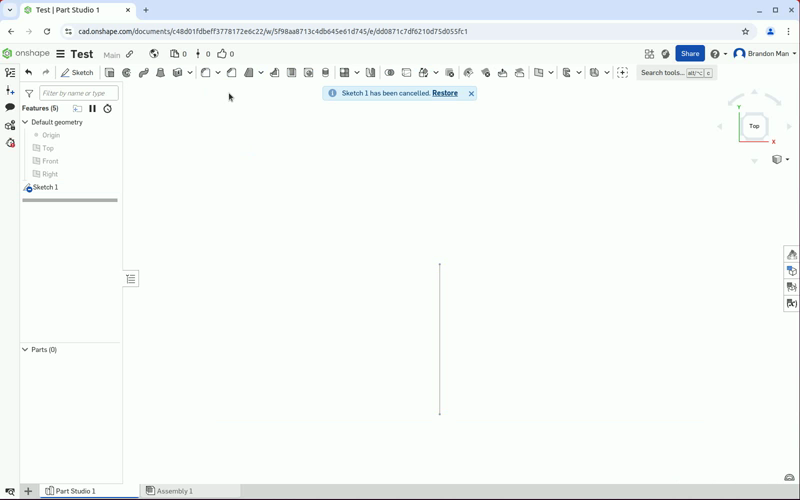
key(shift+h)
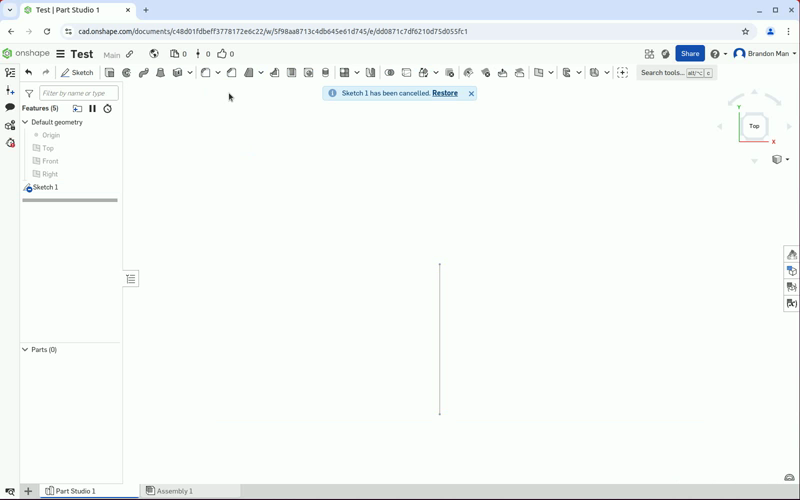
key(shift+s)
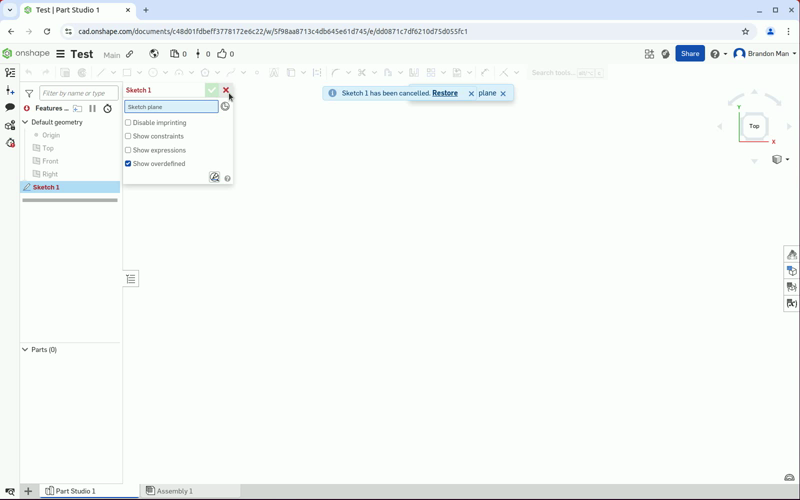
mouse_move(73, 150)
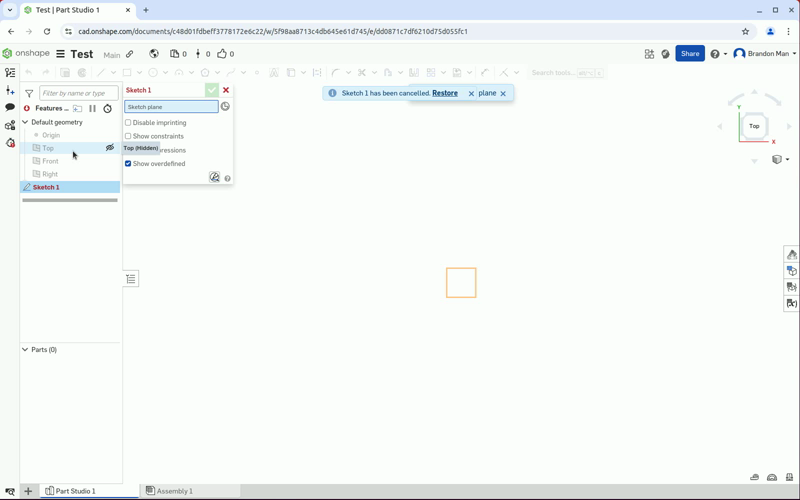
click(73, 150)
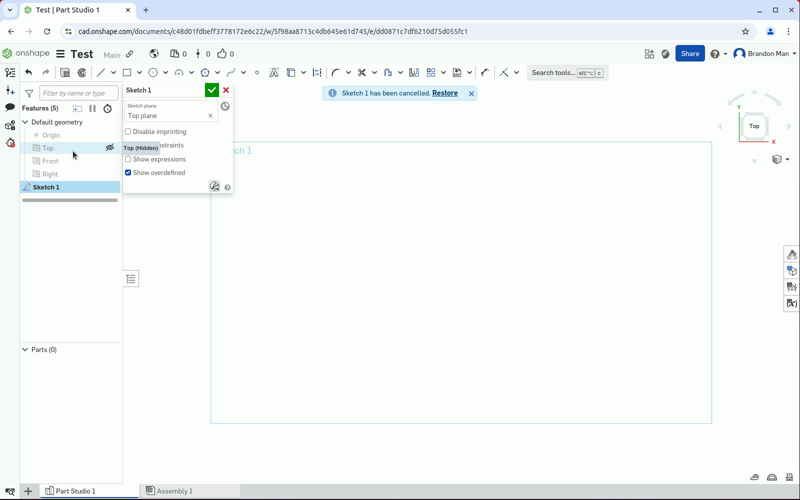
mouse_move(73, 352)
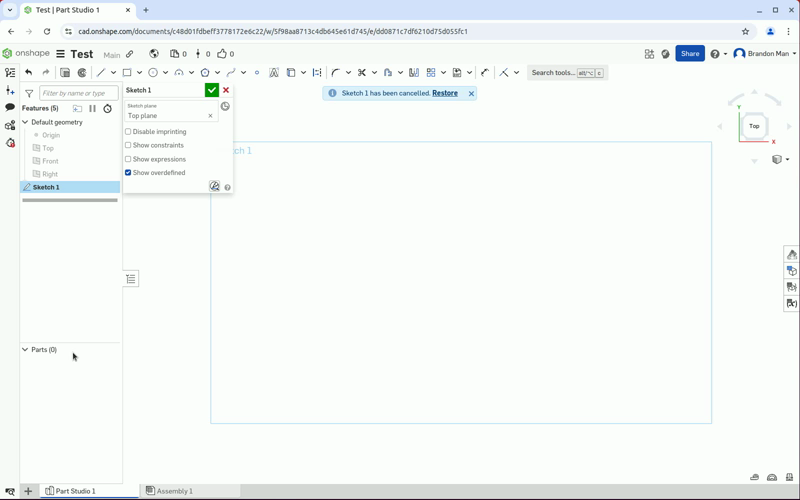
key(y)
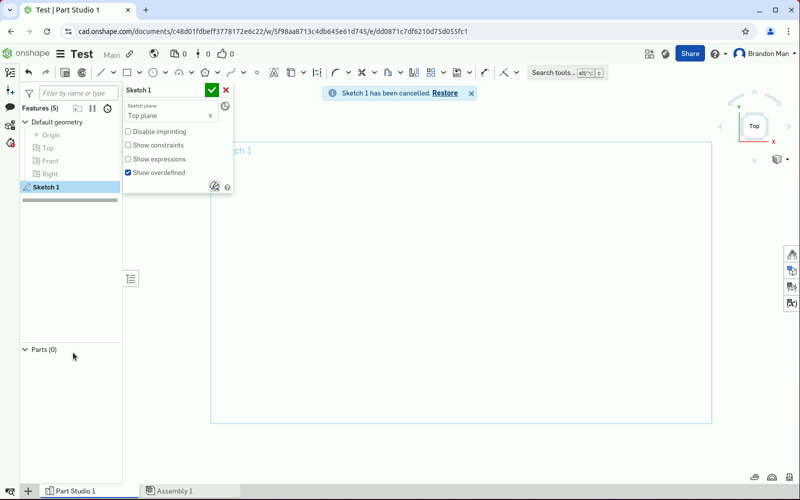
key(l)
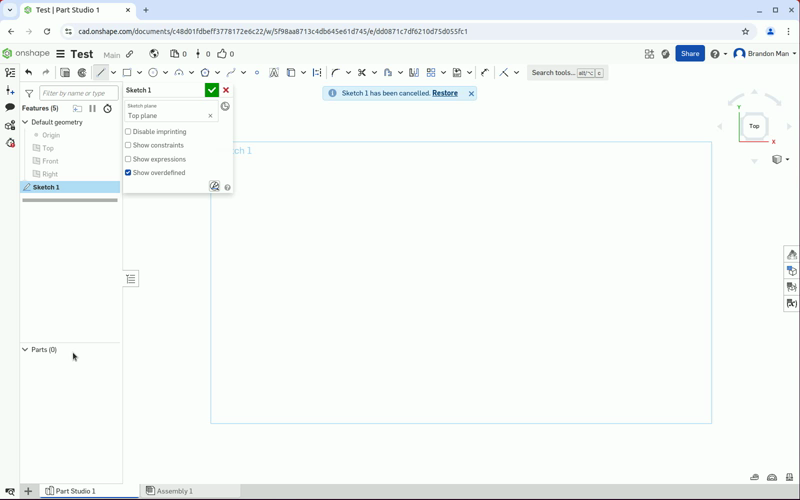
key_down(shift)
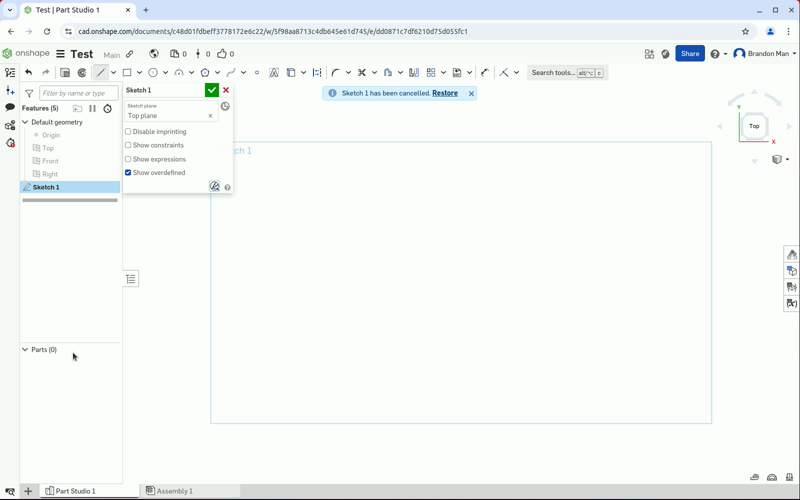
mouse_move(348, 357)
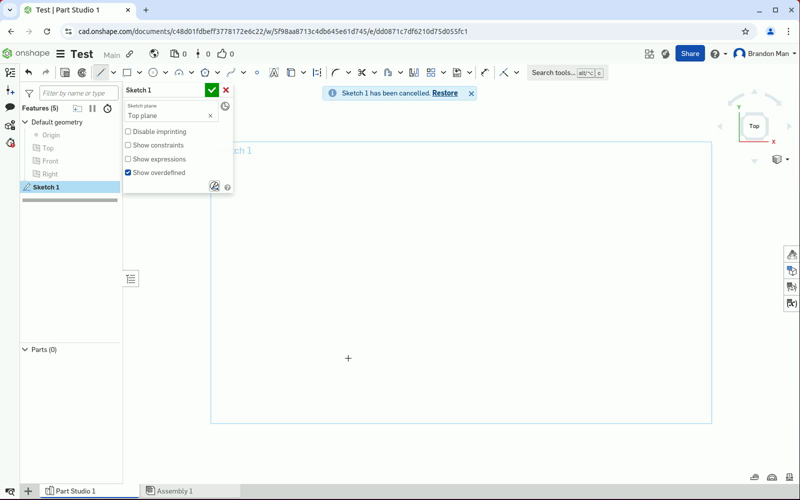
click(348, 357)
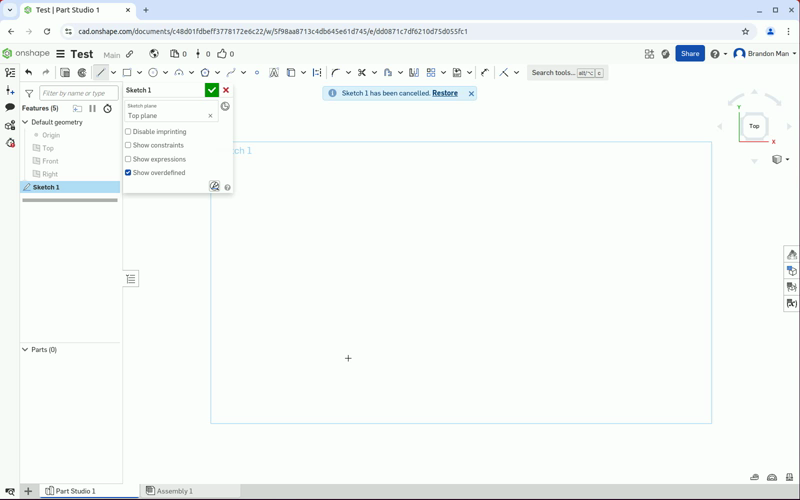
key_up(shift)
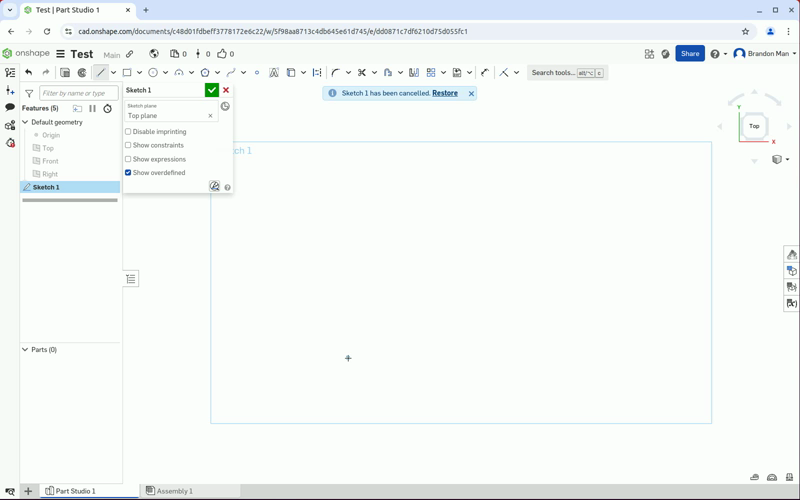
key_down(shift)
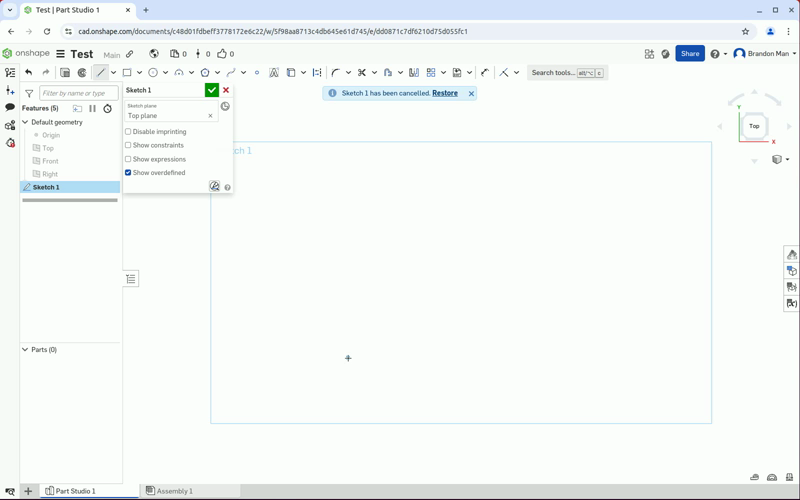
mouse_move(572, 357)
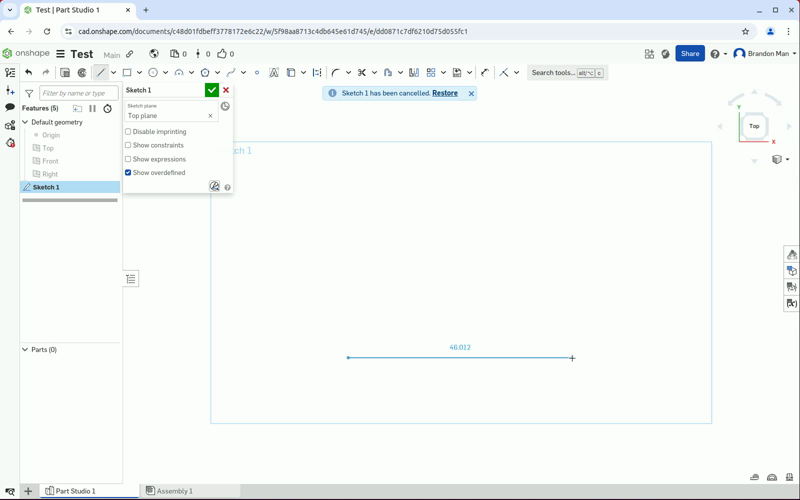
click(572, 357)
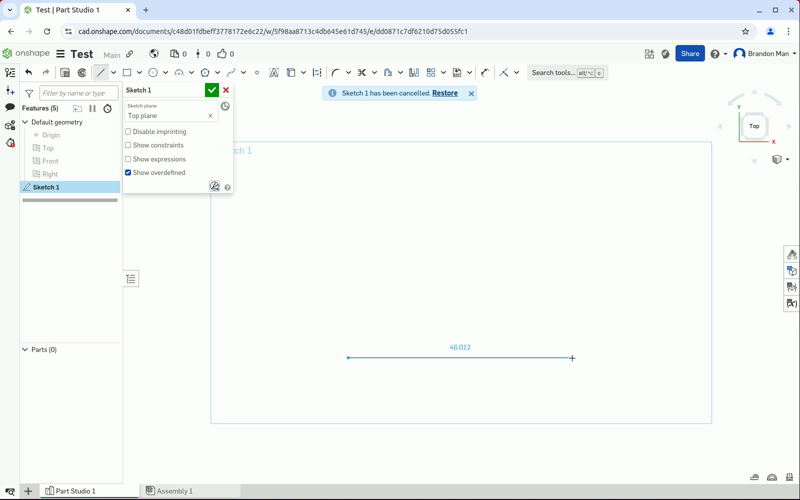
key_up(shift)
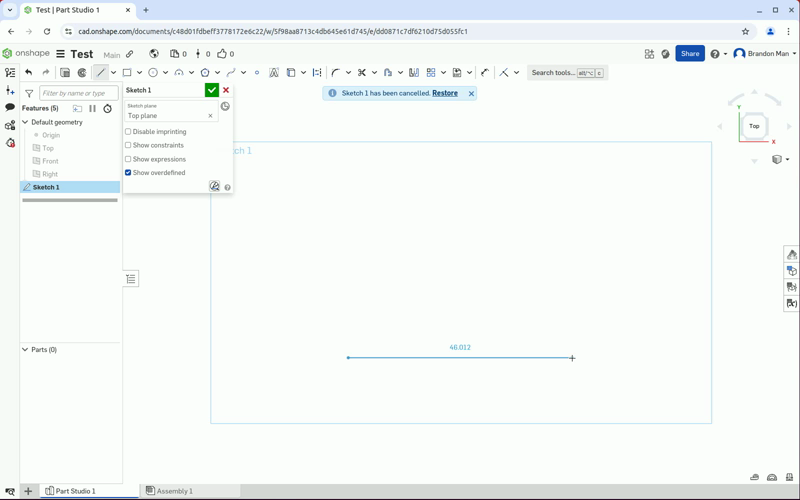
key_down(shift)
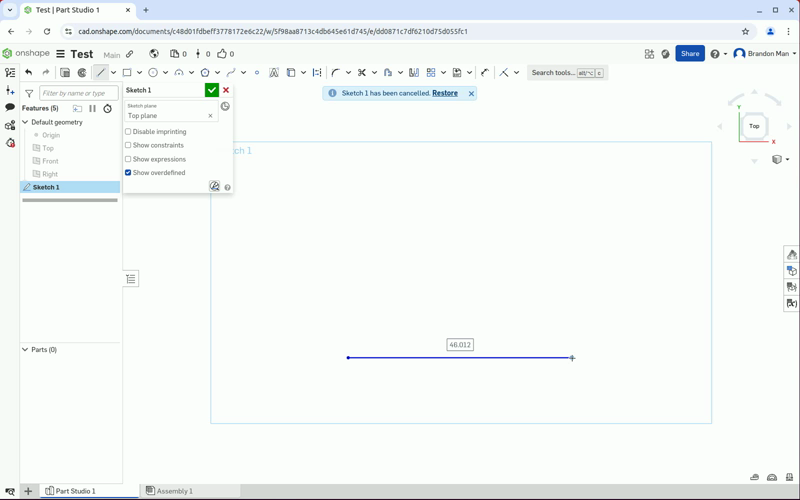
mouse_move(572, 209)
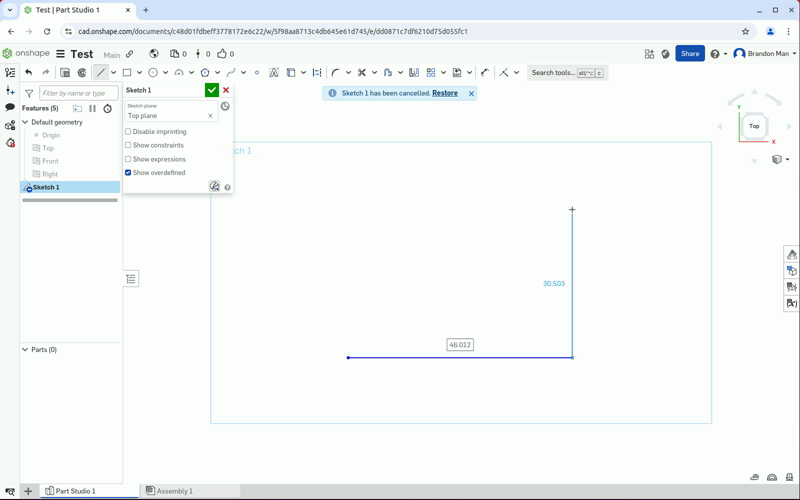
click(572, 209)
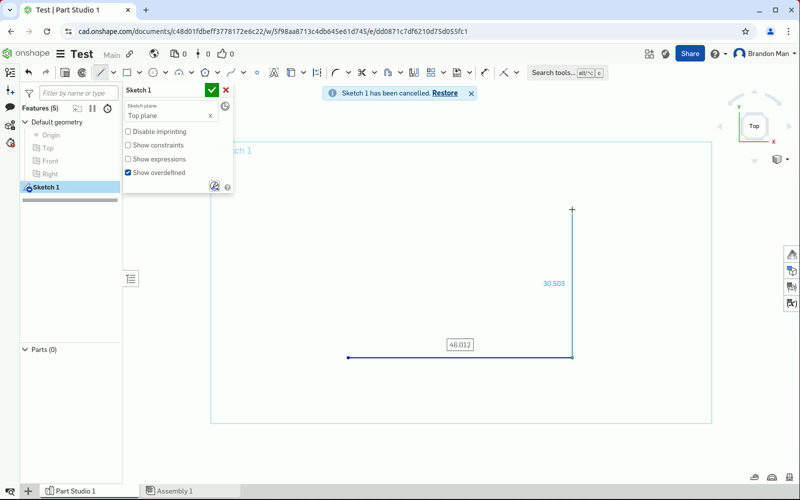
key_up(shift)
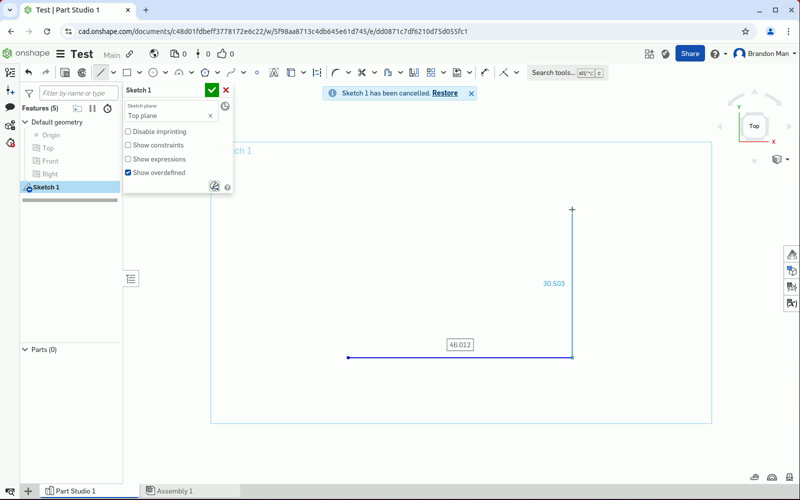
key_down(shift)
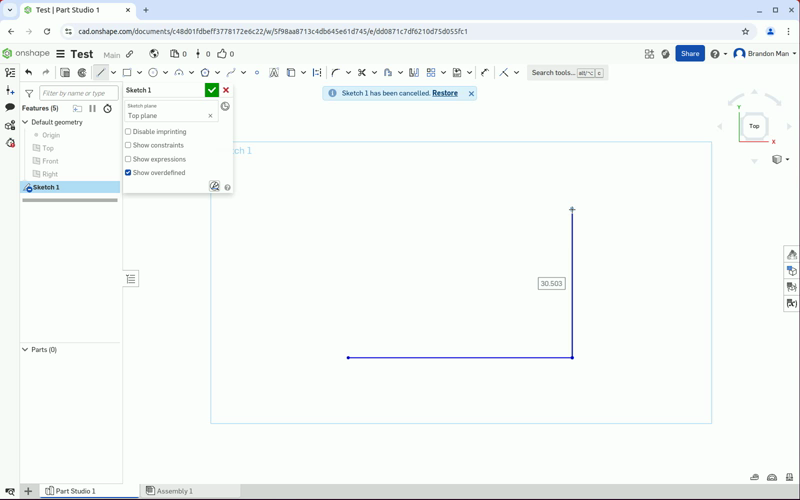
mouse_move(348, 209)
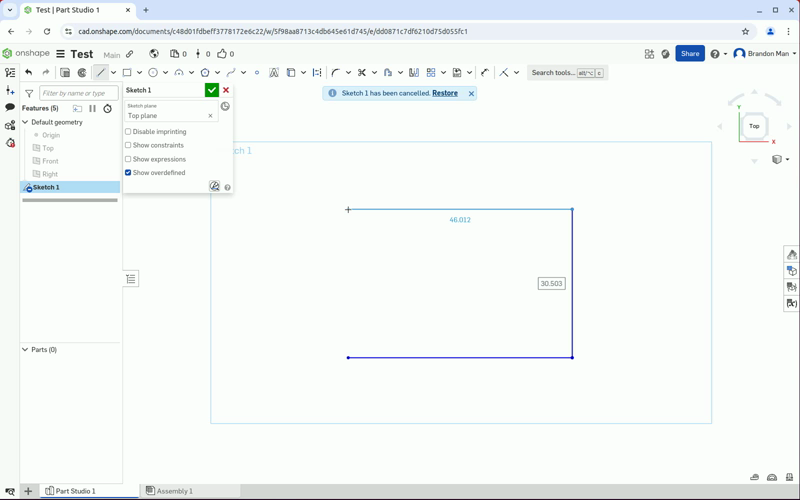
click(348, 209)
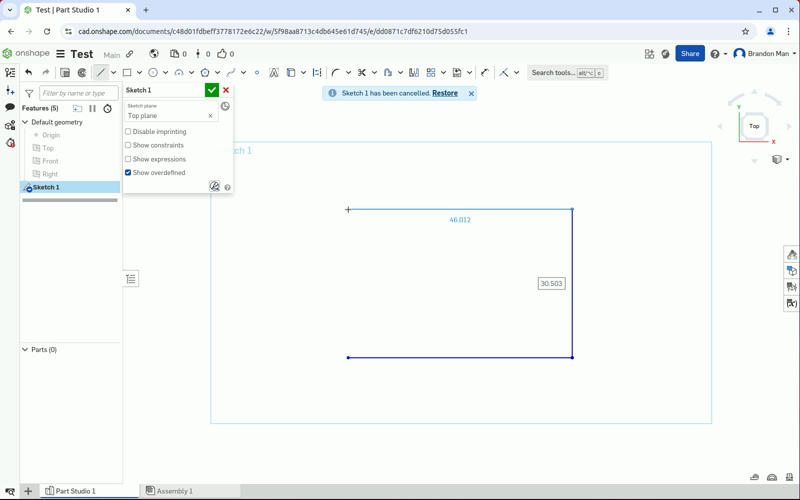
key_up(shift)
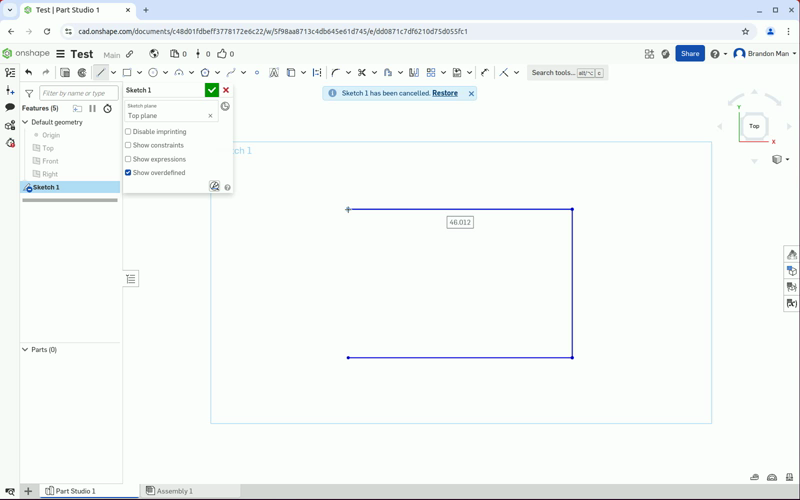
key_down(shift)
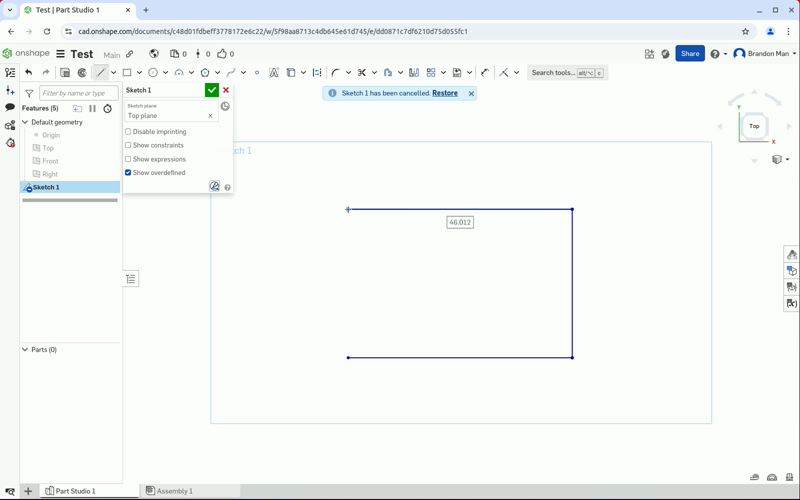
mouse_move(348, 357)
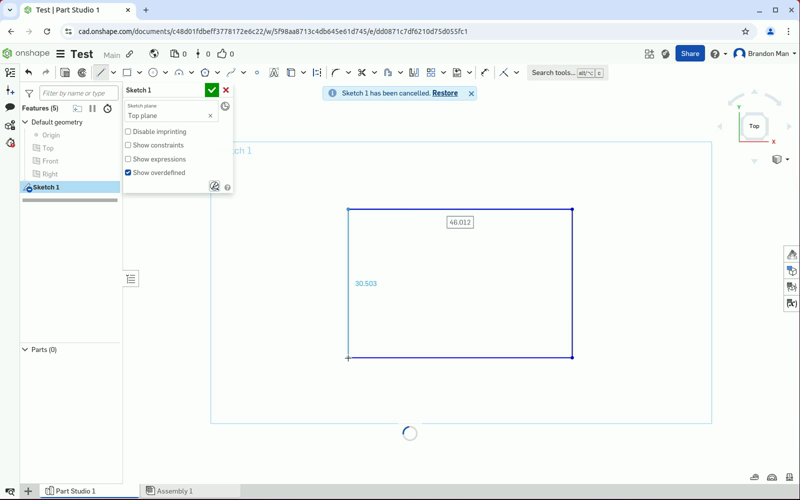
key_up(shift)
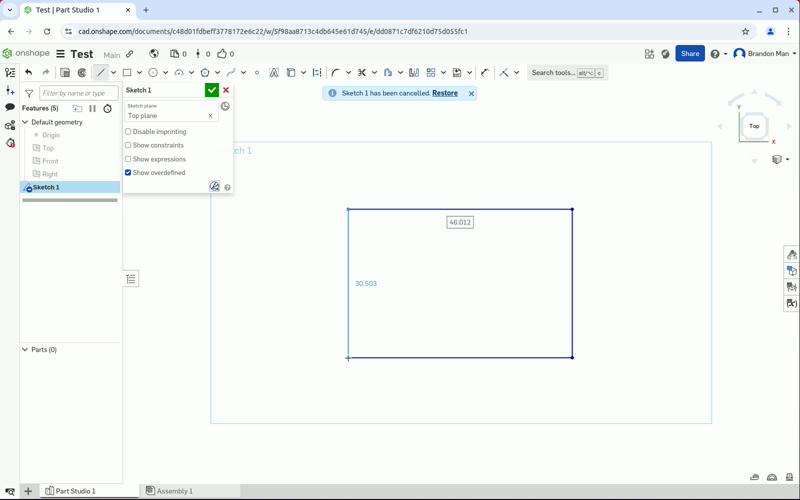
click(348, 357)
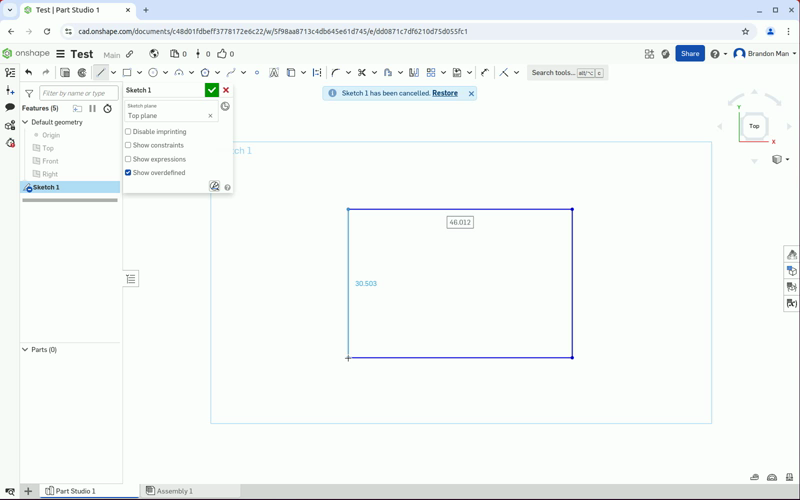
key(esc)
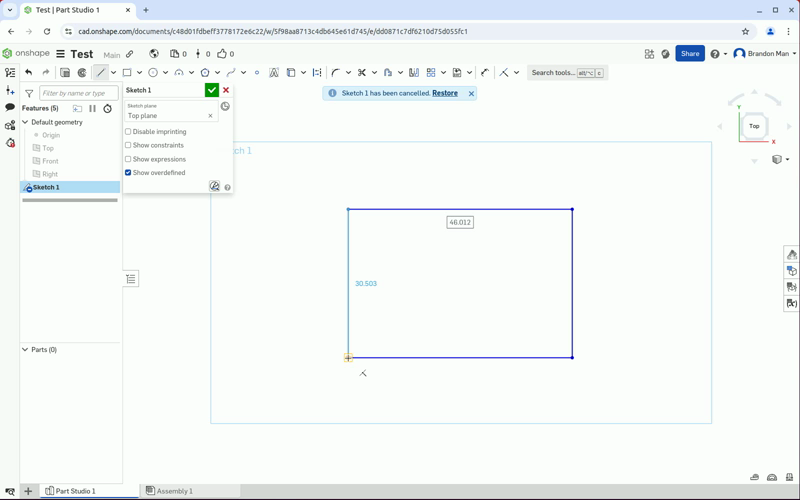
mouse_move(529, 335)
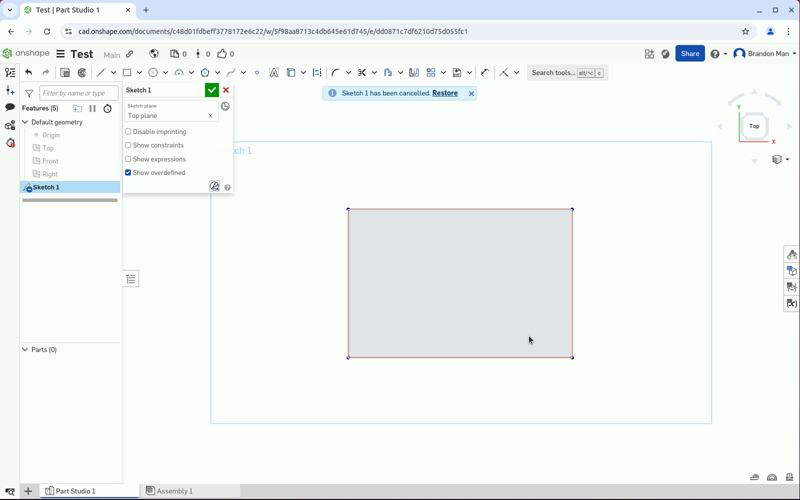
click(529, 335)
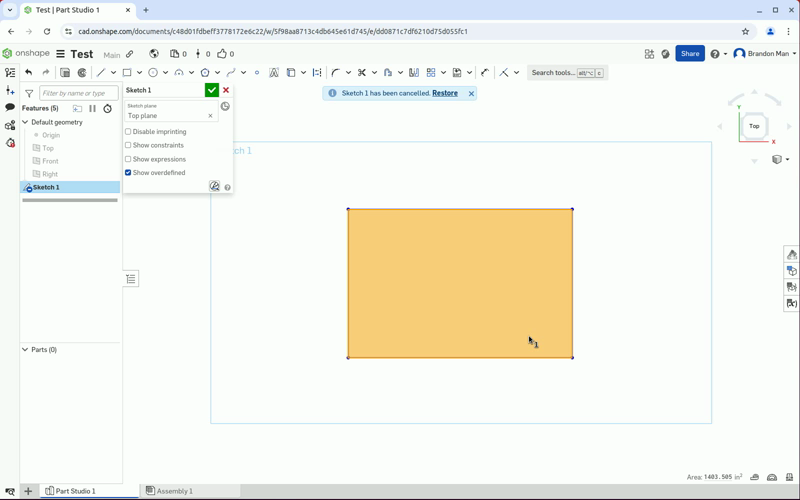
mouse_move(73, 352)
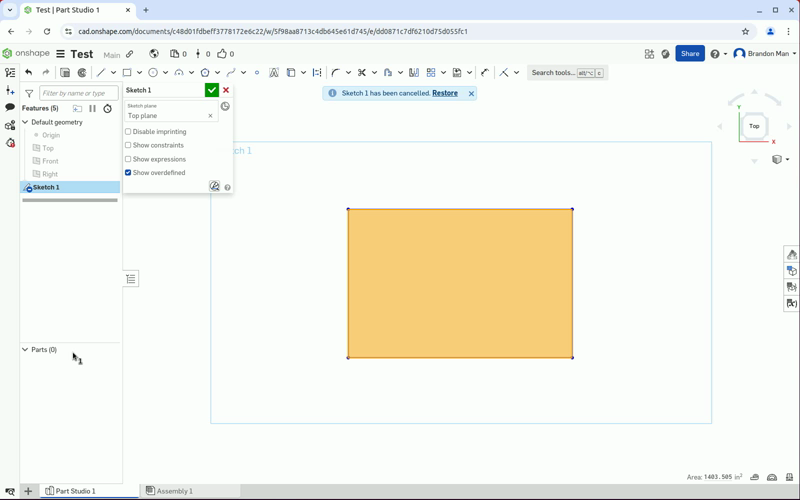
key(shift+y)
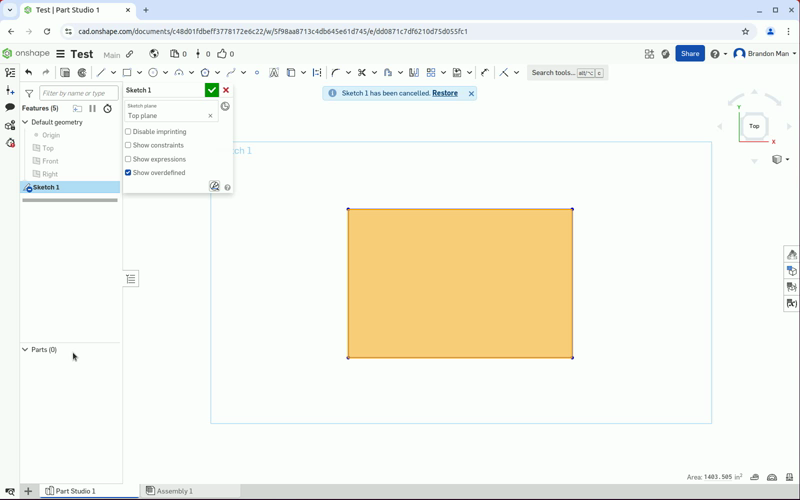
key(shift+e)
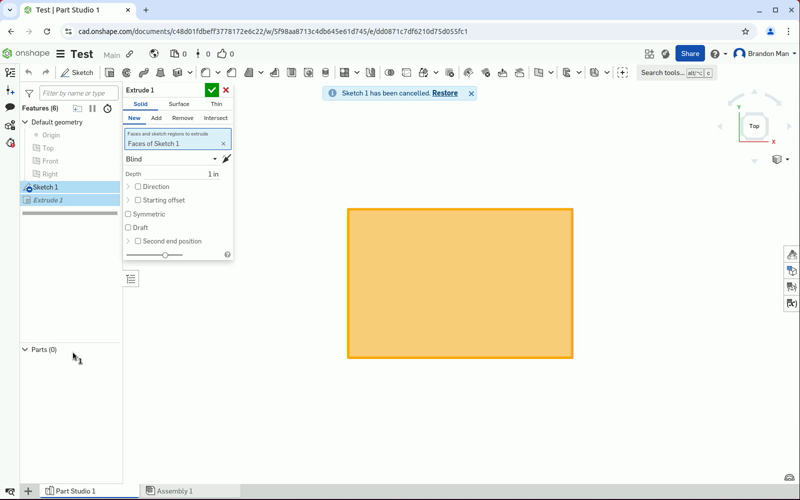
mouse_move(143, 106)
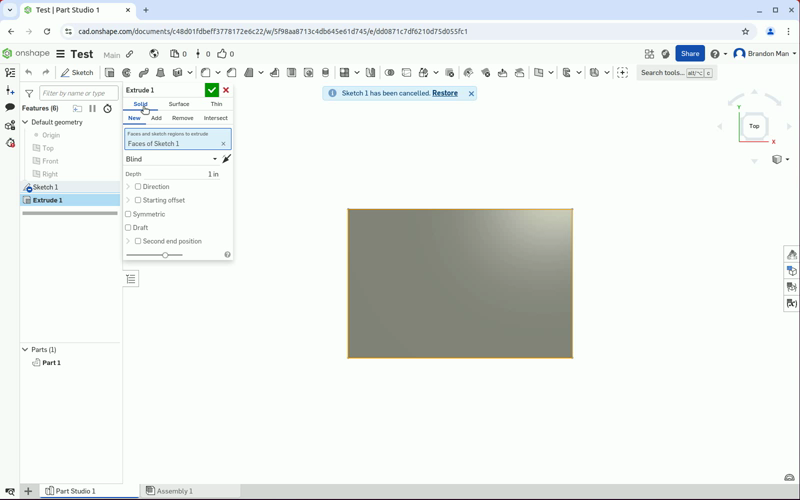
click(143, 106)
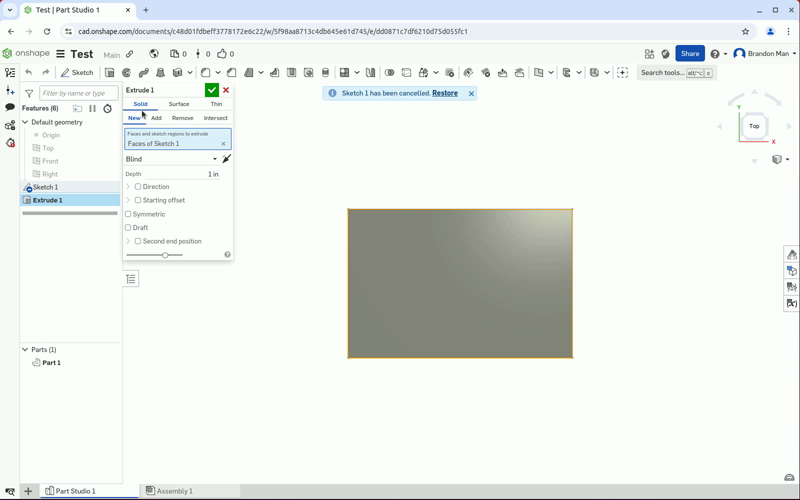
mouse_move(137, 120)
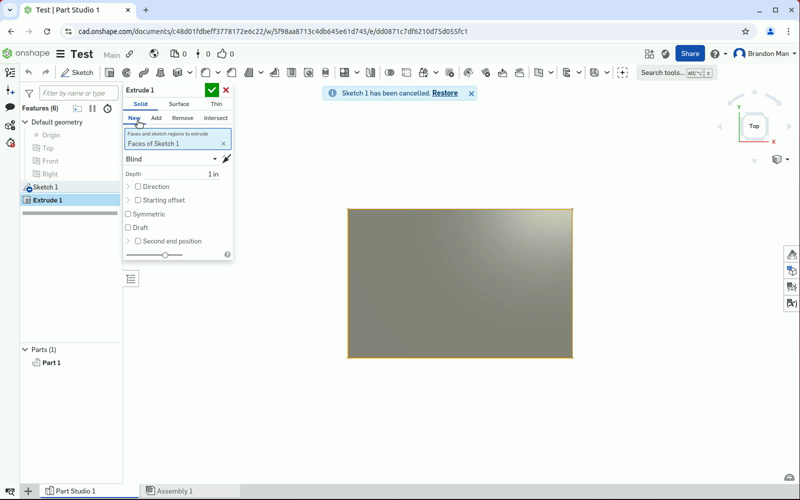
click(137, 120)
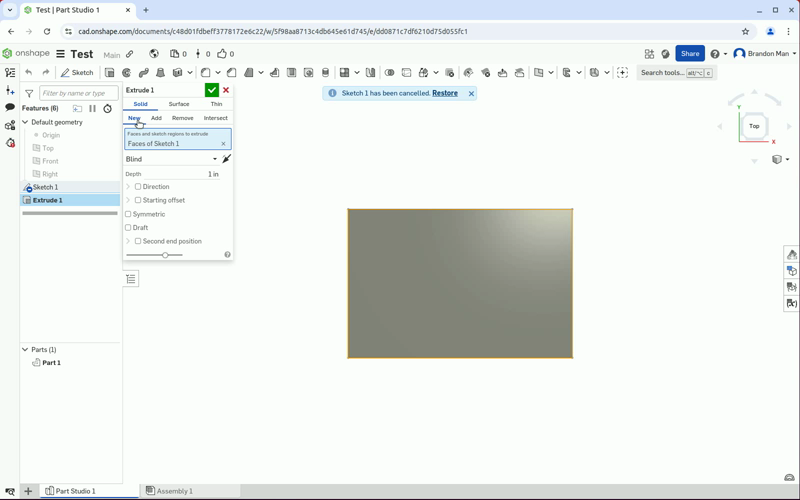
key(tab, 4)
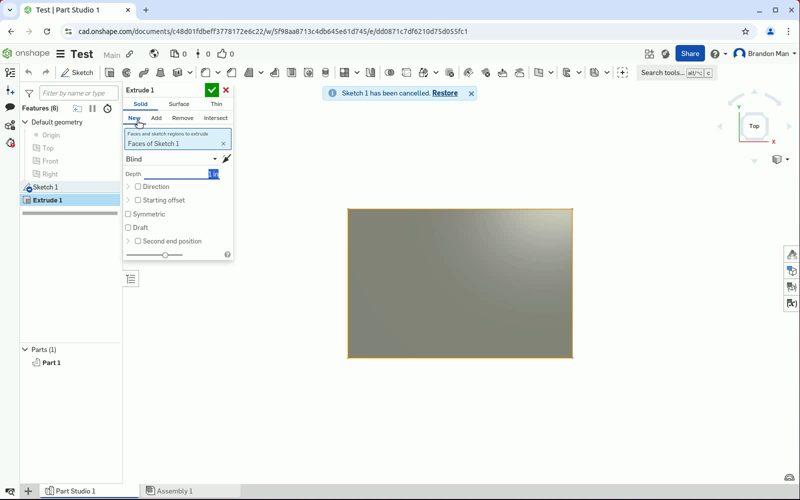
text(3.129)
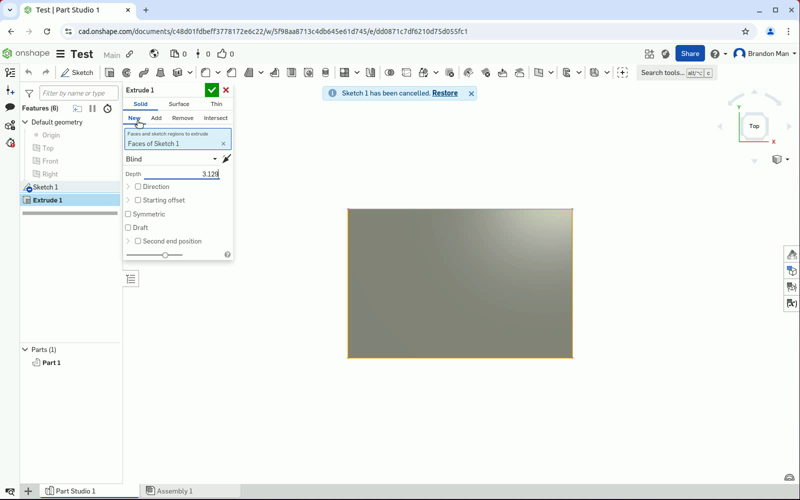
key(enter)
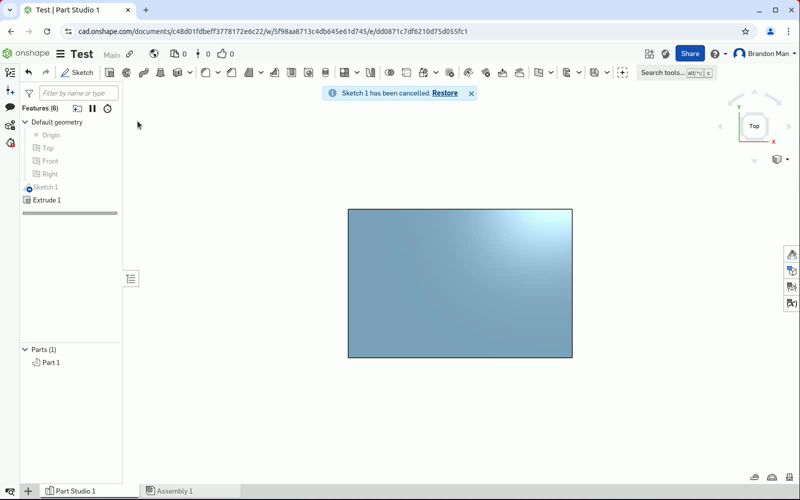
key(shift+h)
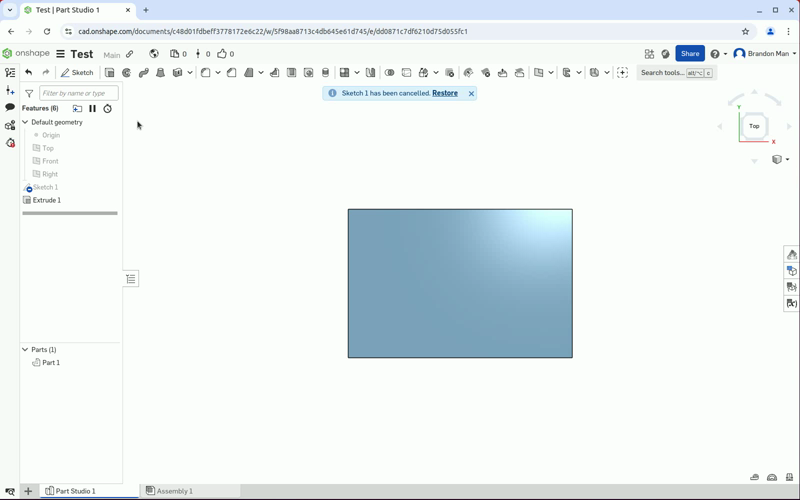
key(shift+h)
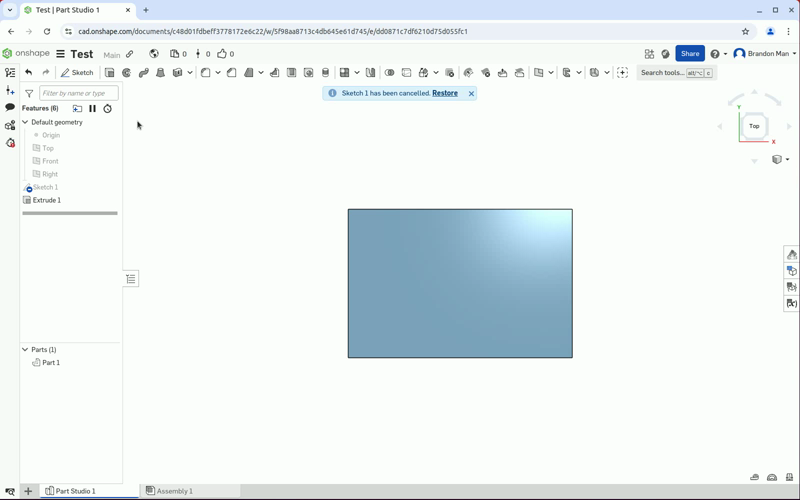
mouse_move(73, 189)
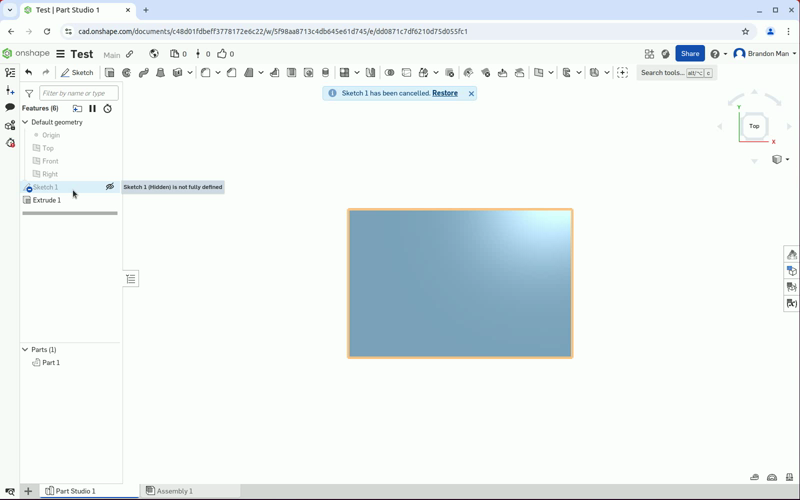
click(73, 189)
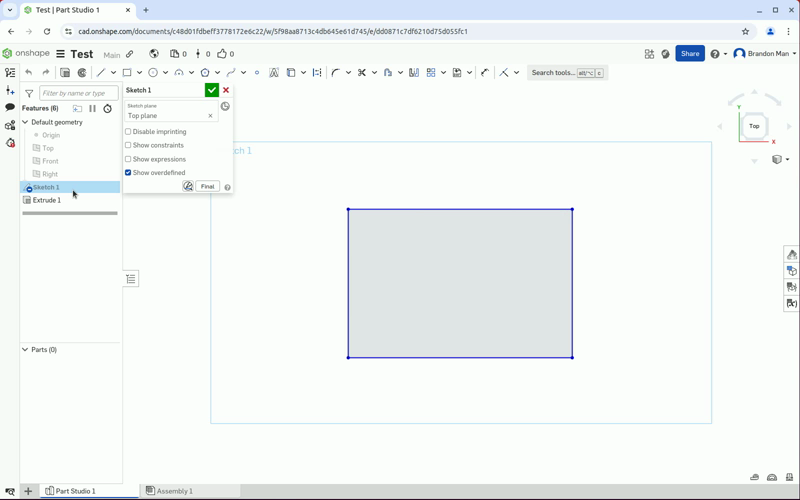
mouse_move(229, 92)
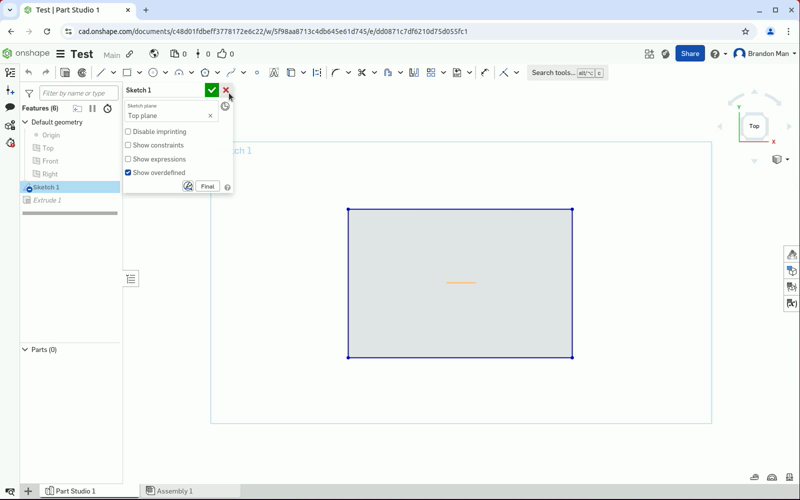
click(229, 92)
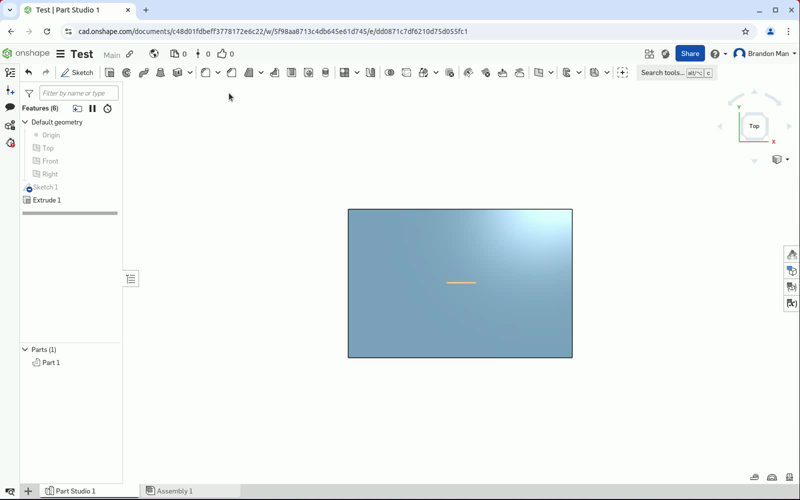
mouse_move(541, 75)
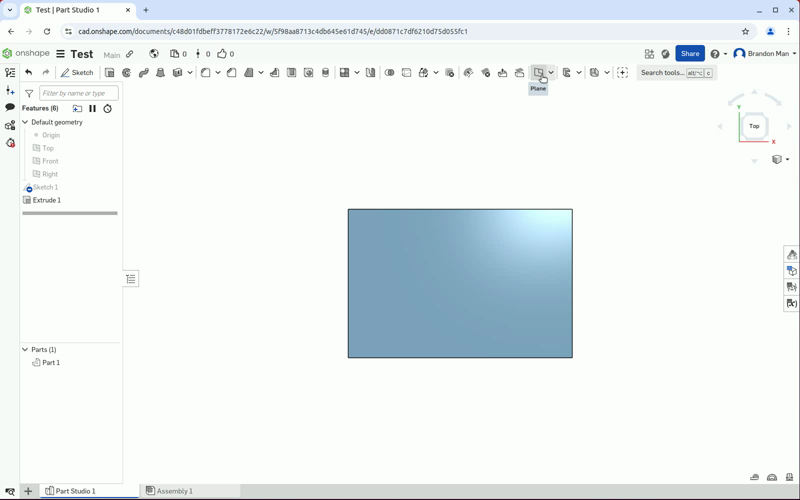
click(541, 75)
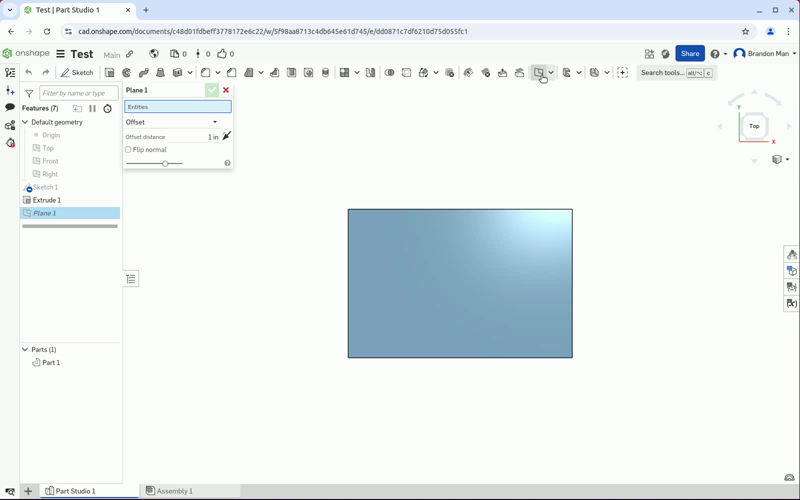
mouse_move(73, 150)
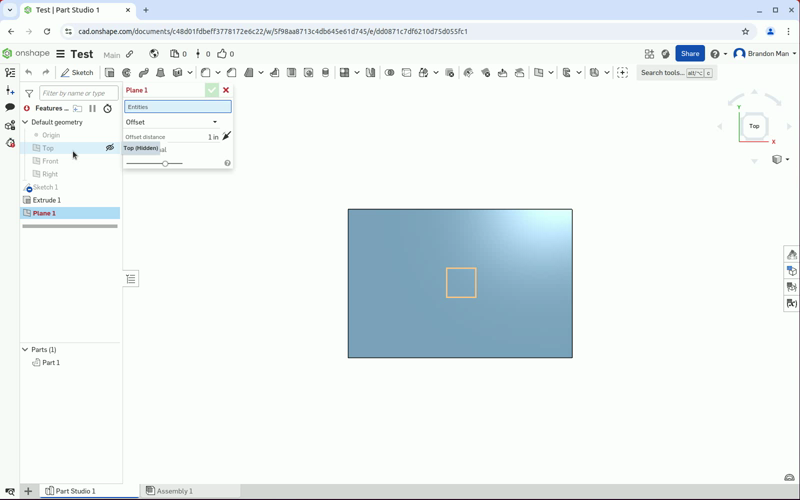
click(73, 150)
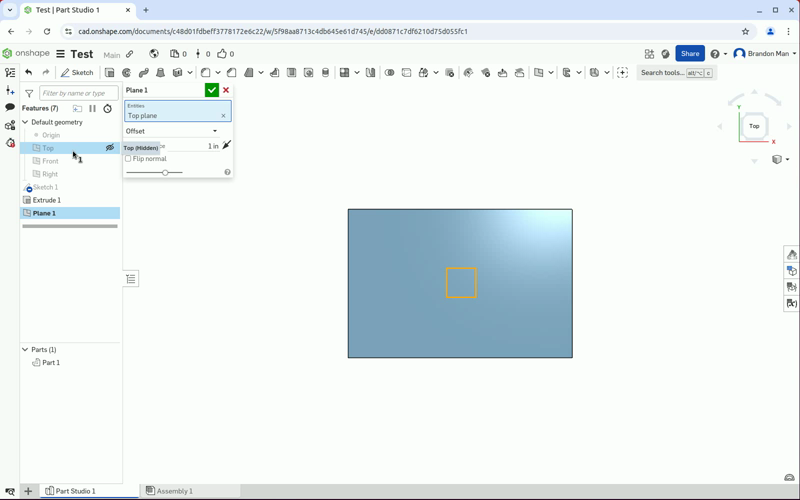
key(tab, 2)
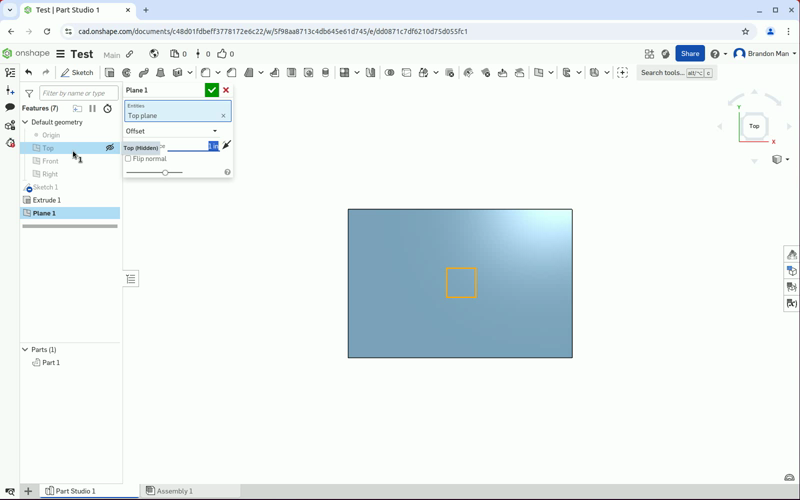
text(3.143)
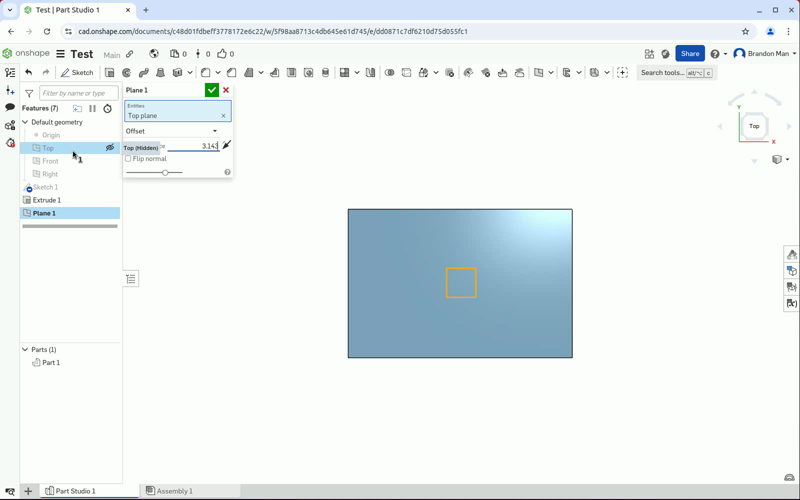
key(enter, 2)
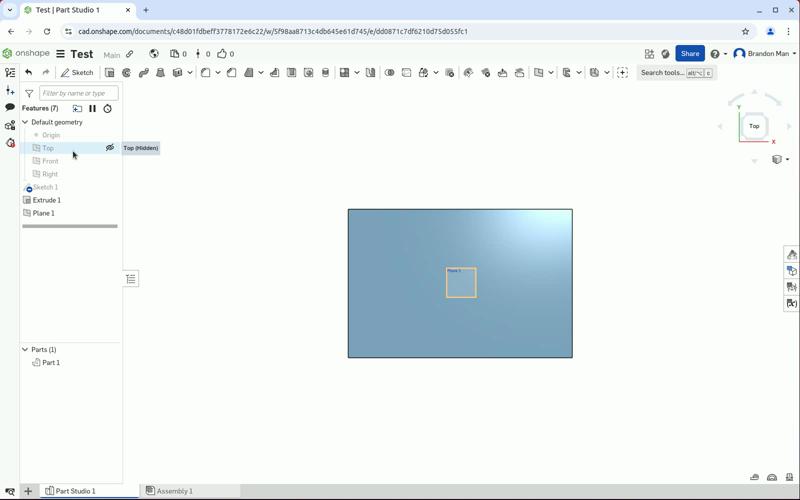
key(shift+s)
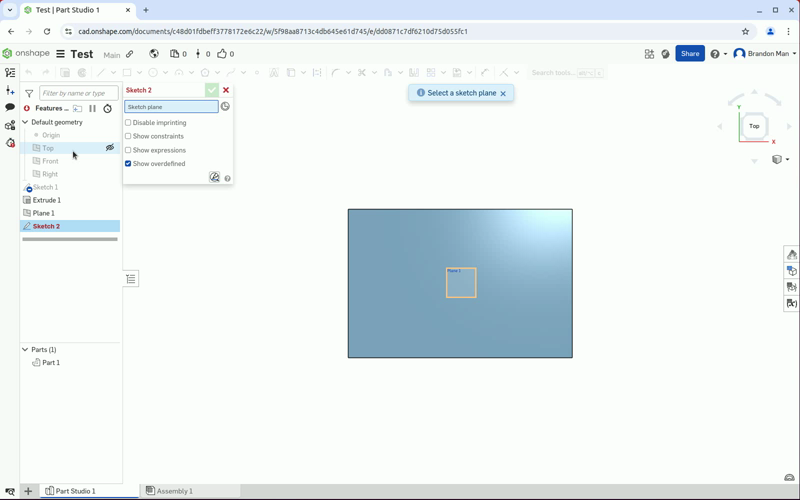
mouse_move(73, 215)
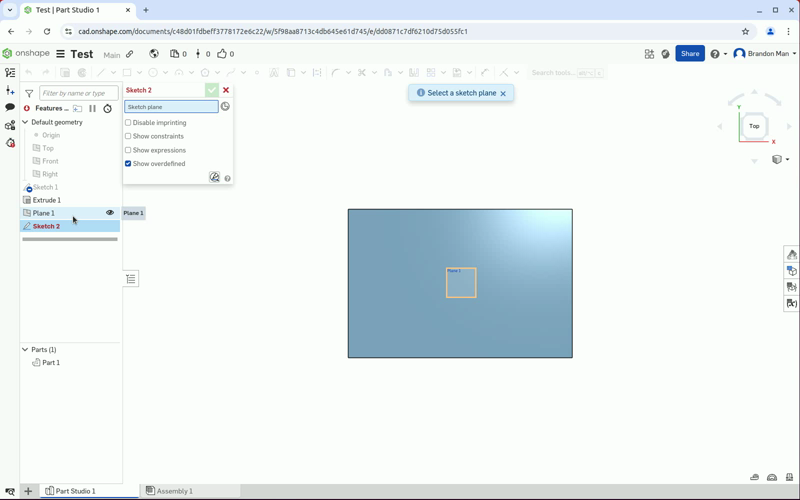
click(73, 215)
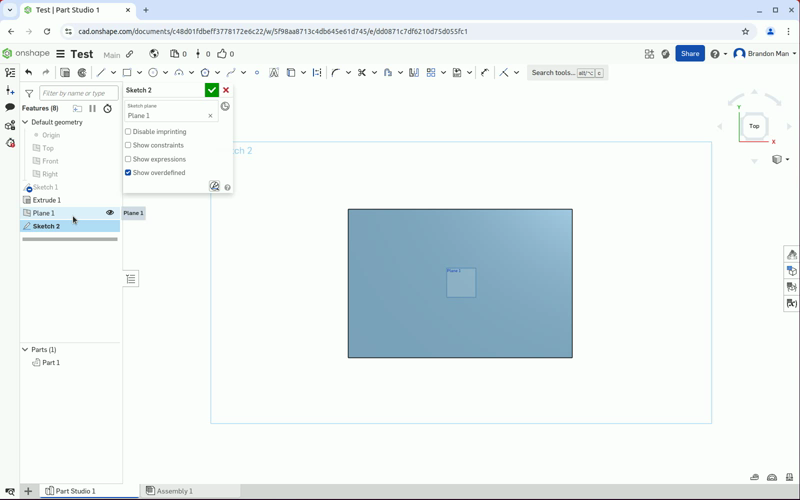
mouse_move(73, 352)
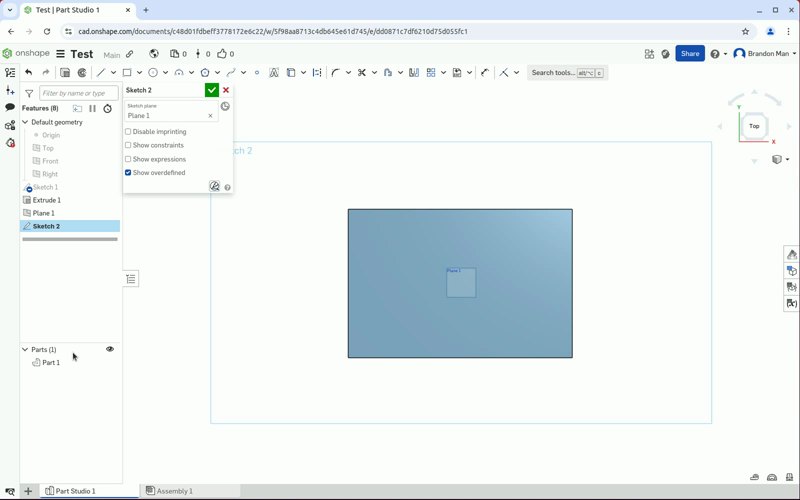
key(y)
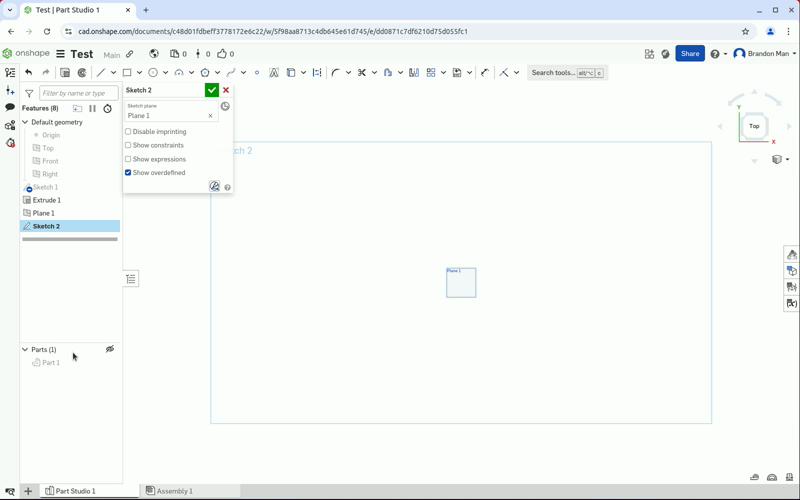
key(c)
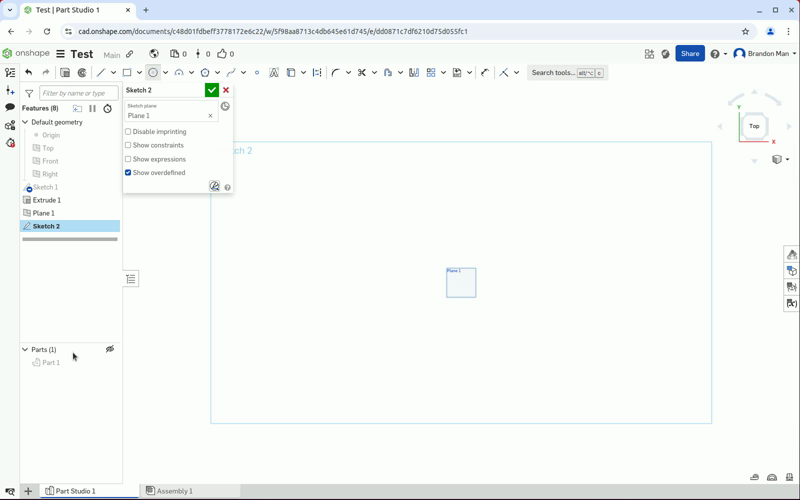
key_down(shift)
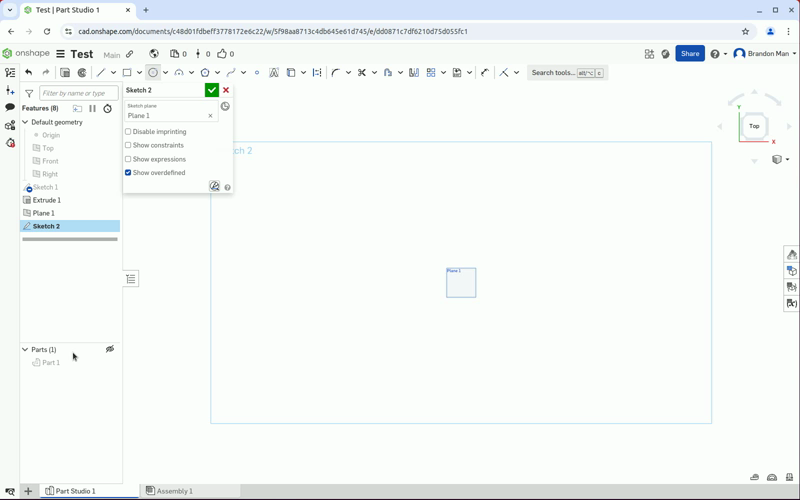
mouse_move(401, 238)
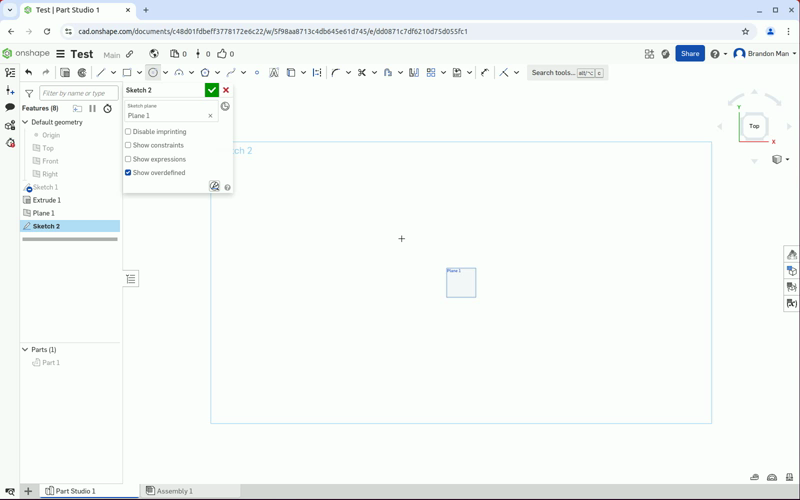
click(401, 238)
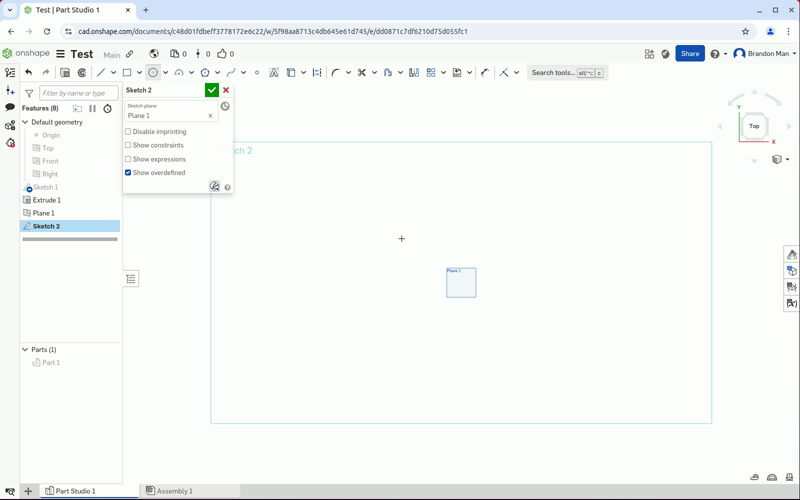
key_up(shift)
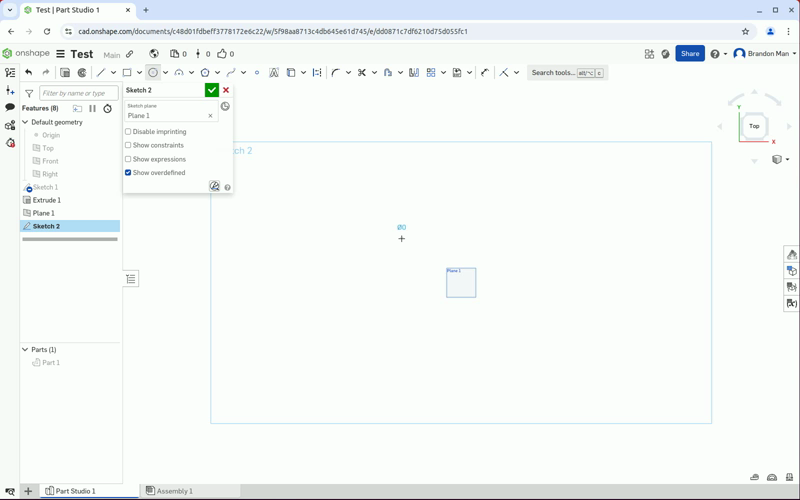
mouse_move(413, 238)
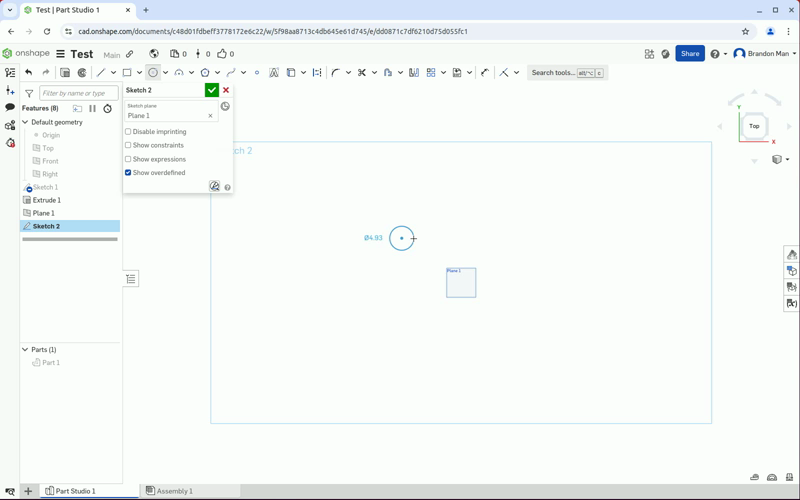
click(413, 238)
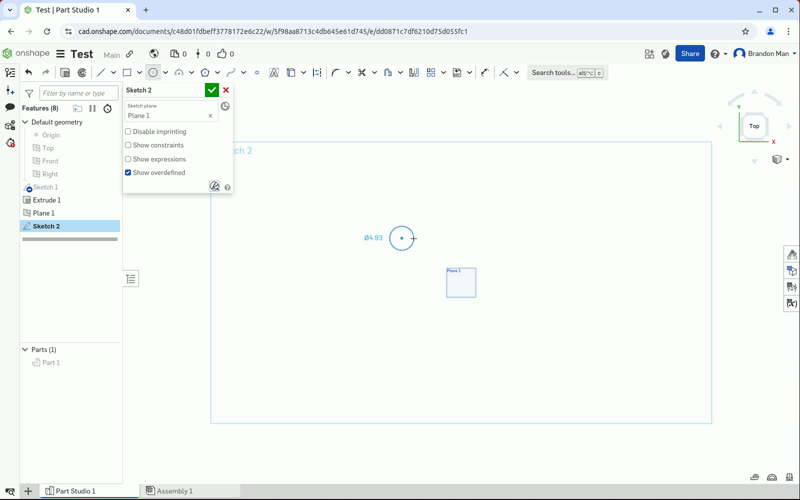
key(esc)
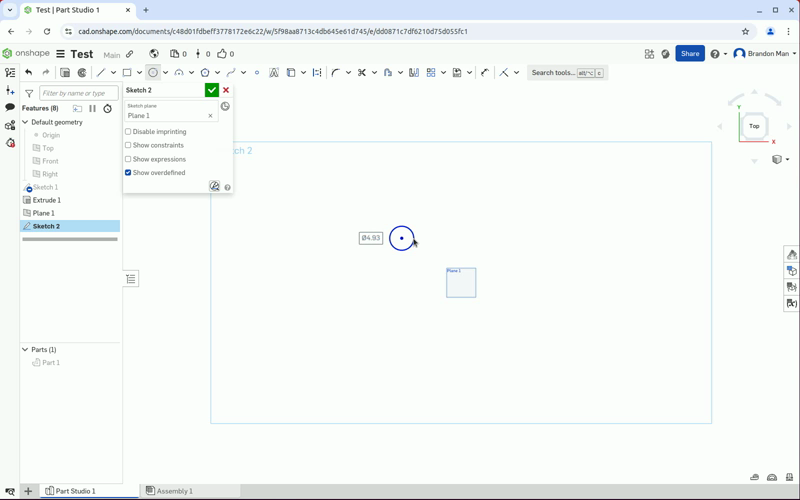
mouse_move(401, 234)
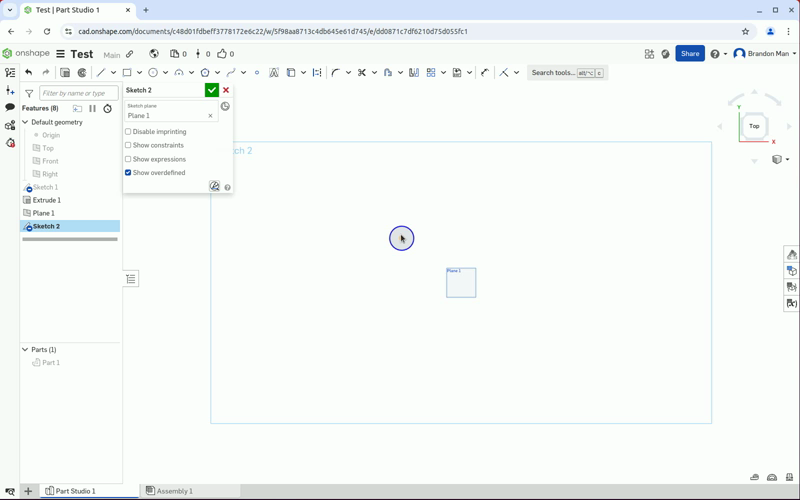
scroll(6)
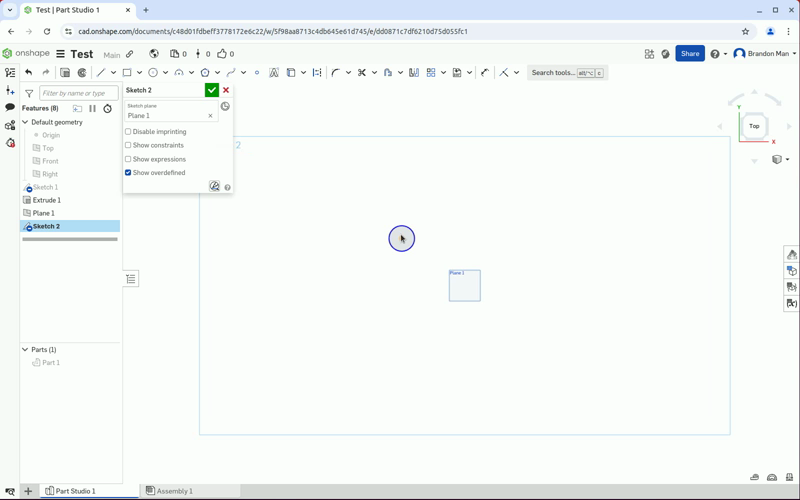
scroll(6)
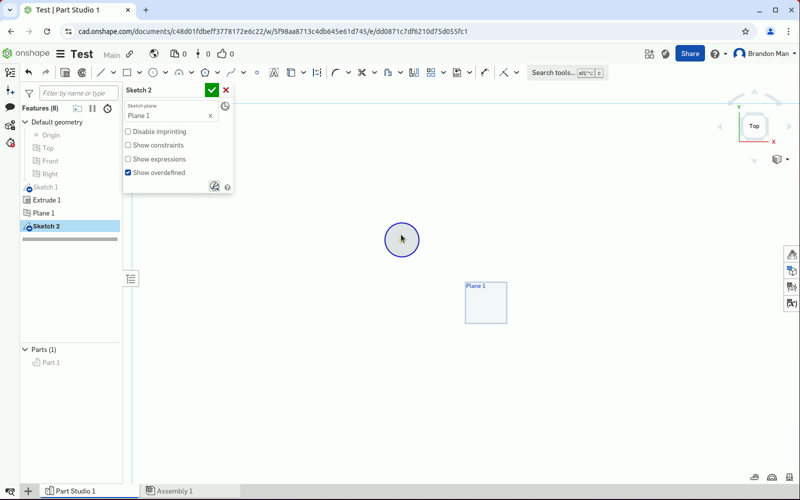
scroll(6)
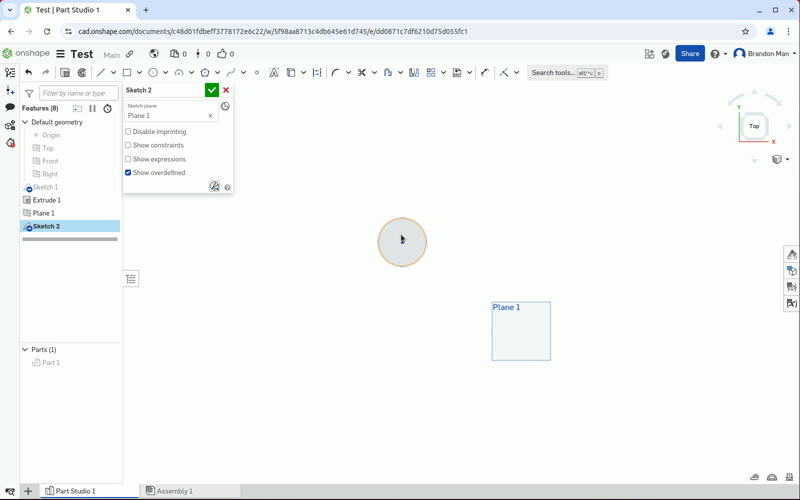
scroll(6)
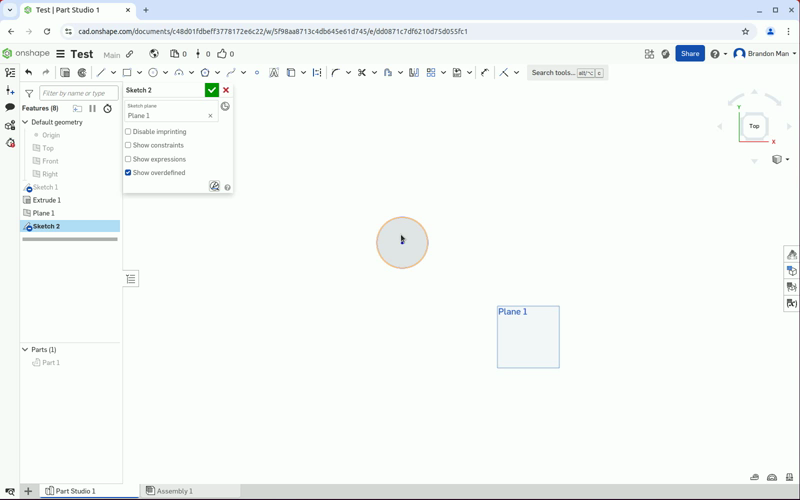
scroll(6)
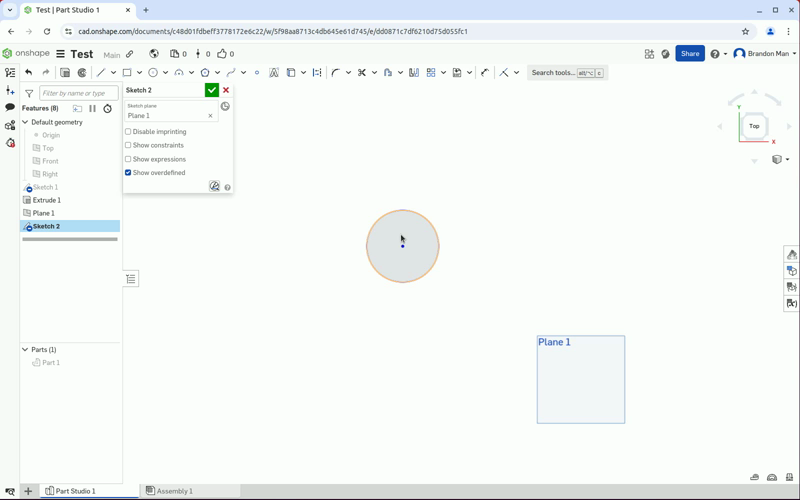
scroll(6)
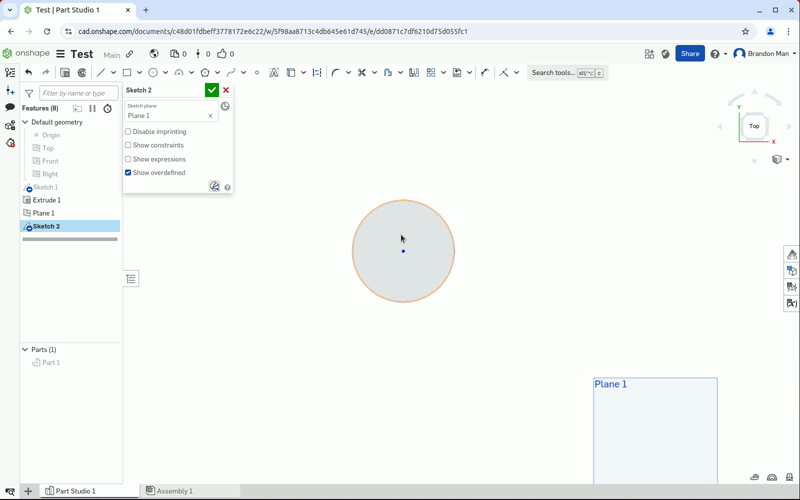
scroll(6)
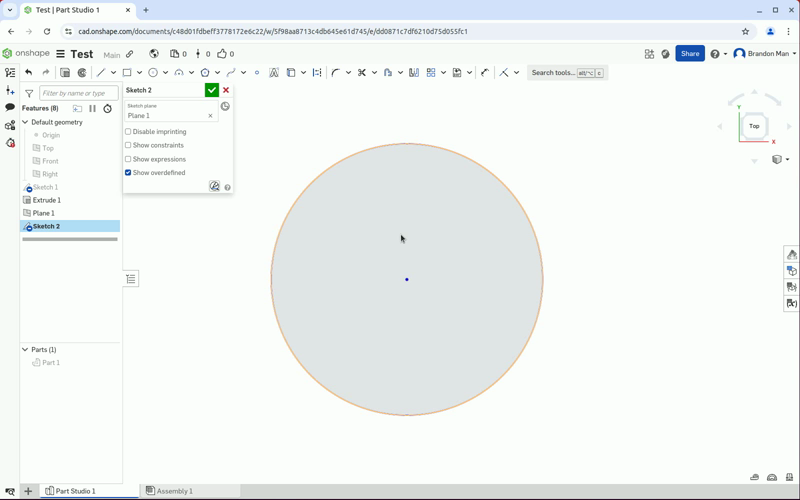
click(401, 234)
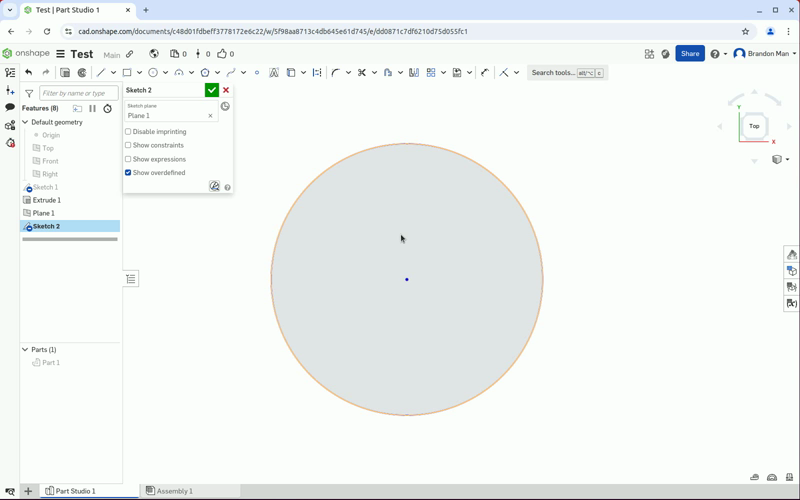
scroll(-6)
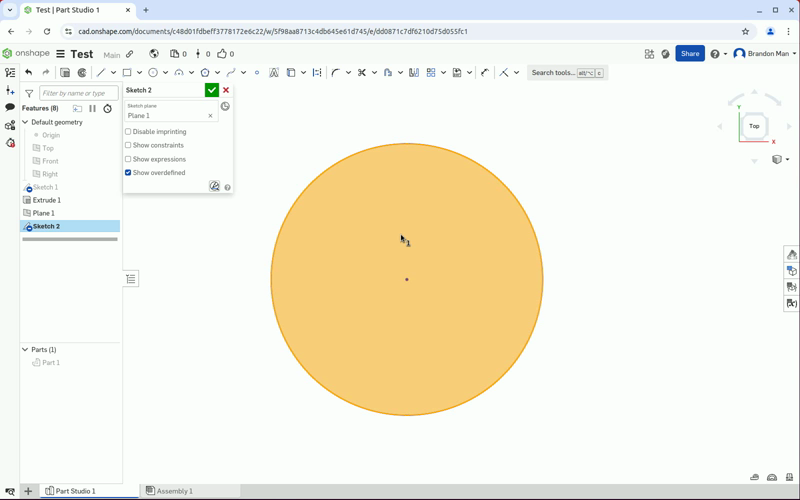
scroll(-6)
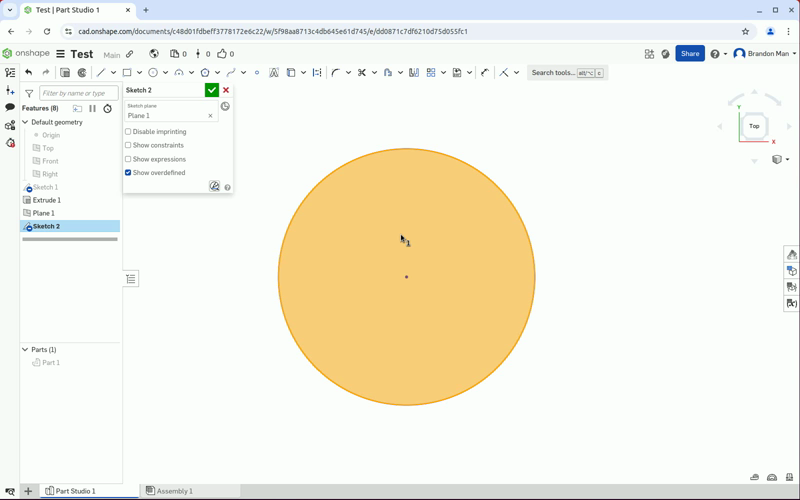
scroll(-6)
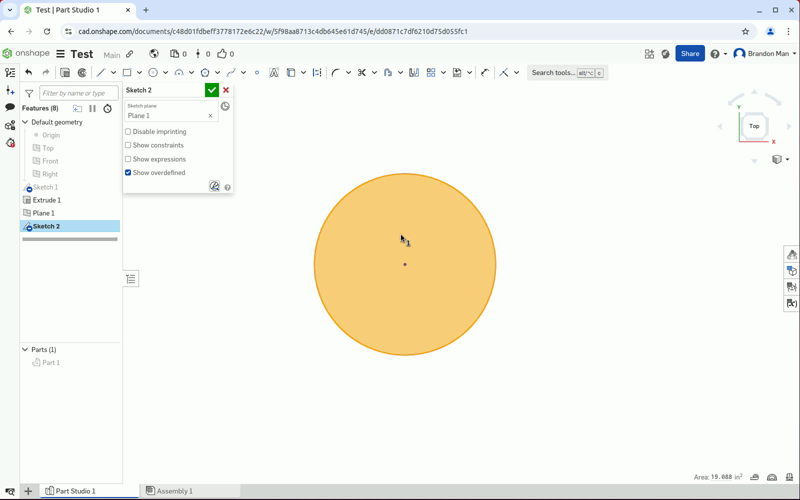
scroll(-6)
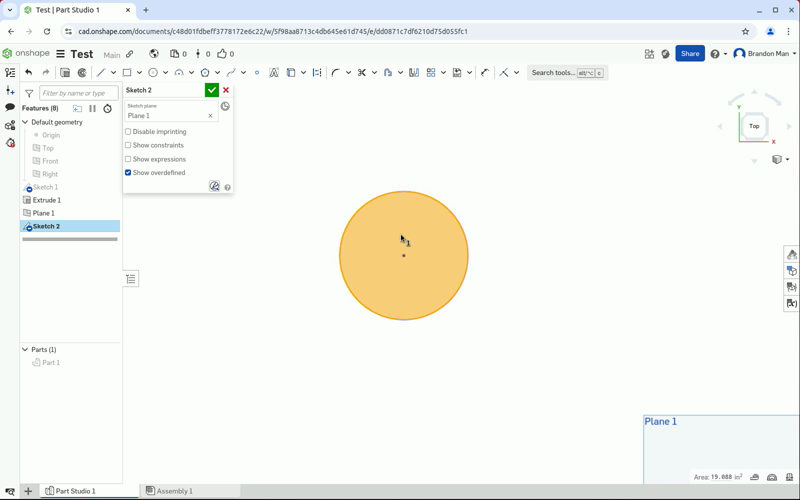
scroll(-6)
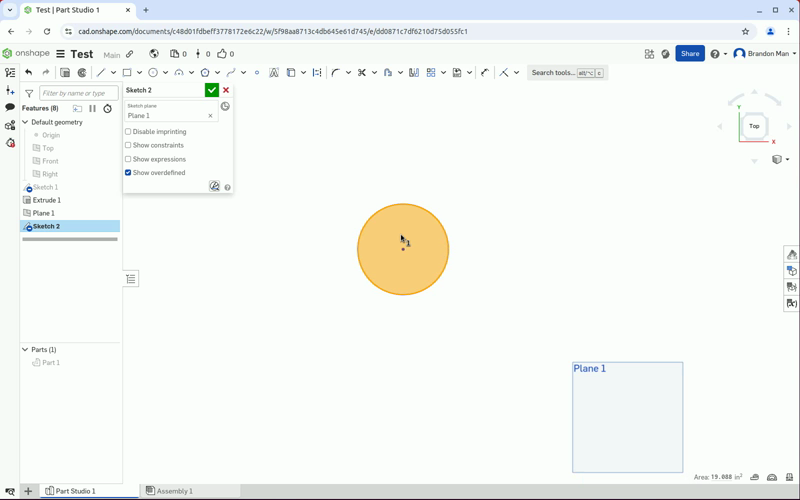
scroll(-6)
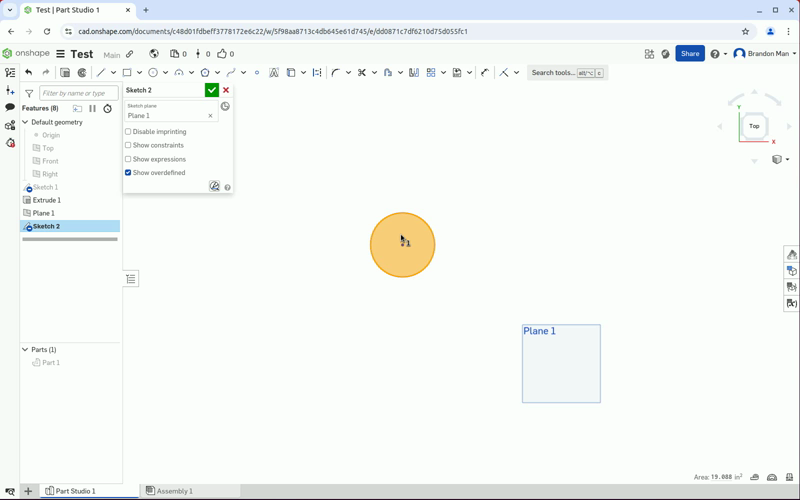
scroll(-6)
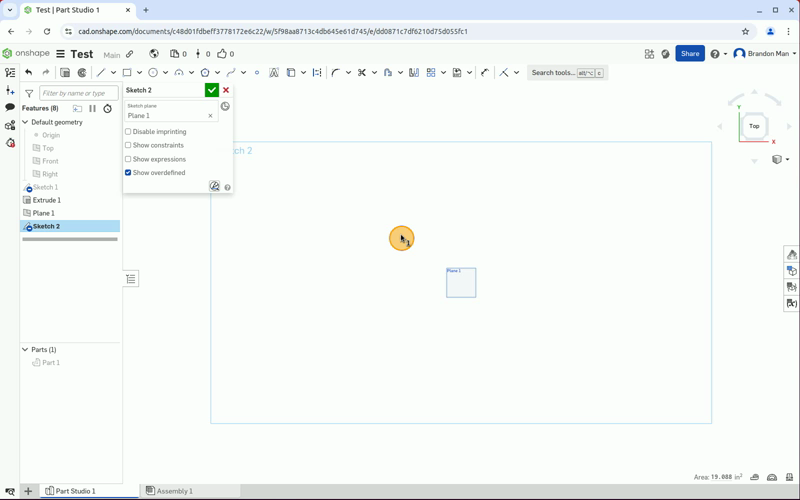
mouse_move(73, 352)
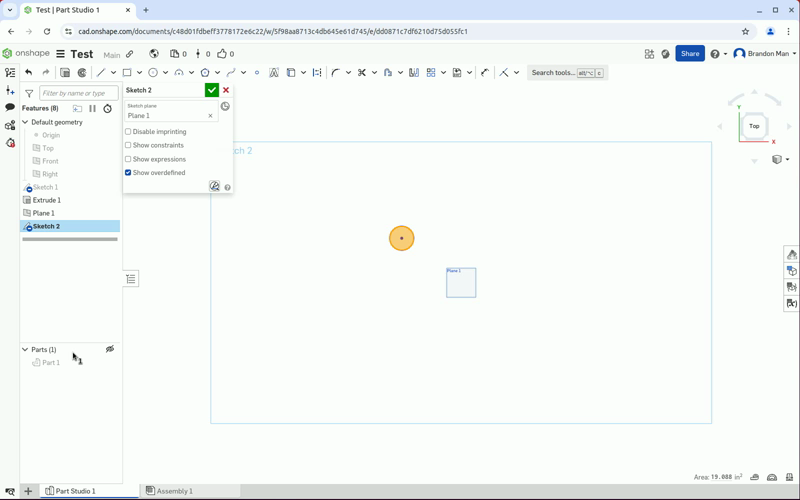
key(shift+y)
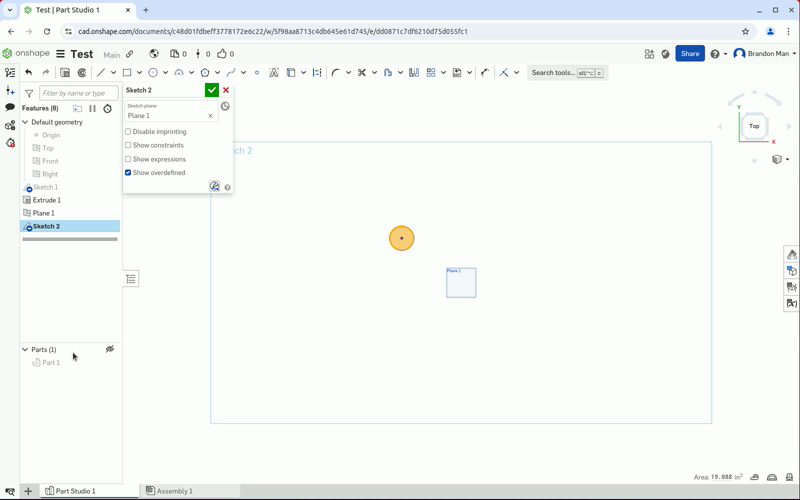
key(shift+e)
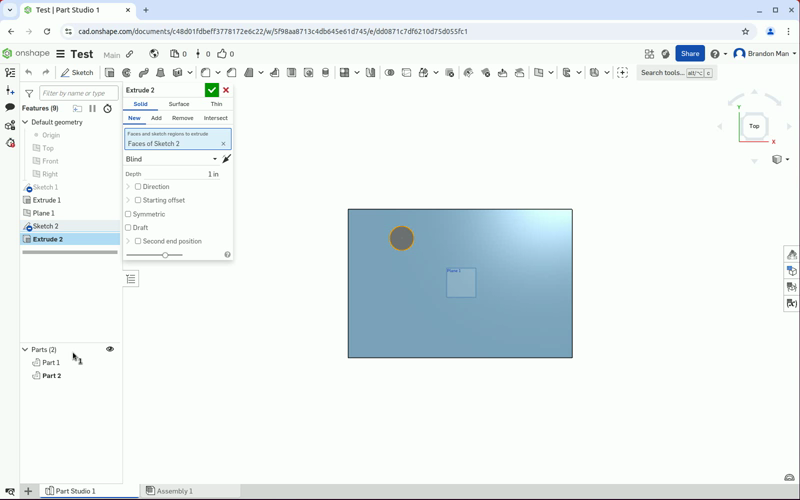
mouse_move(143, 106)
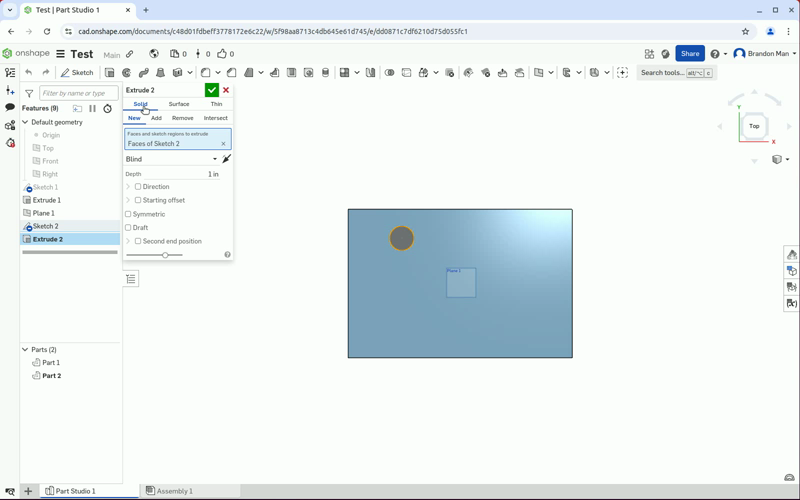
click(143, 106)
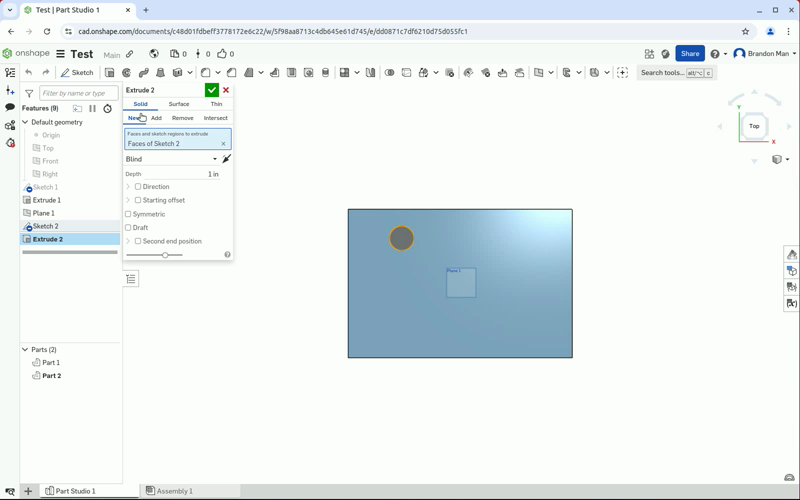
mouse_move(137, 120)
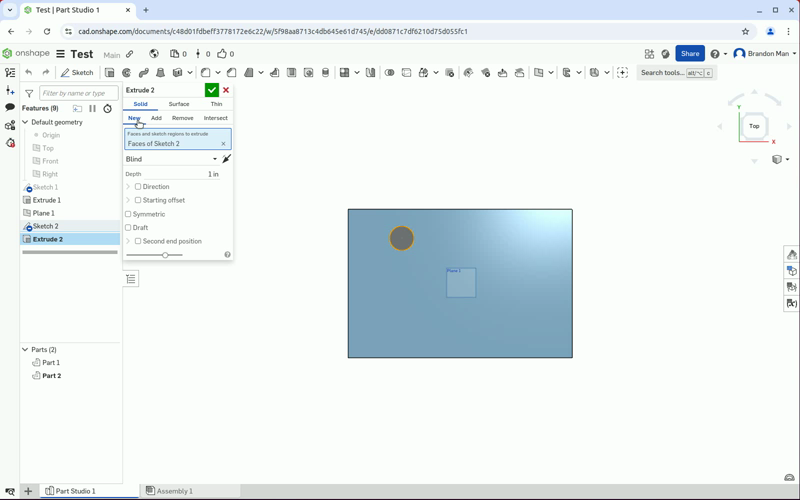
click(137, 120)
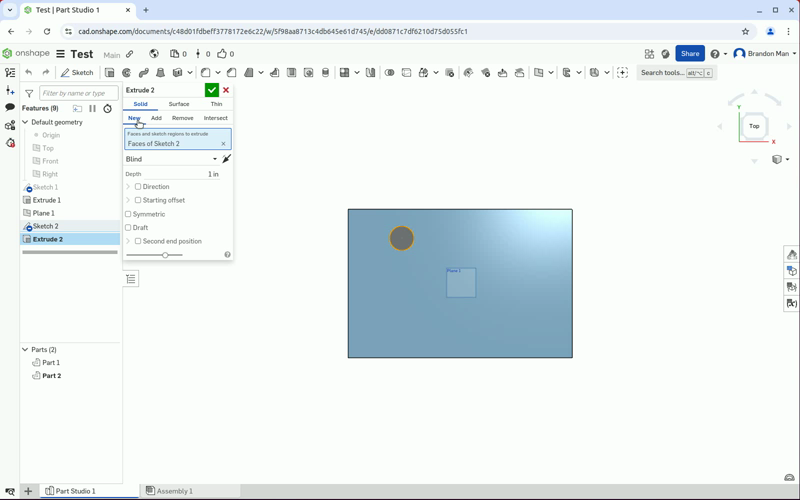
key(tab, 4)
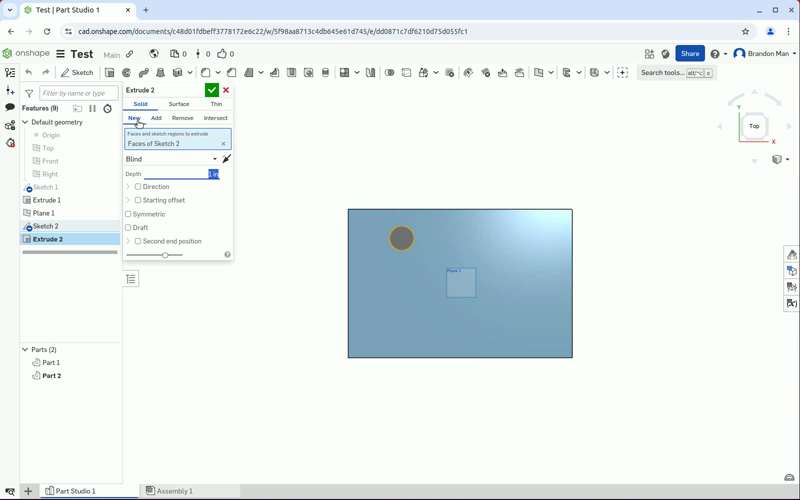
text(15.405)
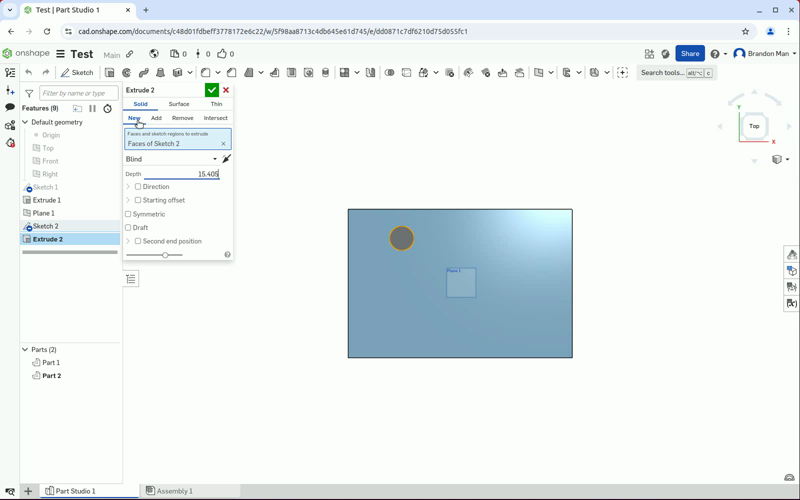
key(enter)
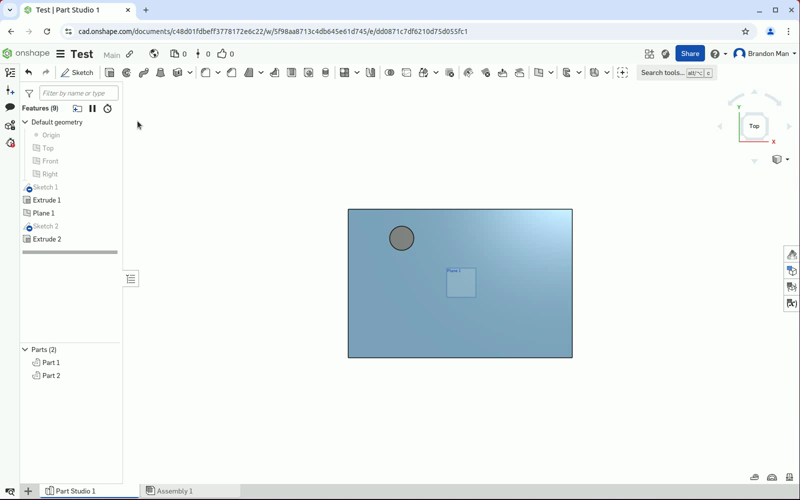
key(shift+h)
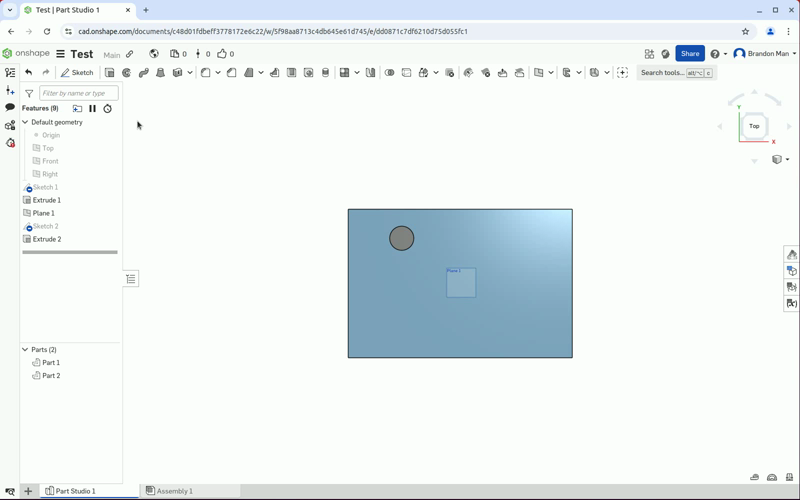
key(shift+h)
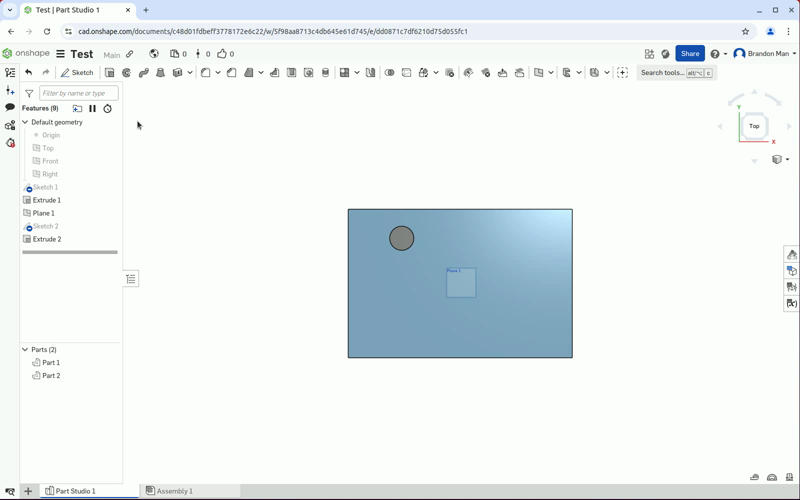
mouse_move(73, 189)
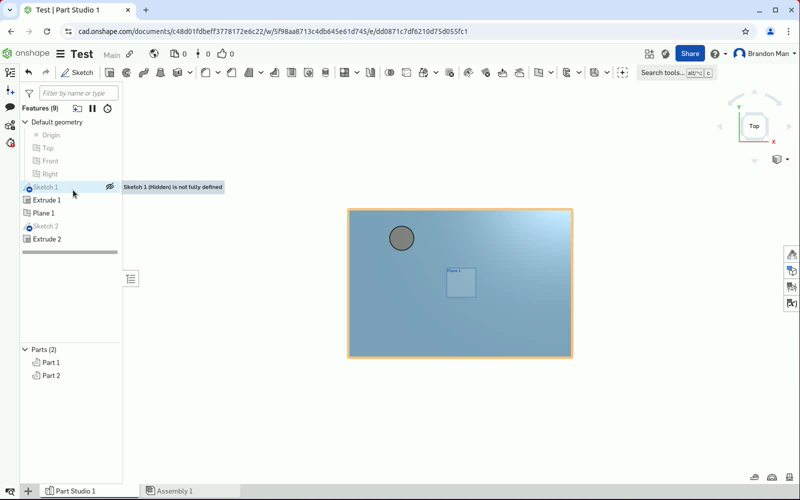
click(73, 189)
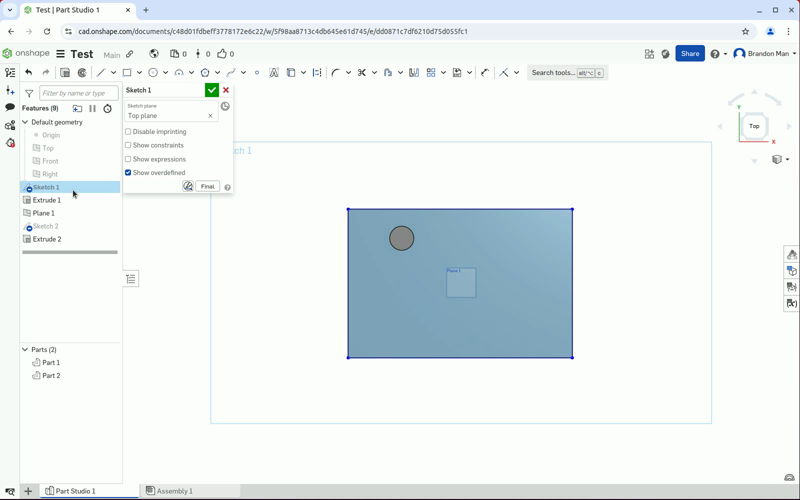
mouse_move(229, 92)
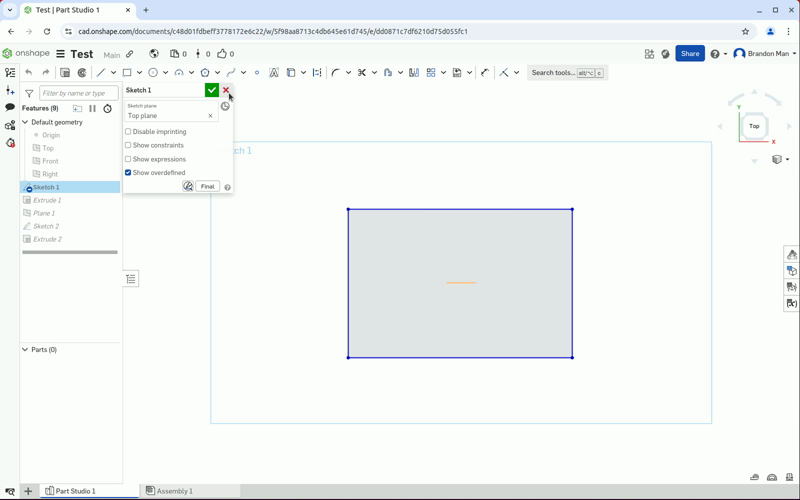
click(229, 92)
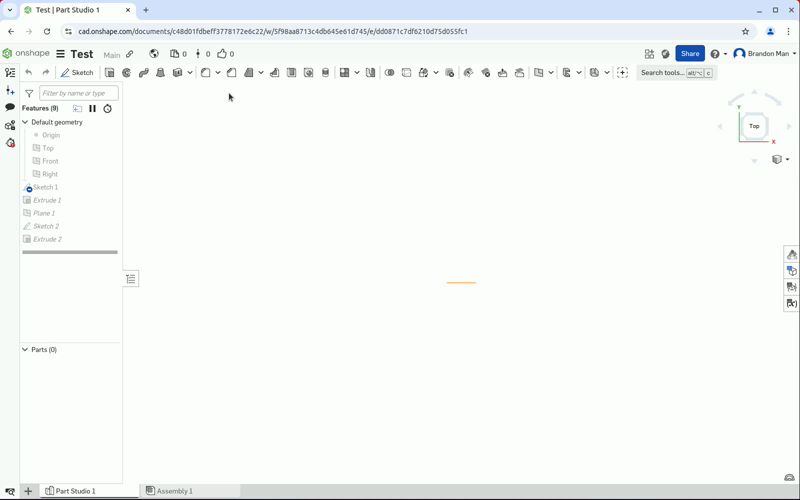
key(shift+s)
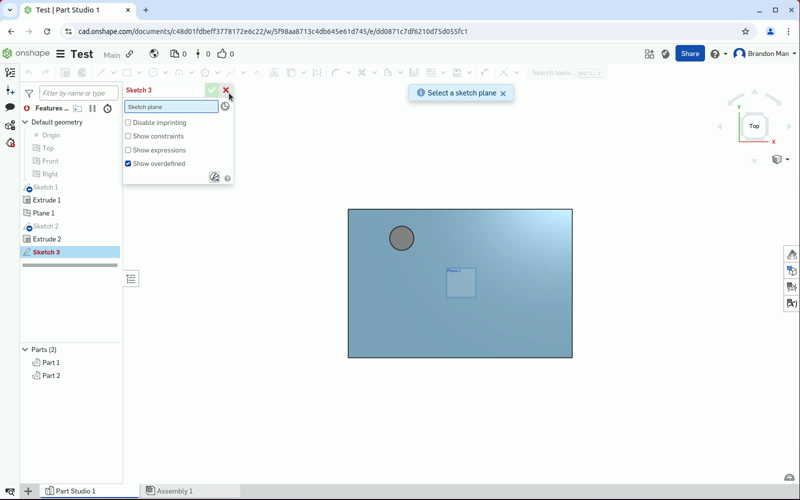
mouse_move(73, 215)
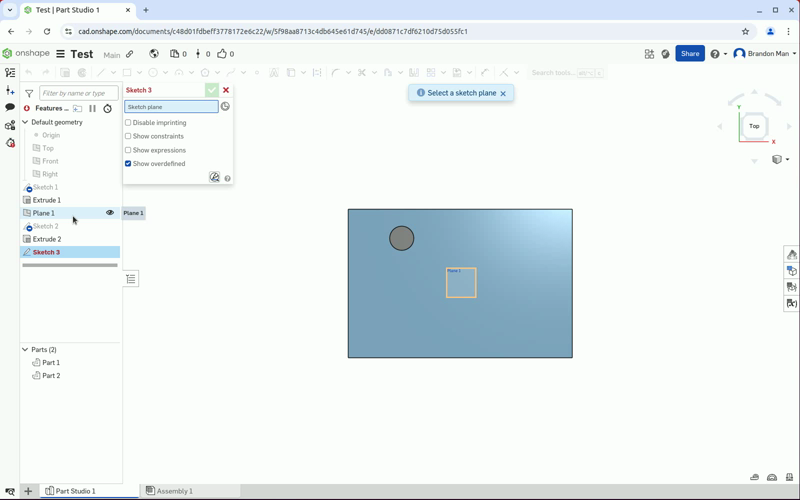
click(73, 215)
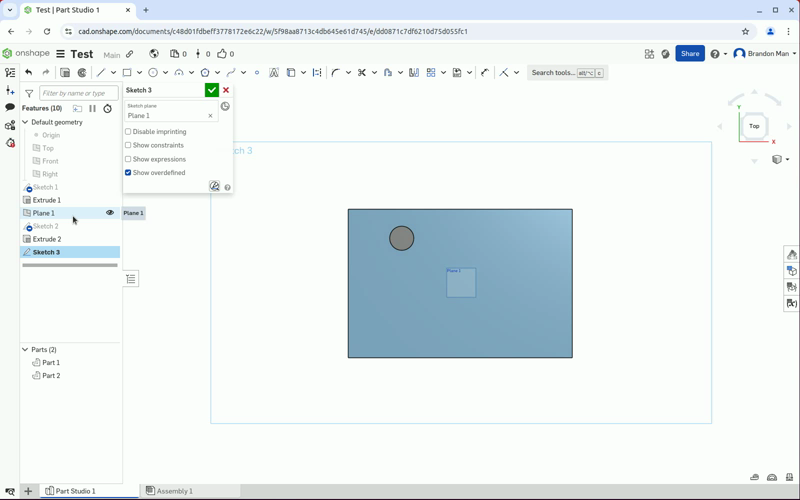
mouse_move(73, 352)
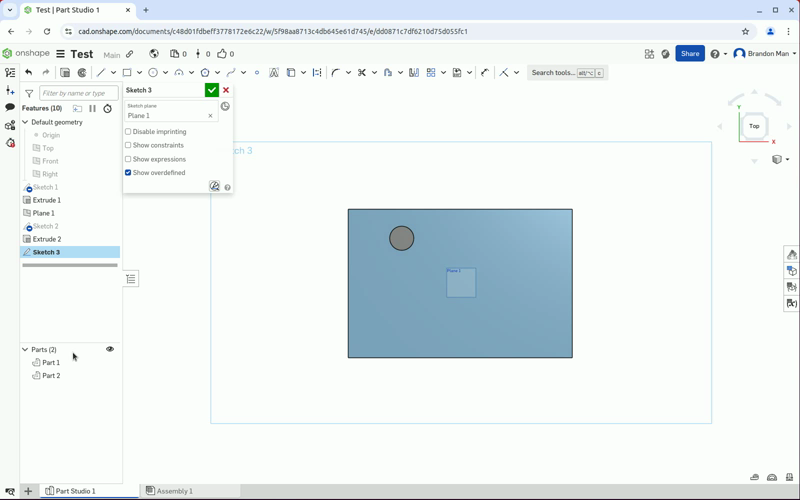
key(y)
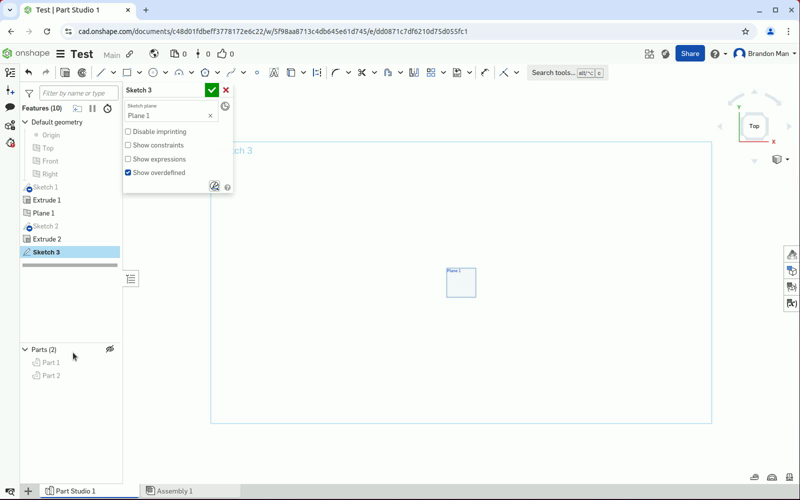
key(c)
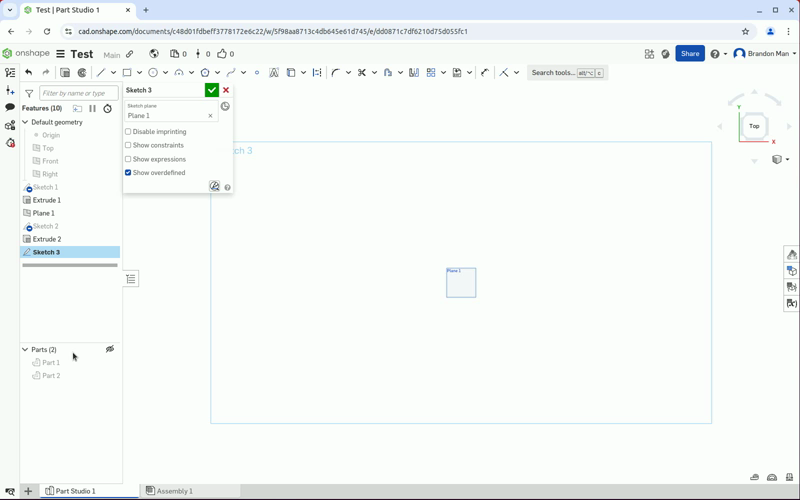
key_down(shift)
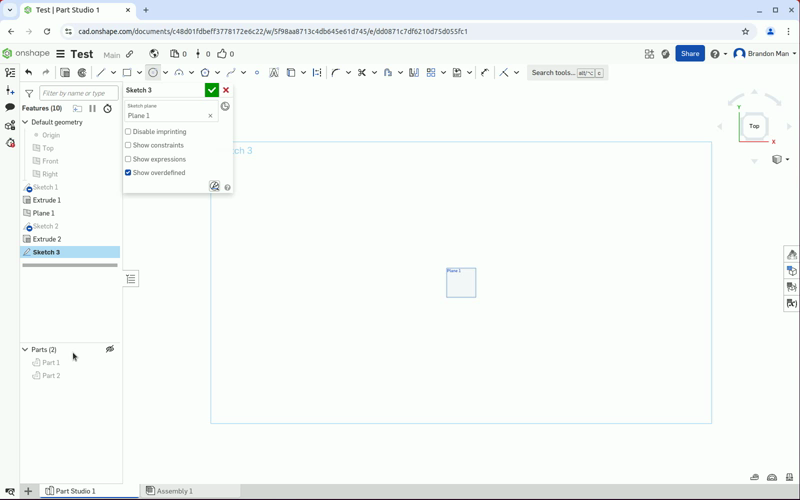
mouse_move(401, 327)
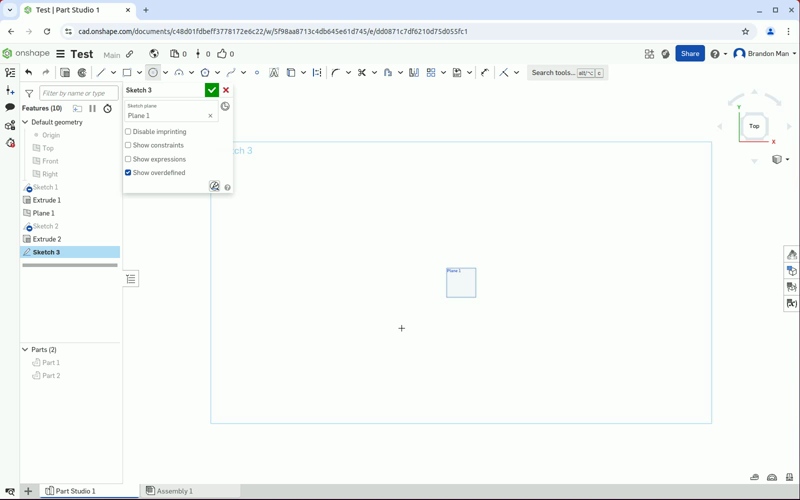
click(401, 327)
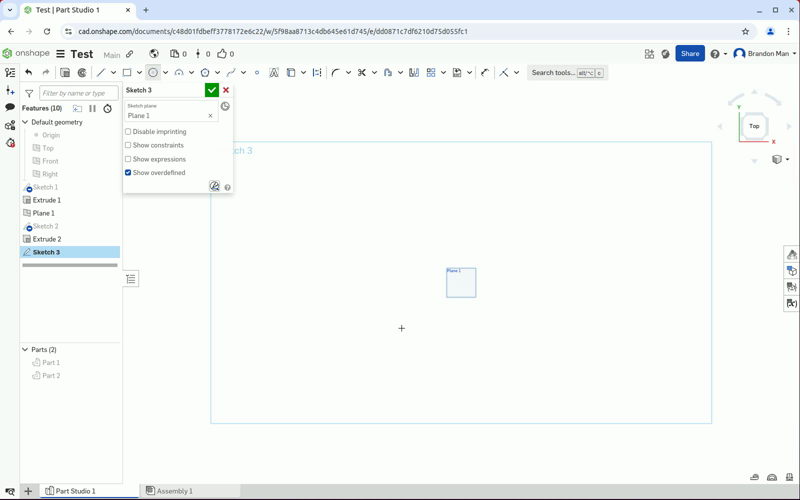
key_up(shift)
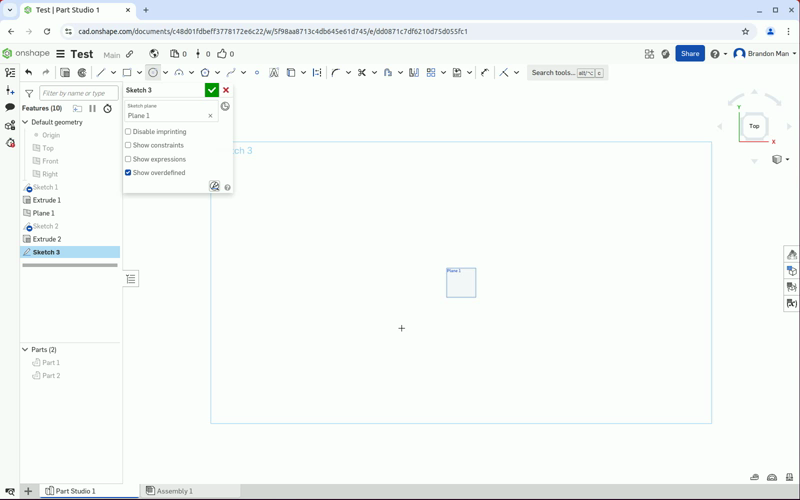
mouse_move(413, 327)
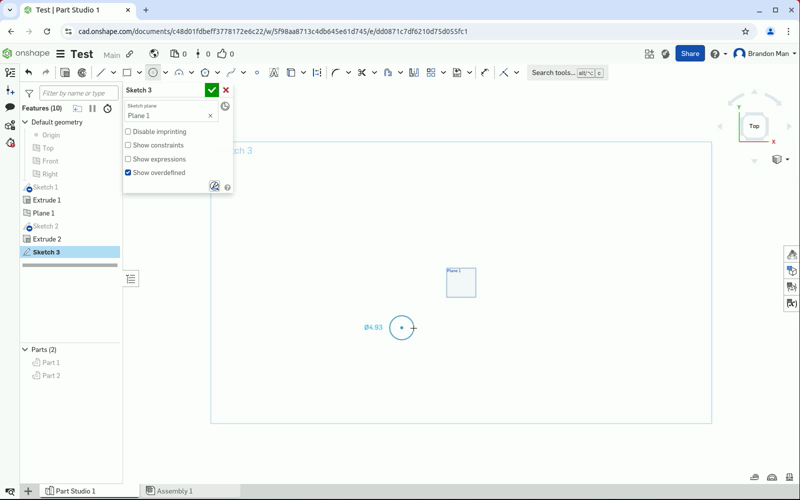
click(413, 327)
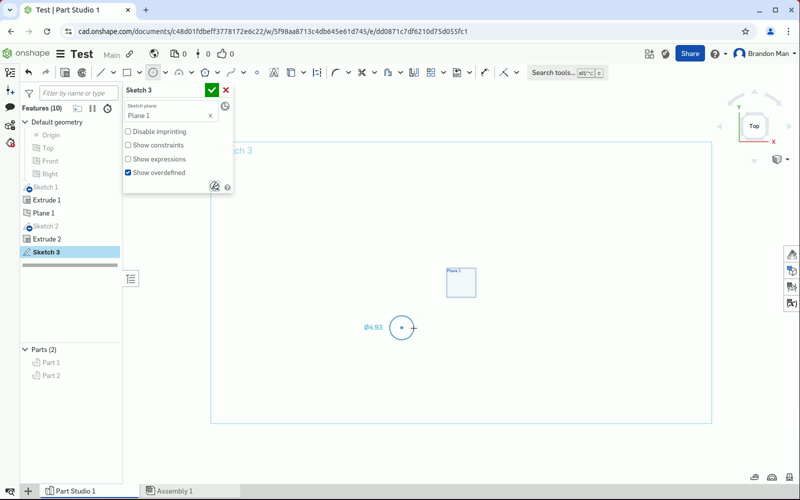
key(esc)
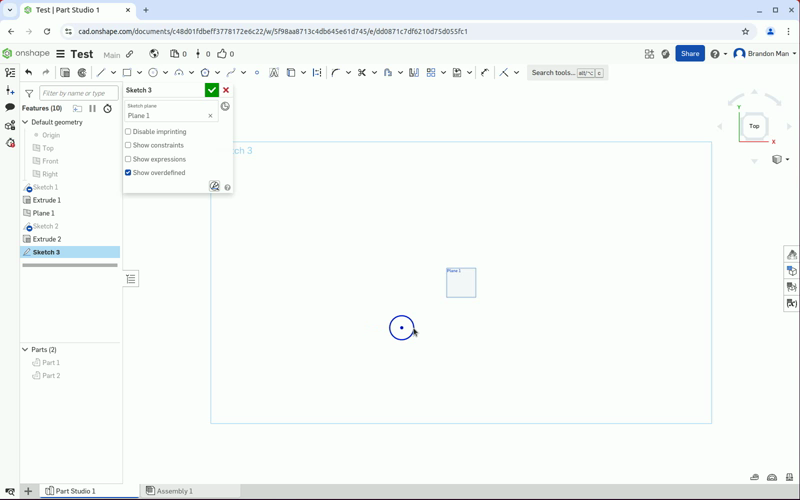
mouse_move(401, 317)
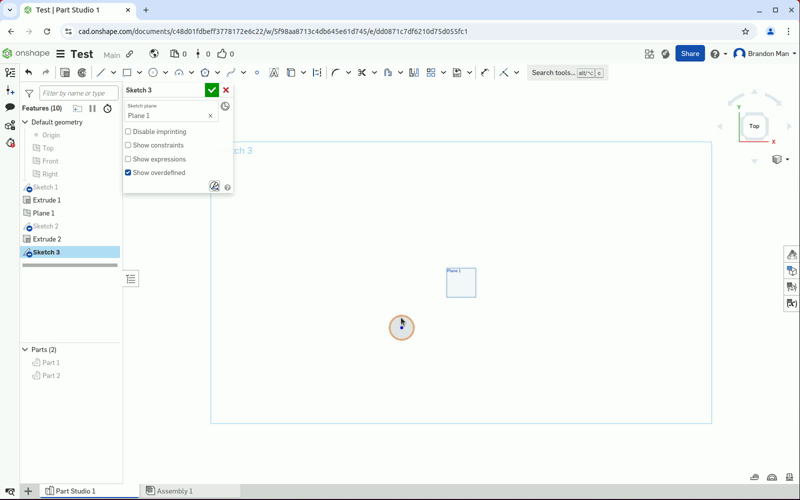
scroll(6)
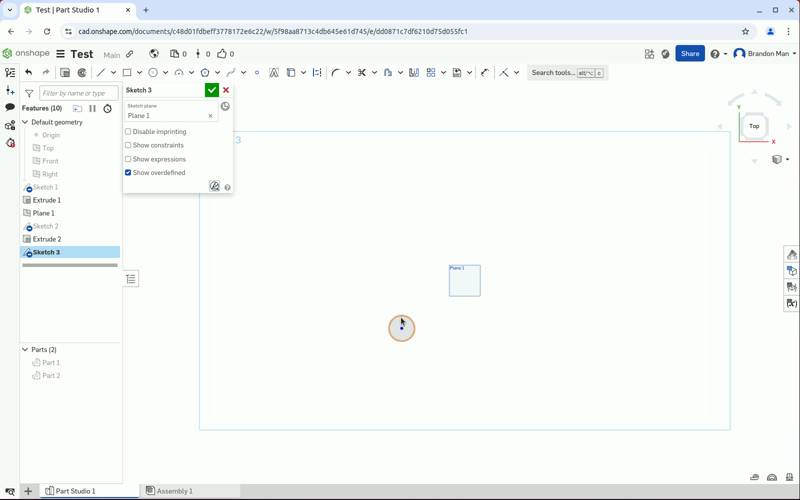
scroll(6)
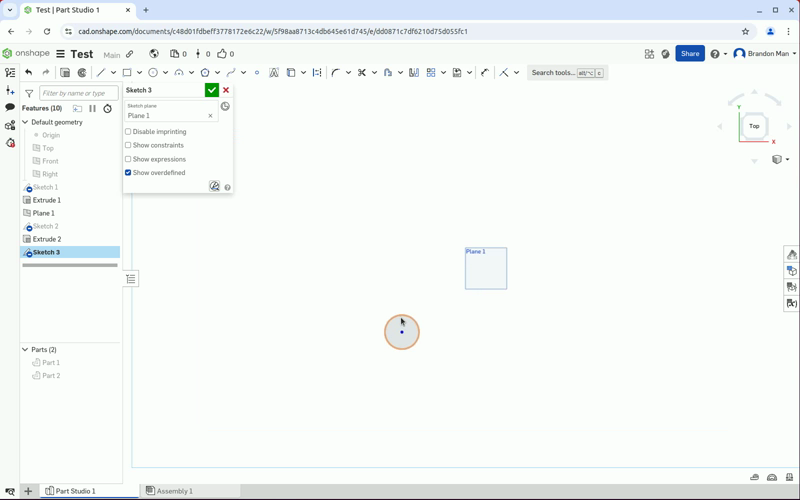
scroll(6)
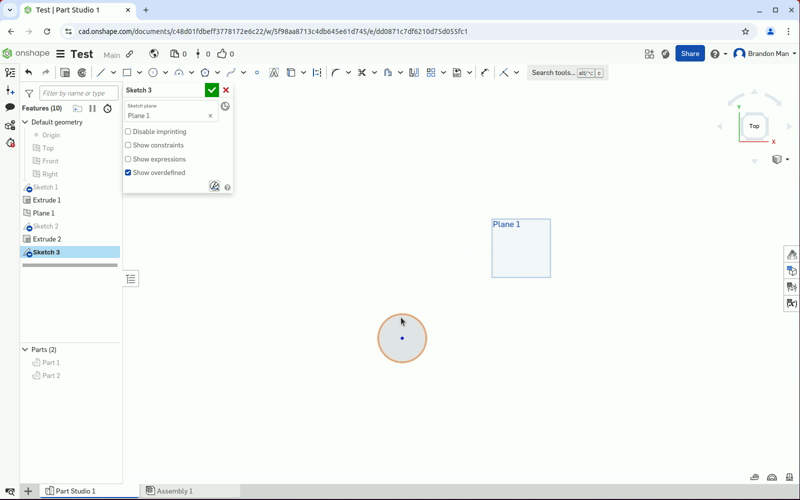
scroll(6)
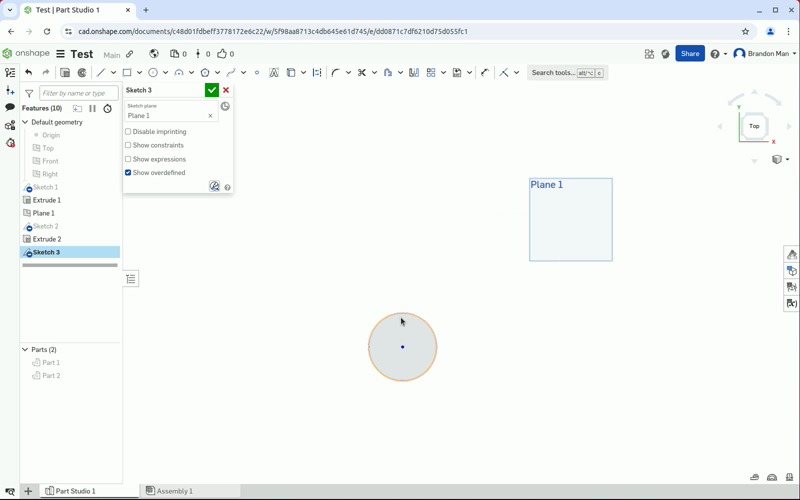
scroll(6)
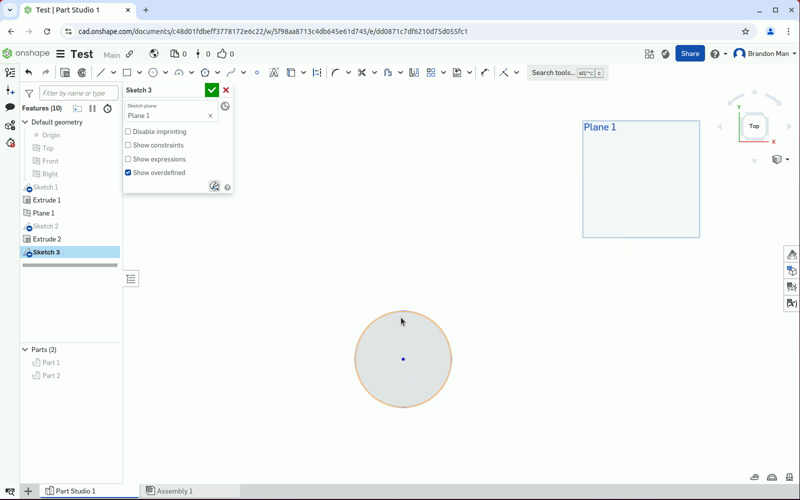
scroll(6)
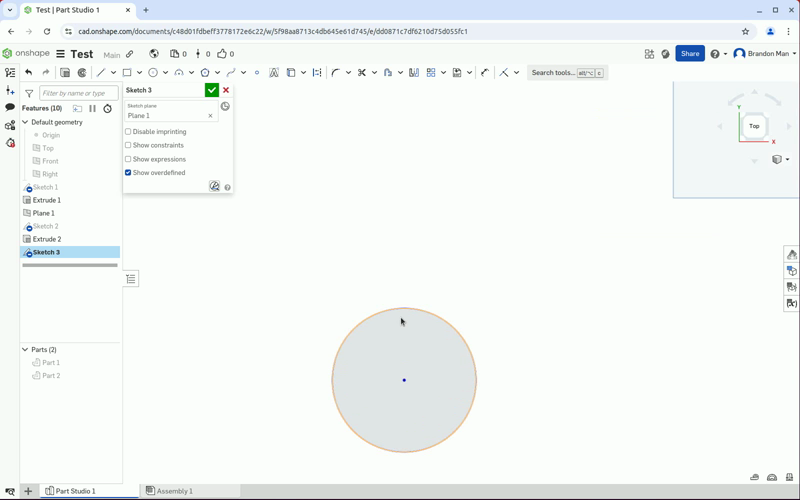
scroll(6)
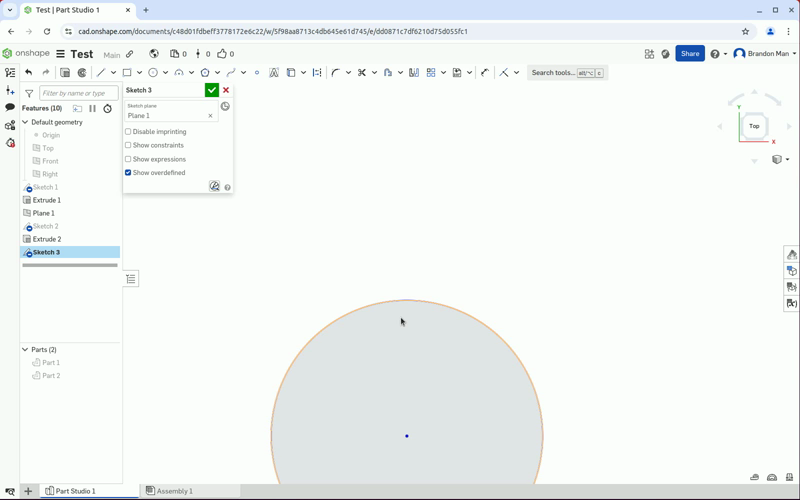
click(401, 317)
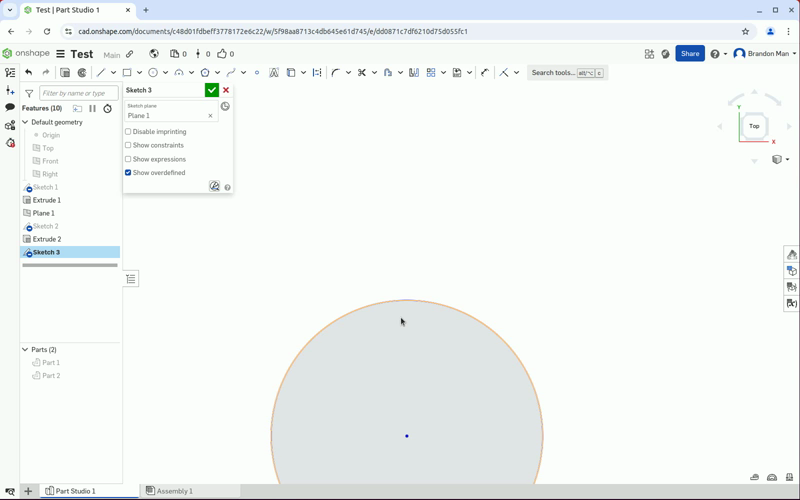
scroll(-6)
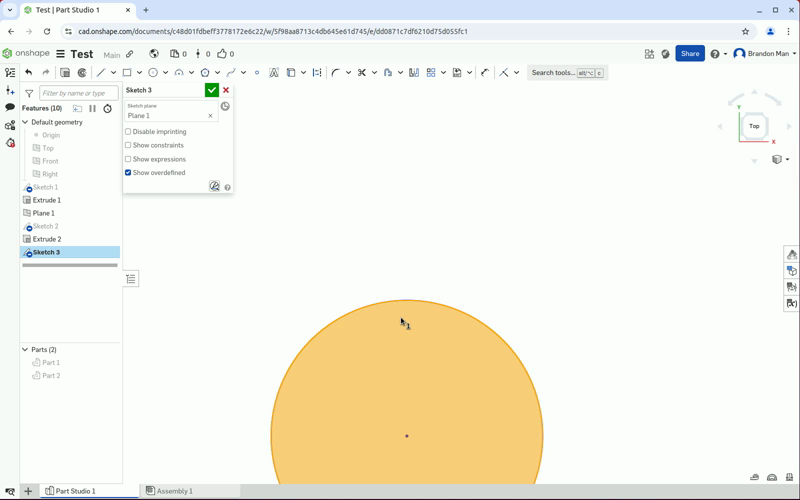
scroll(-6)
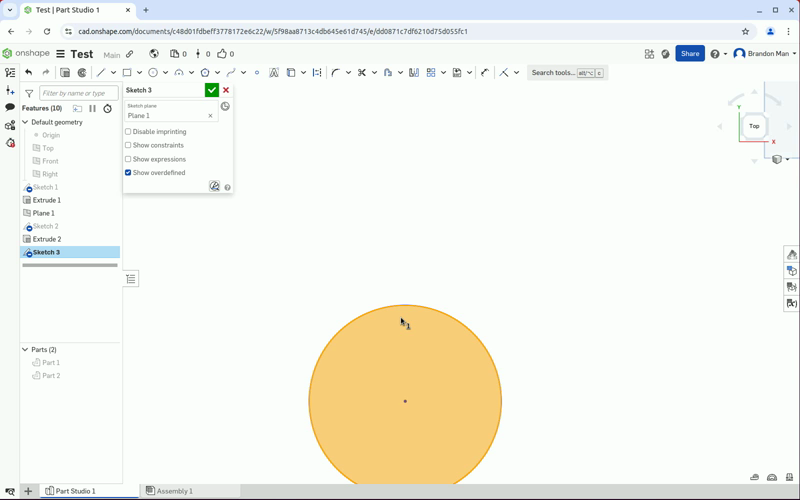
scroll(-6)
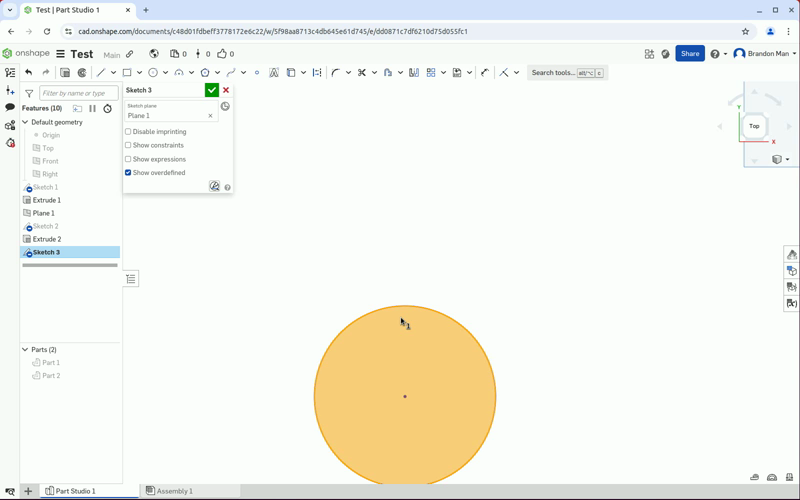
scroll(-6)
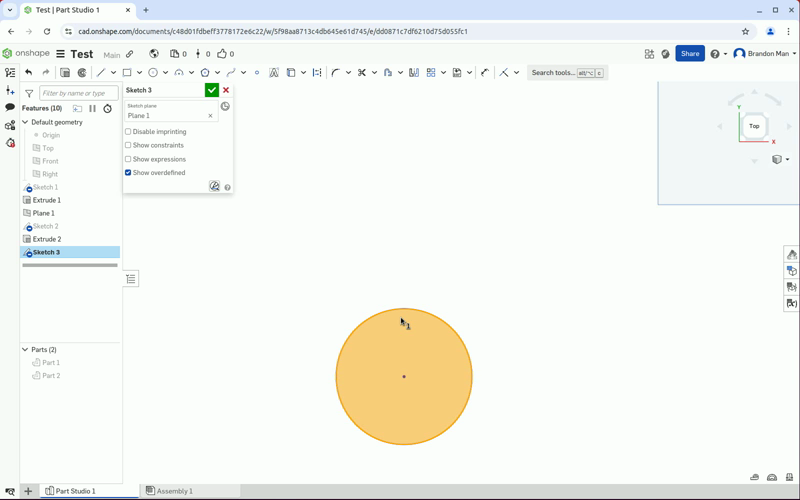
scroll(-6)
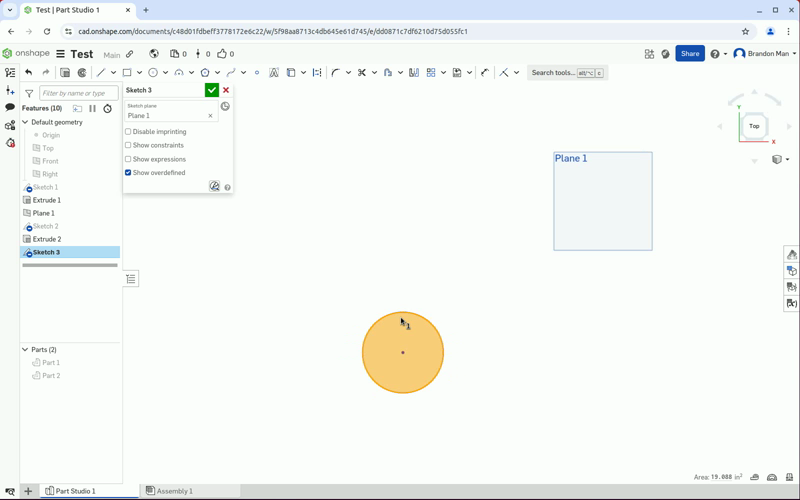
scroll(-6)
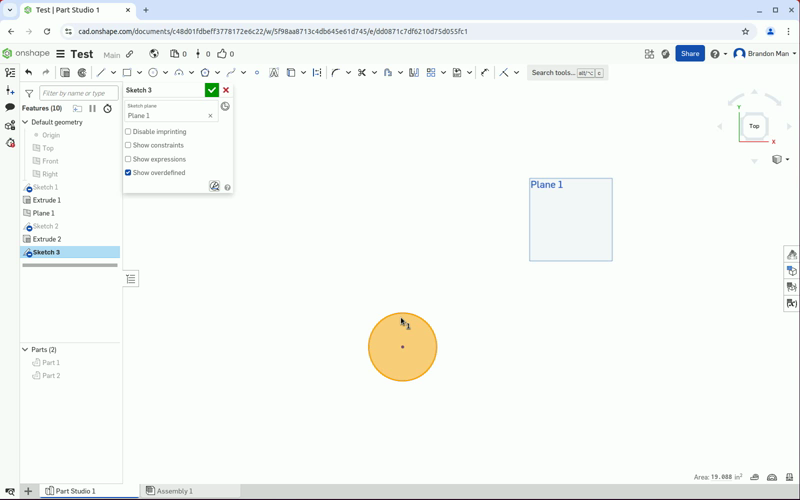
scroll(-6)
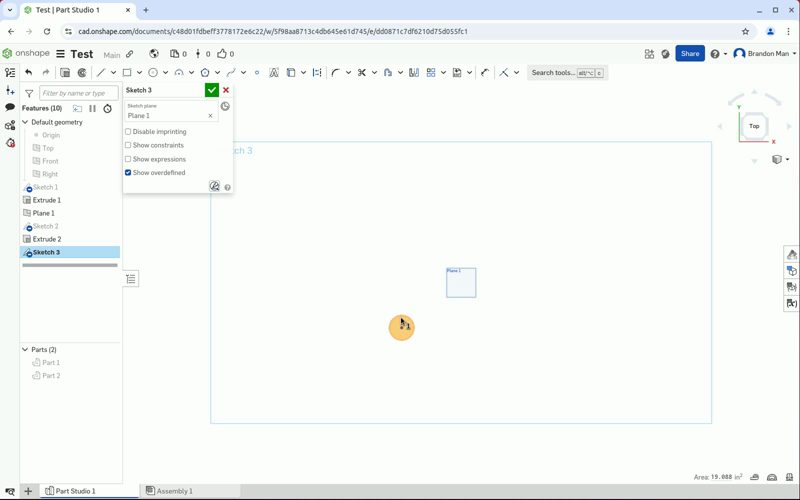
mouse_move(73, 352)
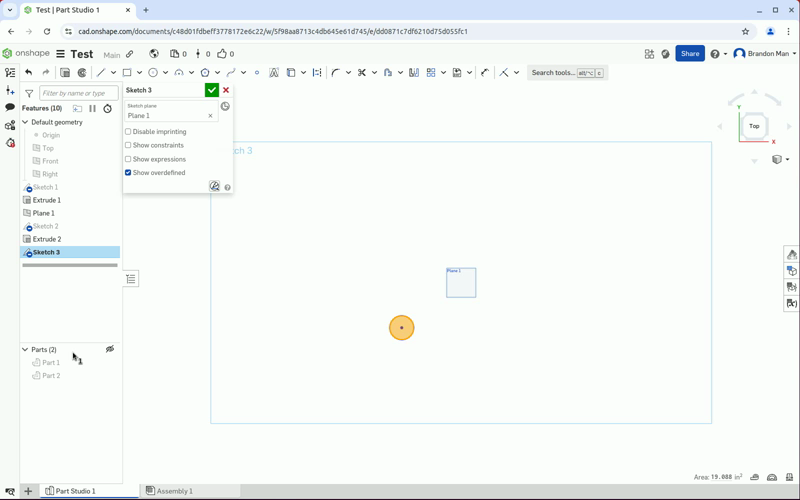
key(shift+y)
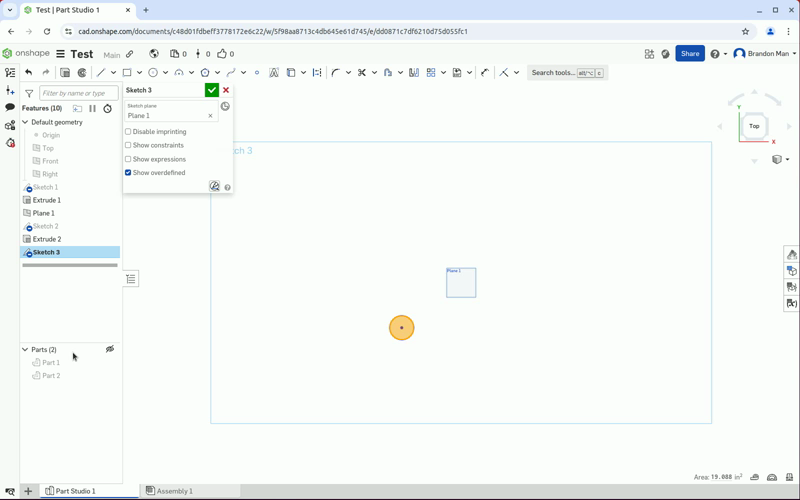
key(shift+e)
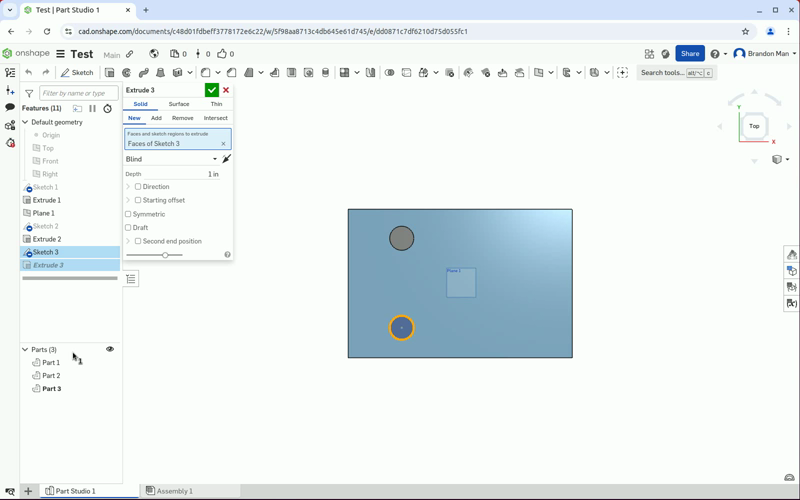
mouse_move(143, 106)
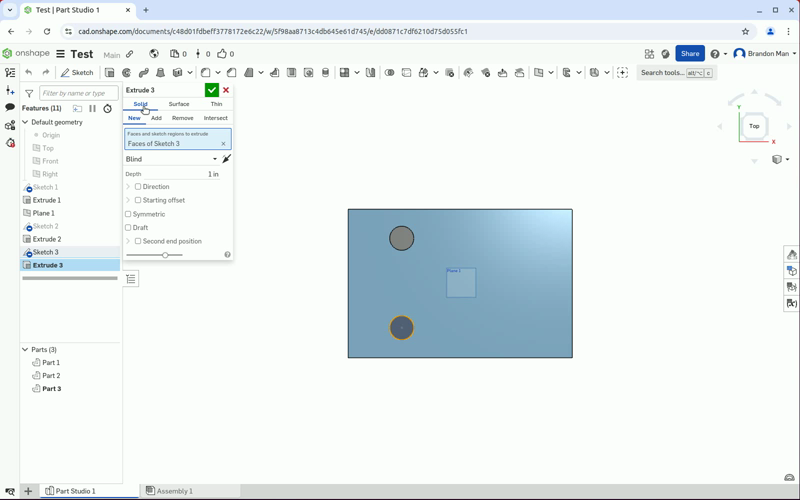
click(143, 106)
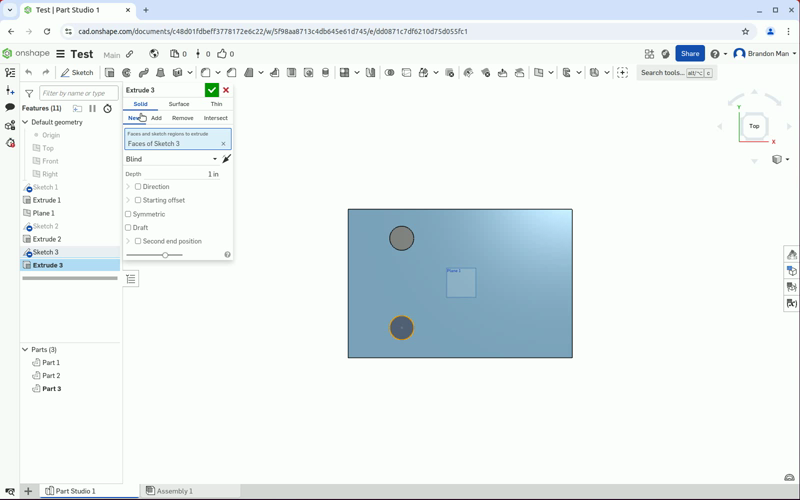
mouse_move(137, 120)
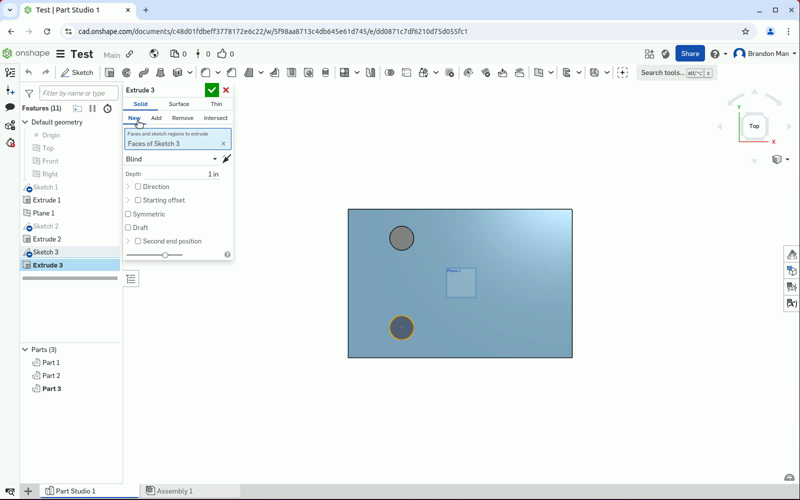
click(137, 120)
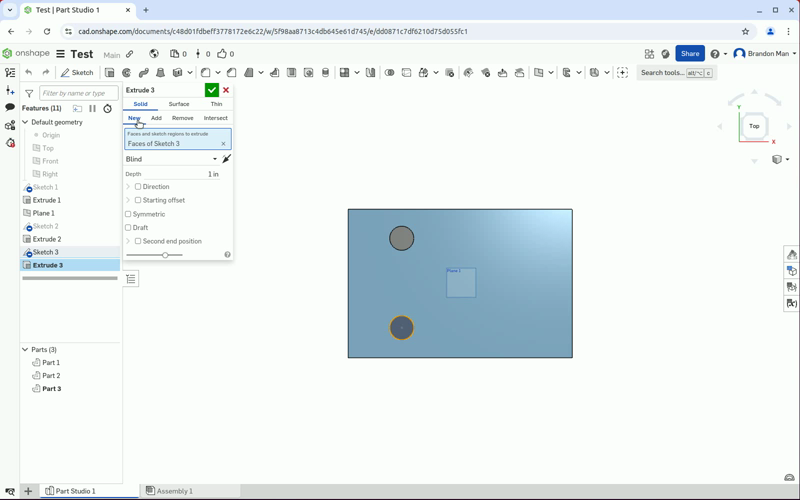
key(tab, 4)
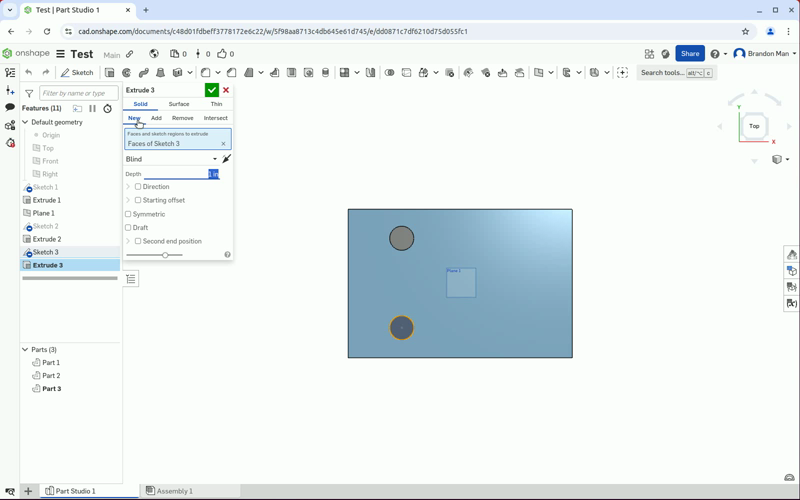
text(15.405)
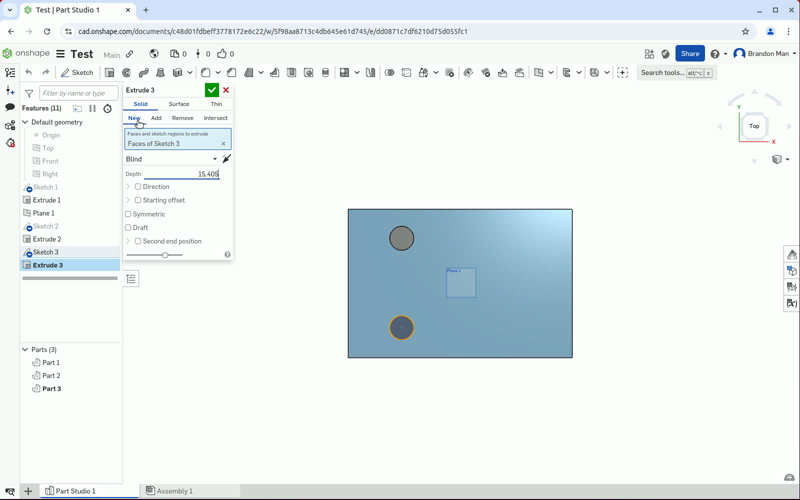
key(enter)
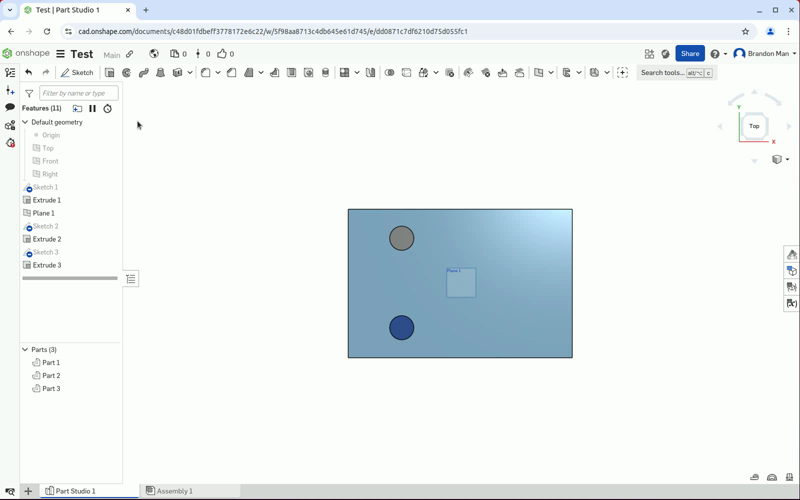
key(shift+h)
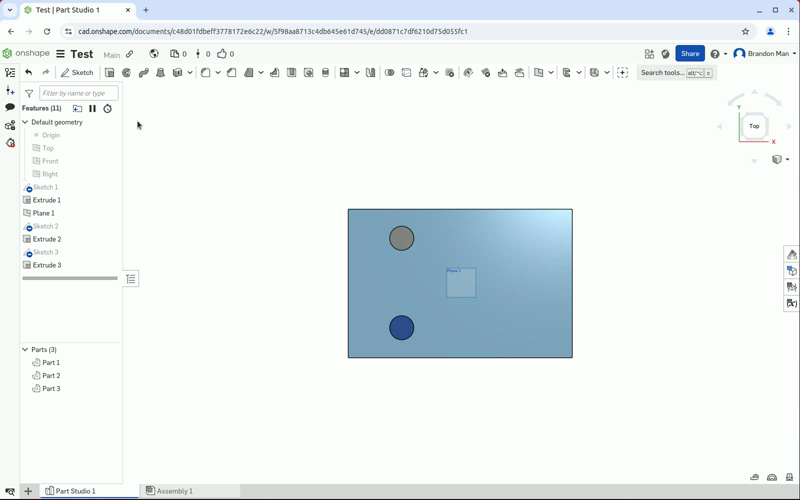
key(shift+h)
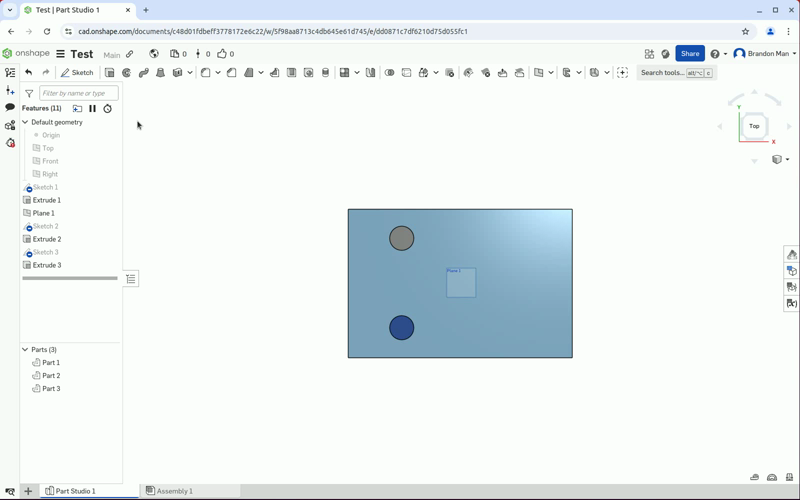
mouse_move(73, 189)
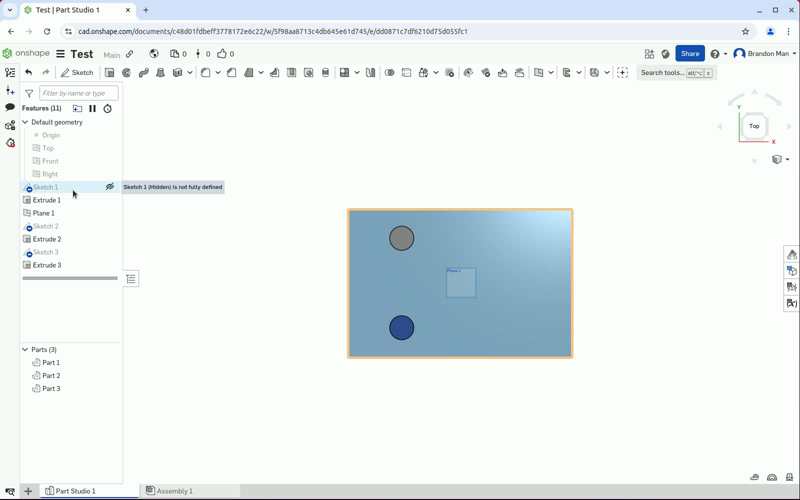
click(73, 189)
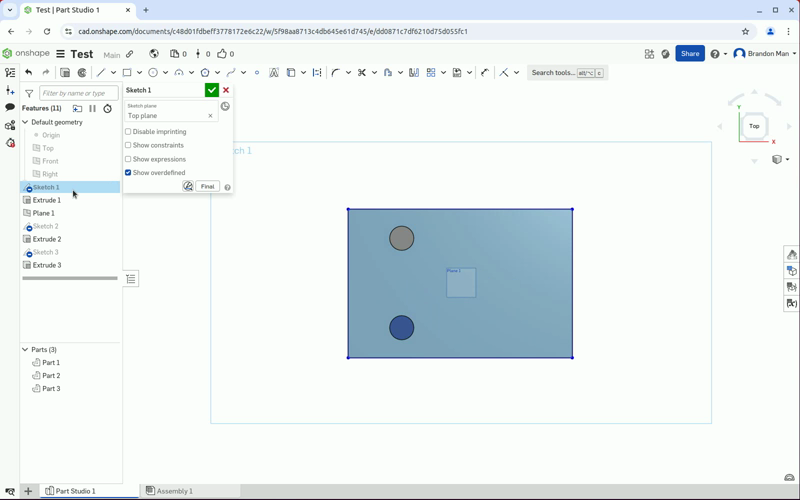
mouse_move(229, 92)
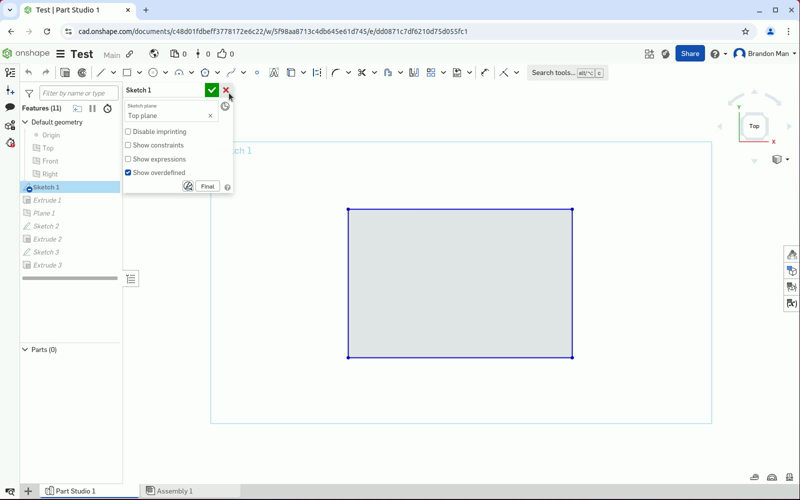
click(229, 92)
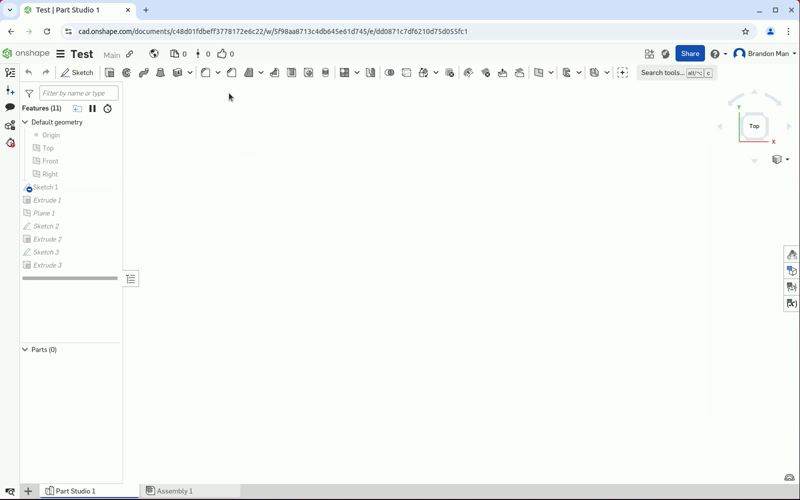
key(shift+s)
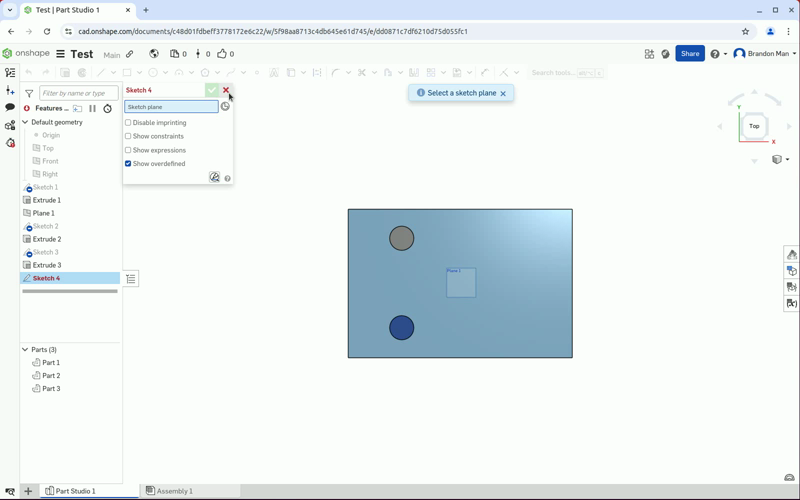
mouse_move(73, 215)
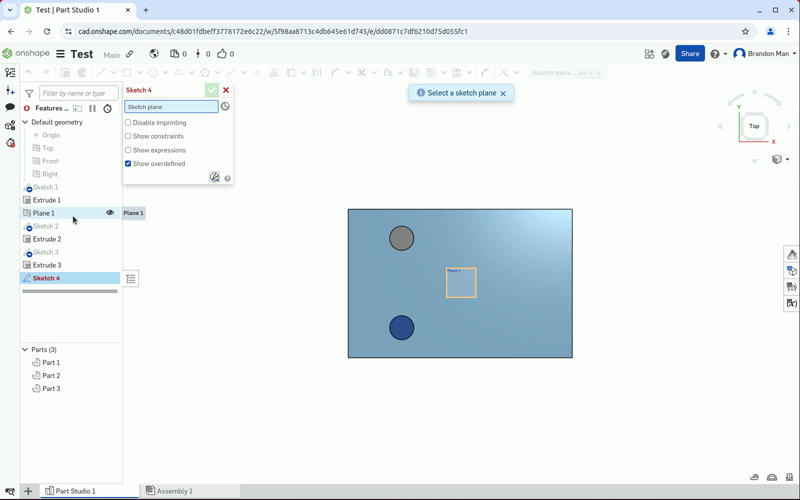
click(73, 215)
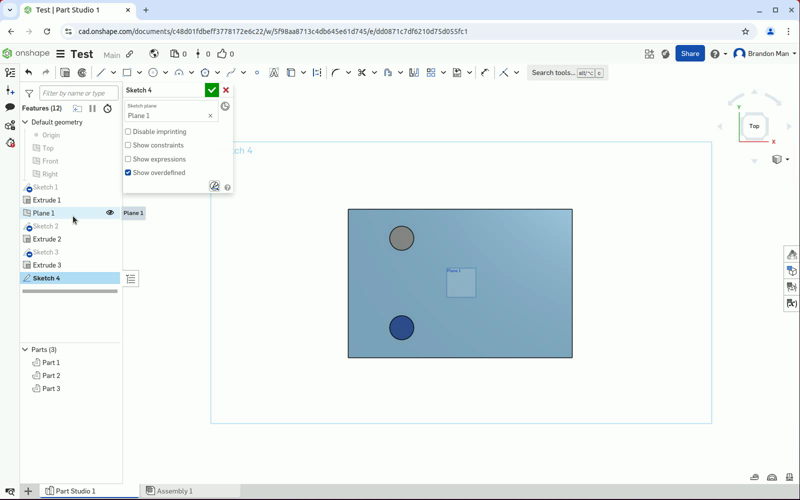
mouse_move(73, 352)
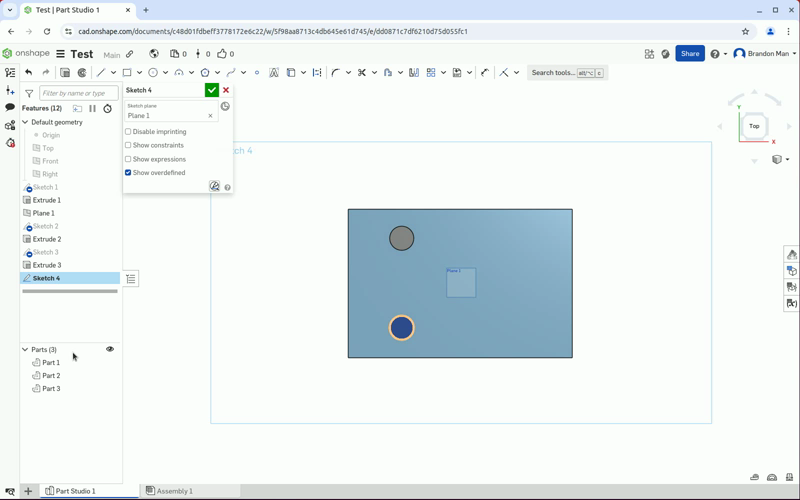
key(y)
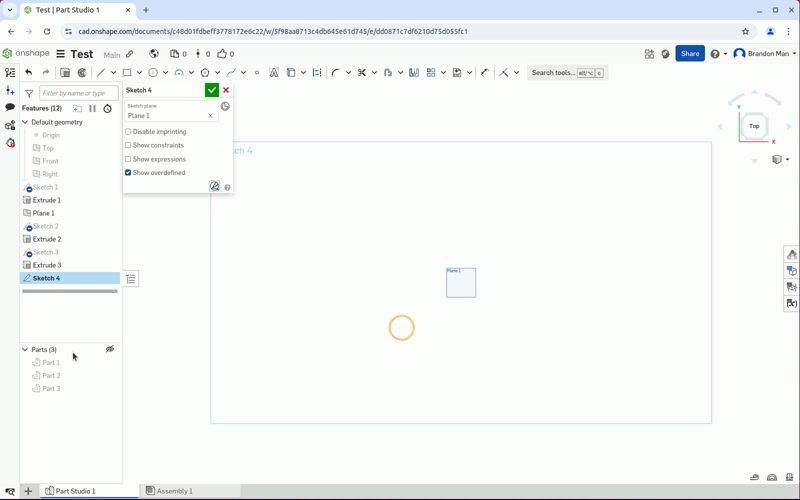
key(l)
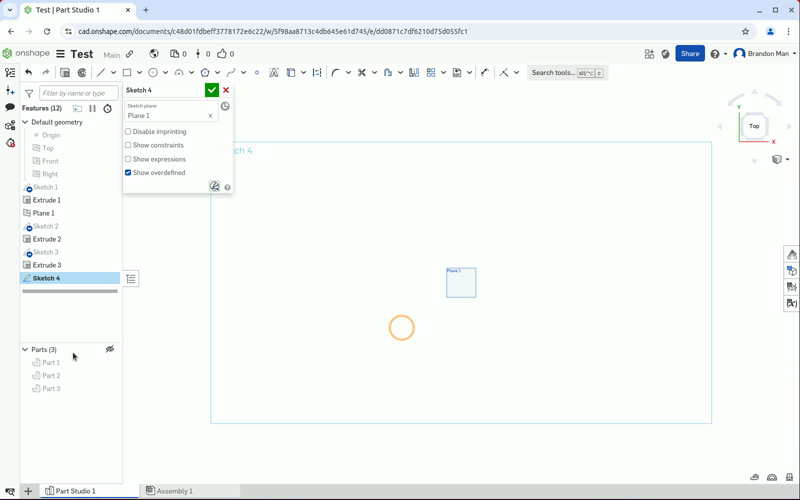
key_down(shift)
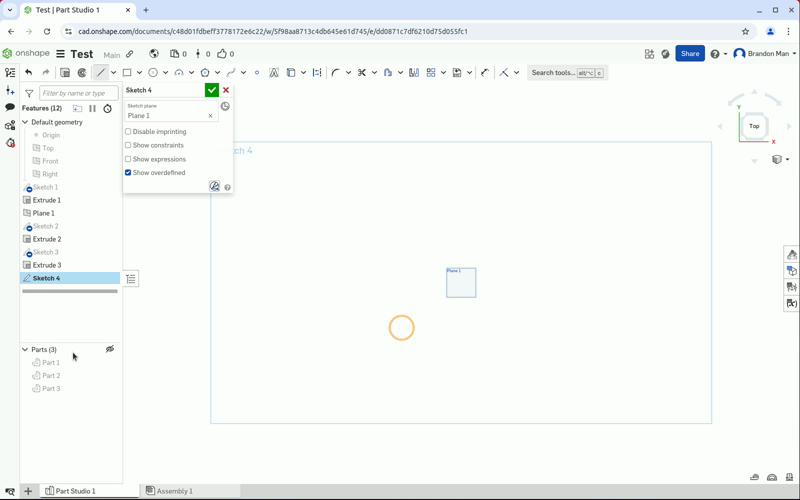
mouse_move(508, 238)
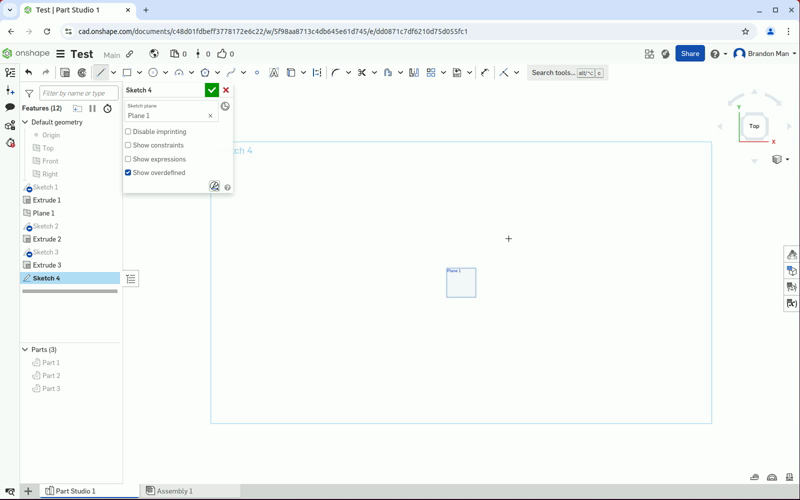
click(508, 238)
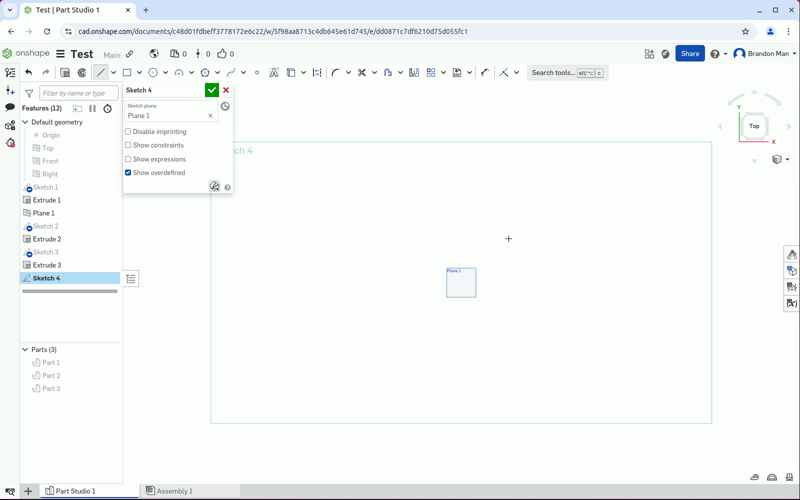
key_up(shift)
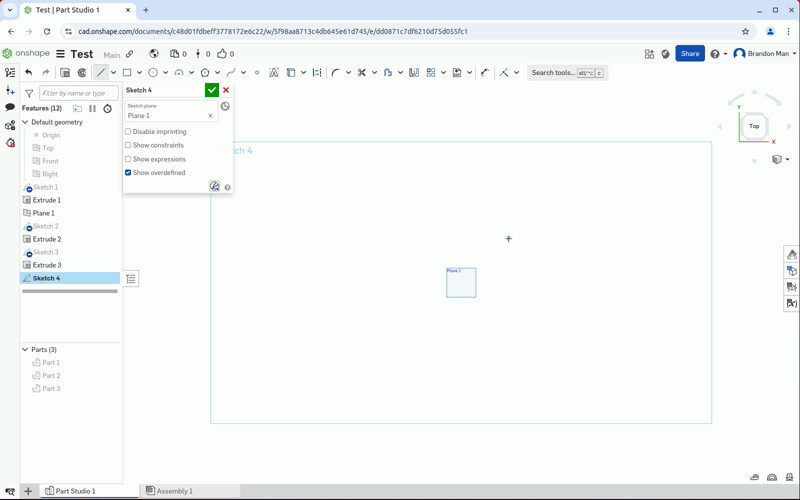
key_down(shift)
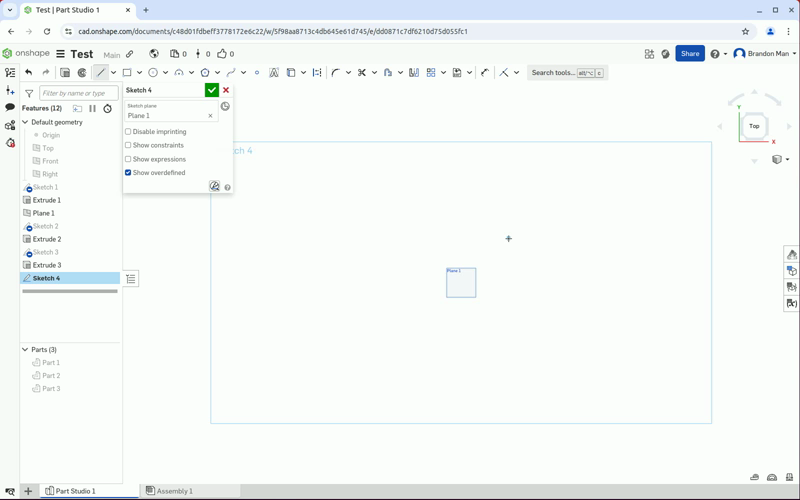
mouse_move(538, 238)
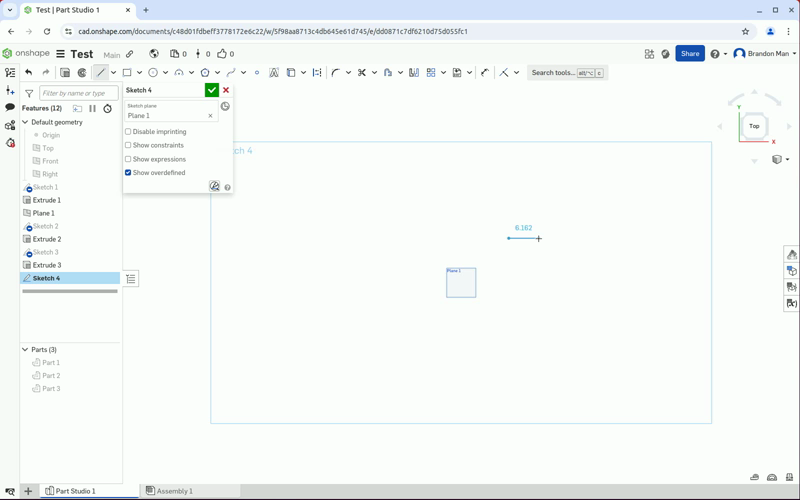
mouse_move(521, 238)
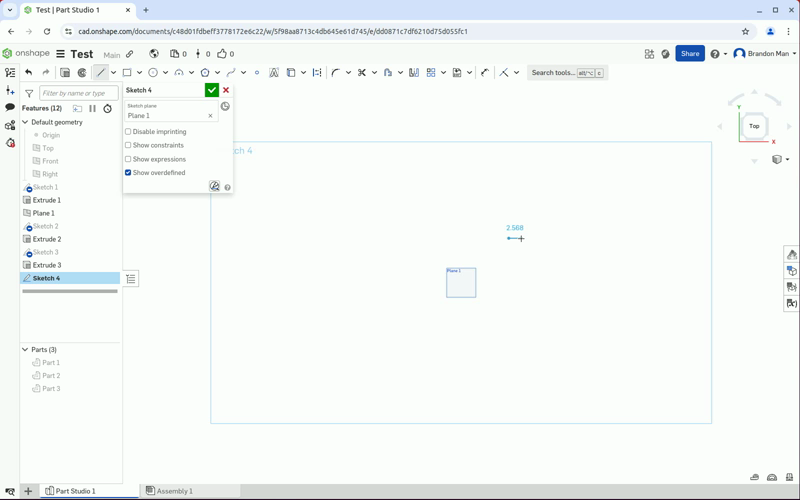
click(521, 238)
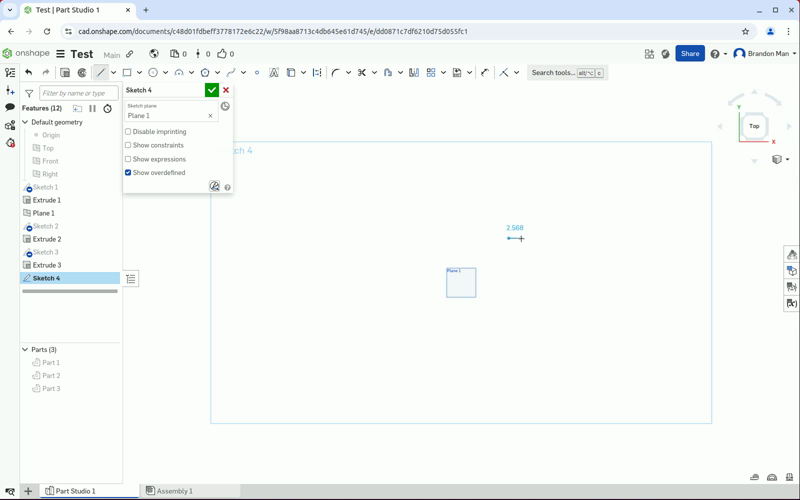
key_up(shift)
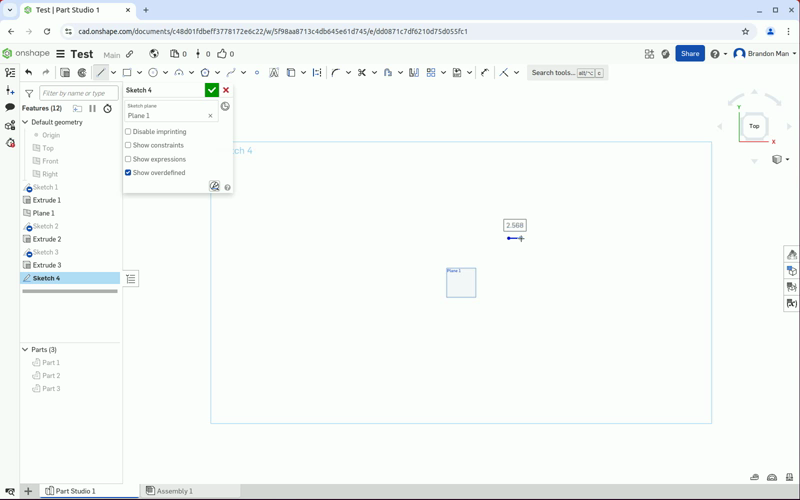
key_down(shift)
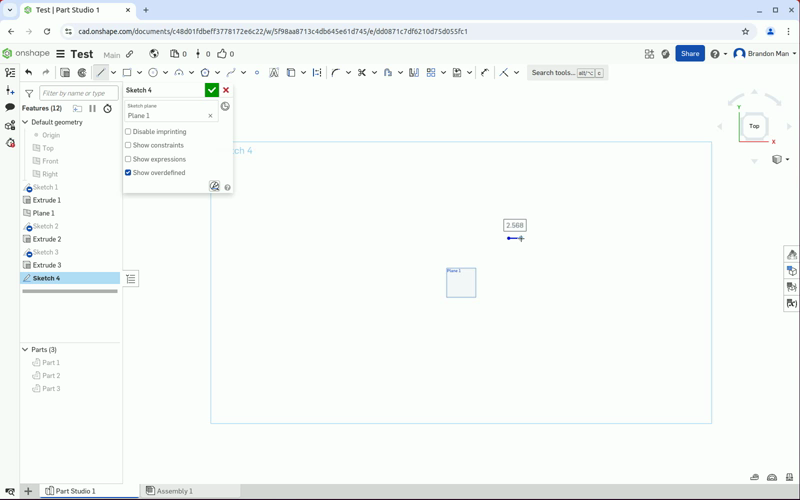
mouse_move(551, 238)
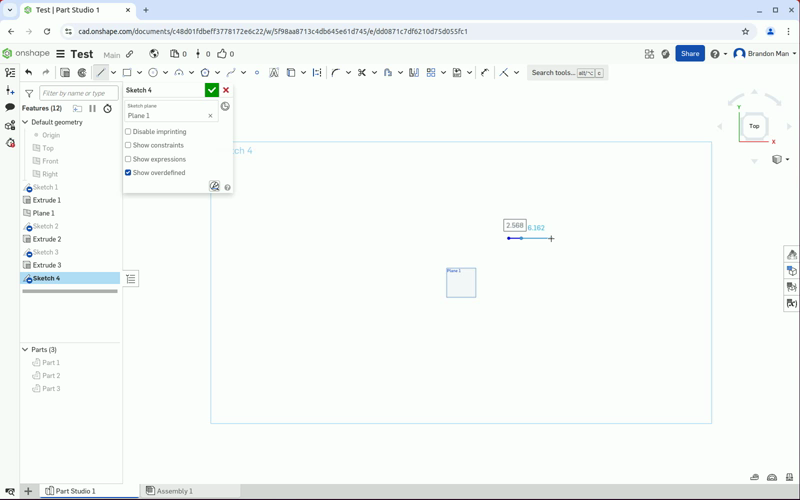
mouse_move(521, 250)
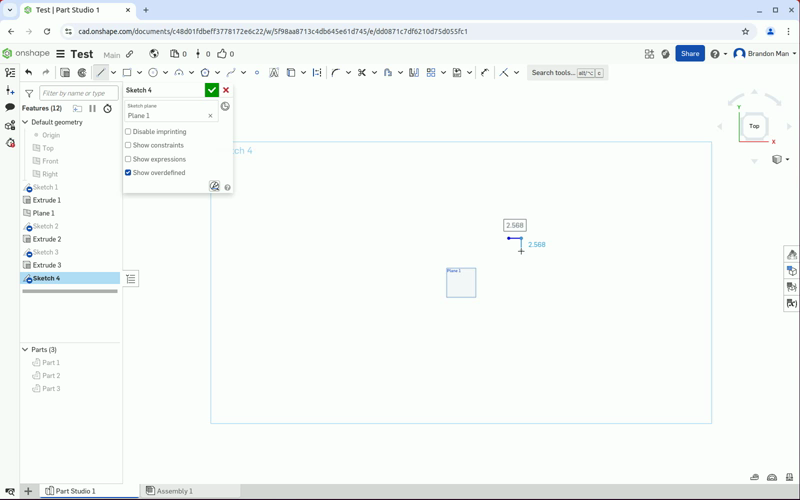
click(521, 250)
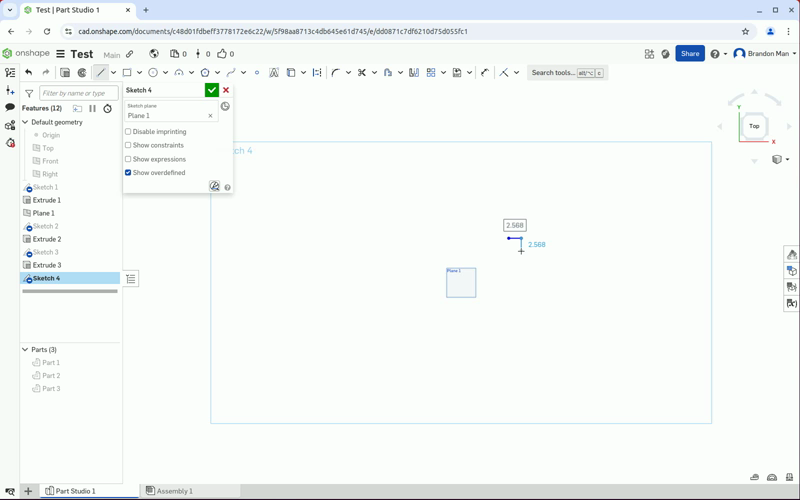
key_up(shift)
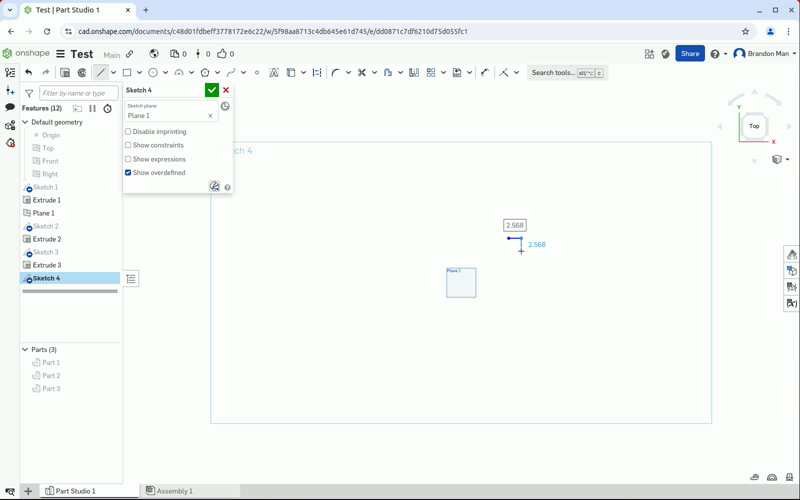
key(esc)
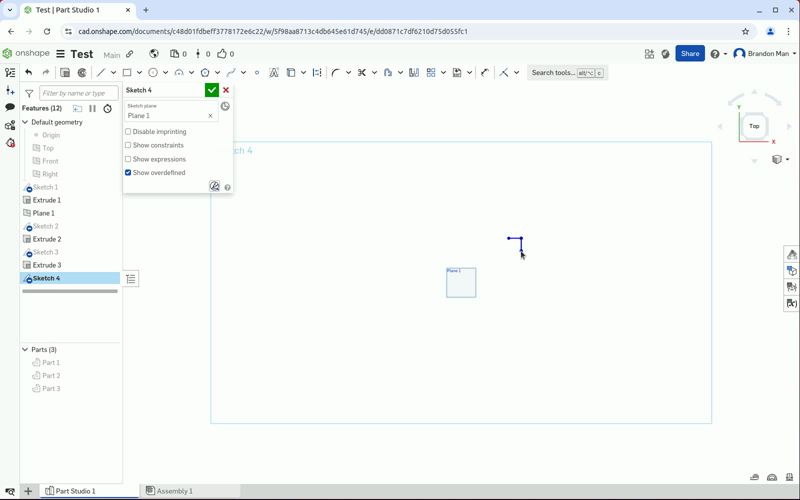
key(a)
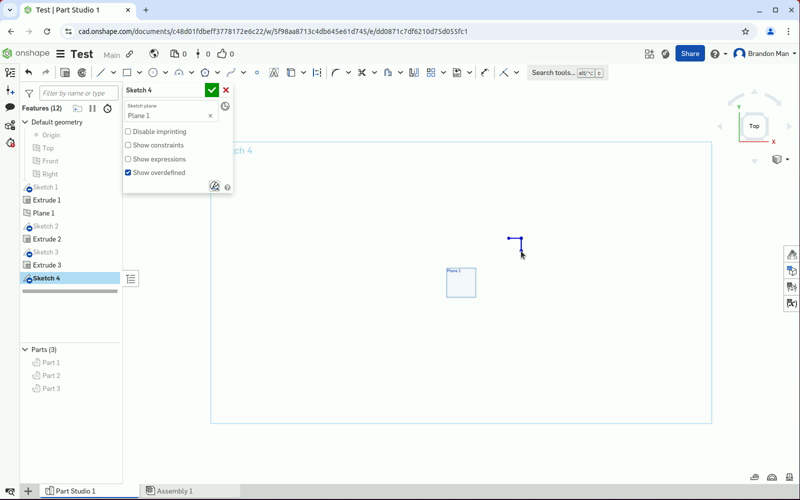
mouse_move(521, 250)
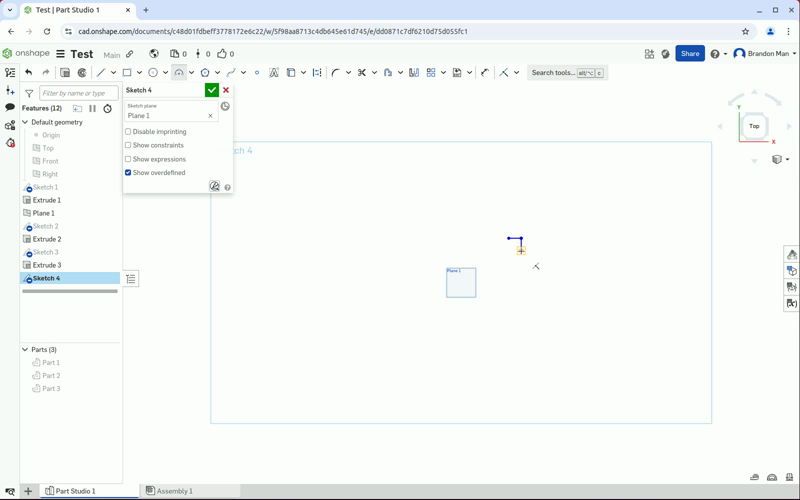
click(521, 250)
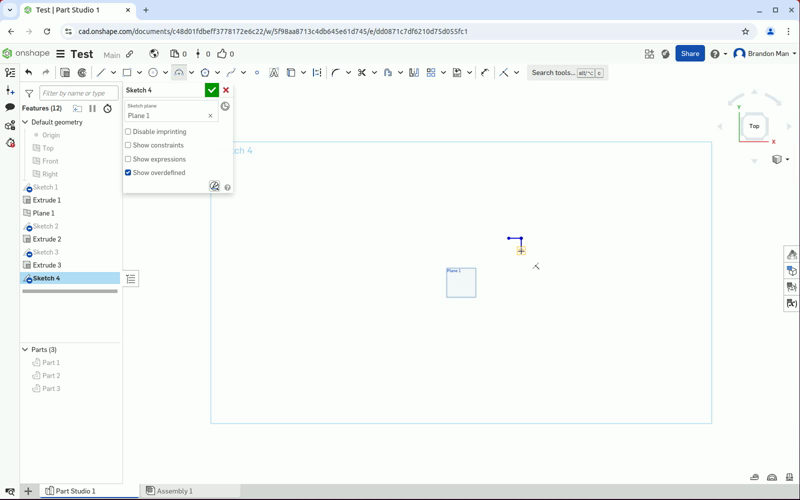
mouse_move(508, 238)
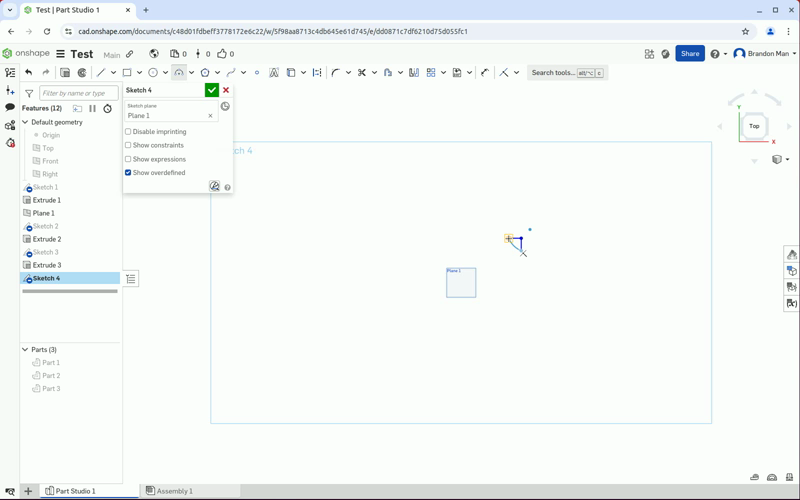
click(508, 238)
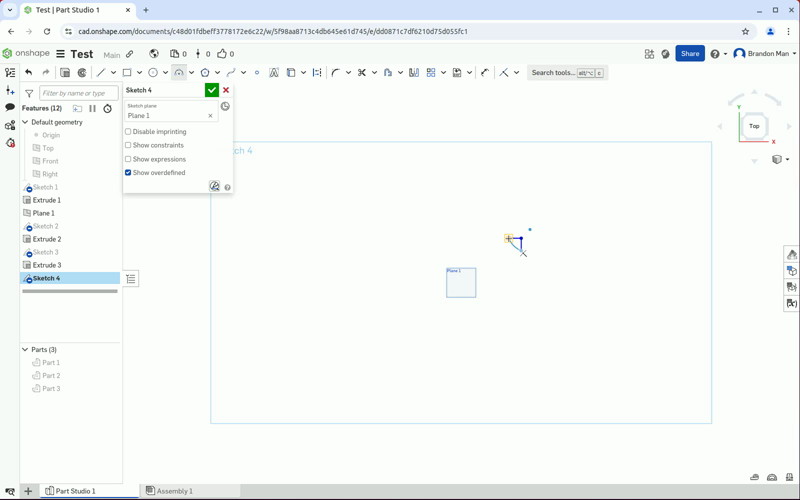
key_down(shift)
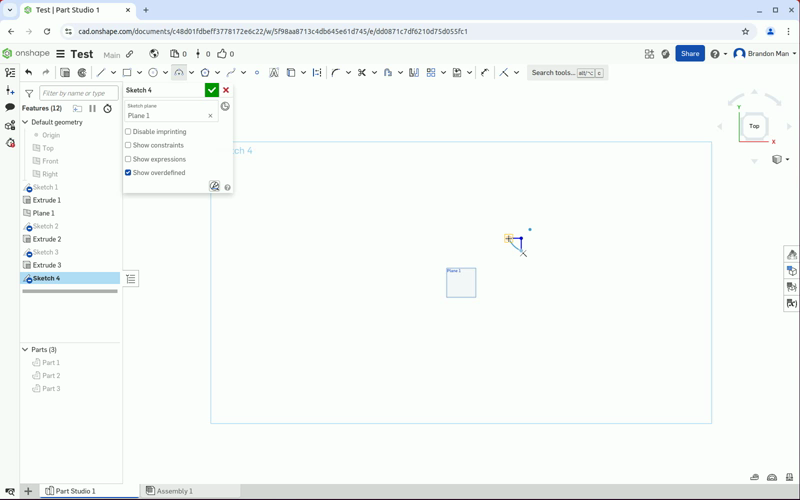
mouse_move(529, 229)
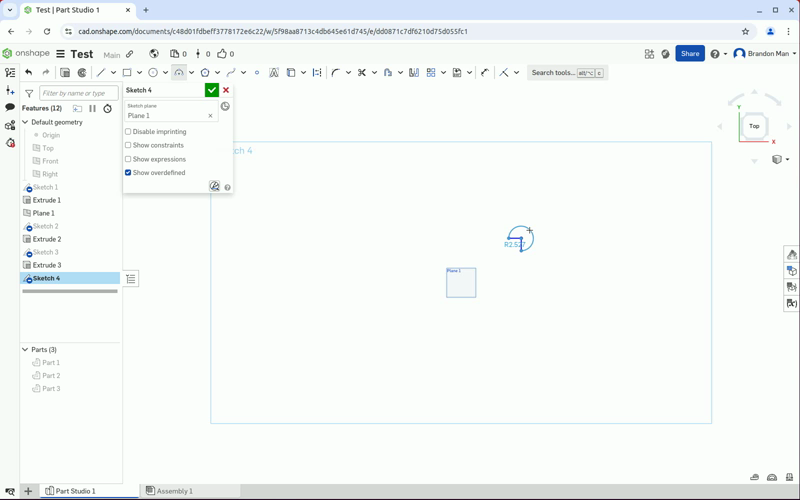
click(529, 229)
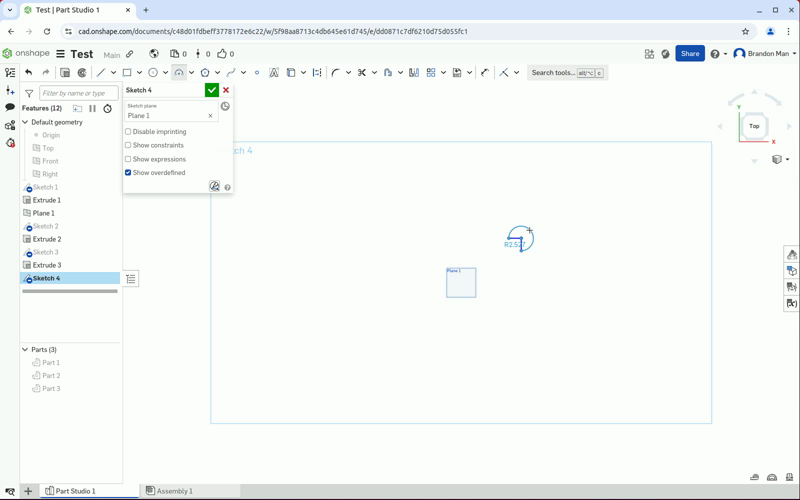
key_up(shift)
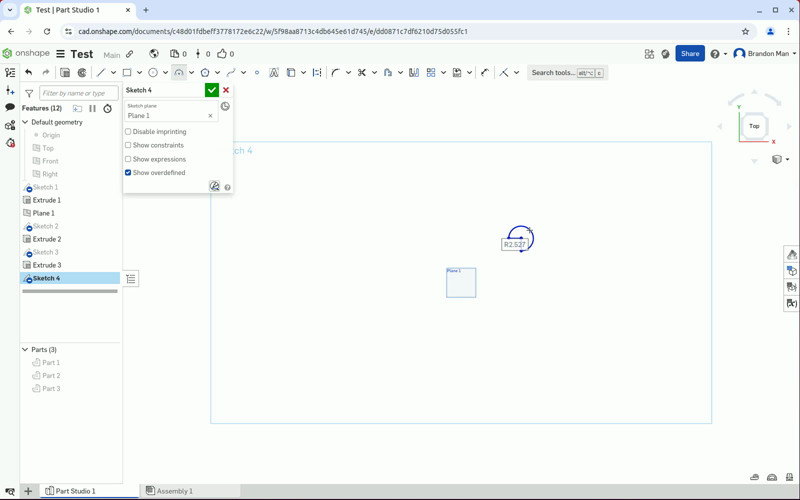
key(esc)
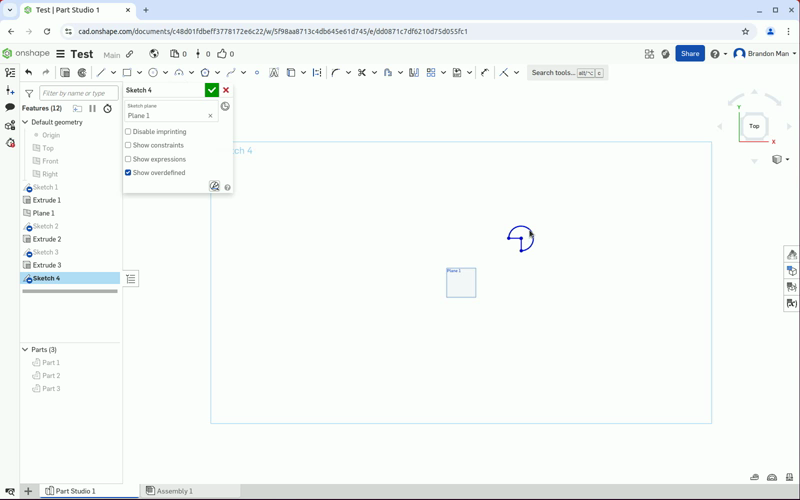
mouse_move(530, 242)
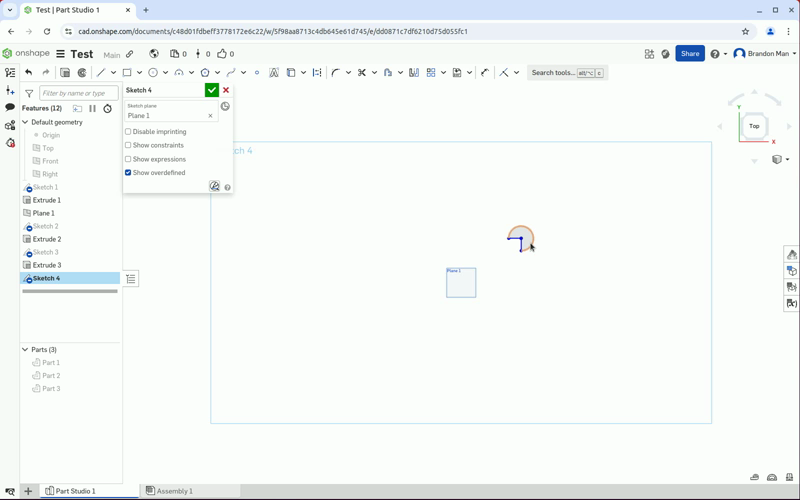
scroll(6)
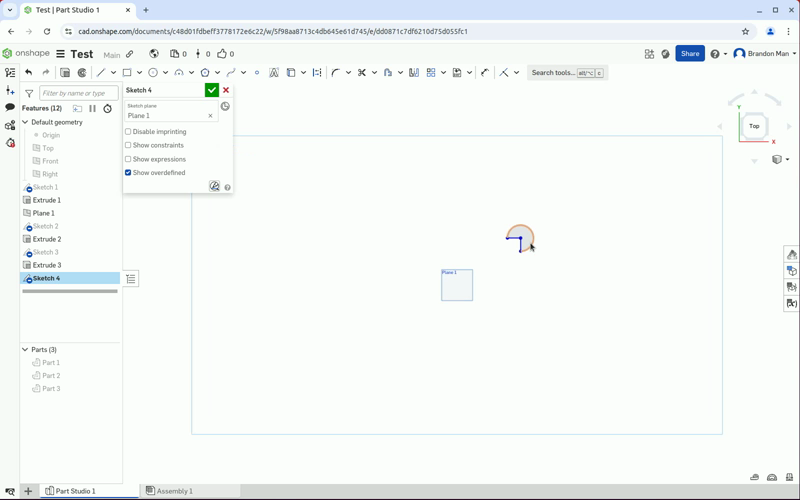
scroll(6)
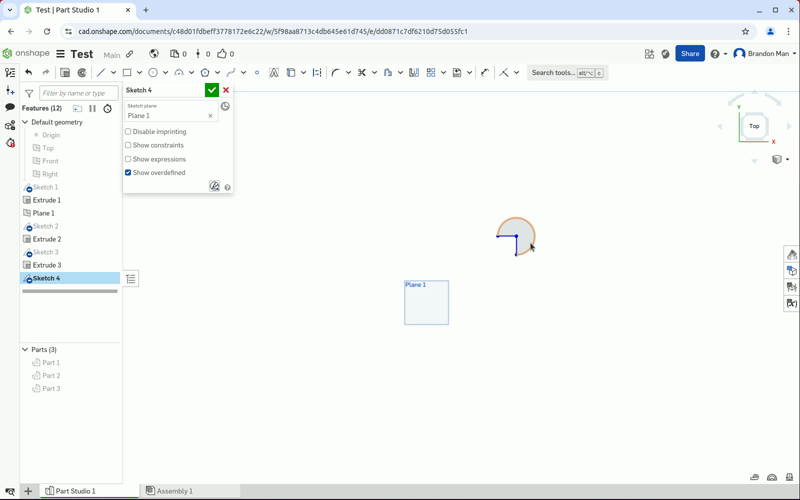
scroll(6)
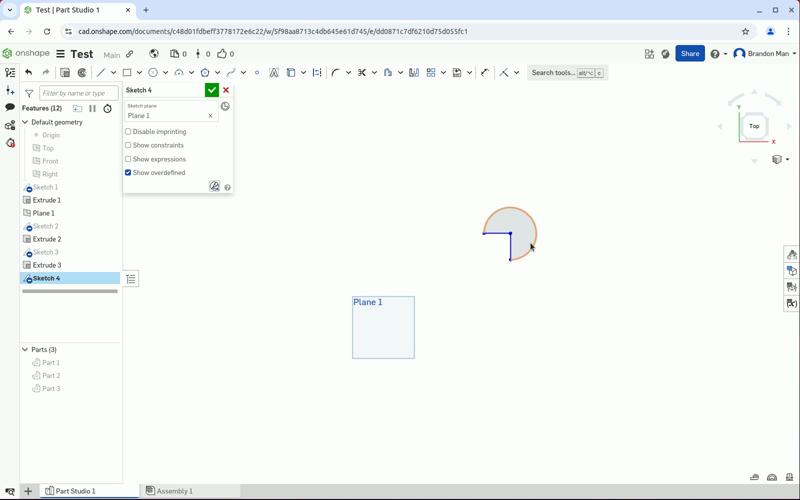
scroll(6)
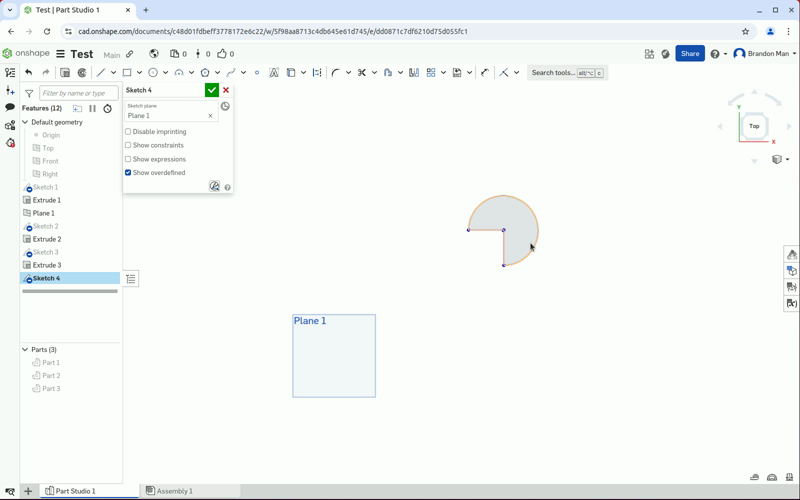
scroll(6)
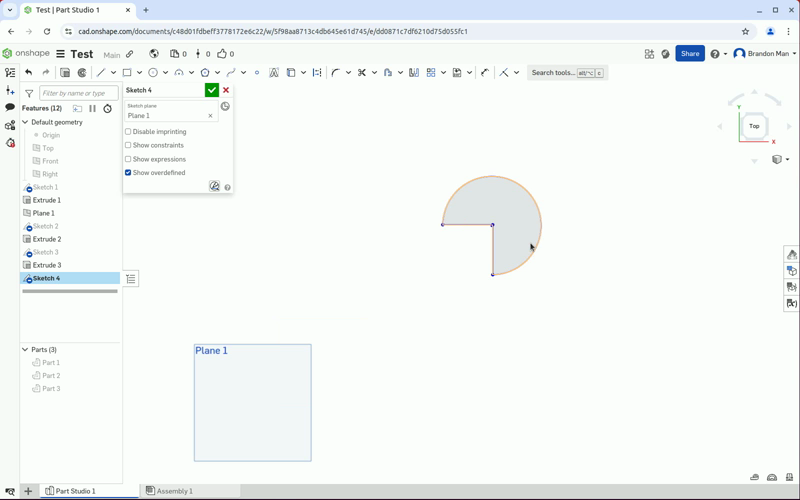
scroll(6)
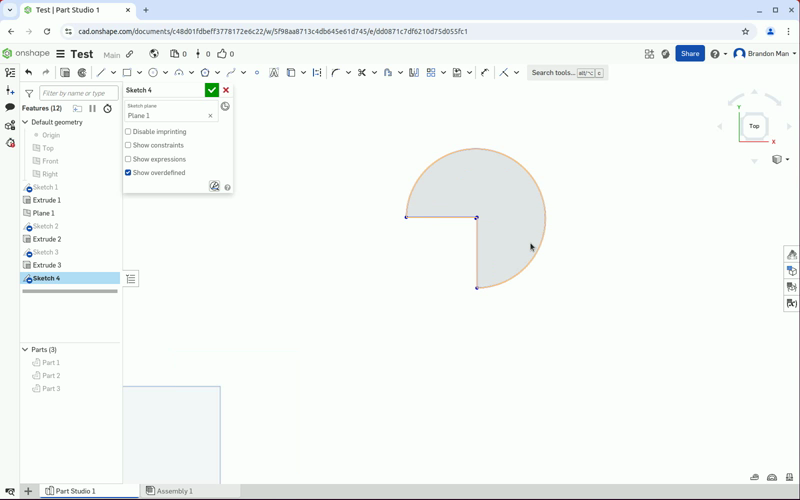
scroll(6)
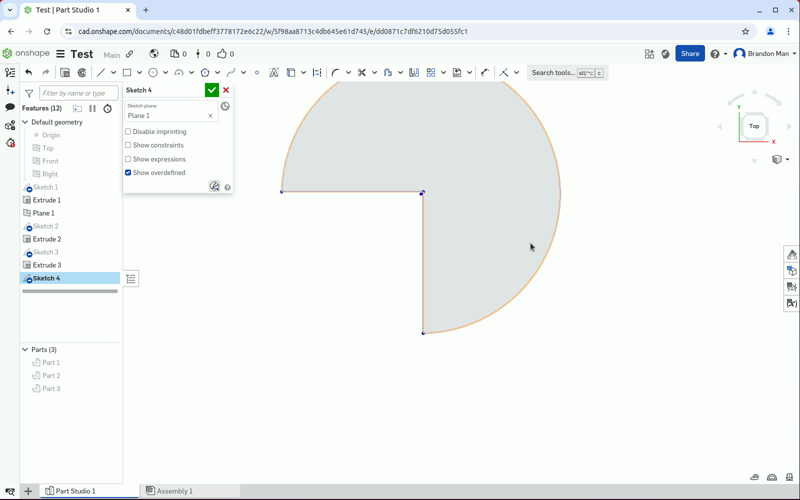
click(530, 242)
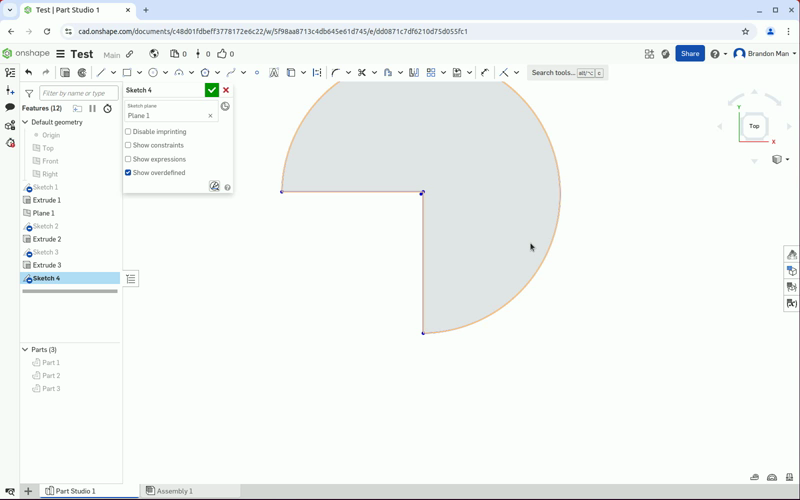
scroll(-6)
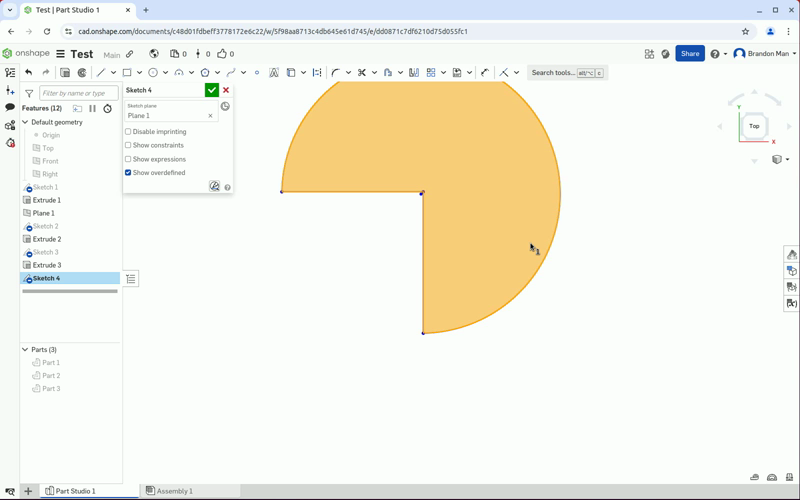
scroll(-6)
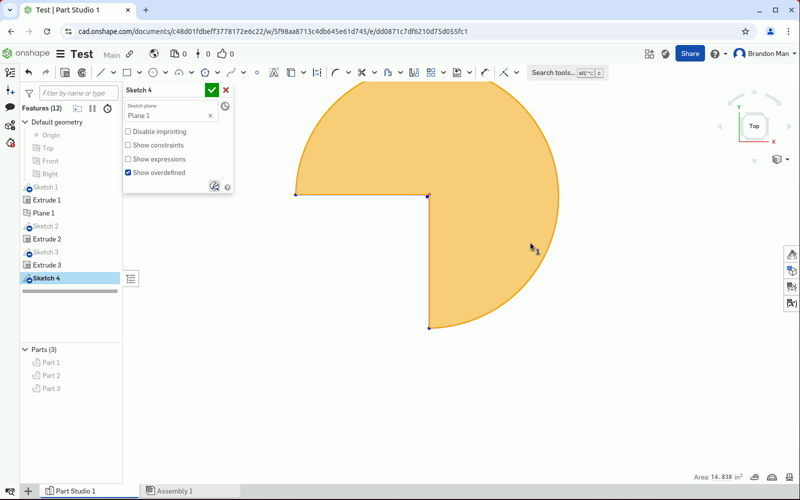
scroll(-6)
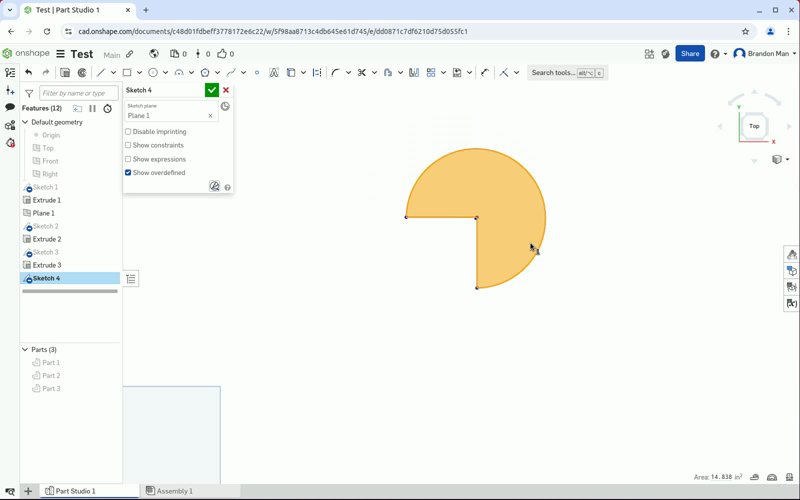
scroll(-6)
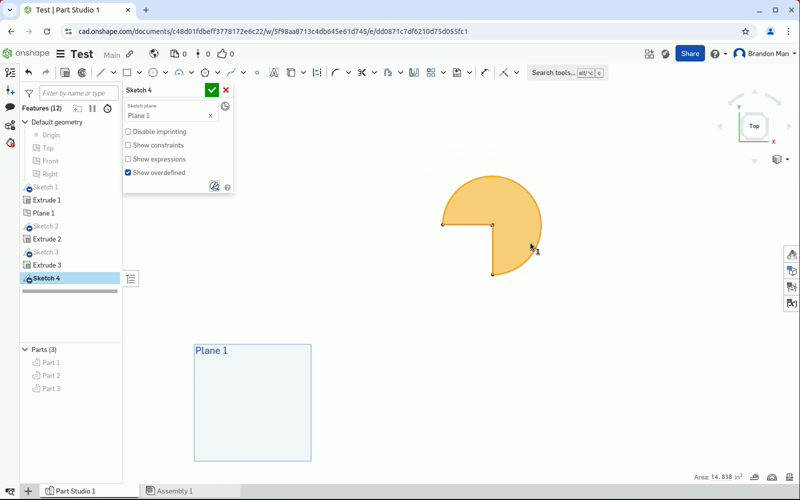
scroll(-6)
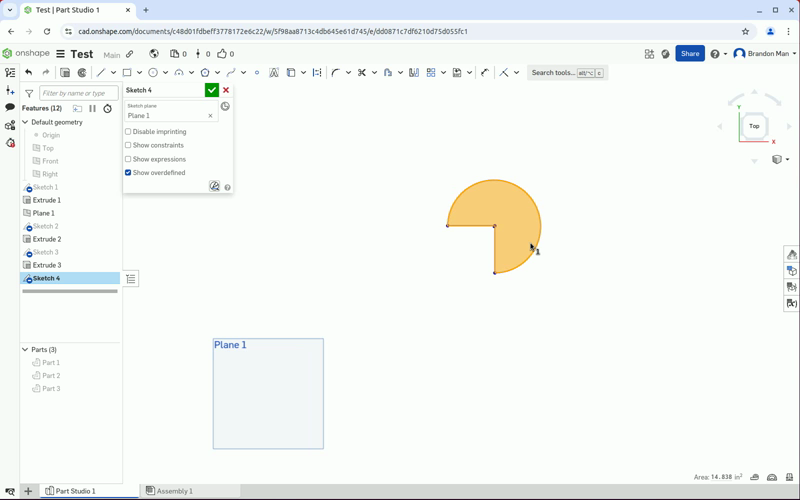
scroll(-6)
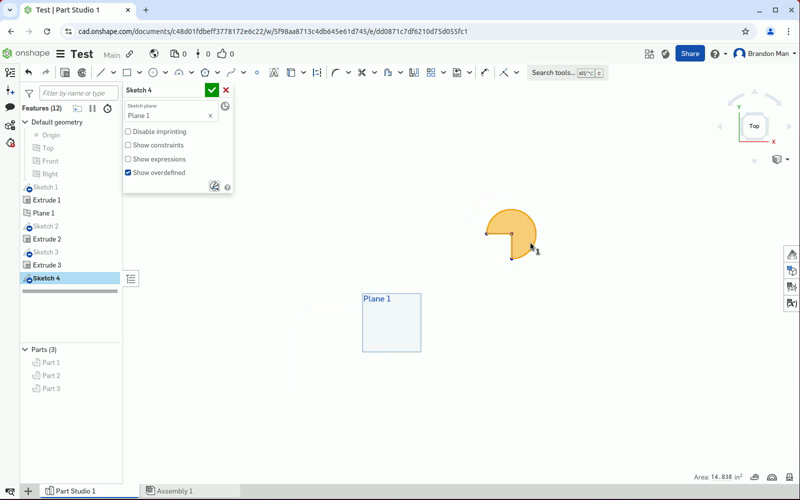
scroll(-6)
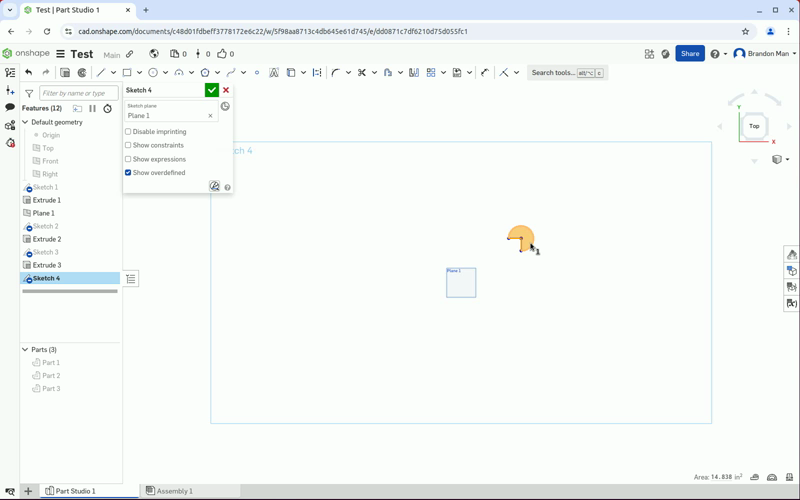
mouse_move(73, 352)
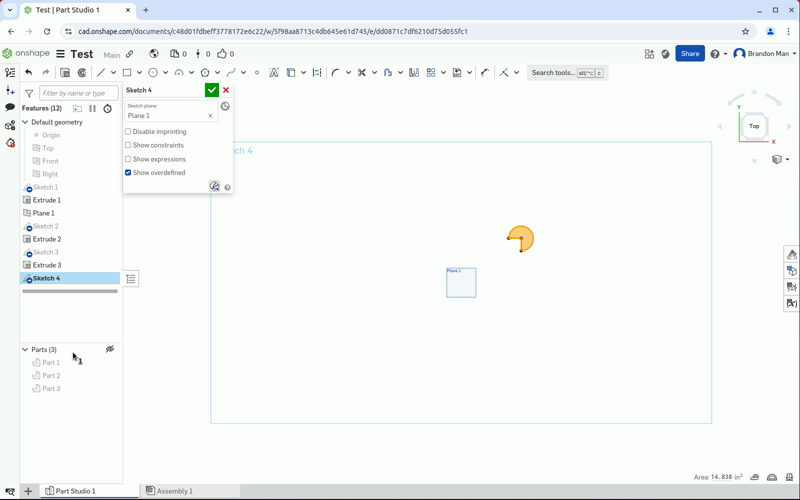
key(shift+y)
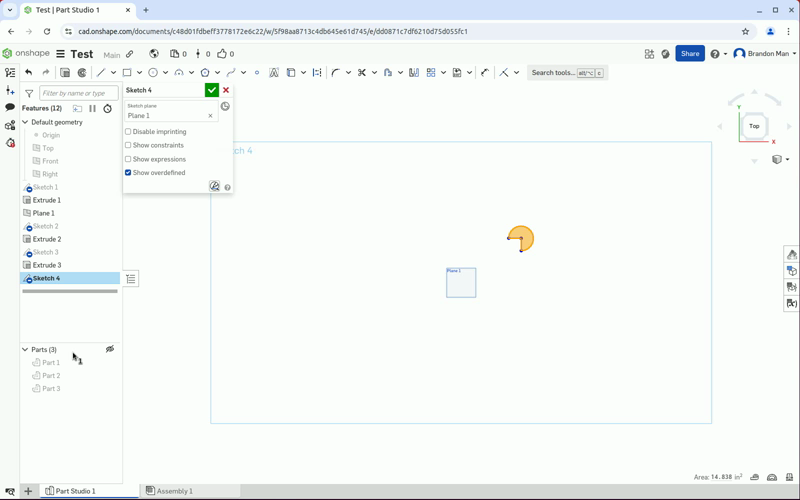
key(shift+e)
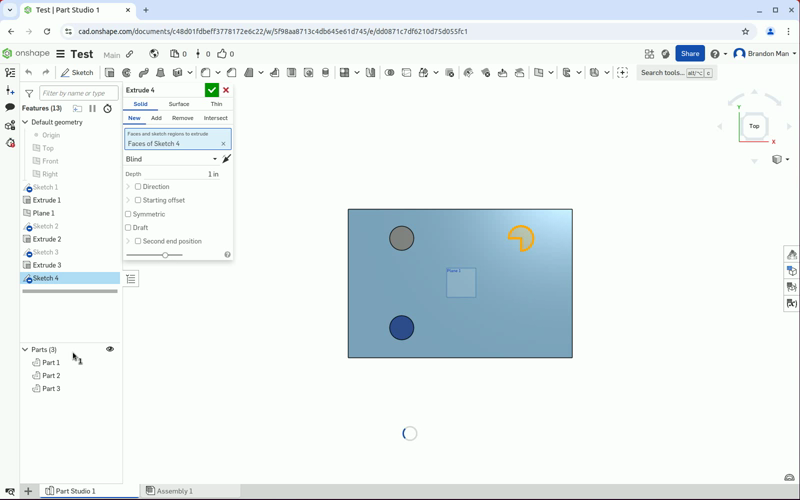
mouse_move(143, 106)
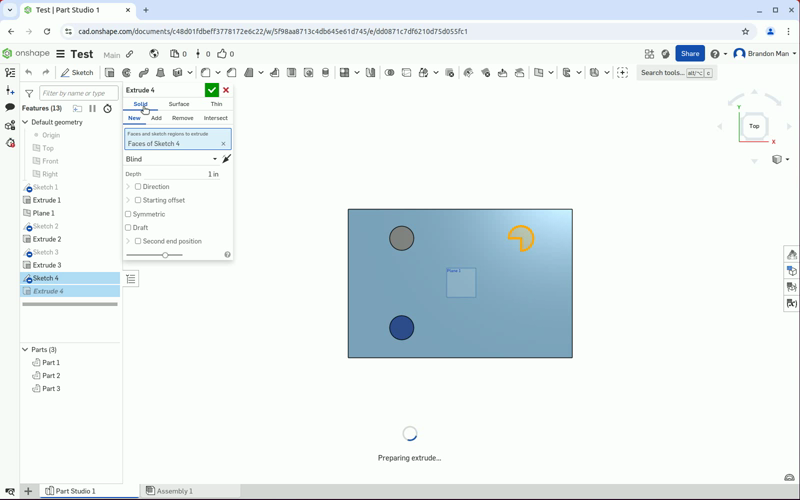
click(143, 106)
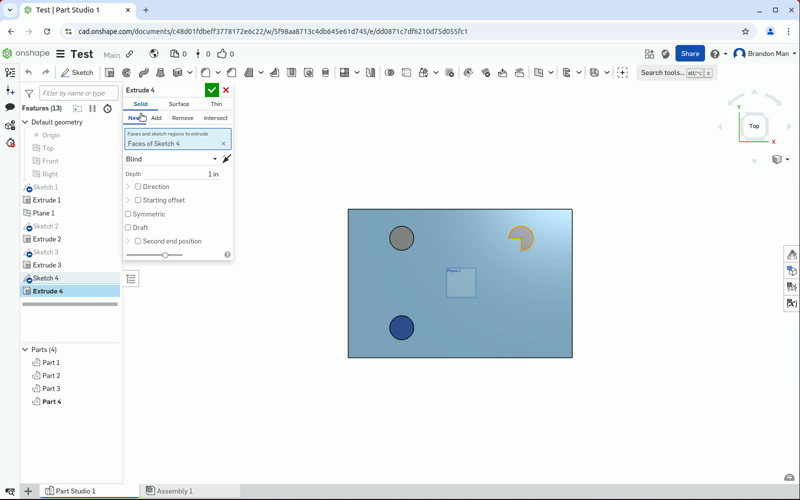
mouse_move(137, 120)
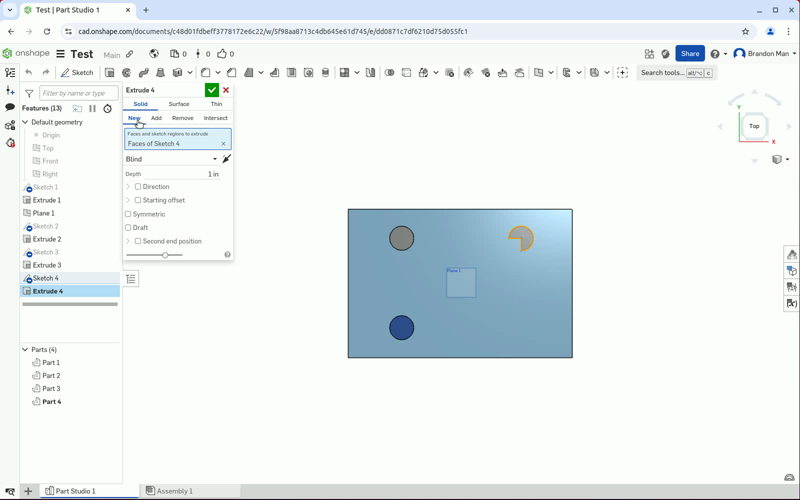
click(137, 120)
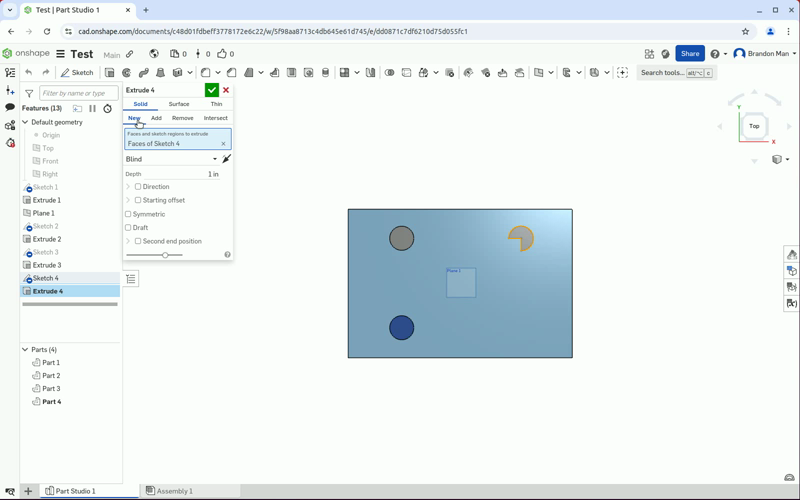
key(tab, 4)
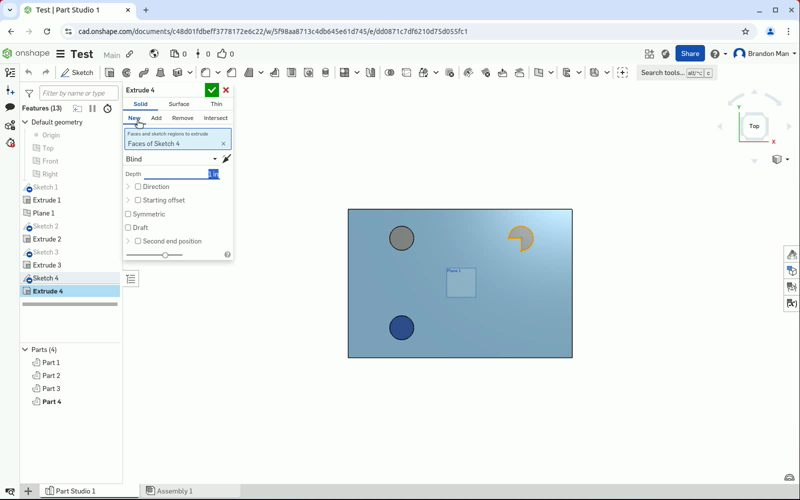
text(15.405)
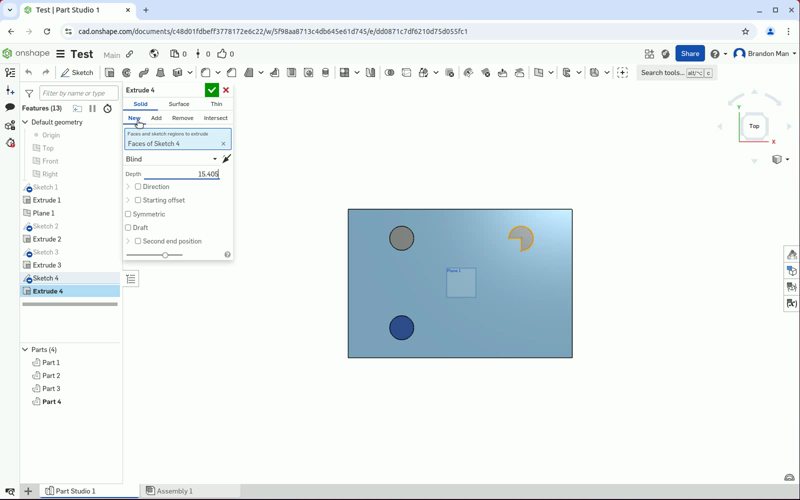
key(enter)
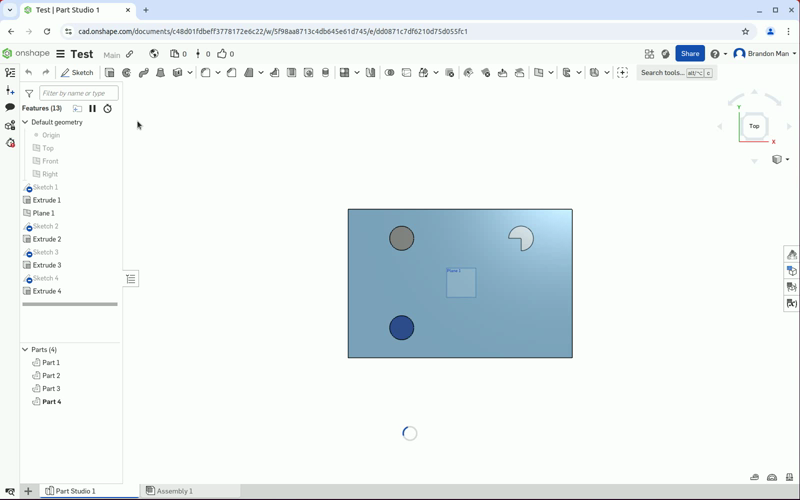
key(shift+h)
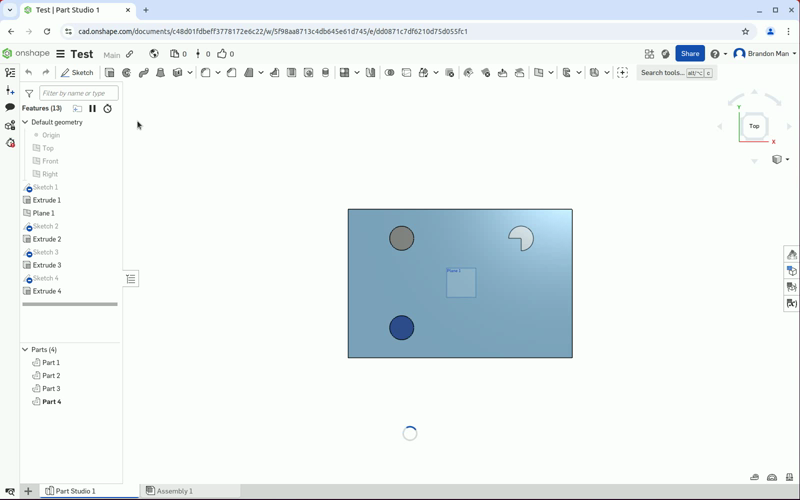
key(shift+h)
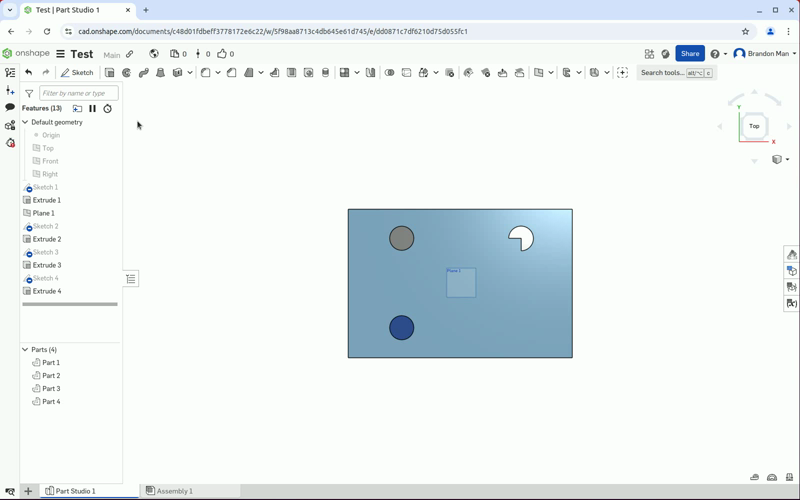
mouse_move(73, 189)
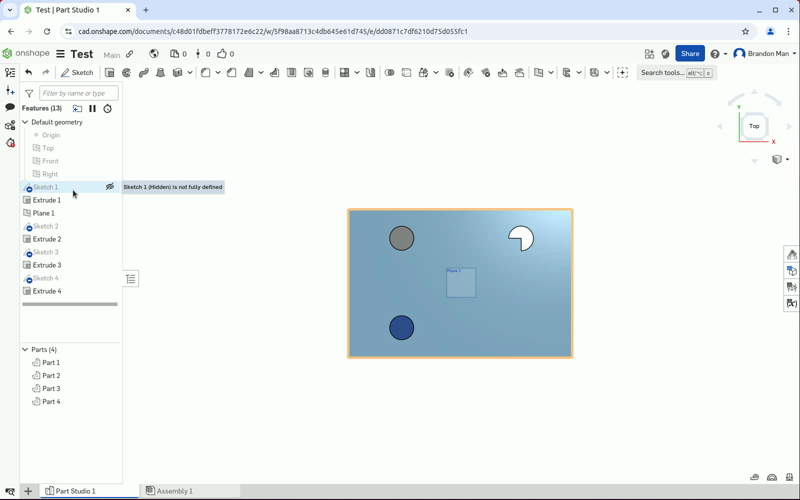
click(73, 189)
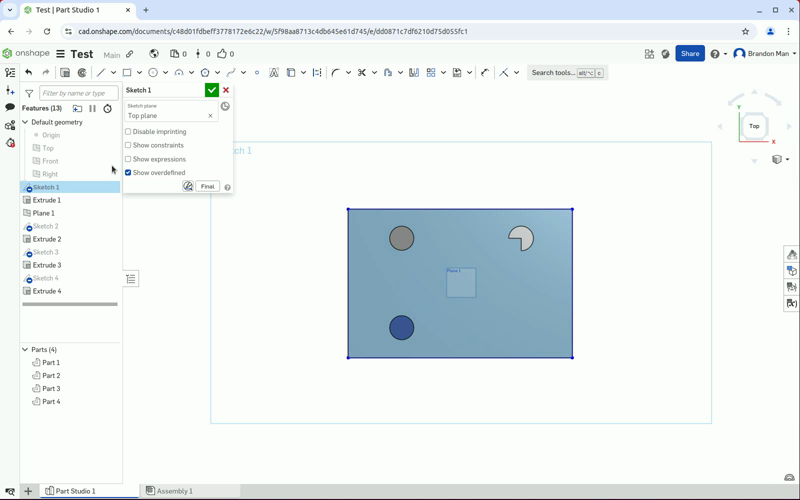
mouse_move(229, 92)
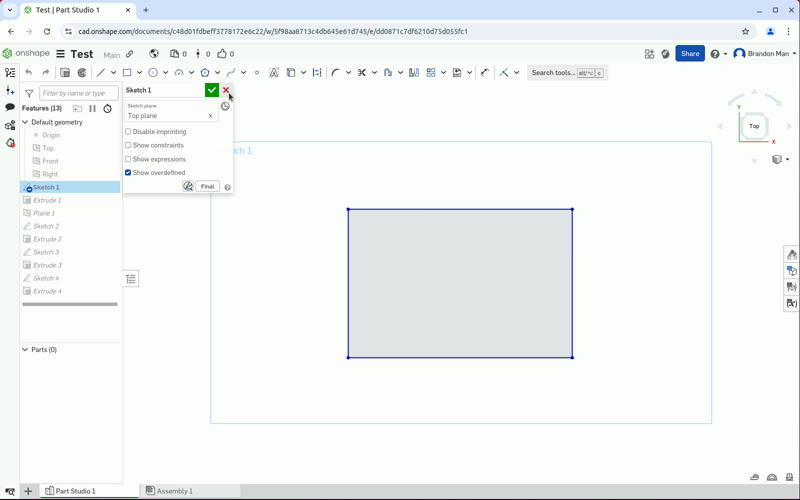
click(229, 92)
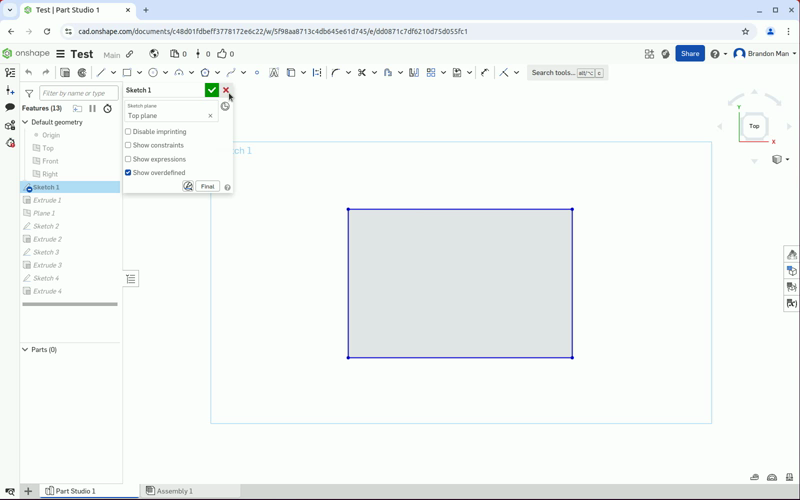
key(shift+s)
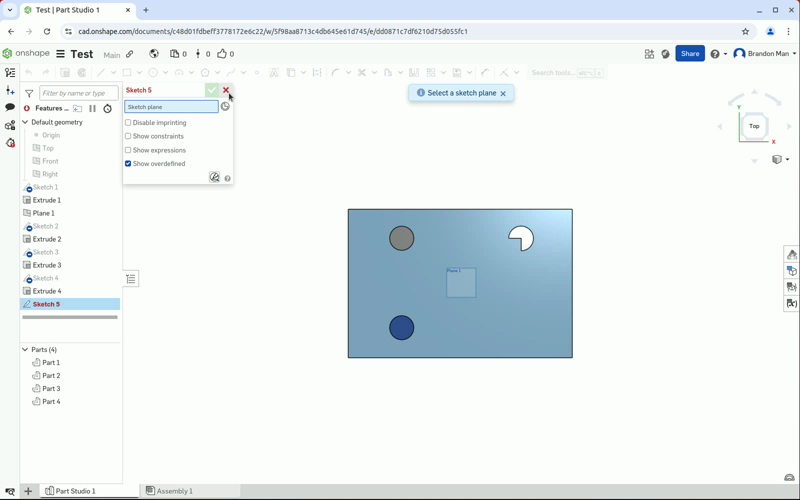
mouse_move(73, 215)
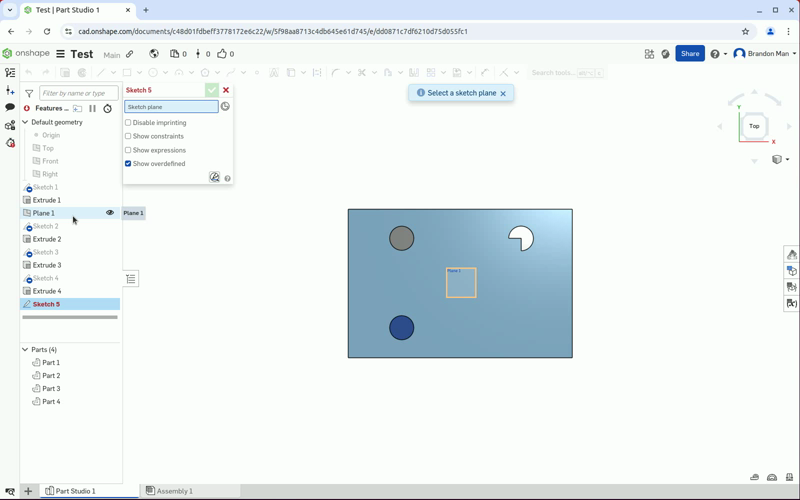
click(73, 215)
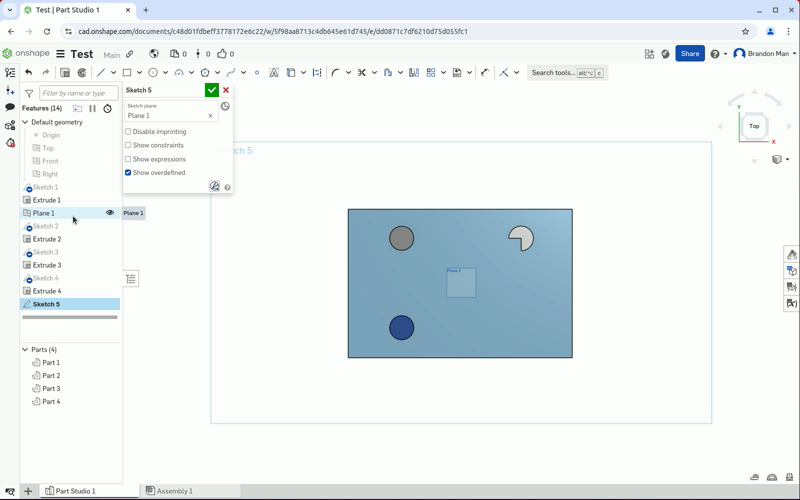
mouse_move(73, 352)
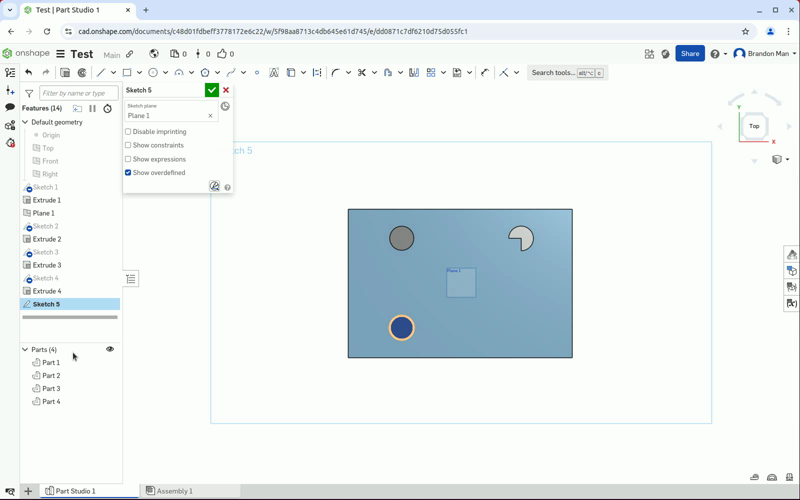
key(y)
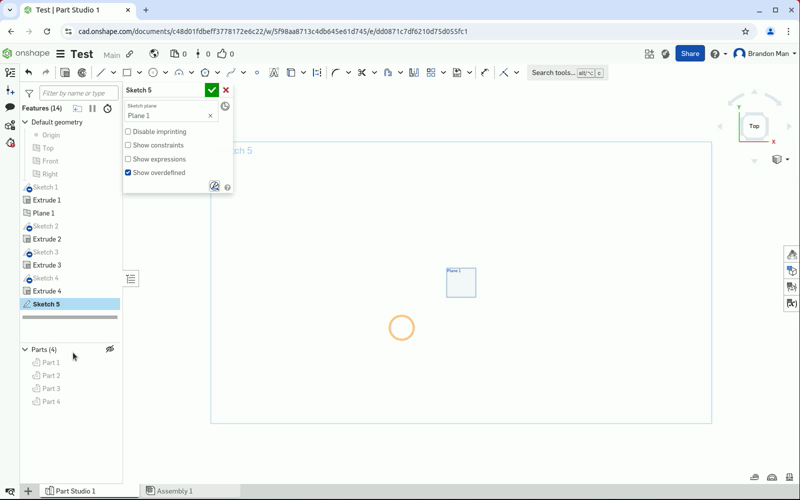
key(a)
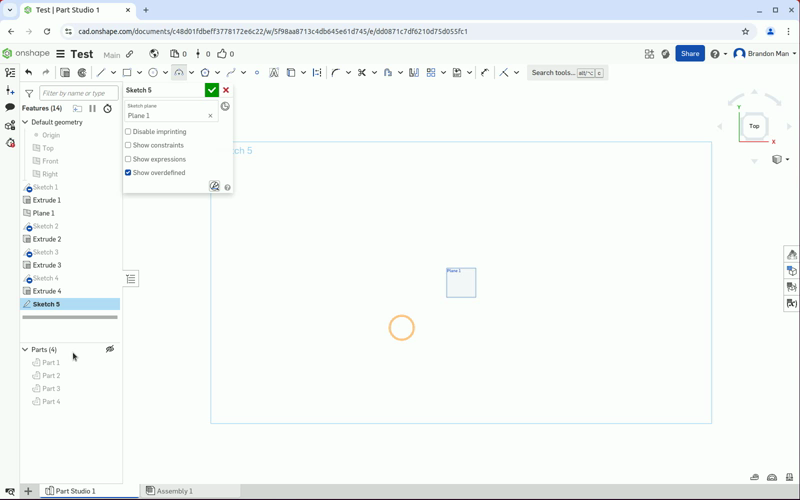
key_down(shift)
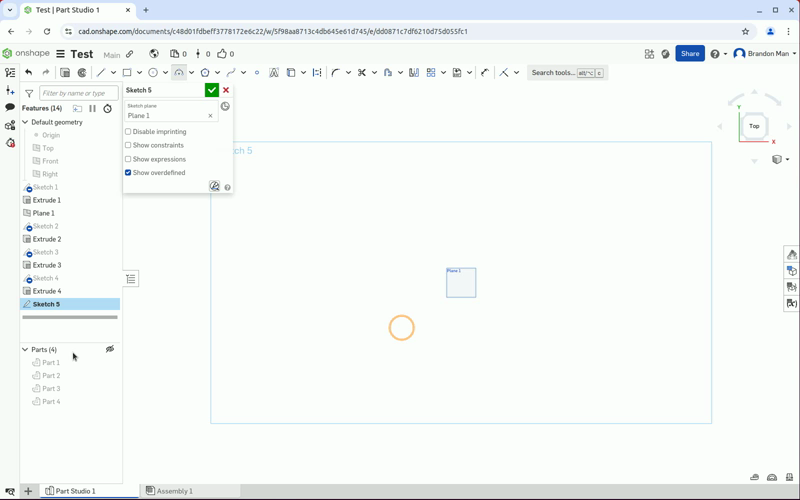
mouse_move(508, 238)
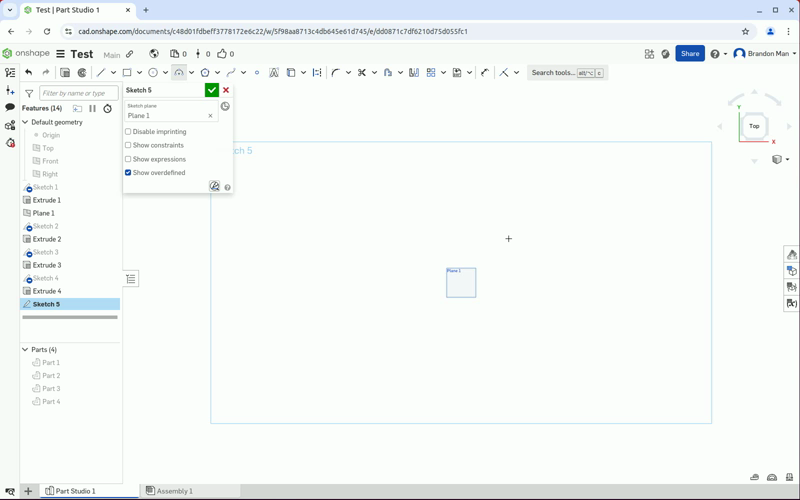
click(508, 238)
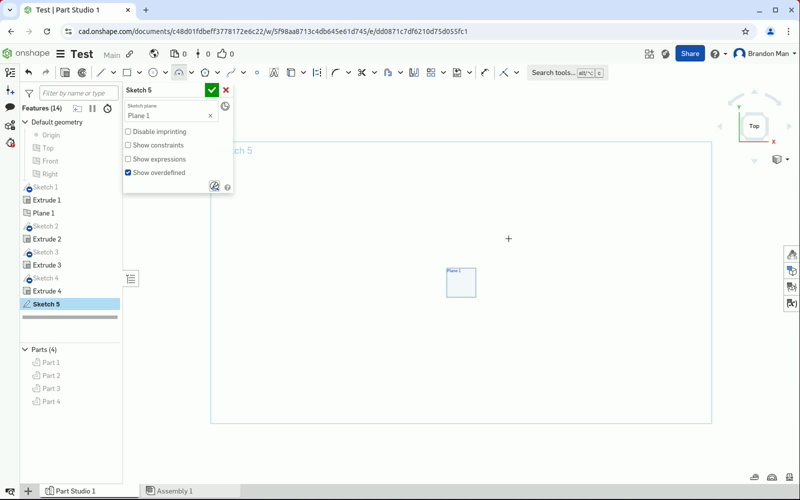
key_up(shift)
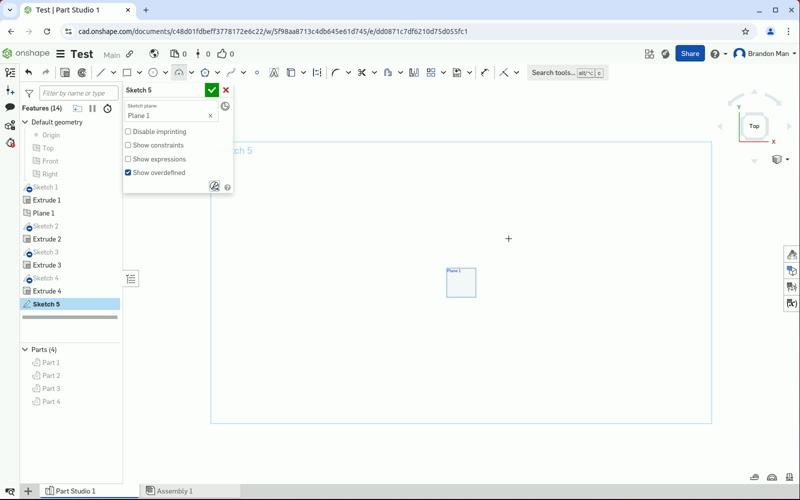
key_down(shift)
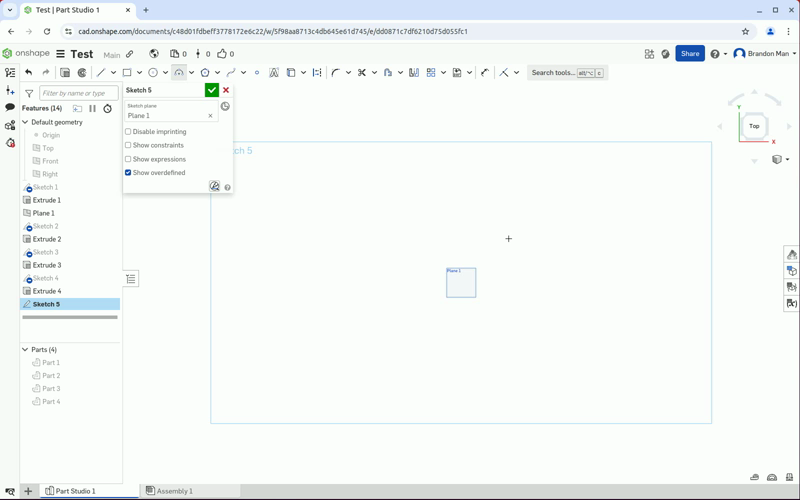
mouse_move(521, 251)
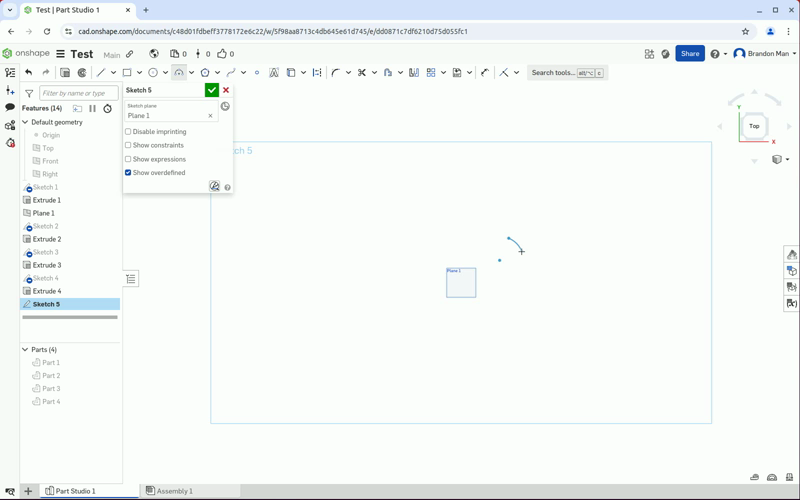
click(521, 251)
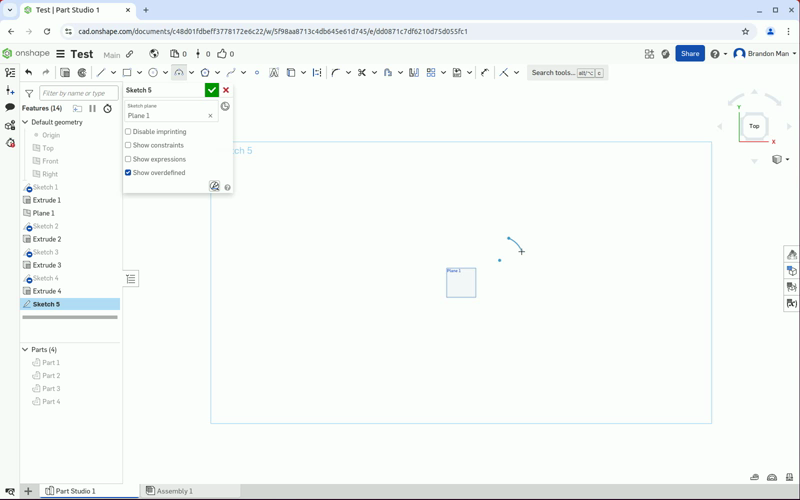
mouse_move(512, 247)
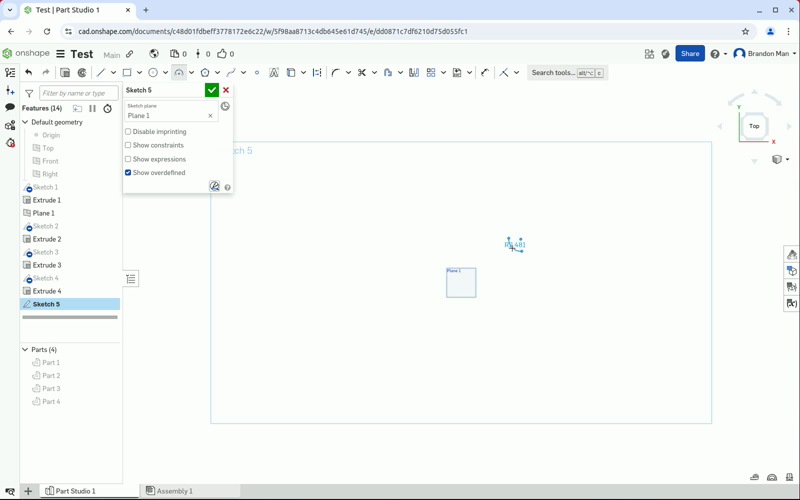
click(512, 247)
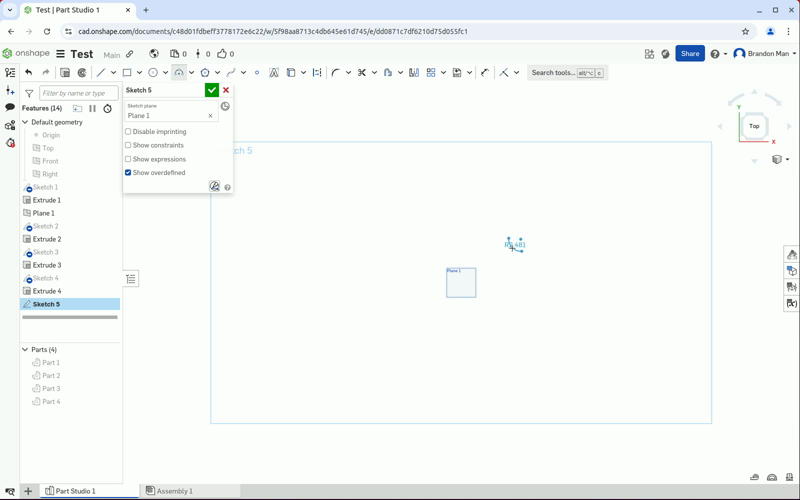
key_up(shift)
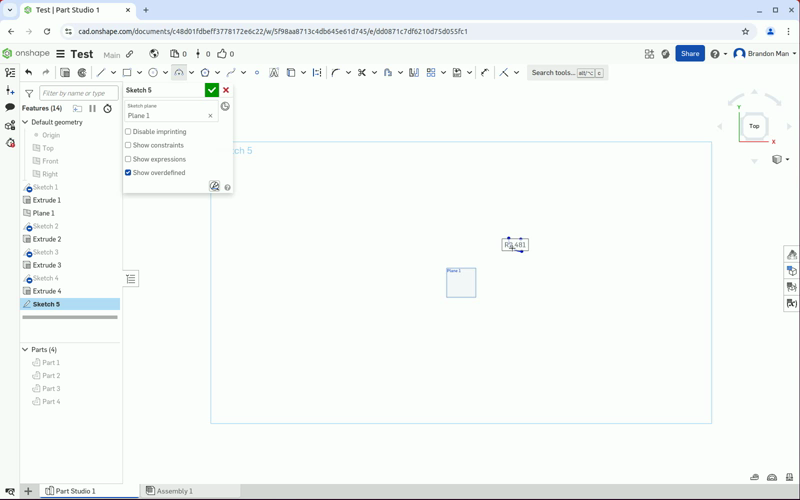
key(esc)
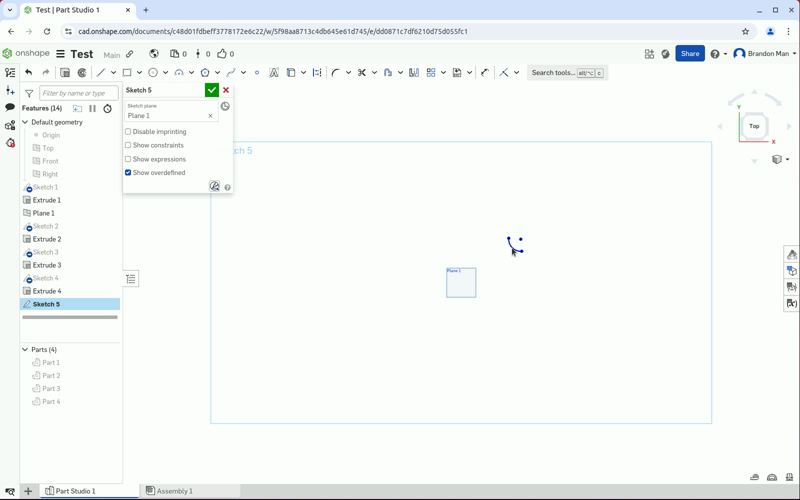
key(l)
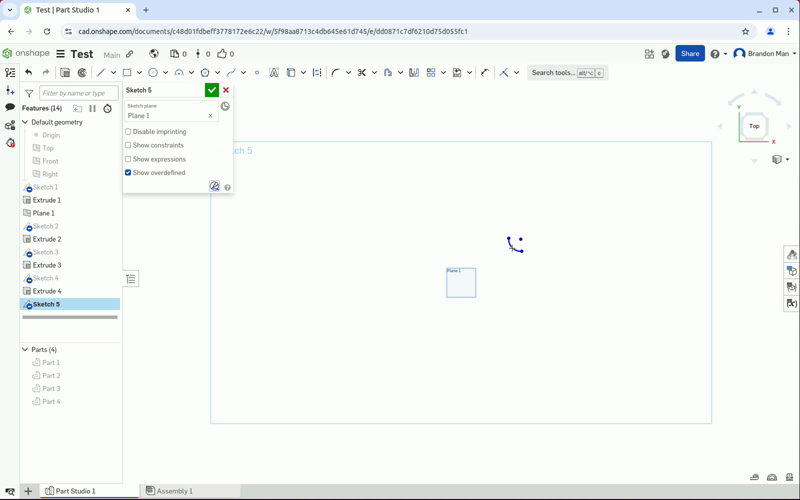
mouse_move(521, 251)
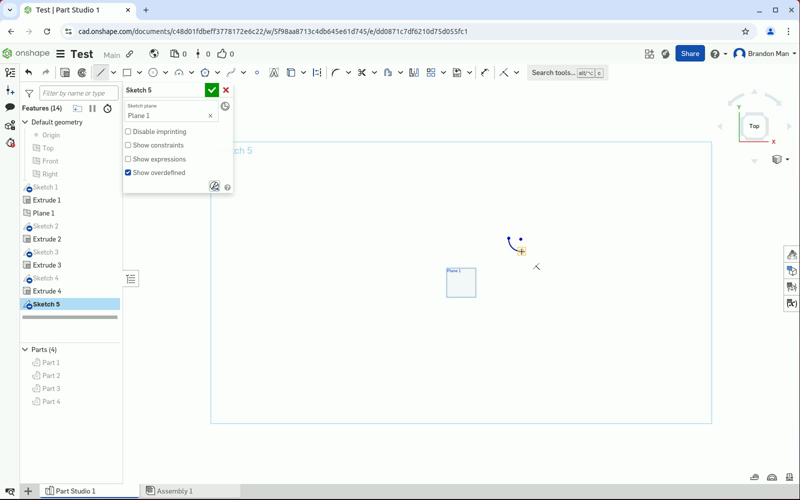
click(521, 251)
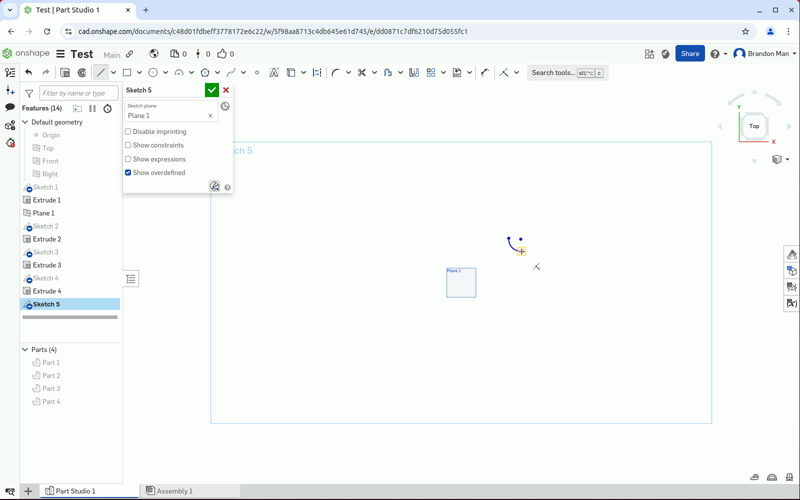
key_down(shift)
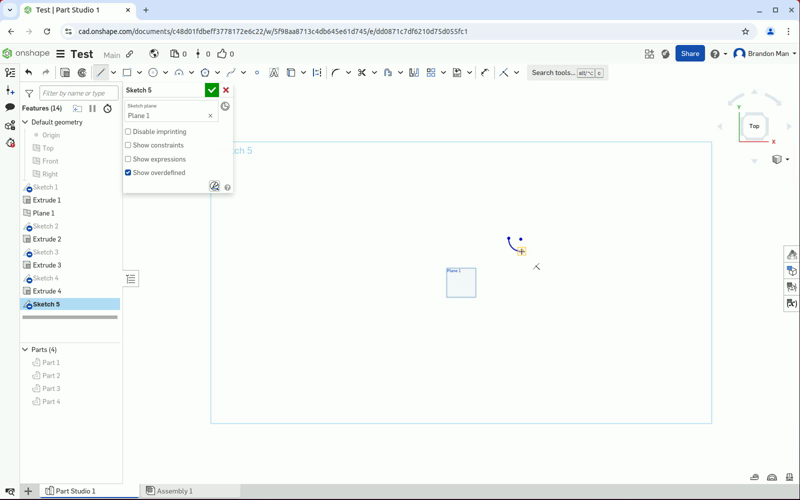
mouse_move(551, 251)
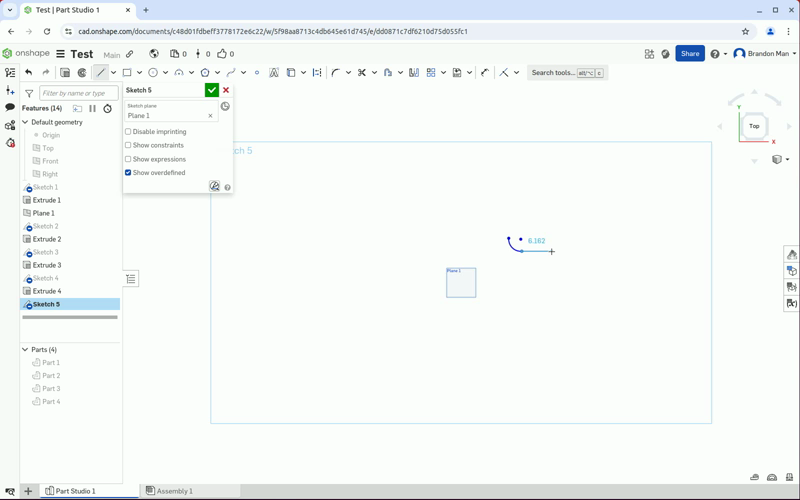
mouse_move(521, 238)
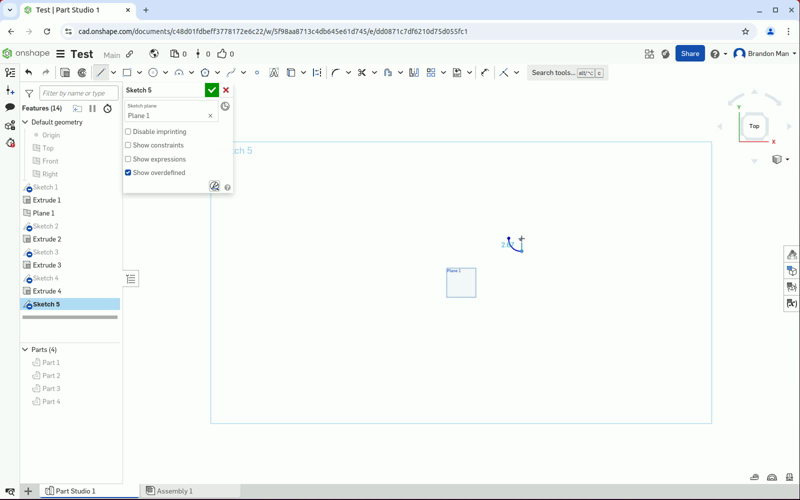
click(521, 238)
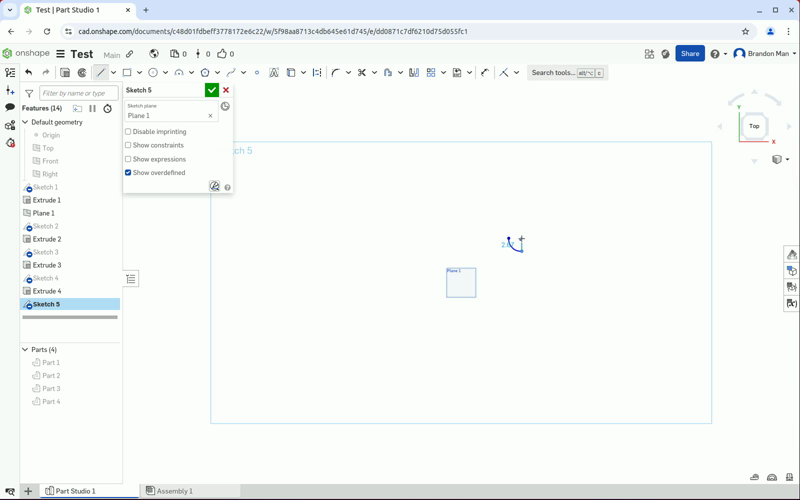
key_up(shift)
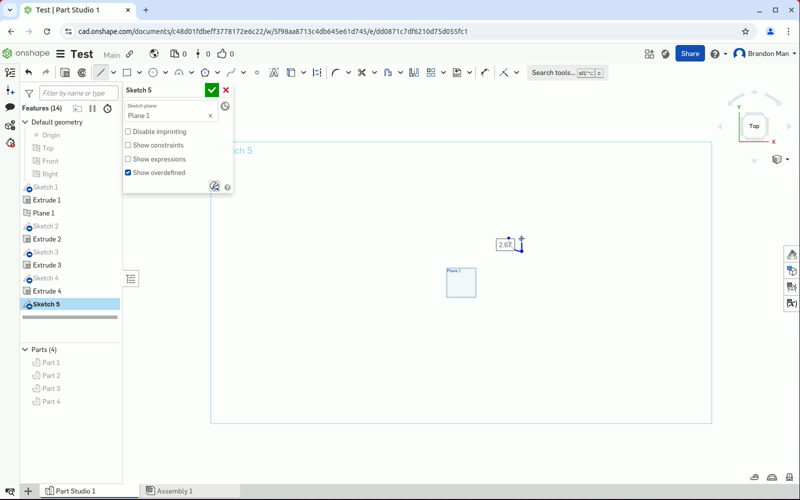
mouse_move(551, 238)
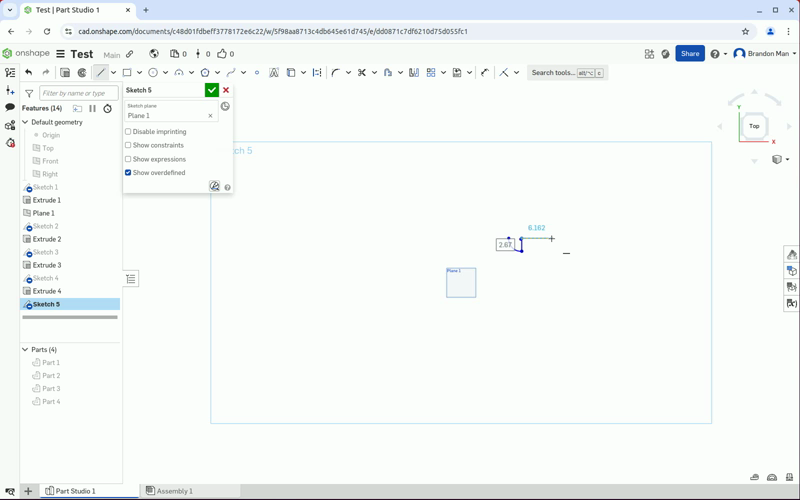
key_down(shift)
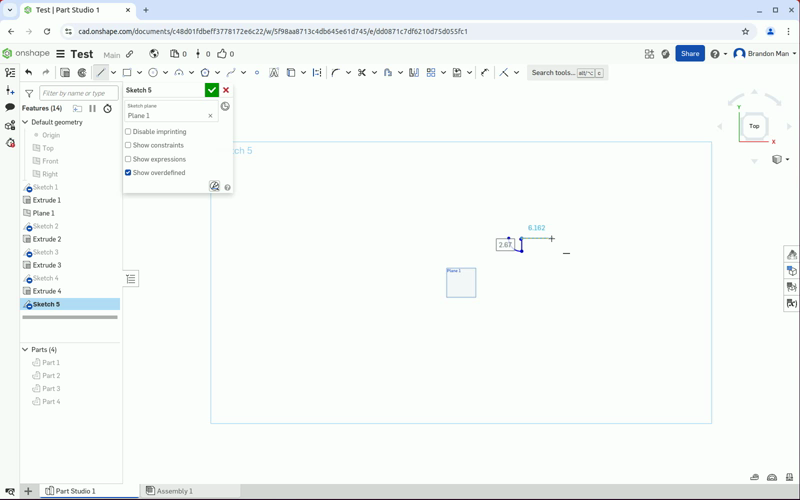
mouse_move(508, 238)
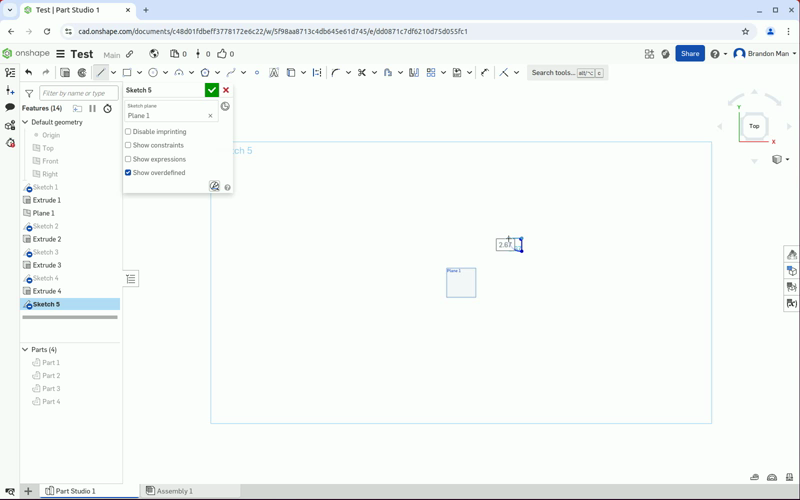
key_up(shift)
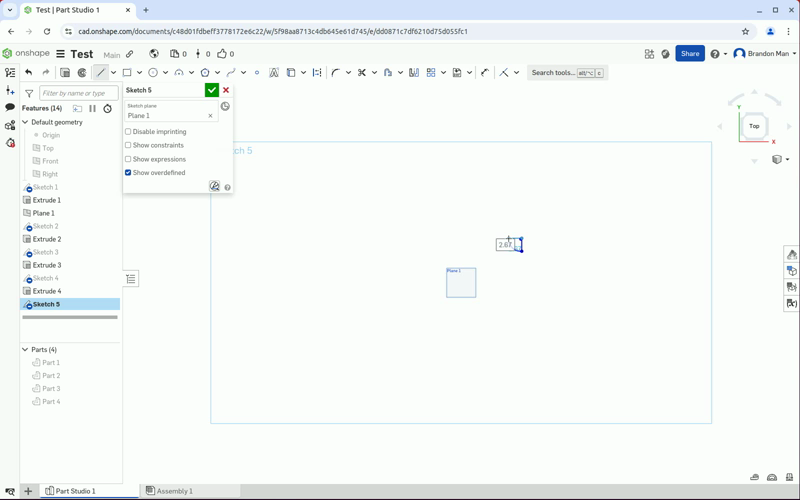
click(508, 238)
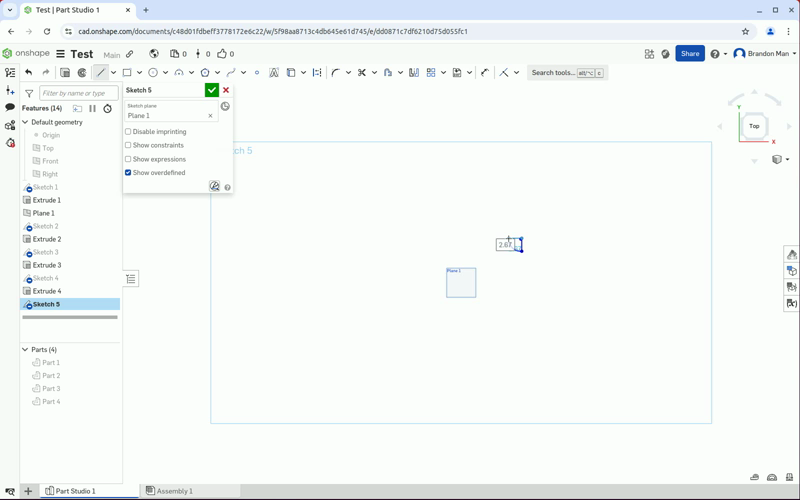
key(esc)
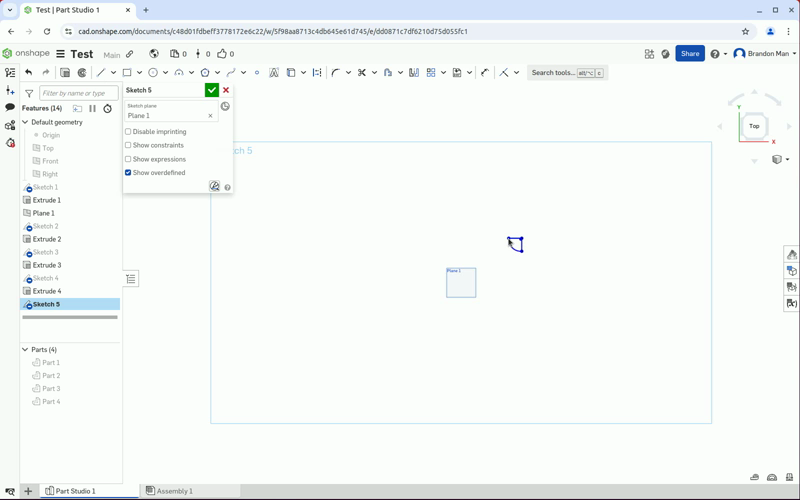
mouse_move(516, 246)
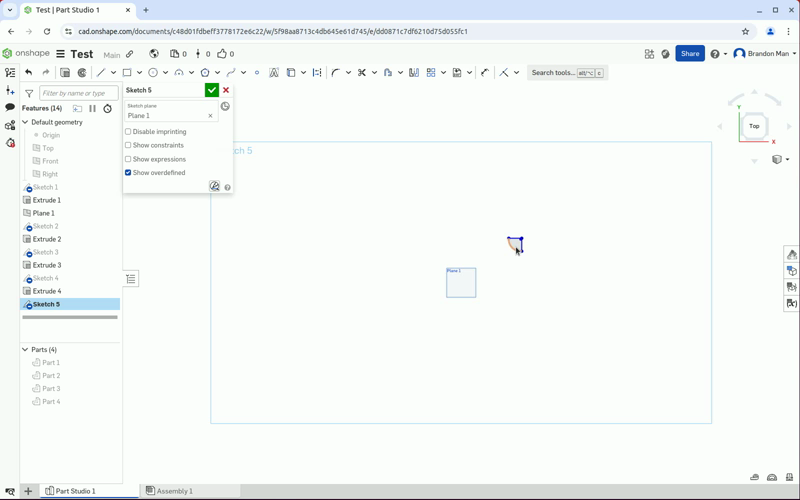
scroll(6)
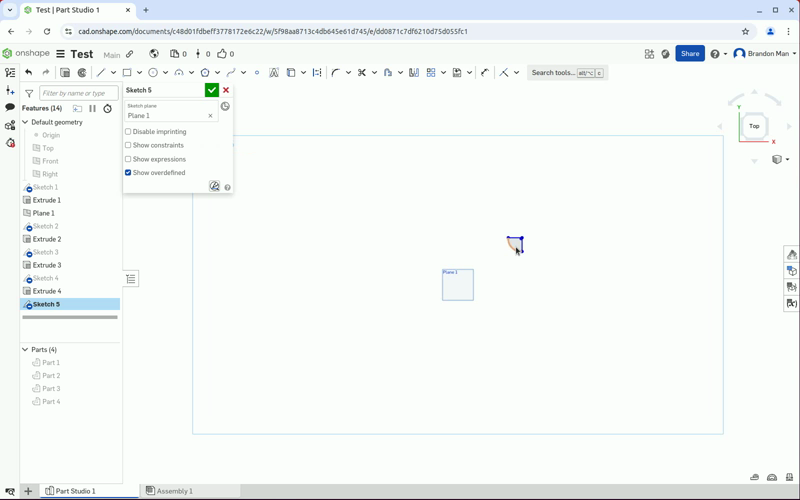
scroll(6)
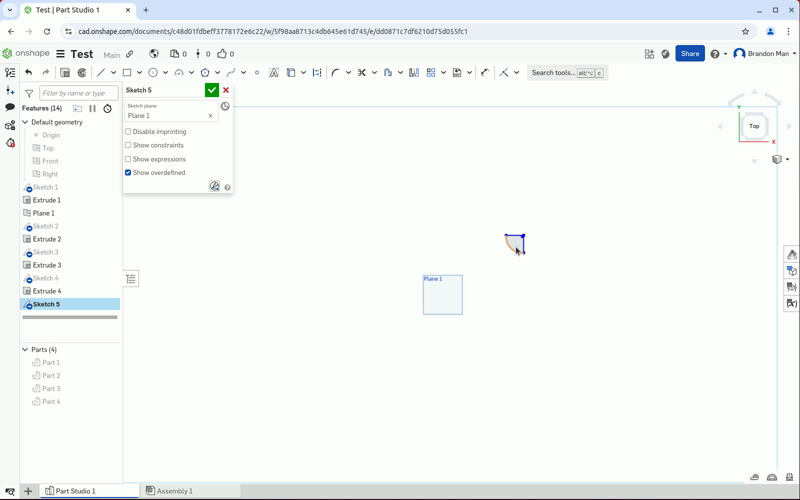
scroll(6)
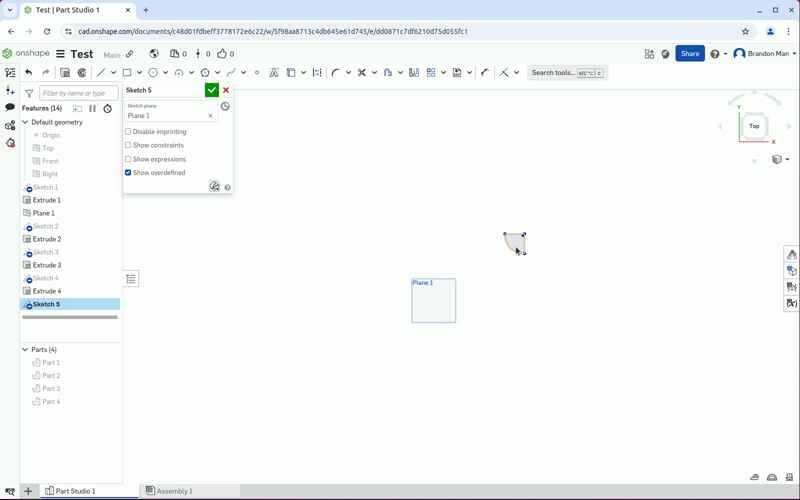
scroll(6)
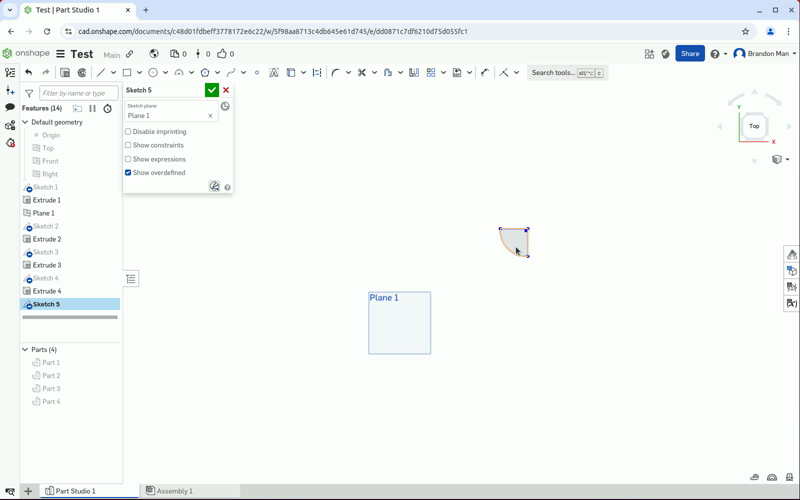
scroll(6)
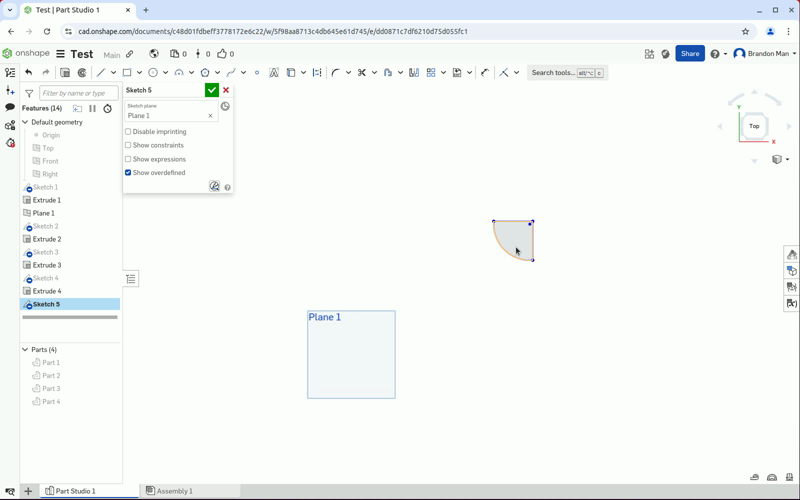
scroll(6)
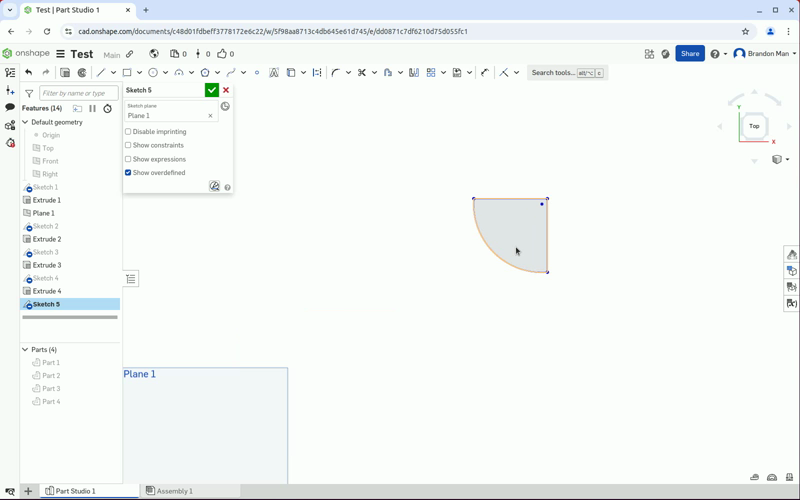
scroll(6)
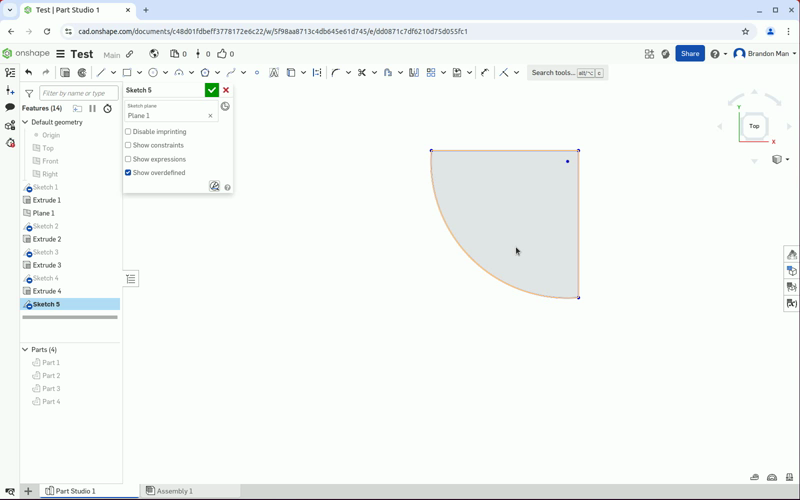
click(516, 246)
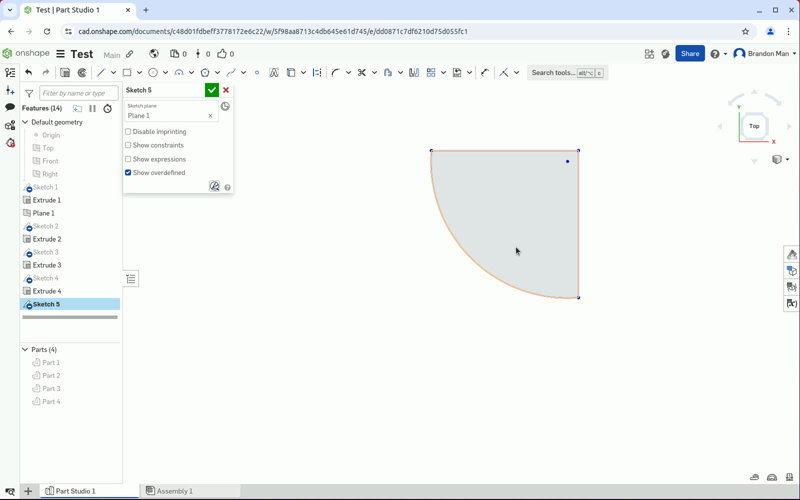
scroll(-6)
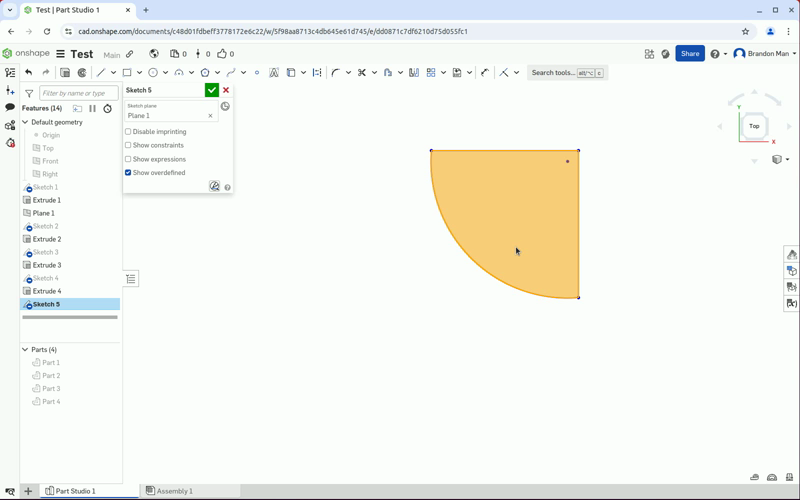
scroll(-6)
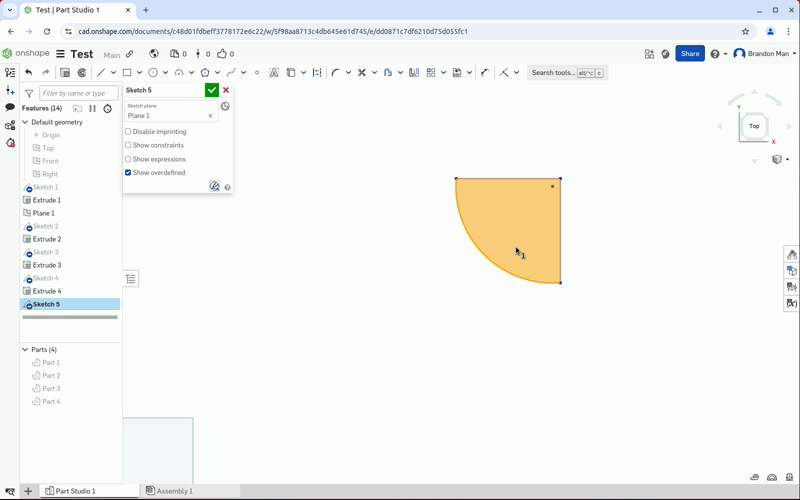
scroll(-6)
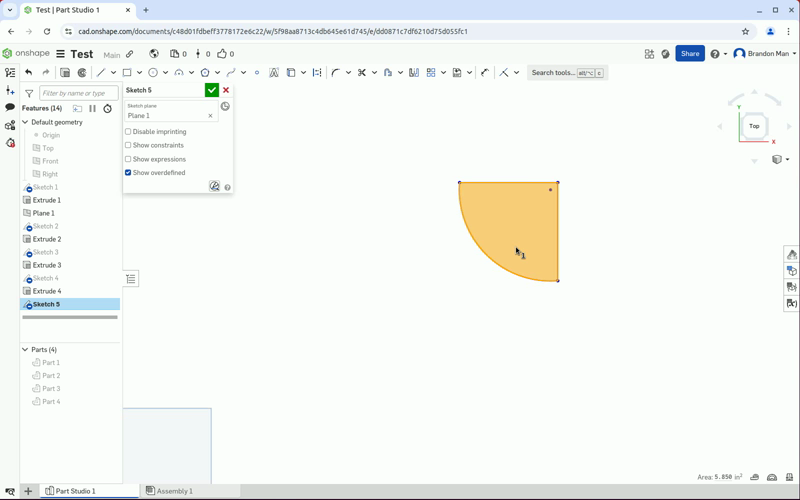
scroll(-6)
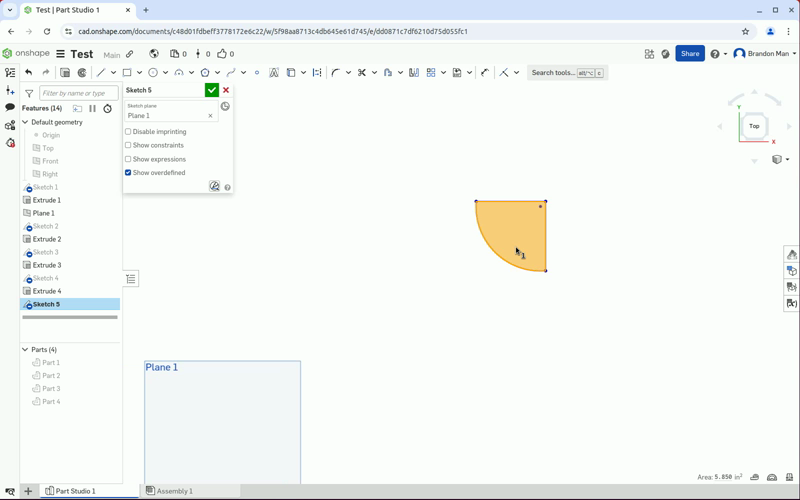
scroll(-6)
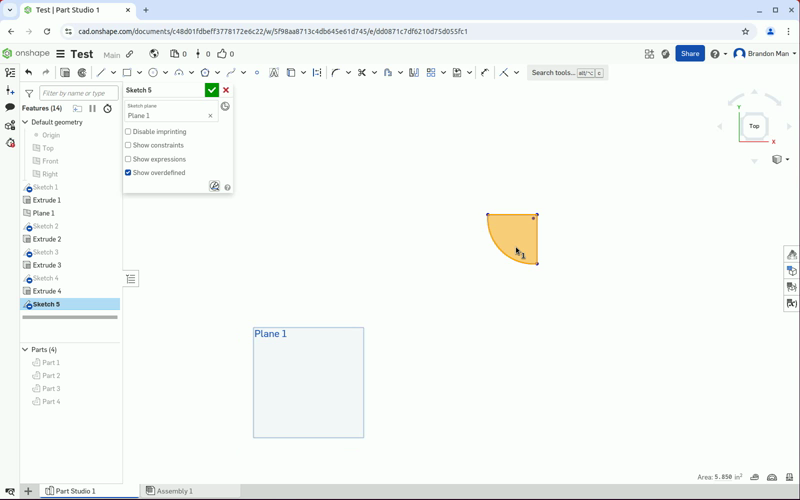
scroll(-6)
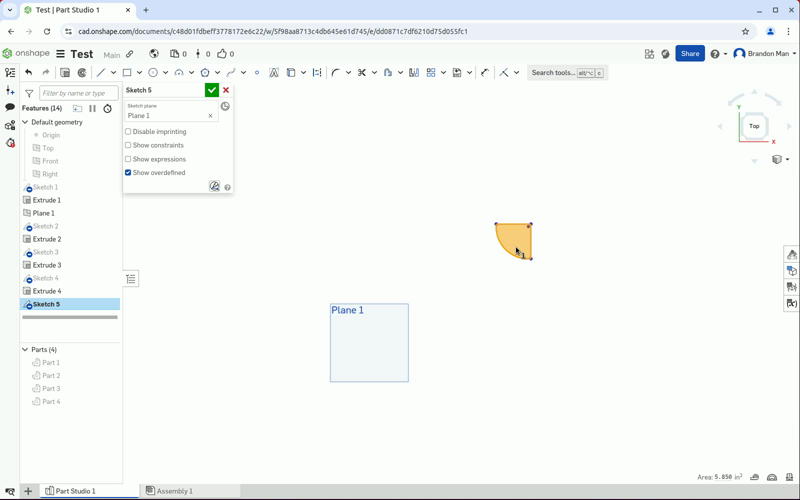
scroll(-6)
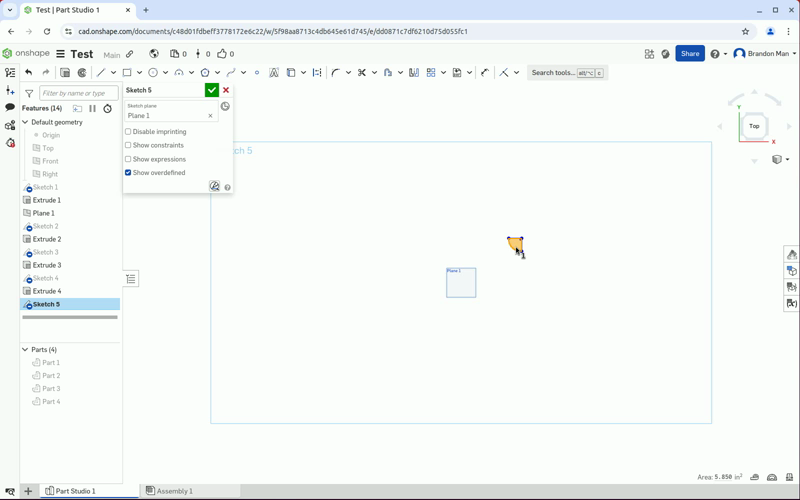
mouse_move(73, 352)
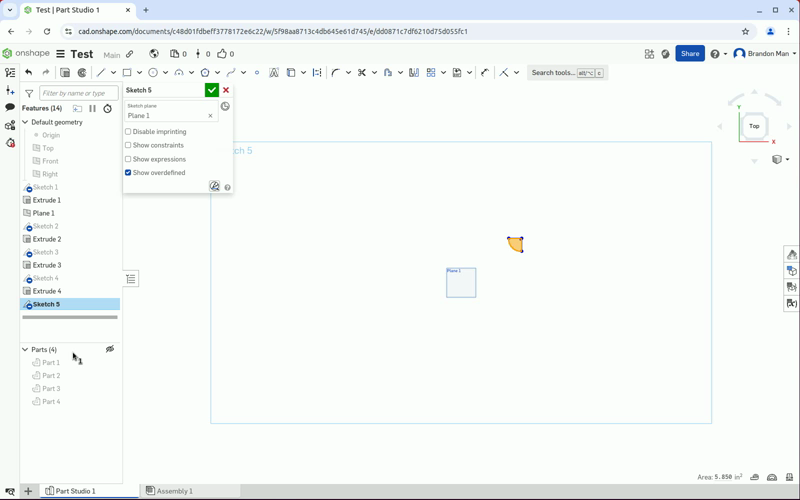
key(shift+y)
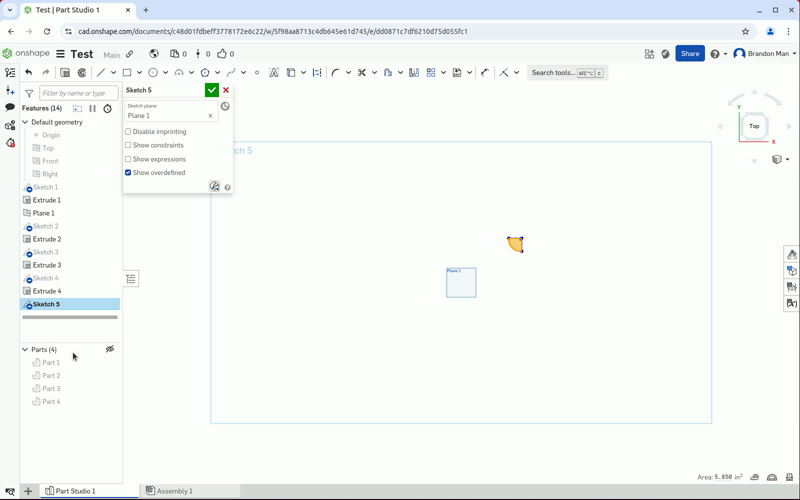
key(shift+e)
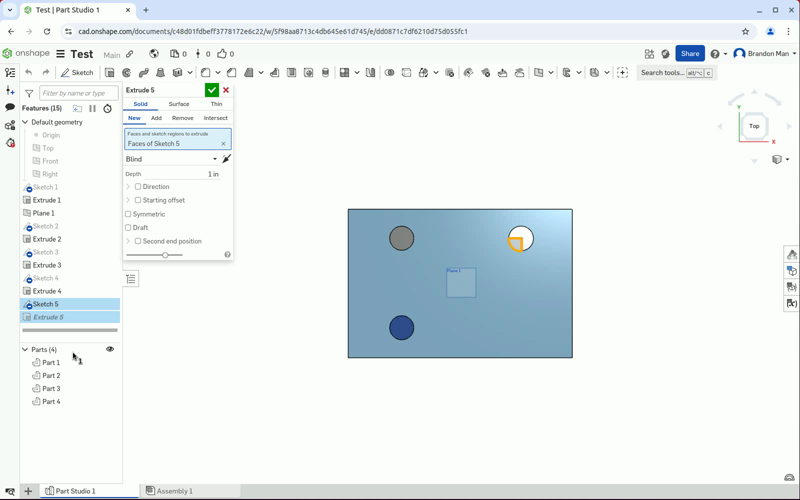
mouse_move(143, 106)
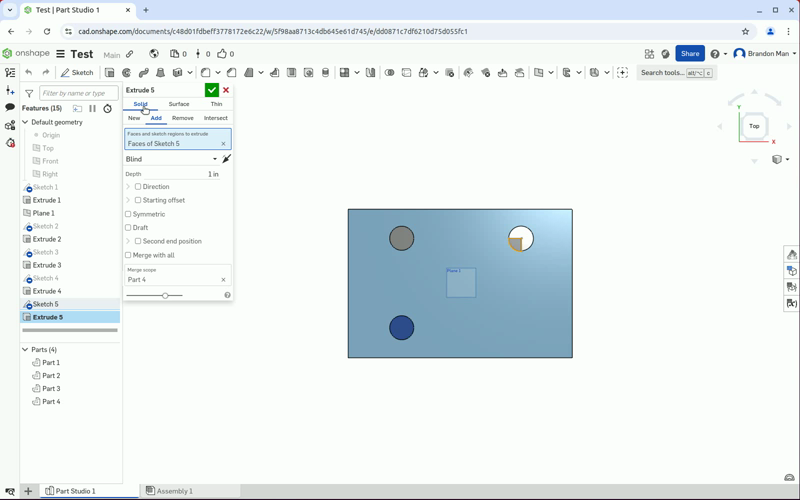
click(143, 106)
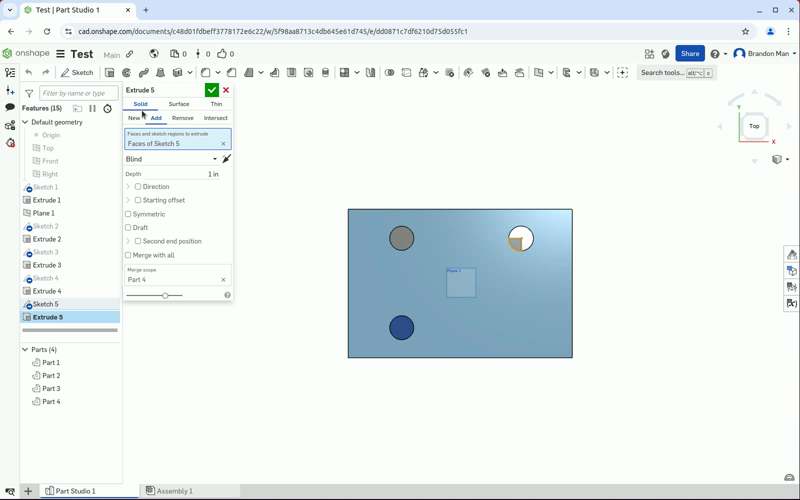
mouse_move(137, 120)
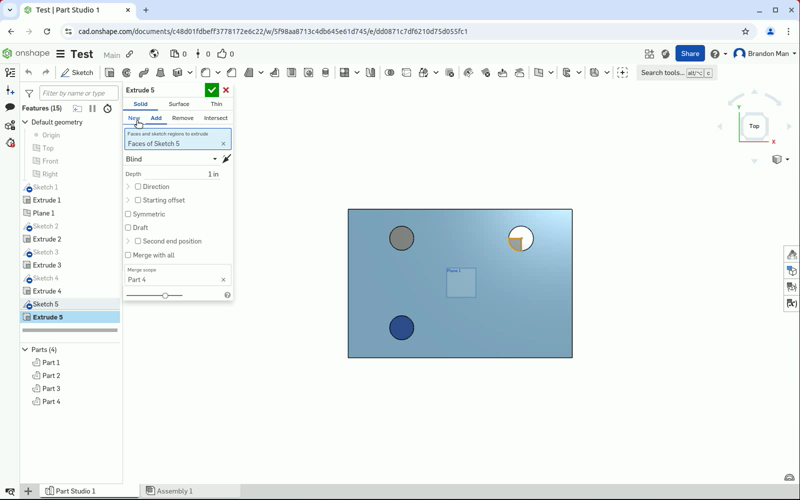
click(137, 120)
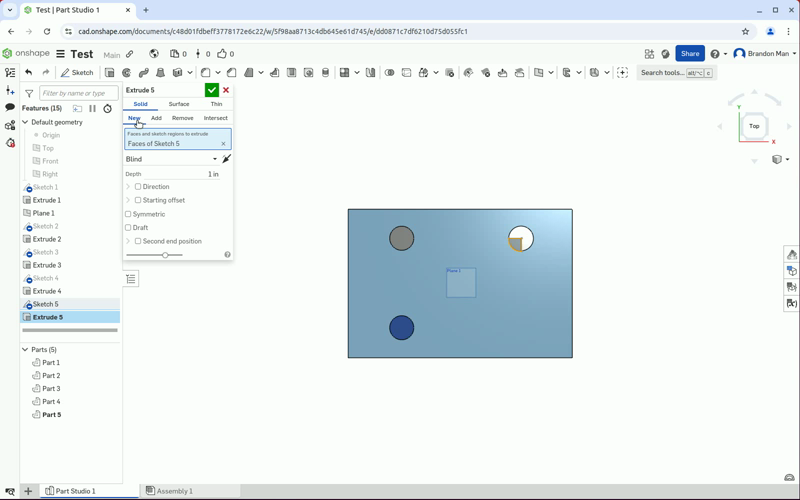
key(tab, 4)
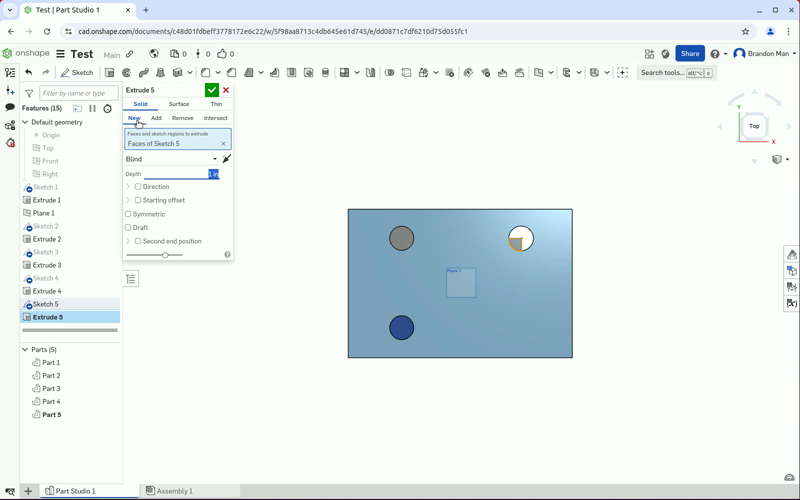
text(15.405)
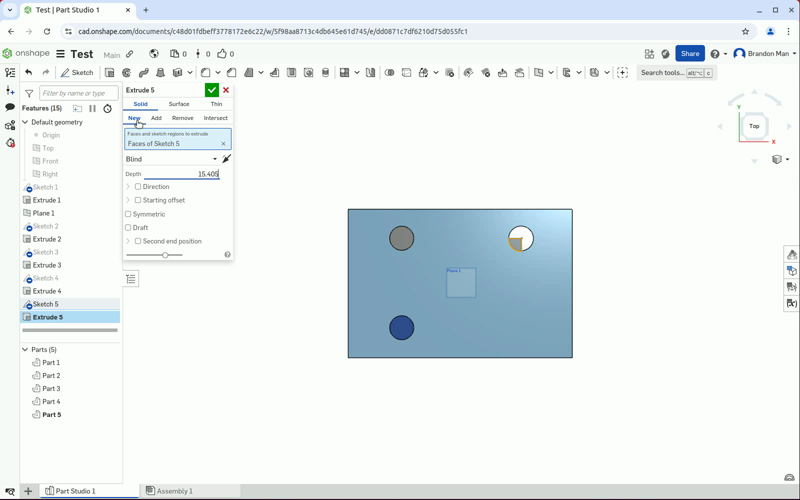
key(enter)
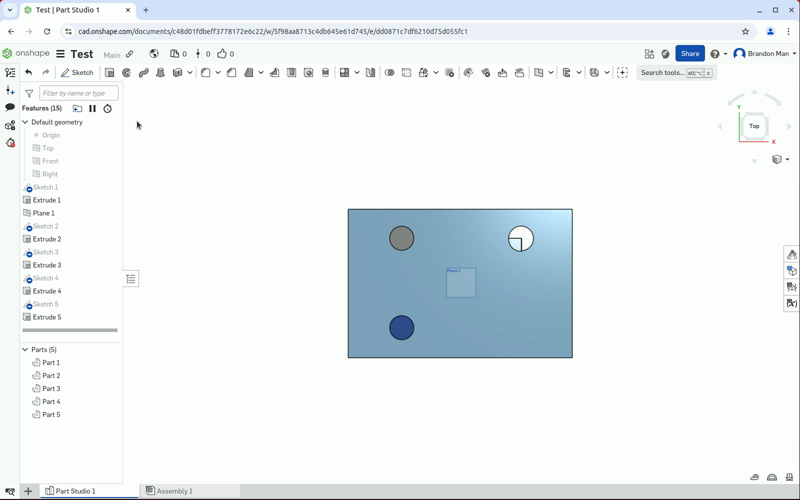
key(shift+h)
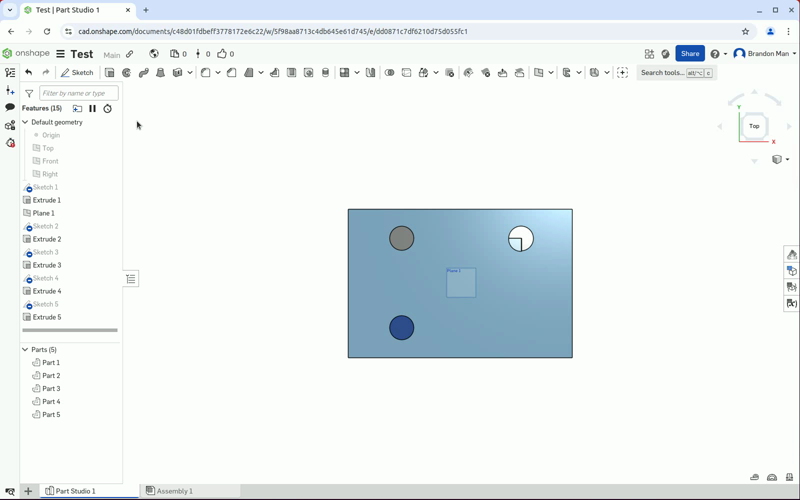
key(shift+h)
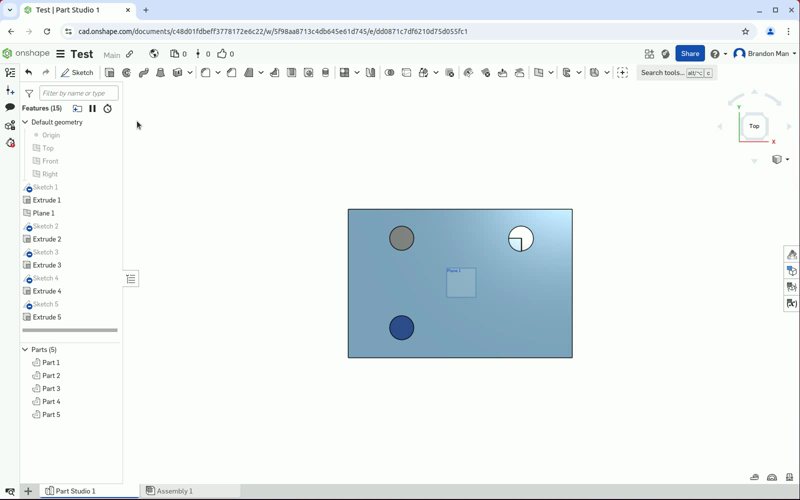
mouse_move(73, 189)
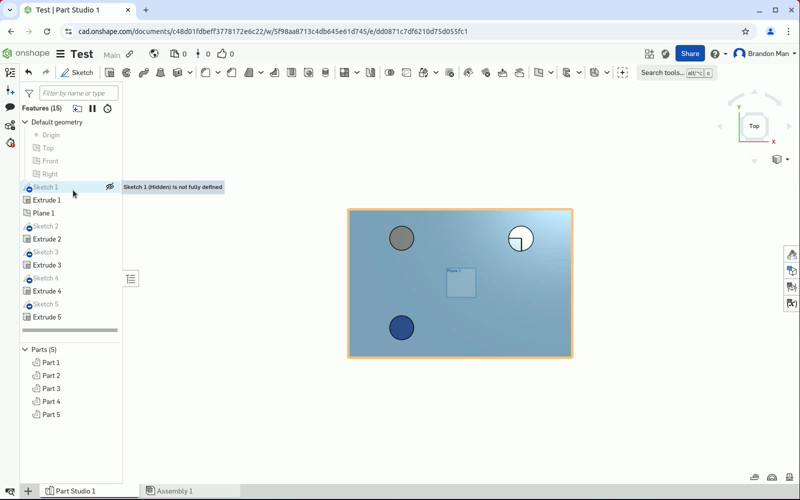
click(73, 189)
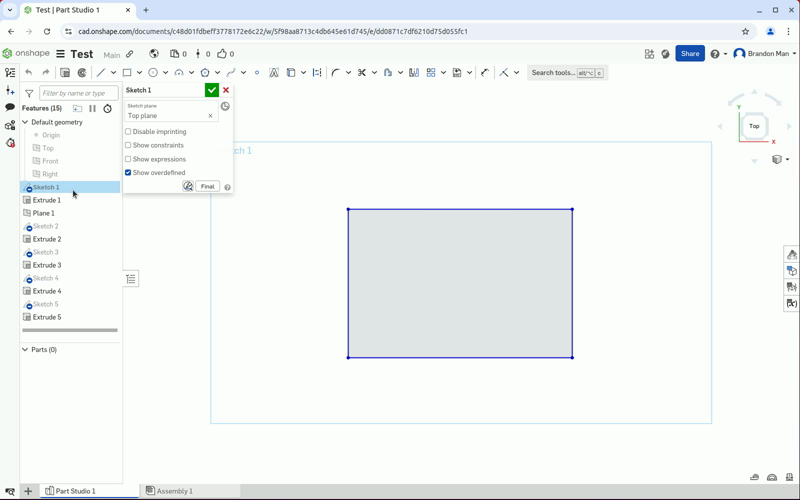
mouse_move(229, 92)
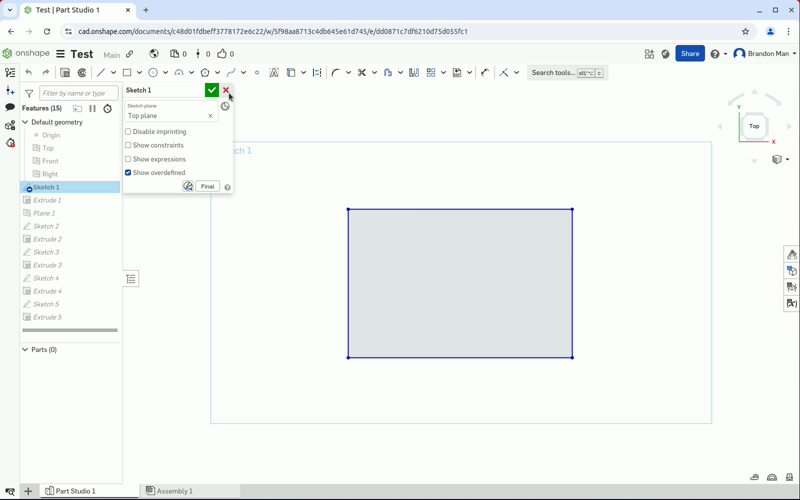
click(229, 92)
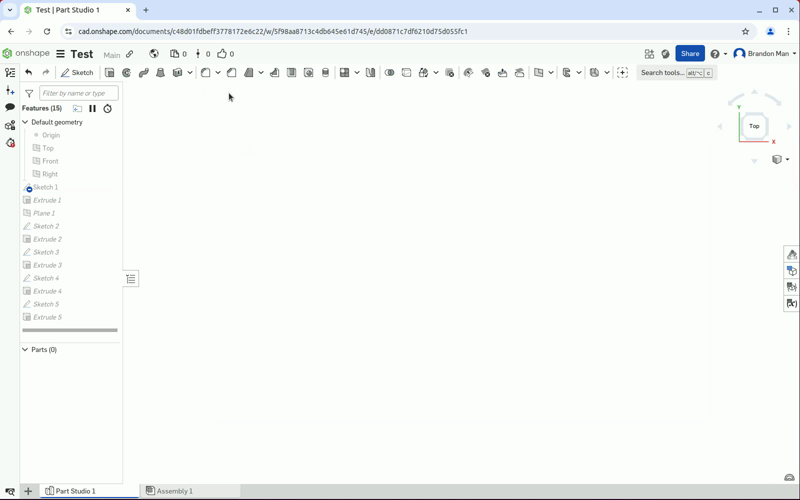
key(shift+s)
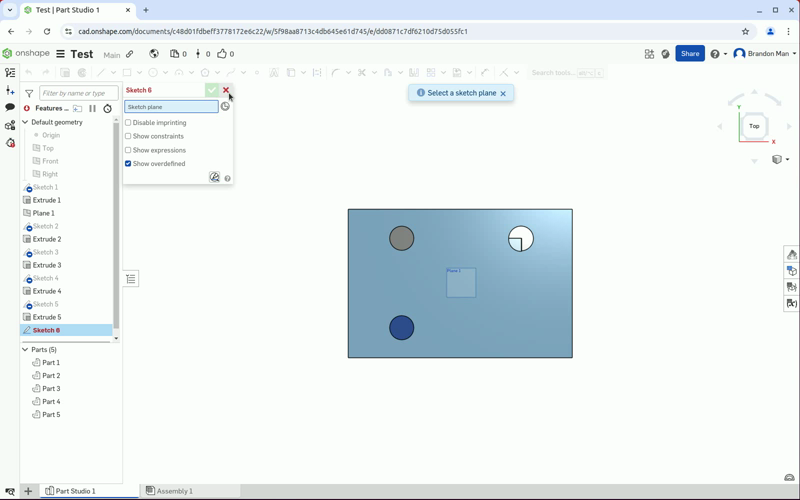
mouse_move(69, 215)
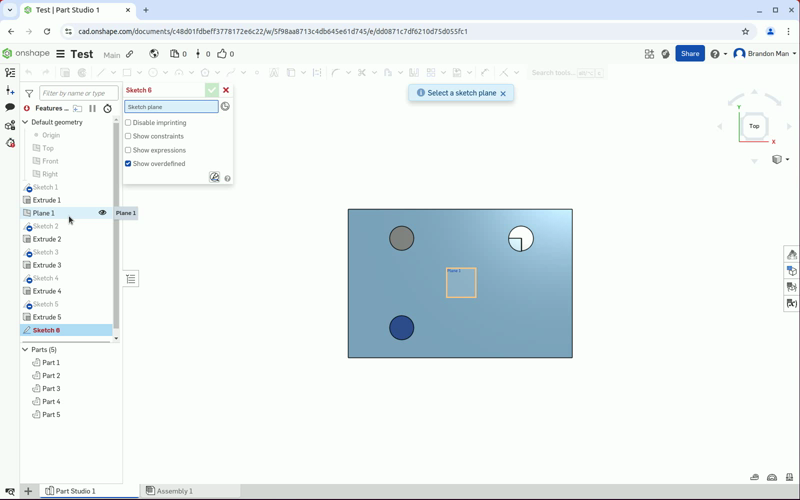
click(69, 215)
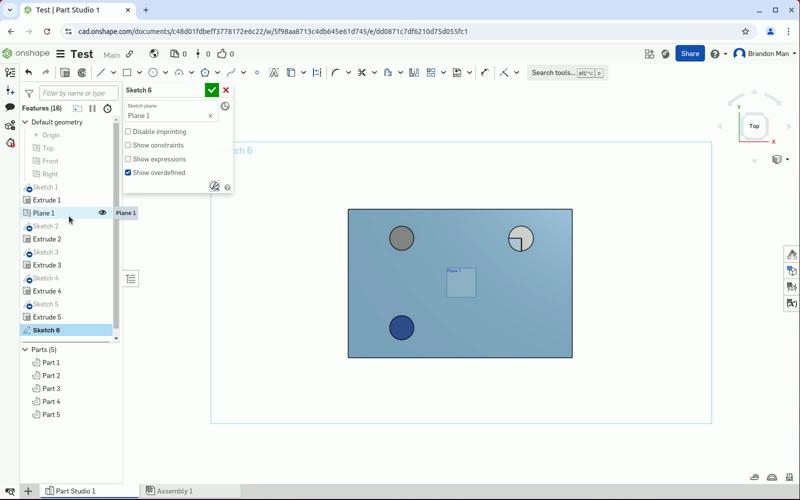
mouse_move(73, 352)
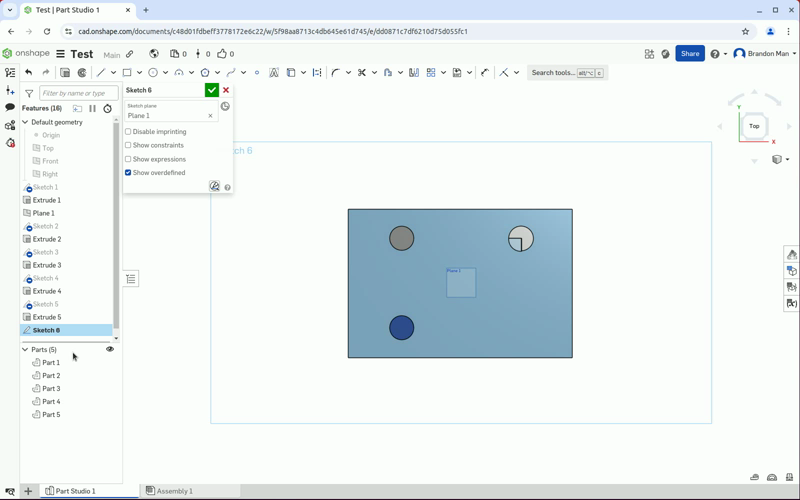
key(y)
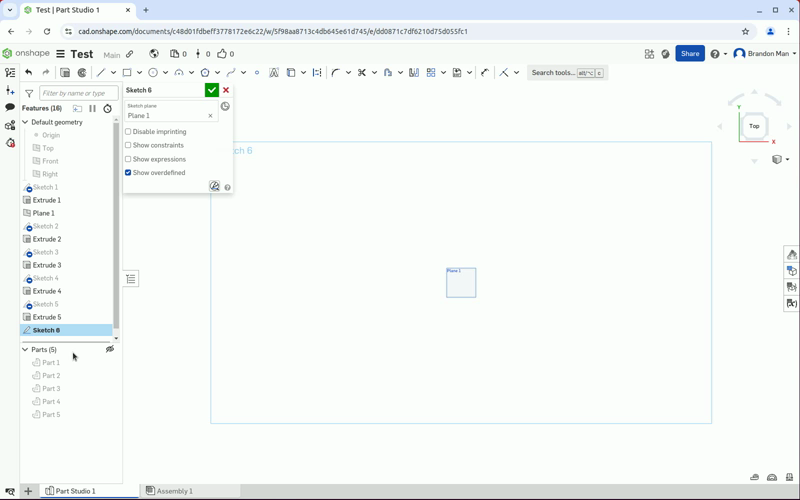
key(a)
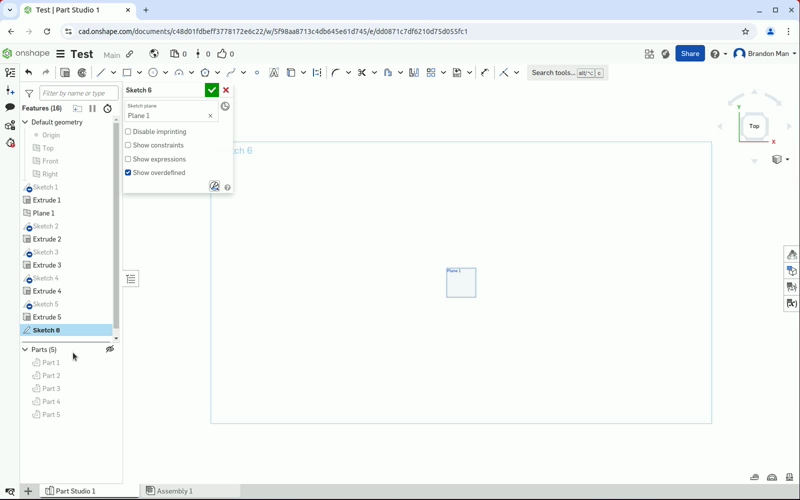
key_down(shift)
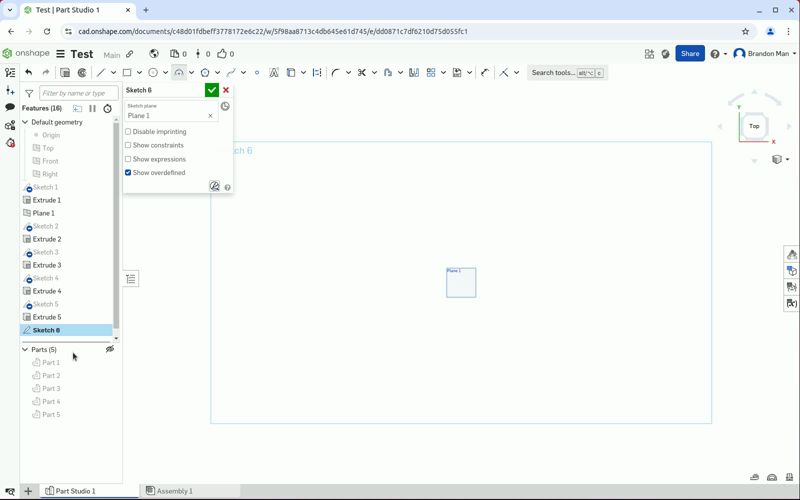
mouse_move(508, 327)
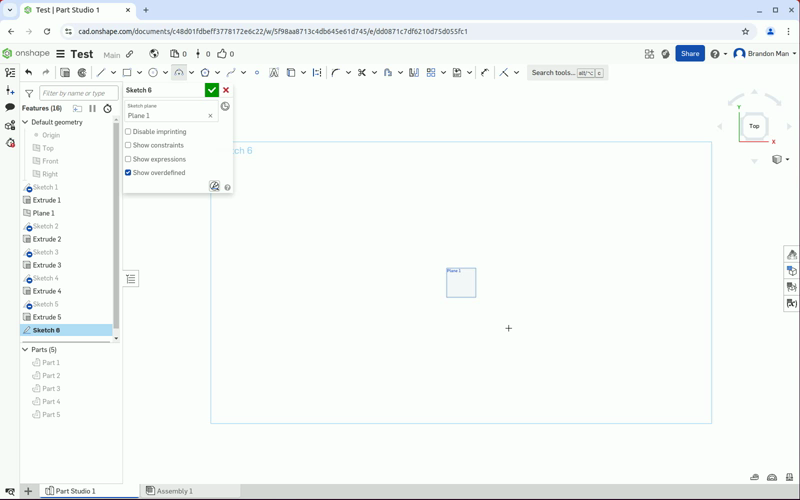
click(508, 327)
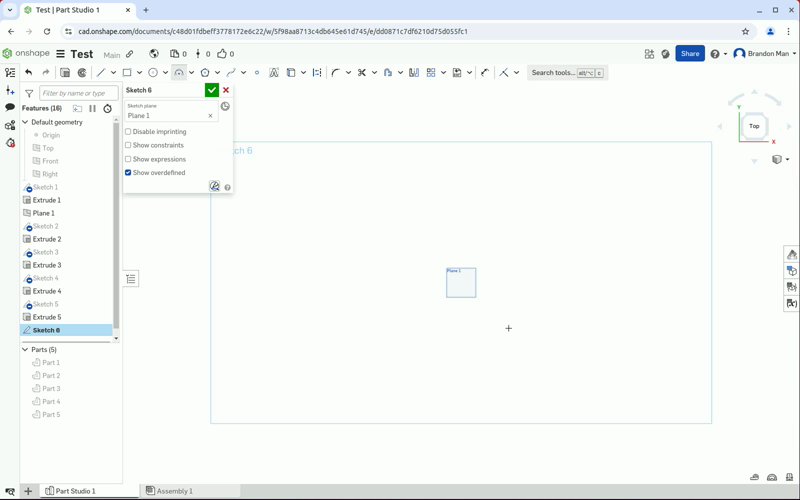
key_up(shift)
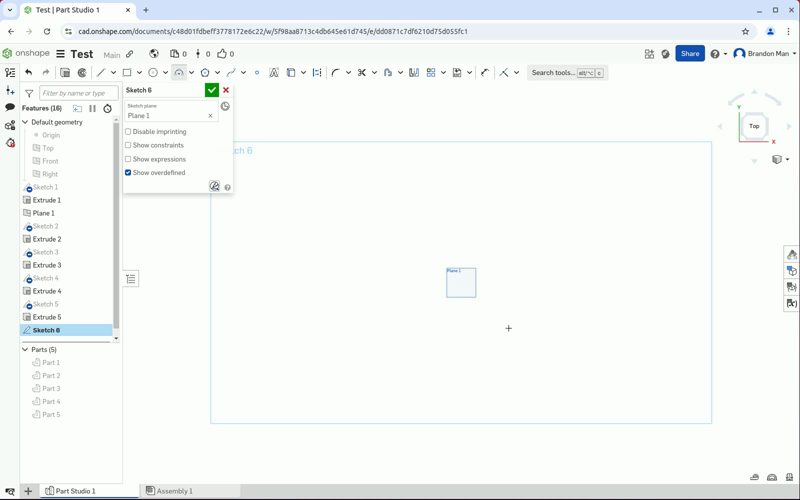
key_down(shift)
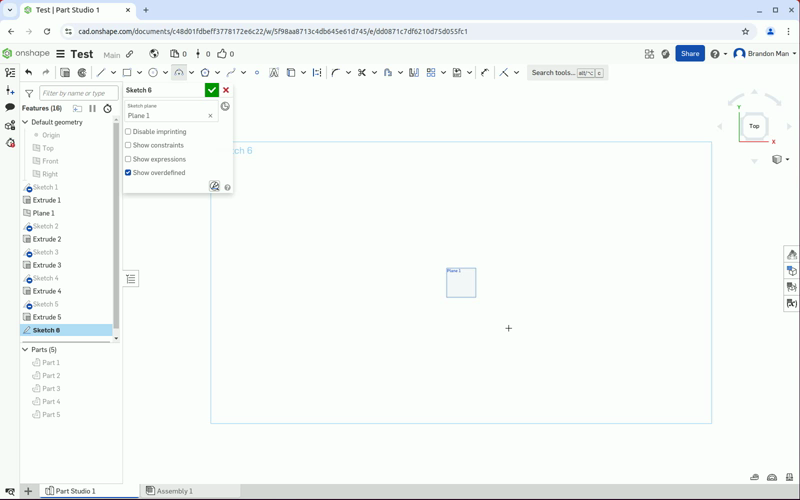
mouse_move(521, 315)
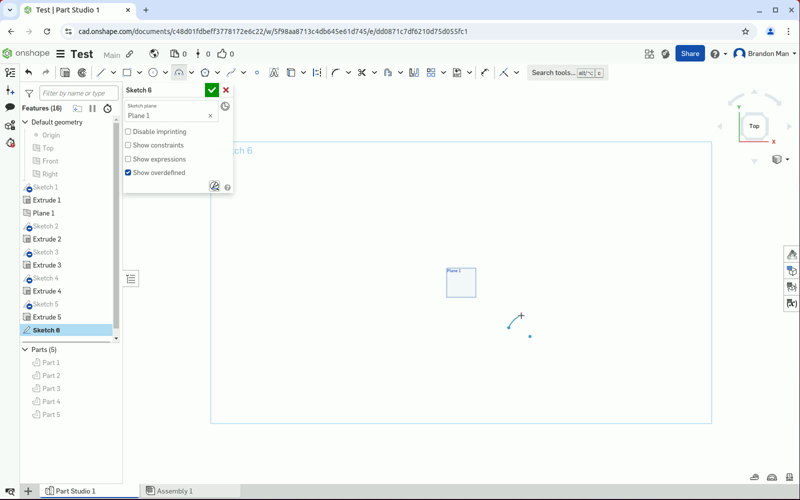
click(521, 315)
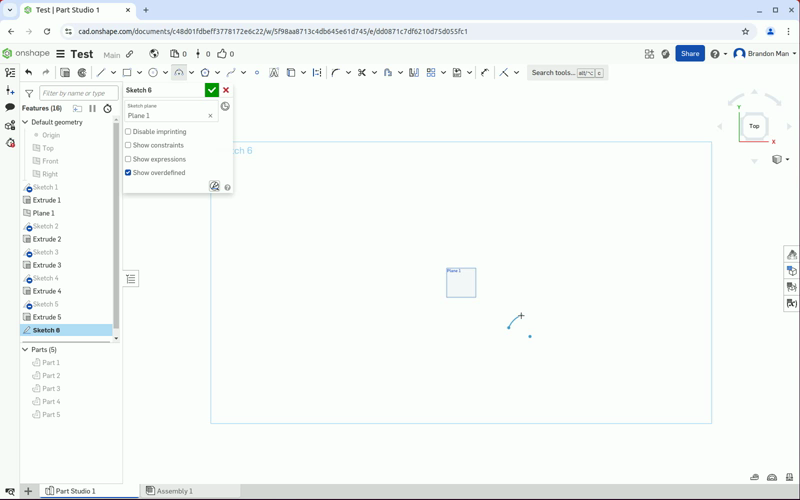
mouse_move(529, 336)
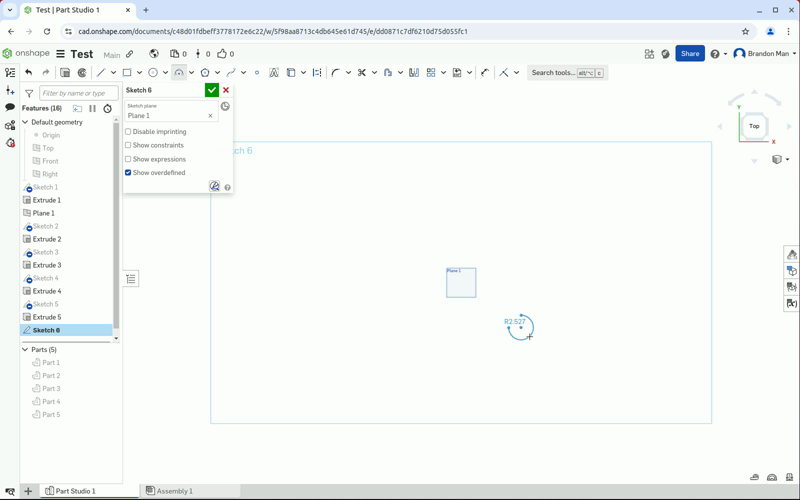
click(529, 336)
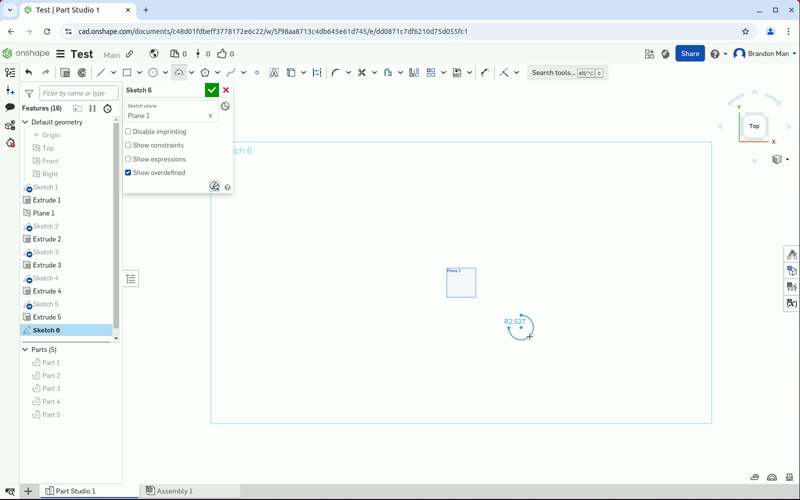
key_up(shift)
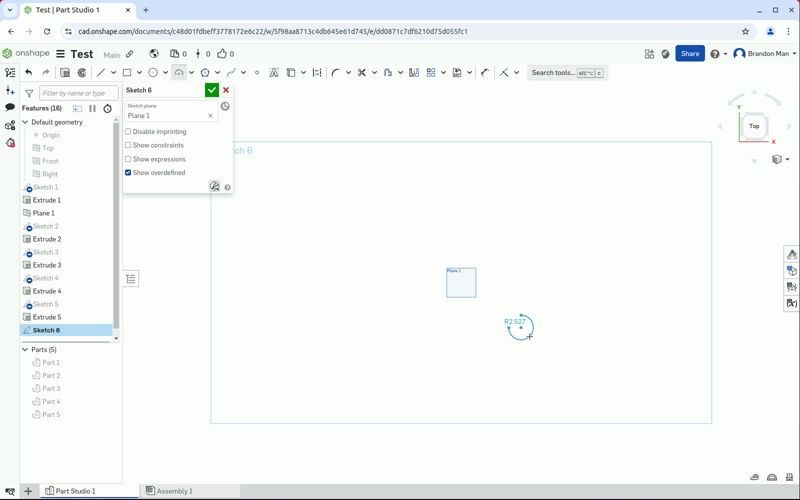
key(esc)
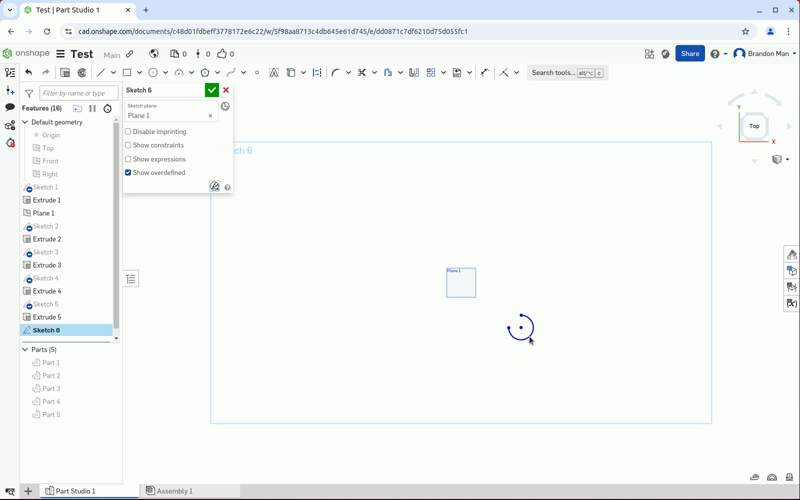
key(l)
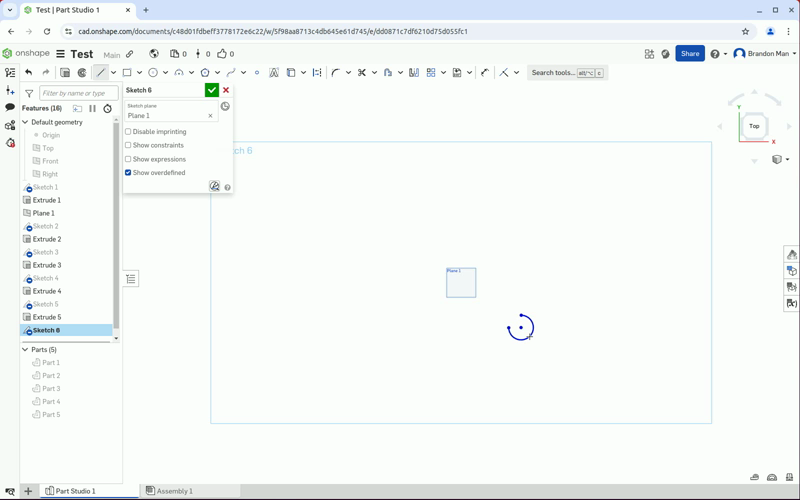
mouse_move(521, 315)
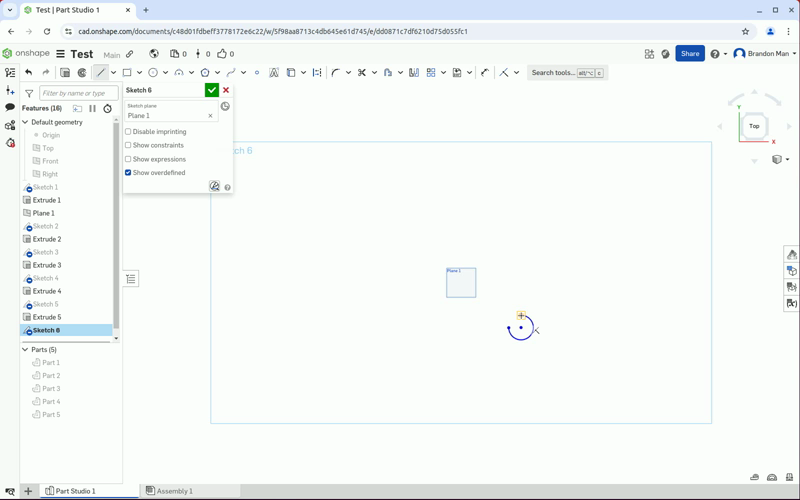
click(521, 315)
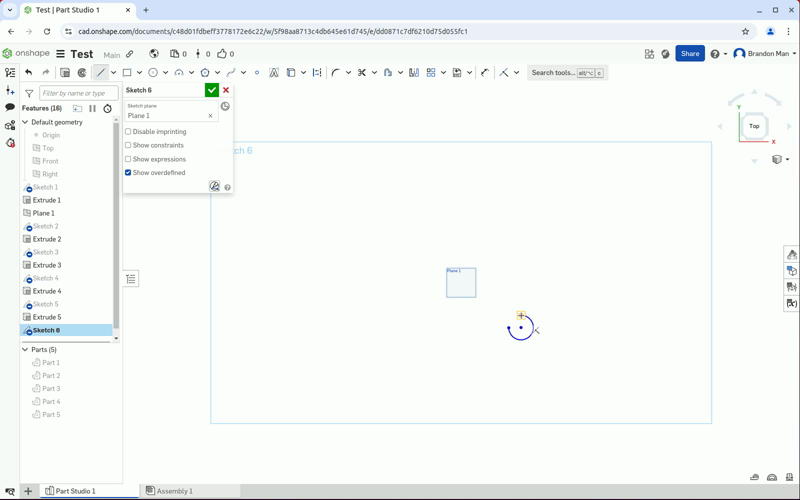
key_down(shift)
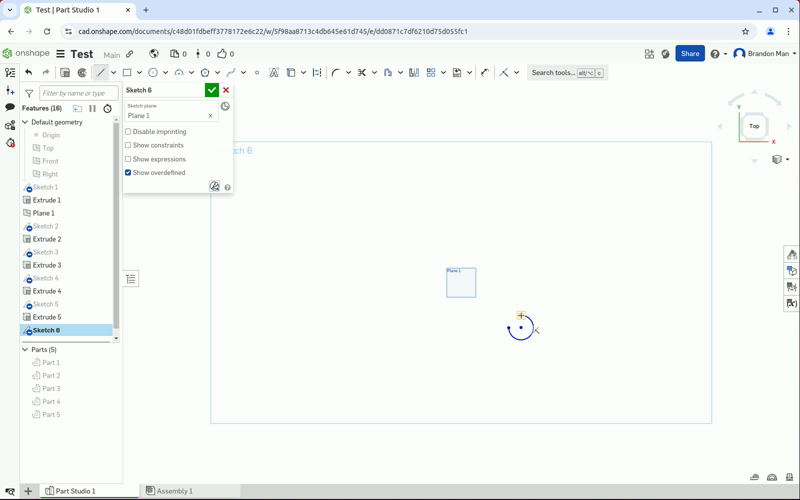
mouse_move(551, 315)
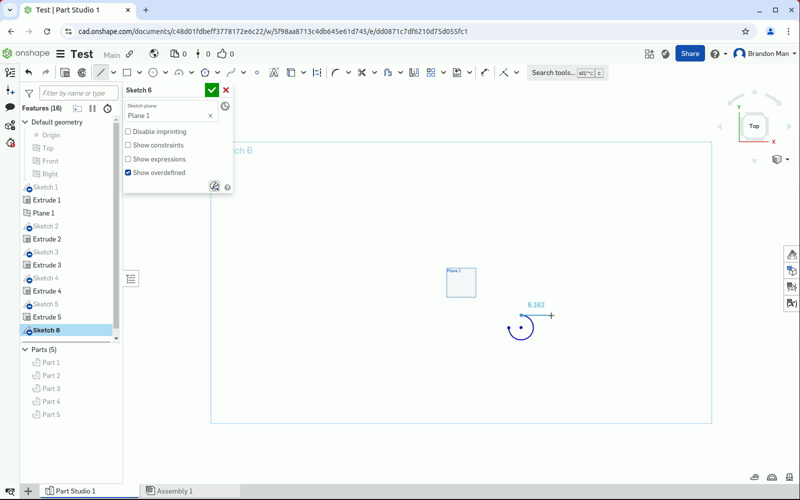
mouse_move(521, 327)
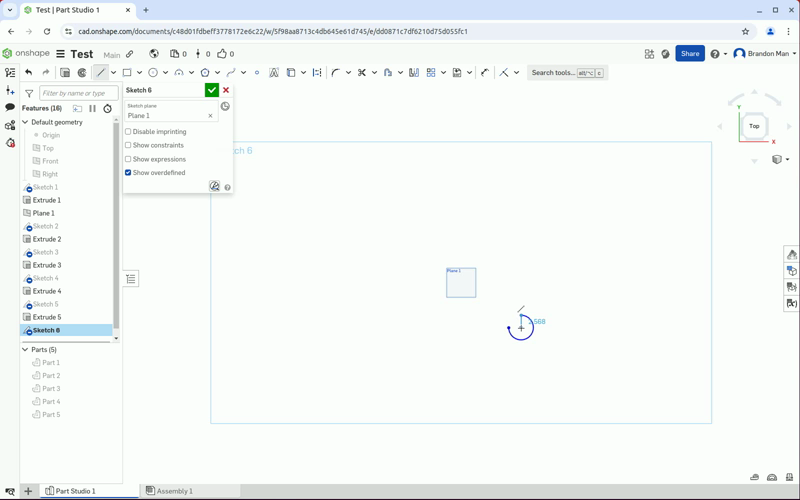
click(521, 327)
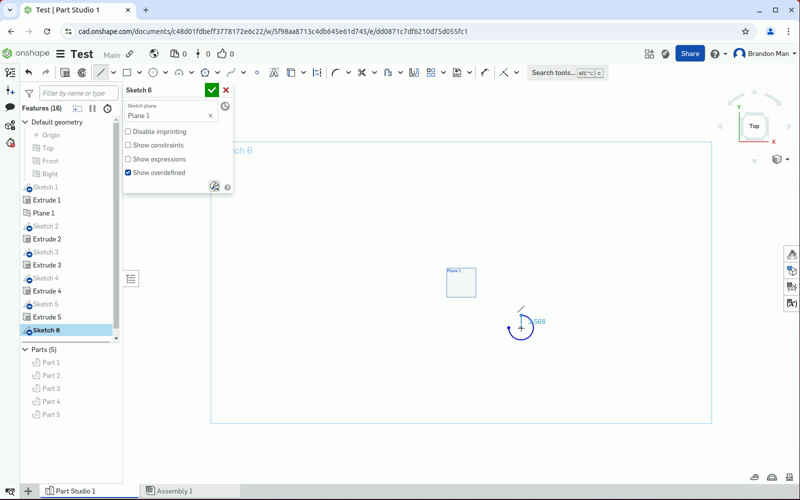
key_up(shift)
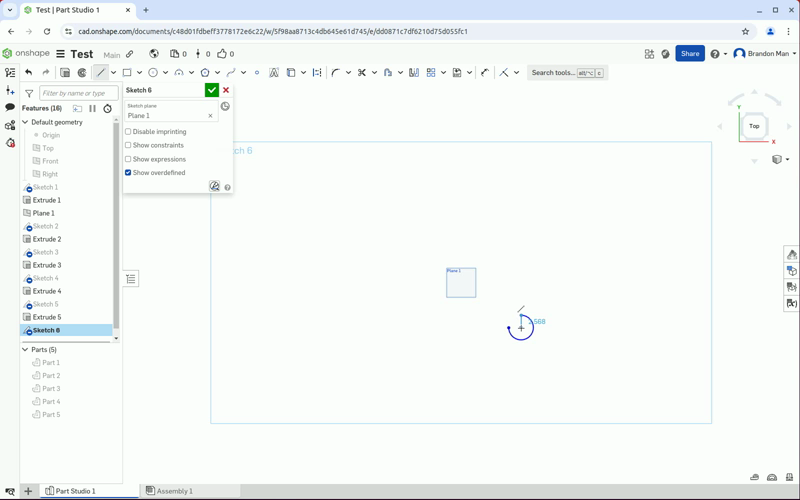
mouse_move(551, 327)
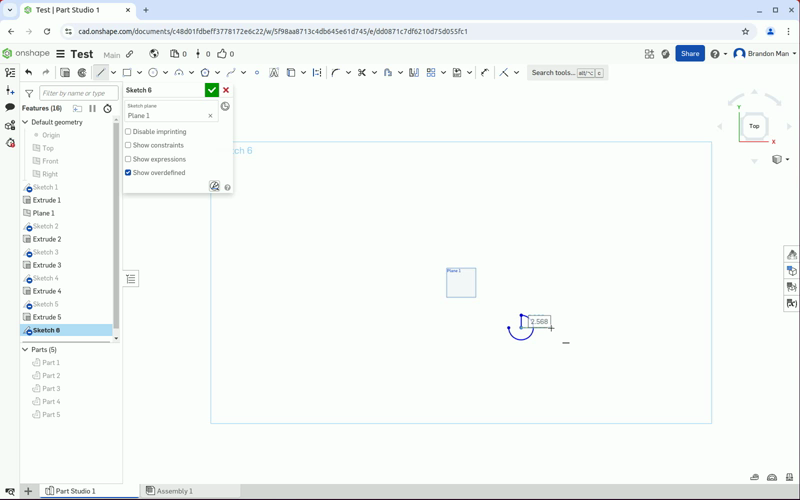
key_down(shift)
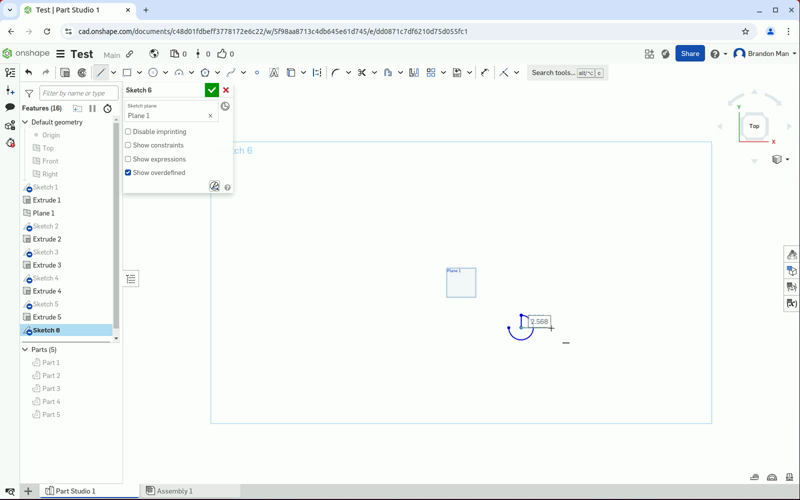
mouse_move(508, 327)
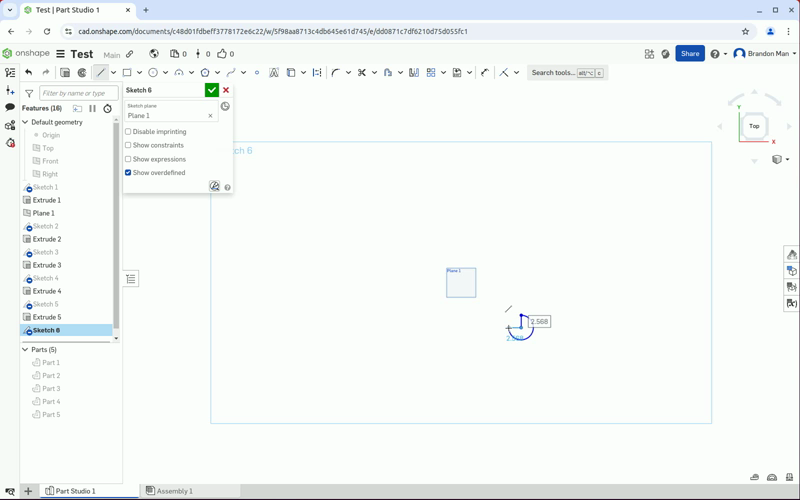
key_up(shift)
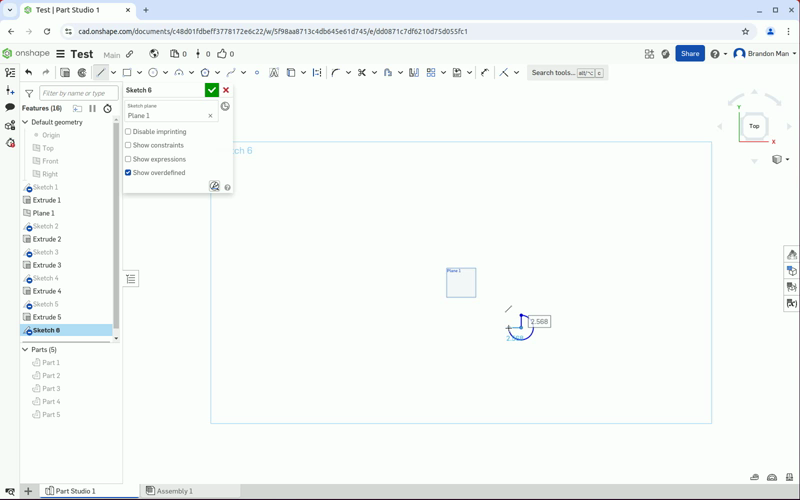
click(508, 327)
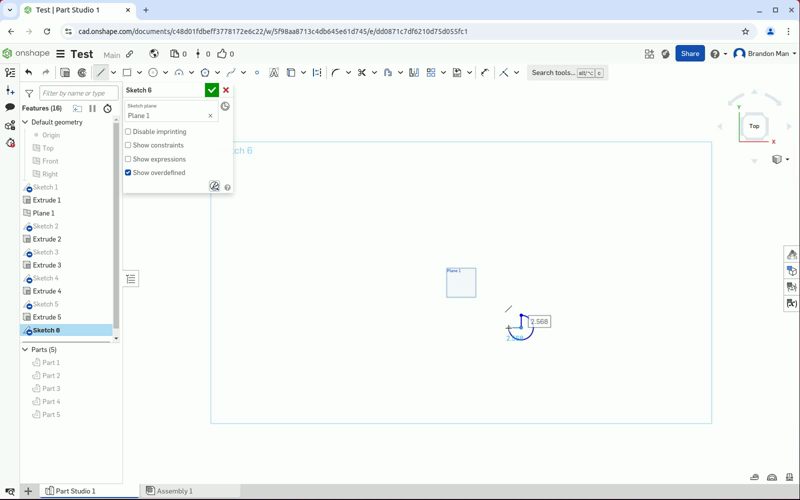
key(esc)
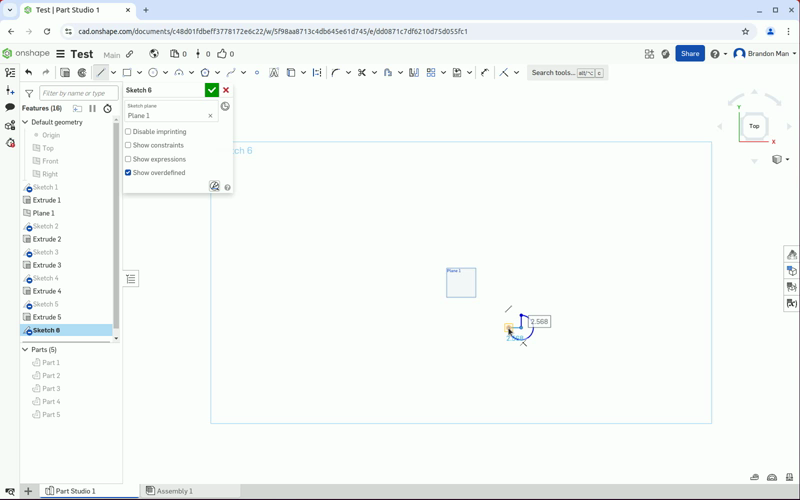
mouse_move(514, 335)
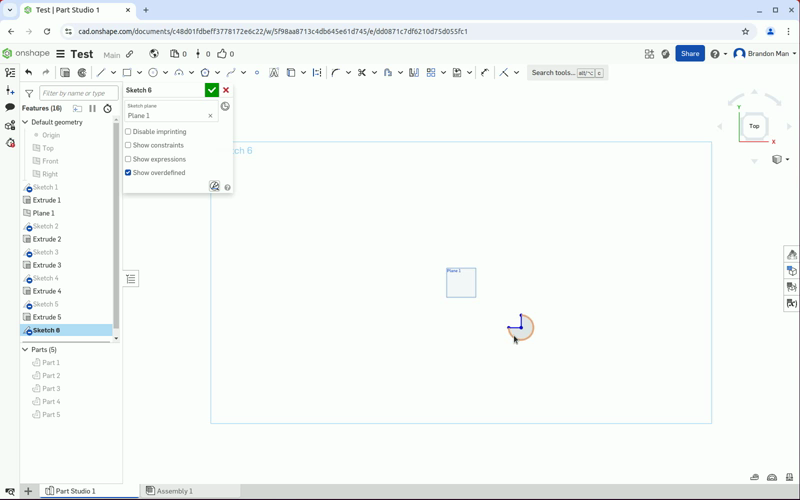
scroll(6)
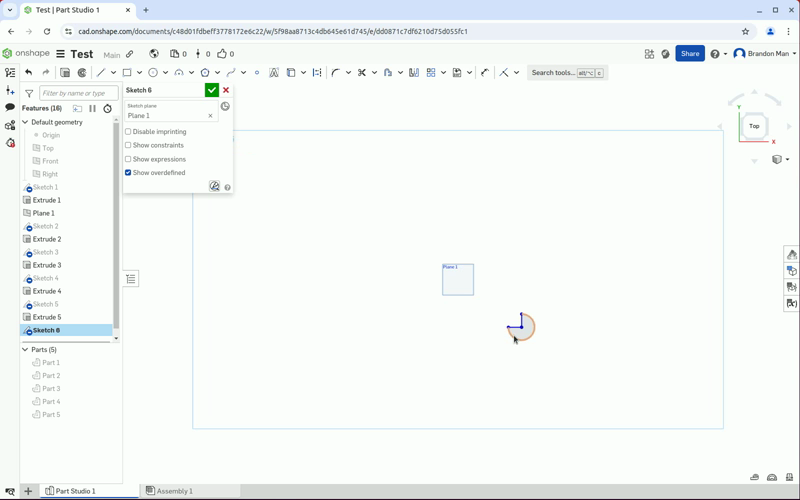
scroll(6)
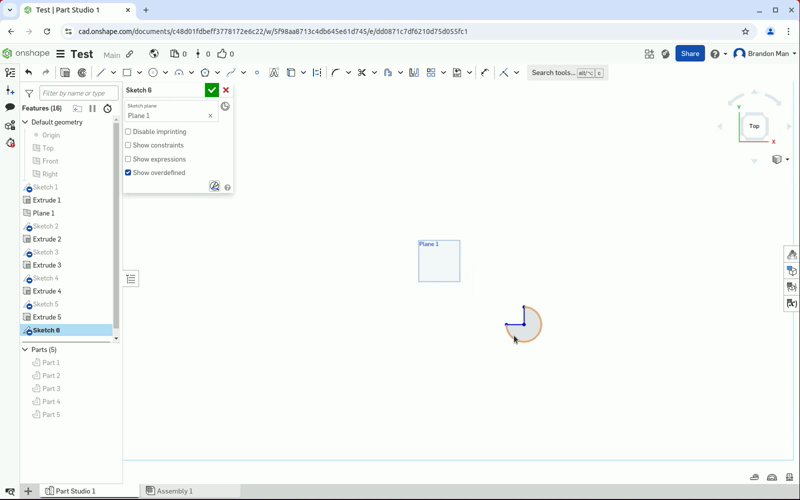
scroll(6)
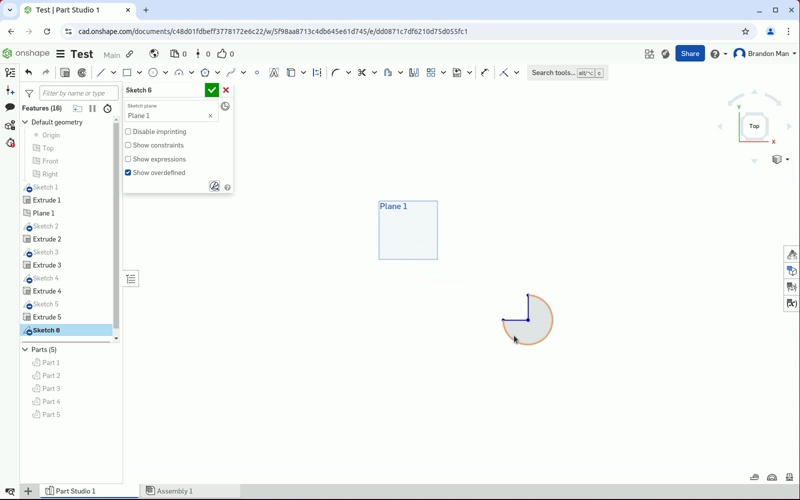
scroll(6)
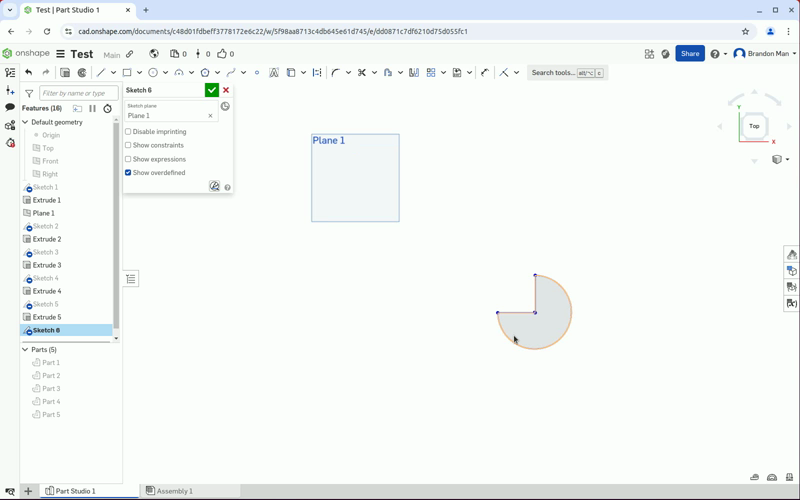
scroll(6)
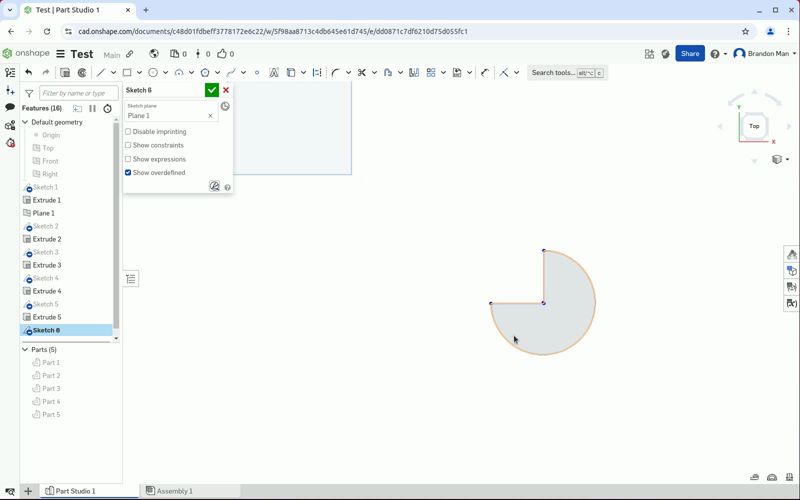
scroll(6)
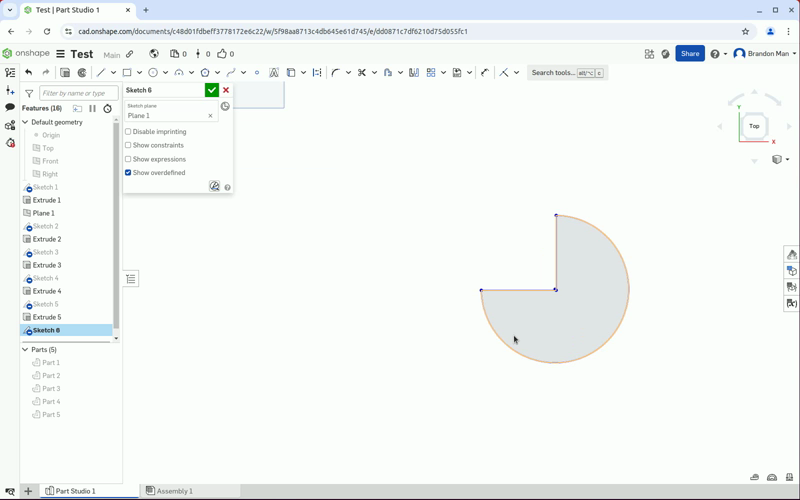
scroll(6)
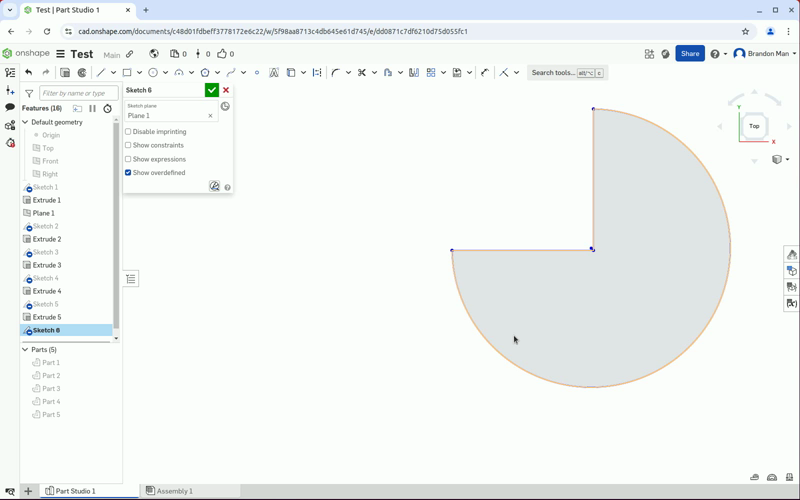
click(514, 335)
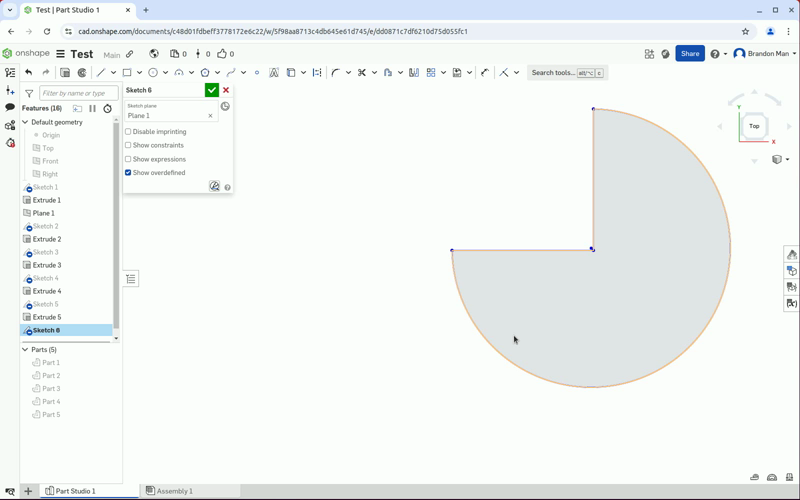
scroll(-6)
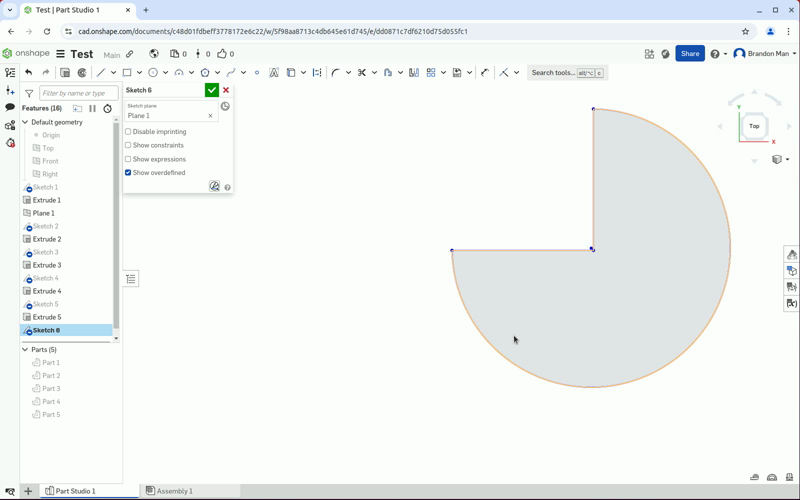
scroll(-6)
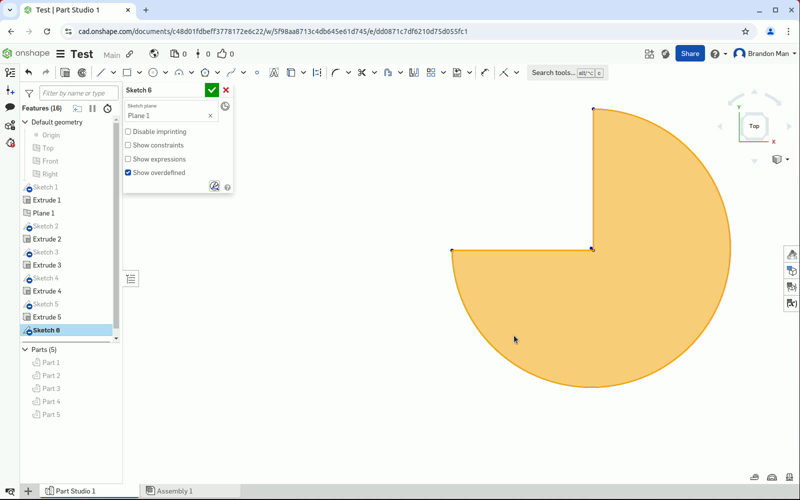
scroll(-6)
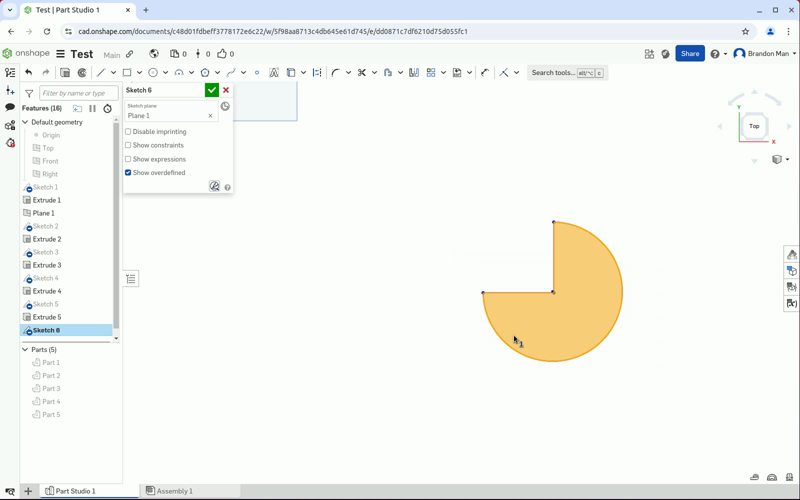
scroll(-6)
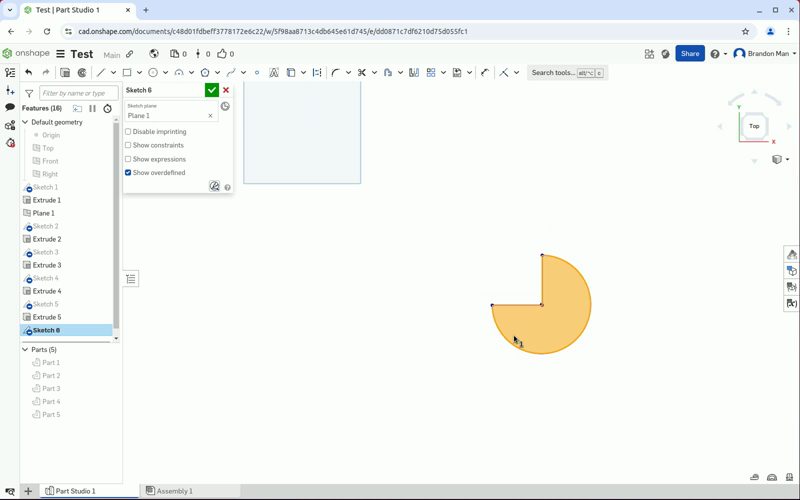
scroll(-6)
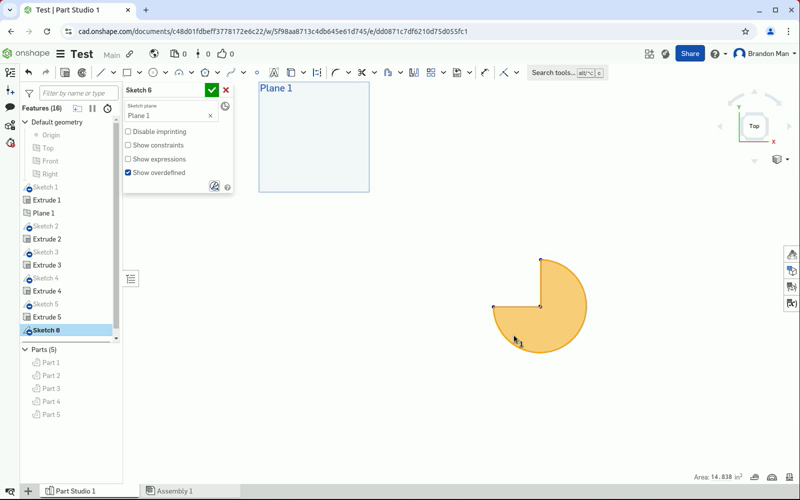
scroll(-6)
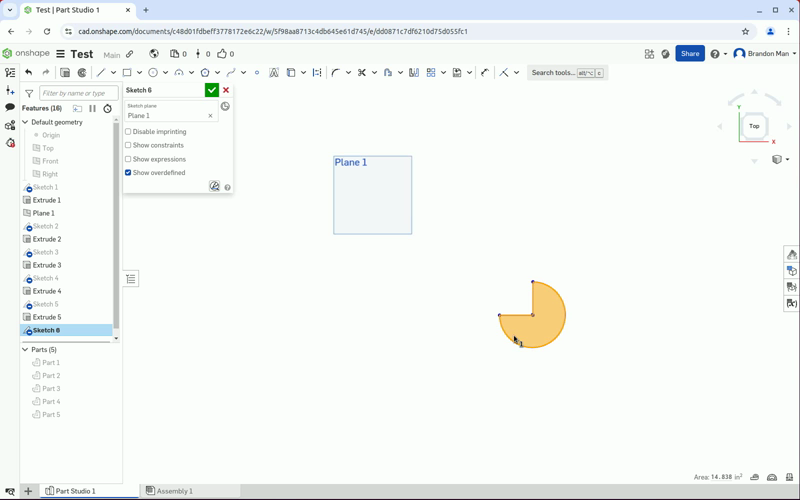
scroll(-6)
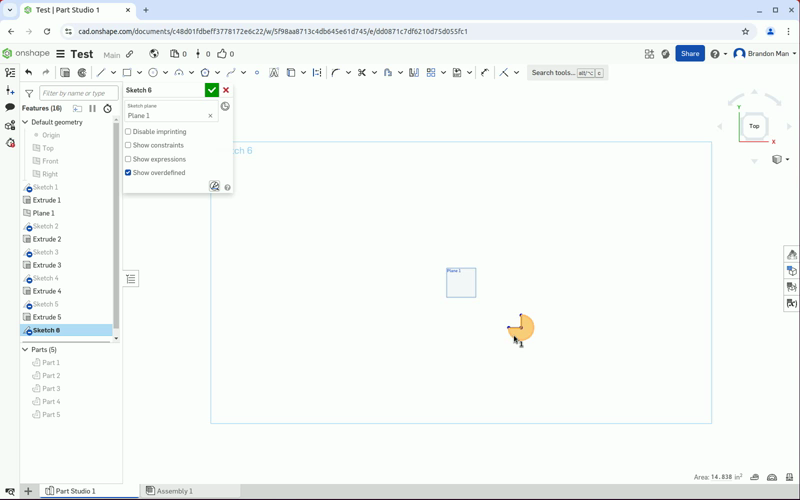
mouse_move(73, 352)
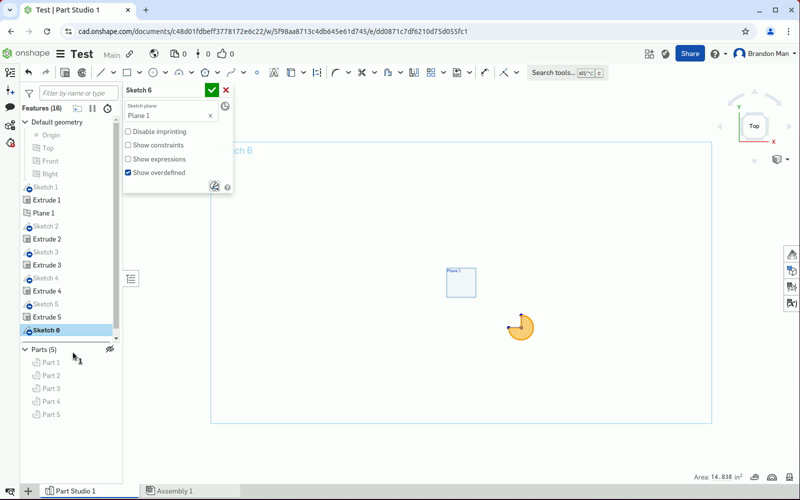
key(shift+y)
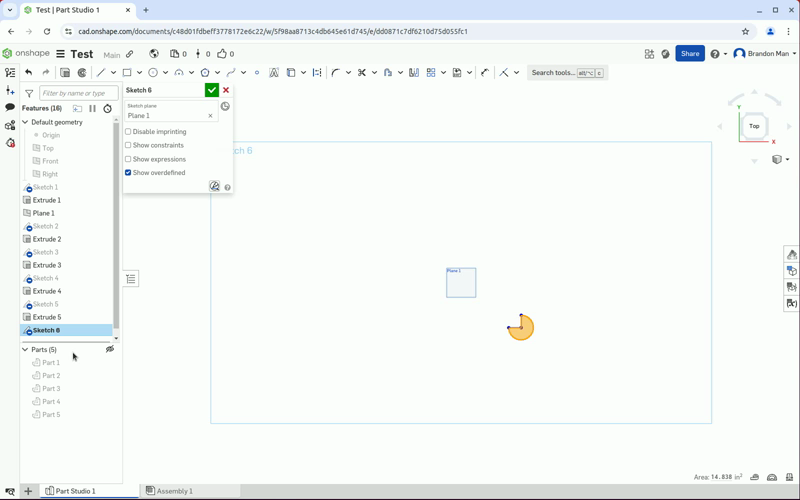
key(shift+e)
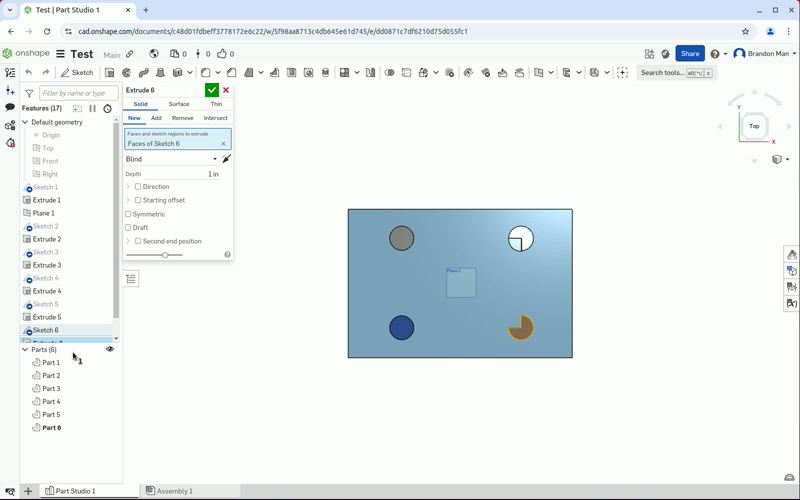
mouse_move(143, 106)
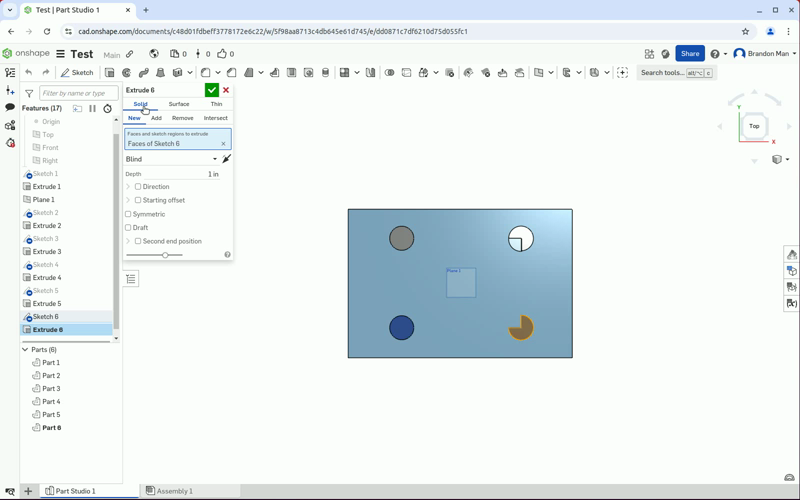
click(143, 106)
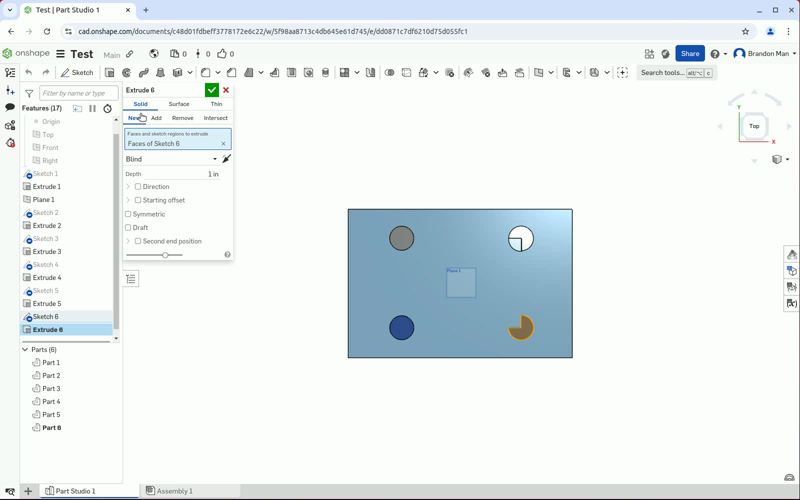
mouse_move(137, 120)
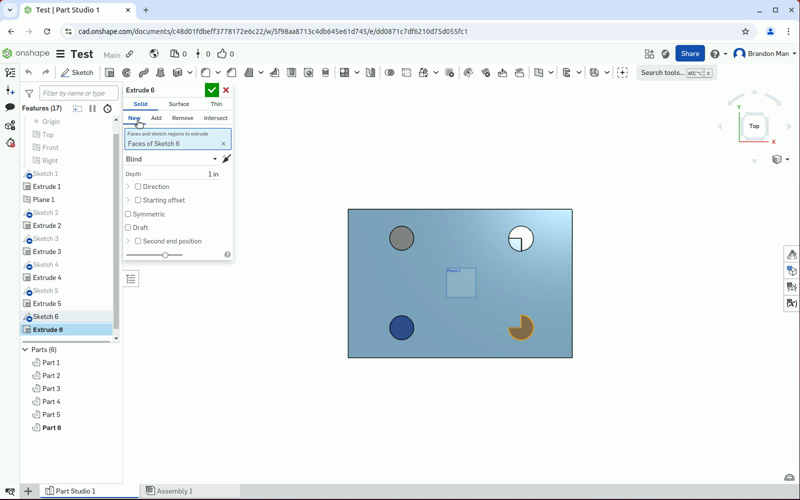
click(137, 120)
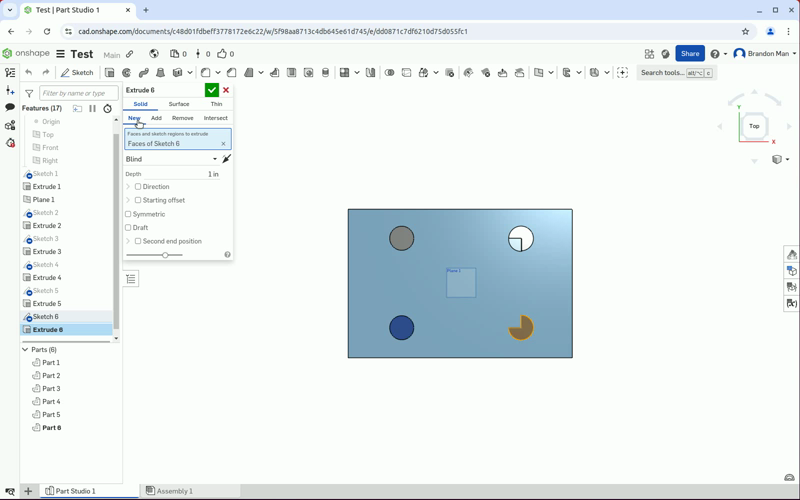
key(tab, 4)
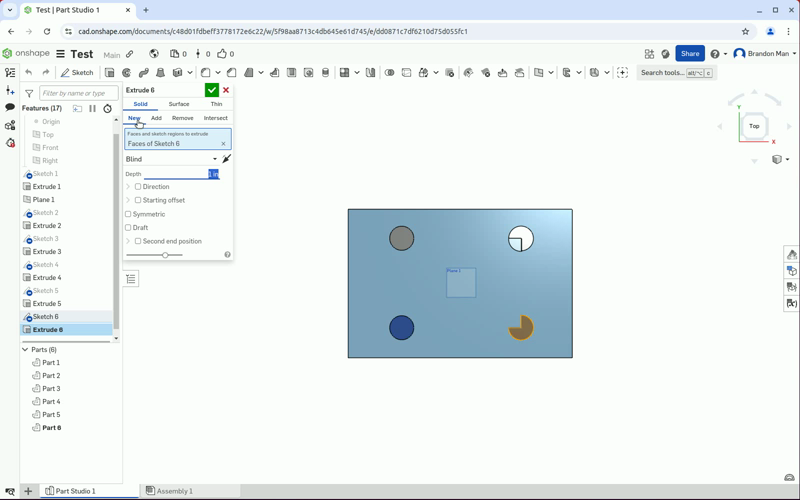
text(15.405)
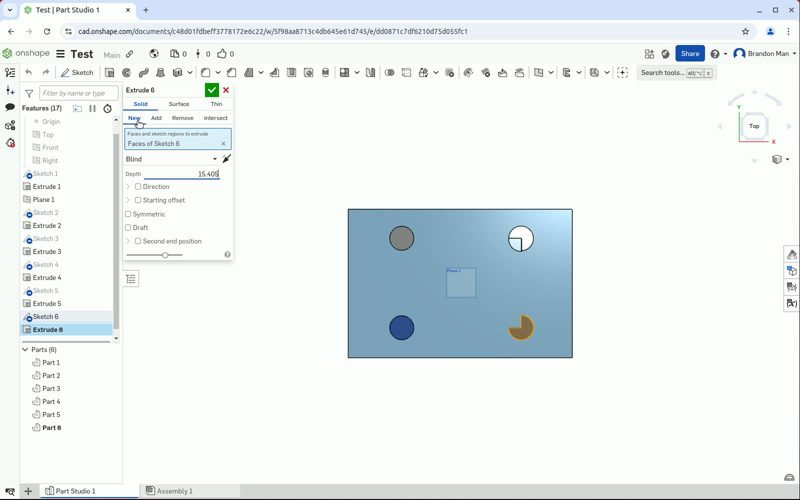
key(enter)
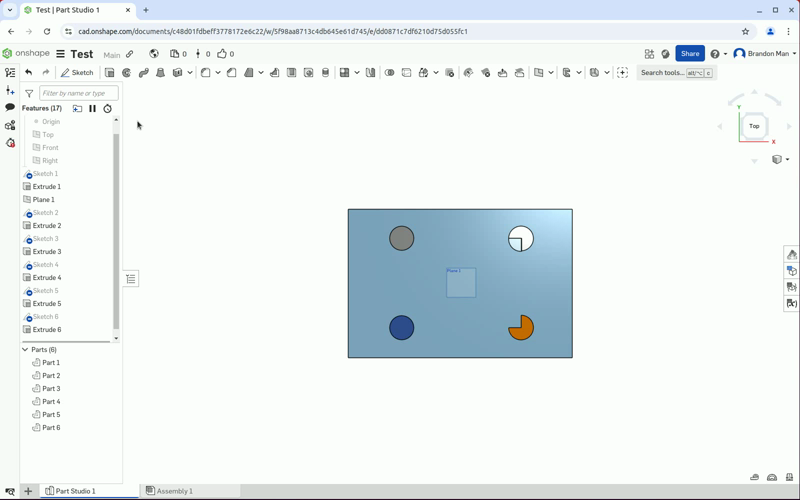
key(shift+h)
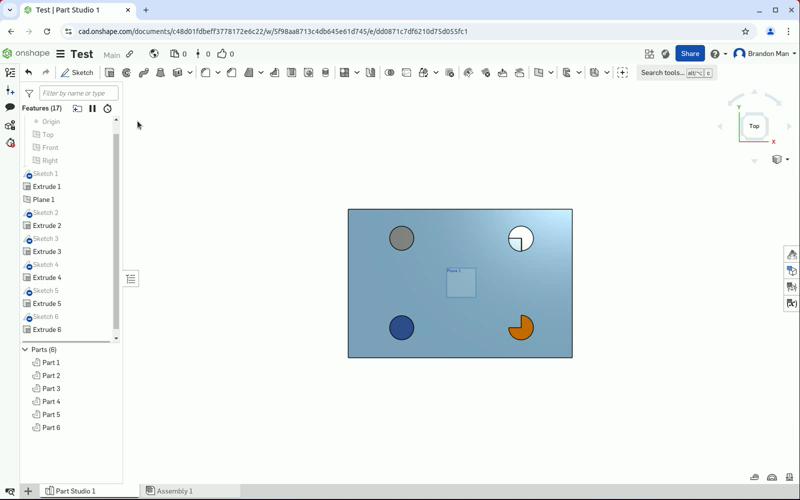
key(shift+h)
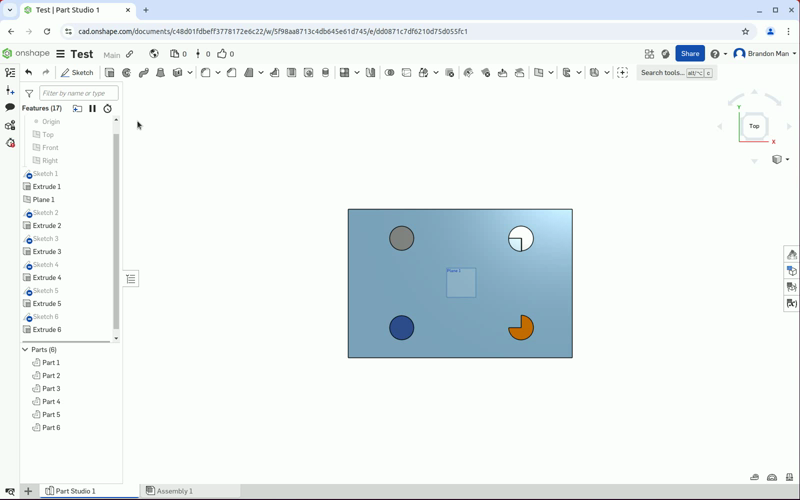
mouse_move(69, 176)
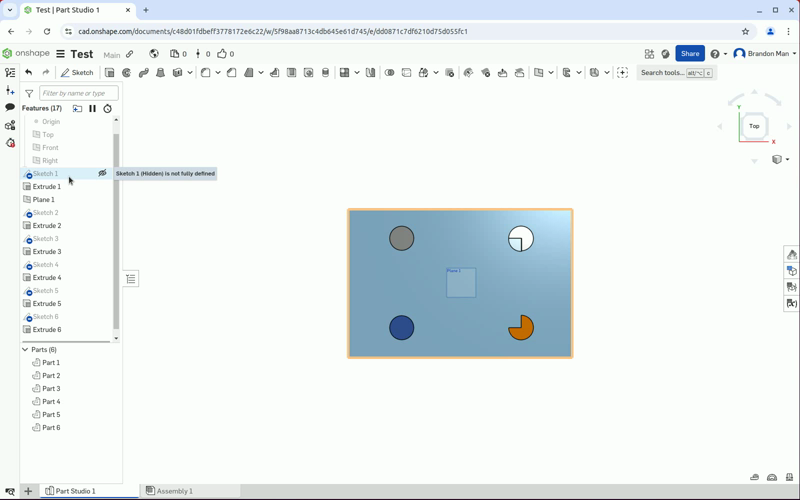
click(69, 176)
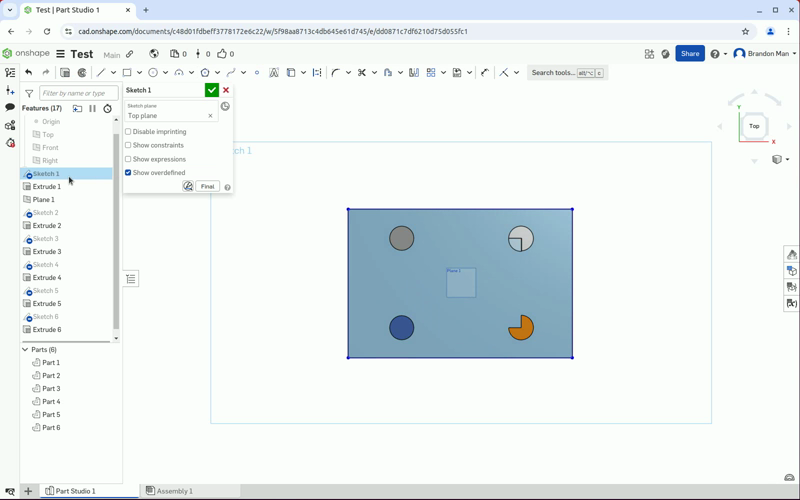
mouse_move(229, 92)
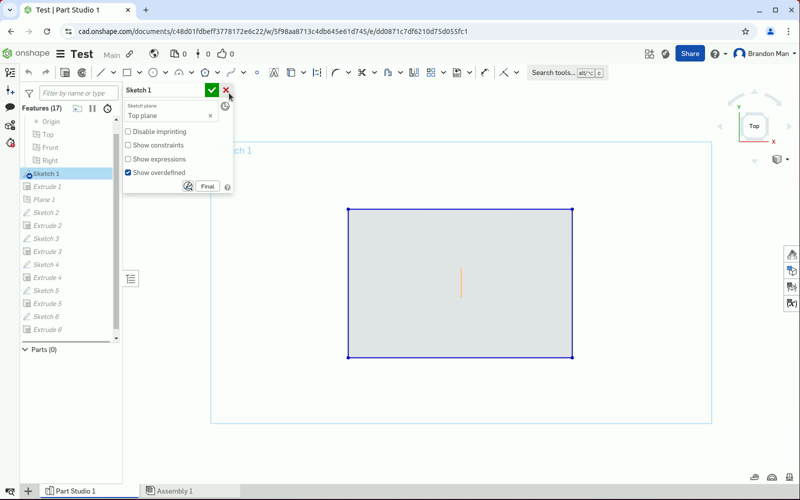
click(229, 92)
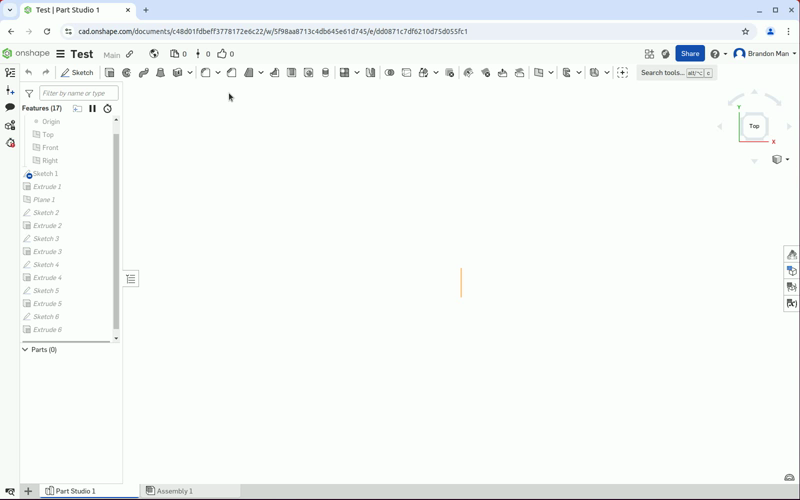
key(shift+s)
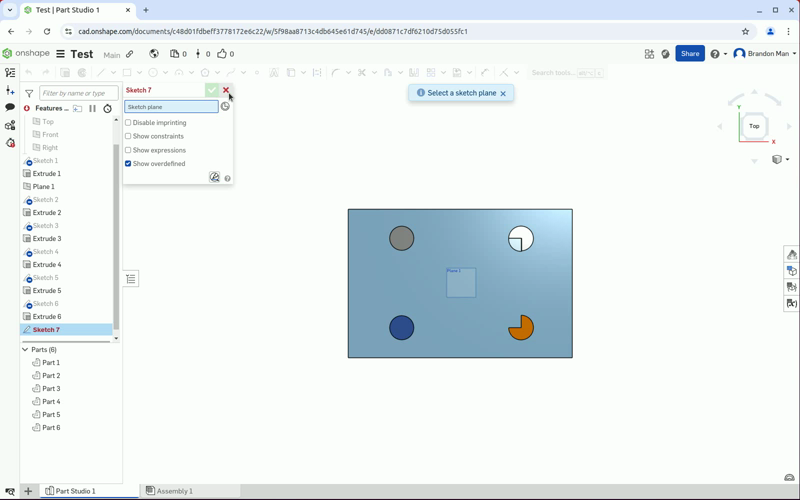
mouse_move(69, 189)
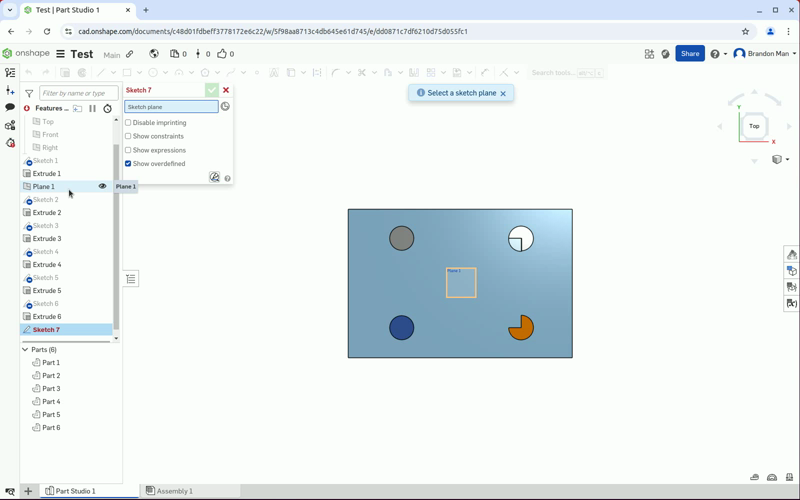
click(69, 189)
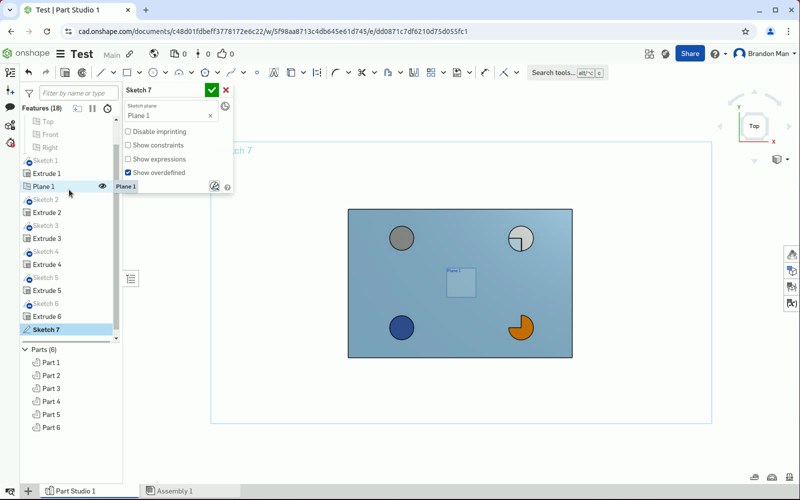
mouse_move(73, 352)
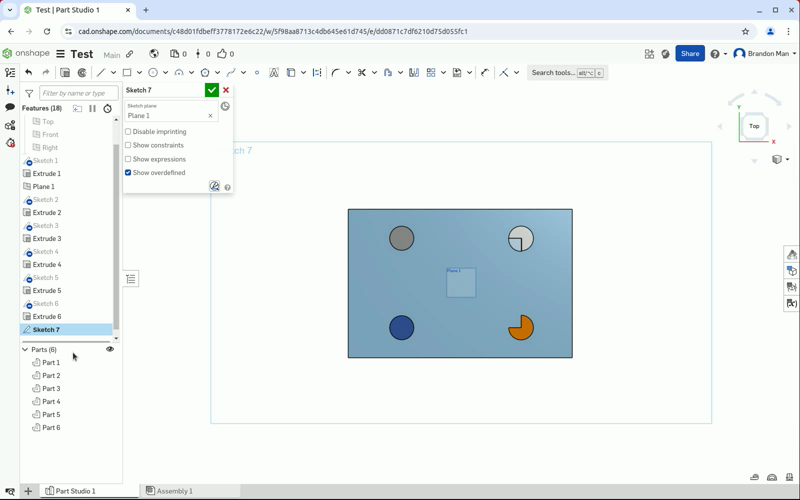
key(y)
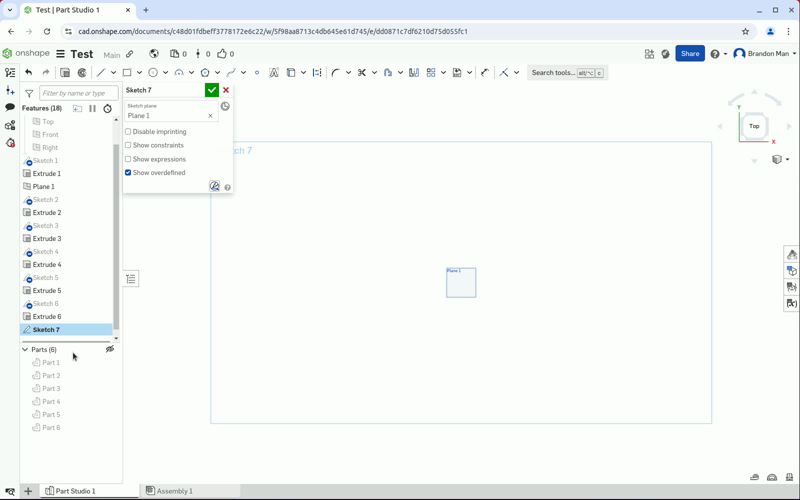
key(l)
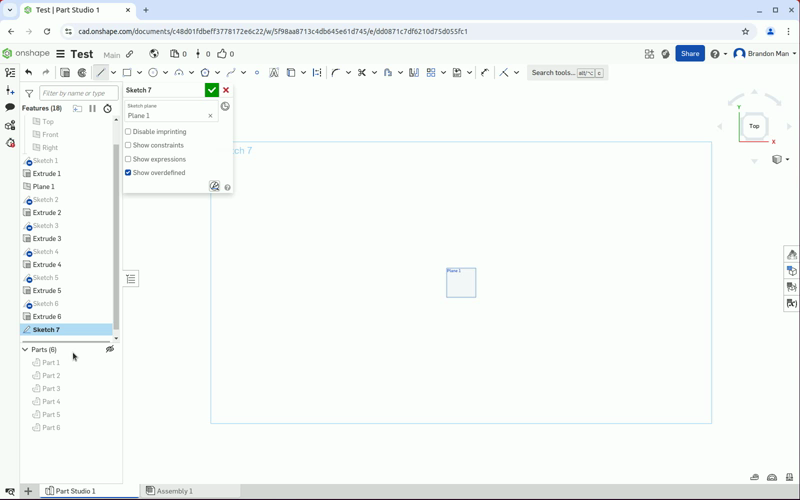
key_down(shift)
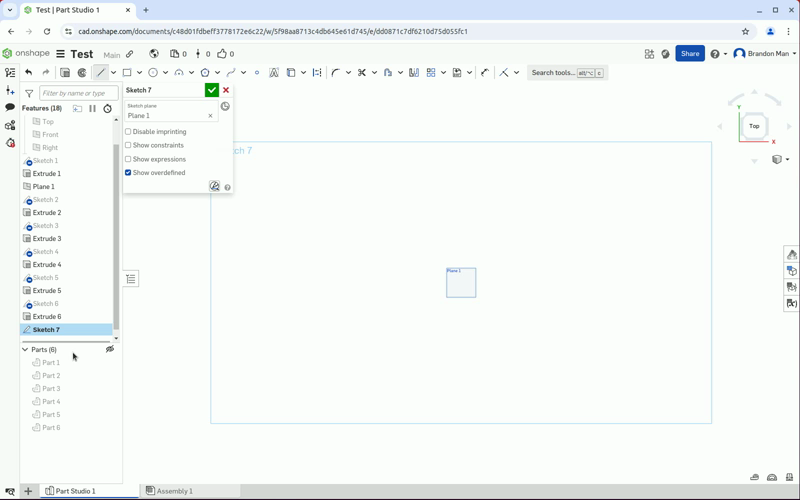
mouse_move(508, 327)
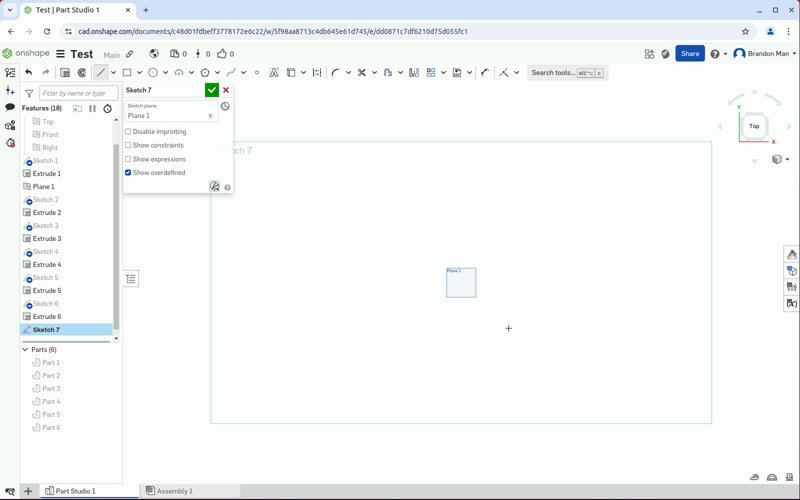
click(508, 327)
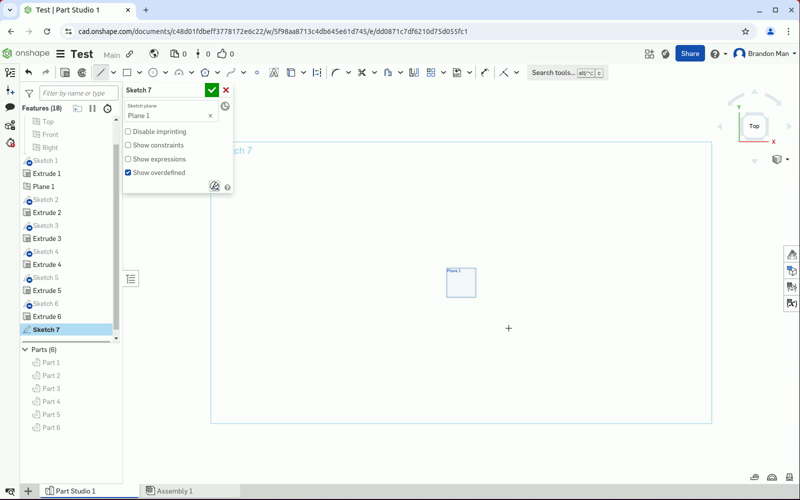
key_up(shift)
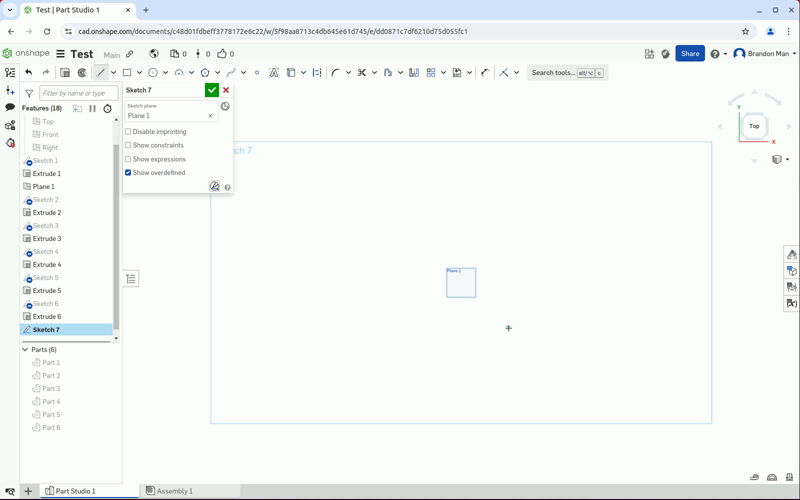
key_down(shift)
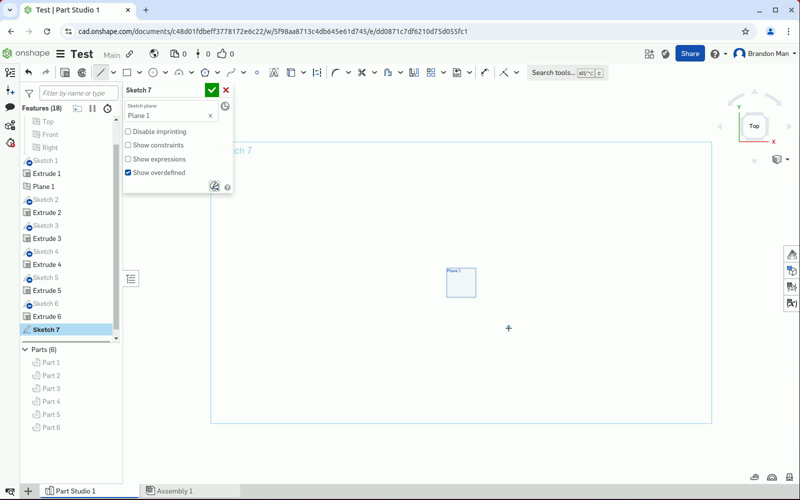
mouse_move(538, 327)
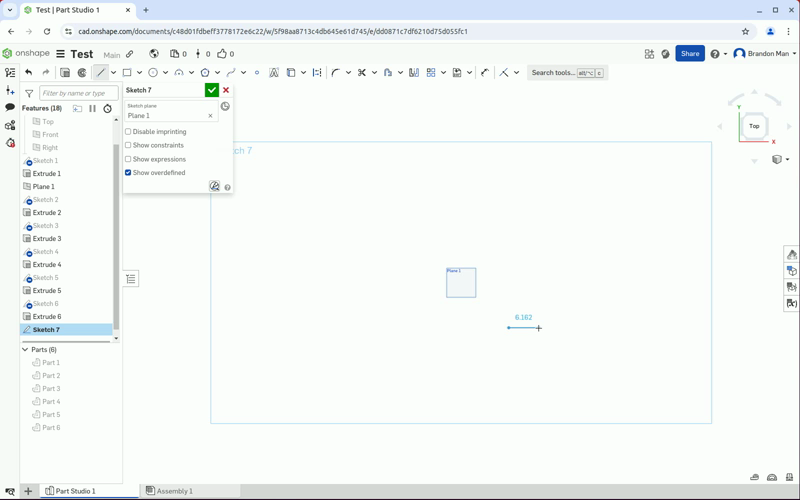
mouse_move(521, 327)
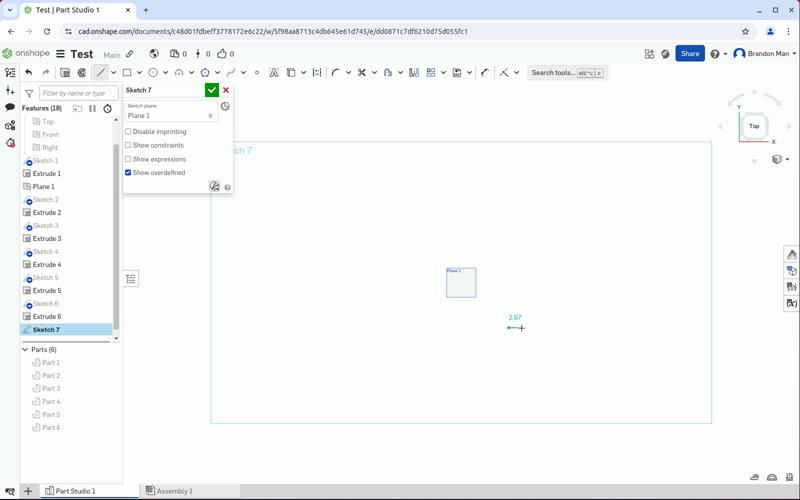
click(521, 327)
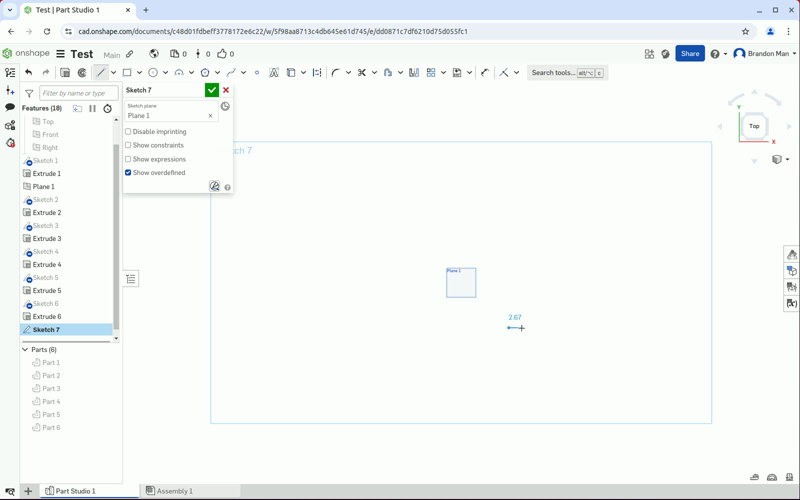
key_up(shift)
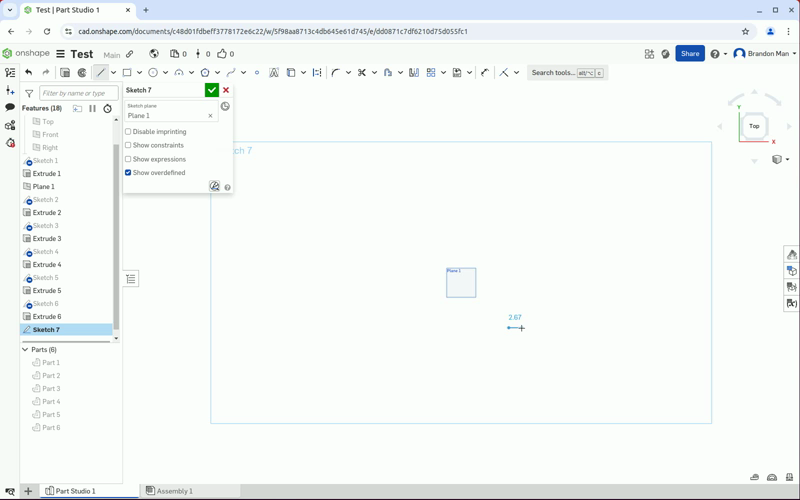
key_down(shift)
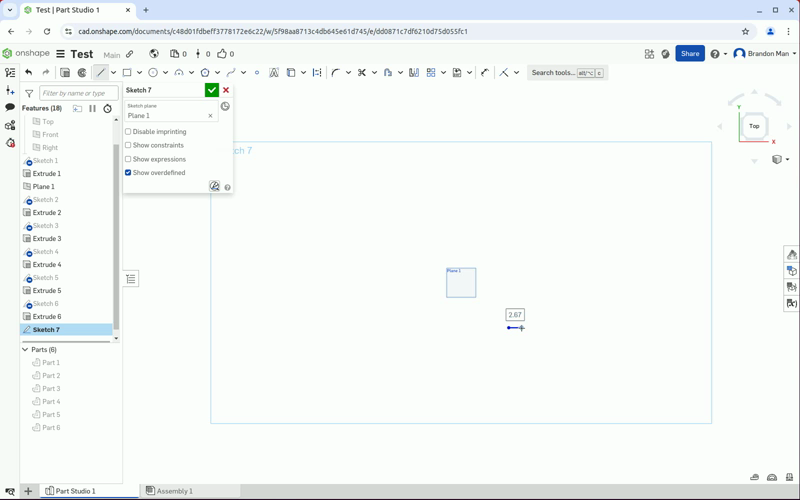
mouse_move(551, 327)
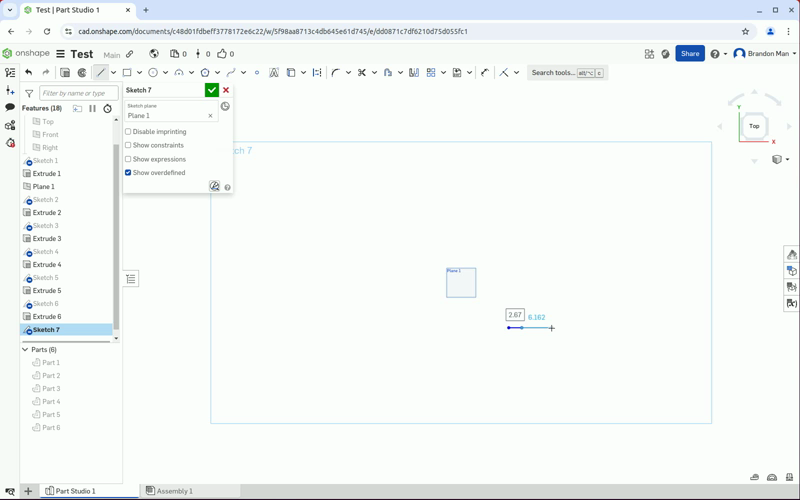
mouse_move(521, 314)
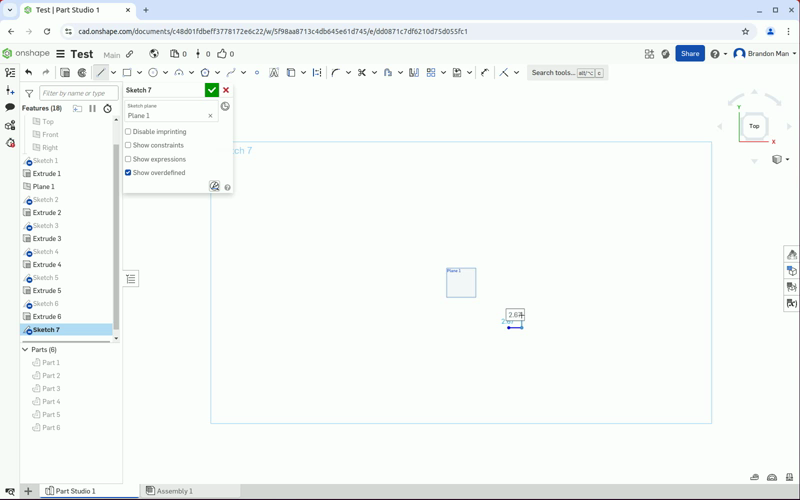
click(521, 314)
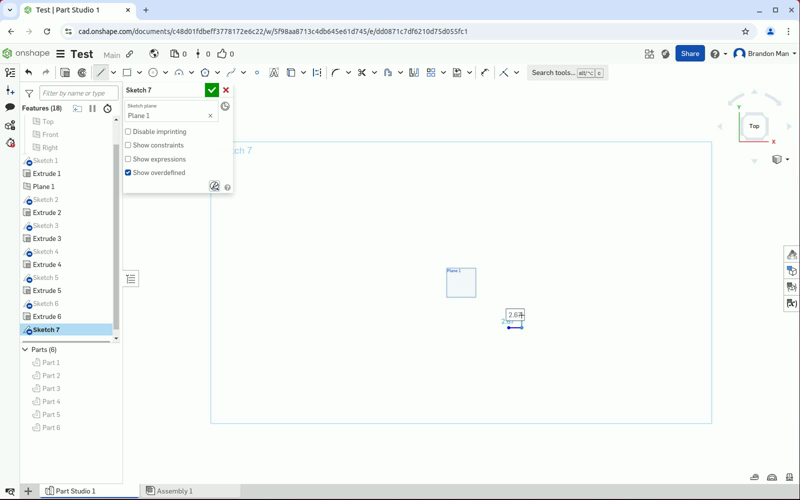
key_up(shift)
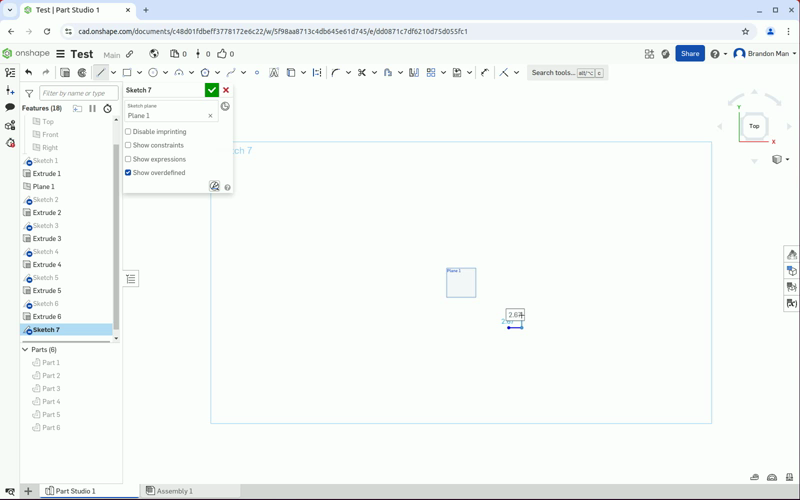
key(esc)
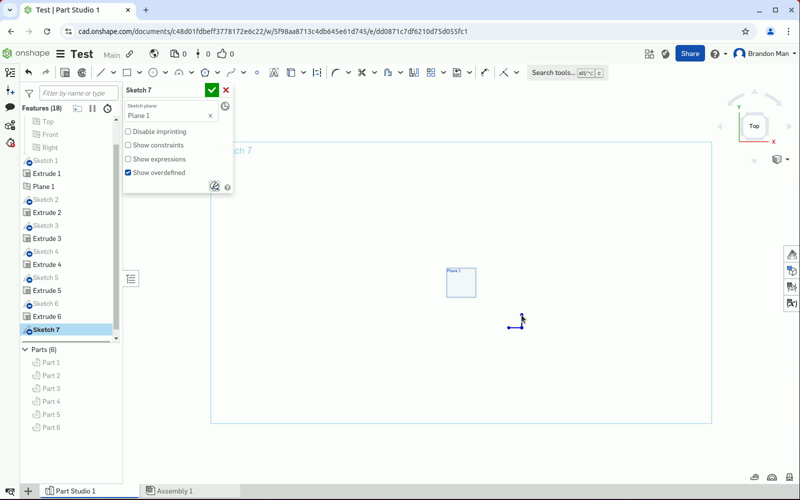
key(a)
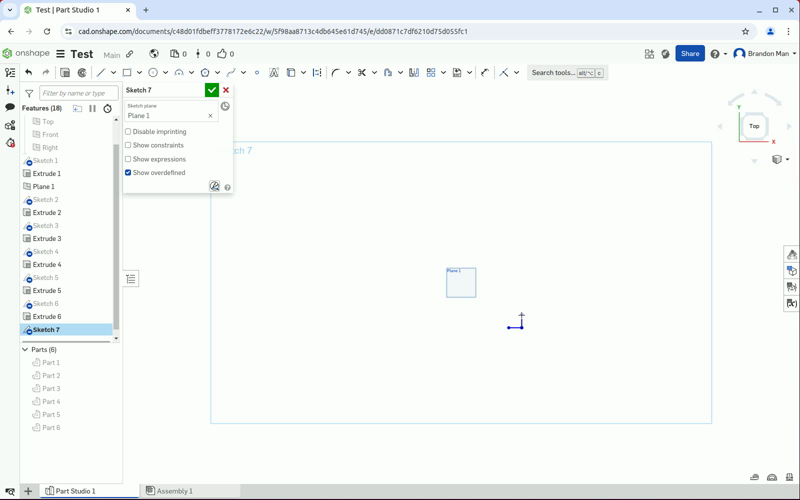
mouse_move(521, 314)
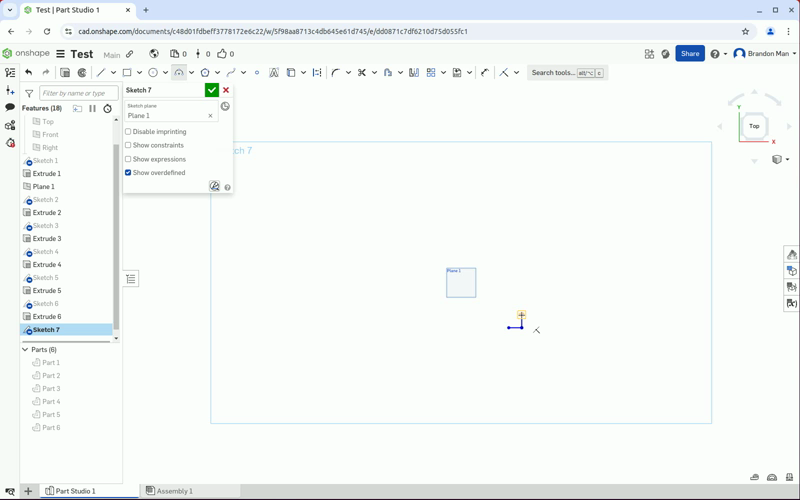
click(521, 314)
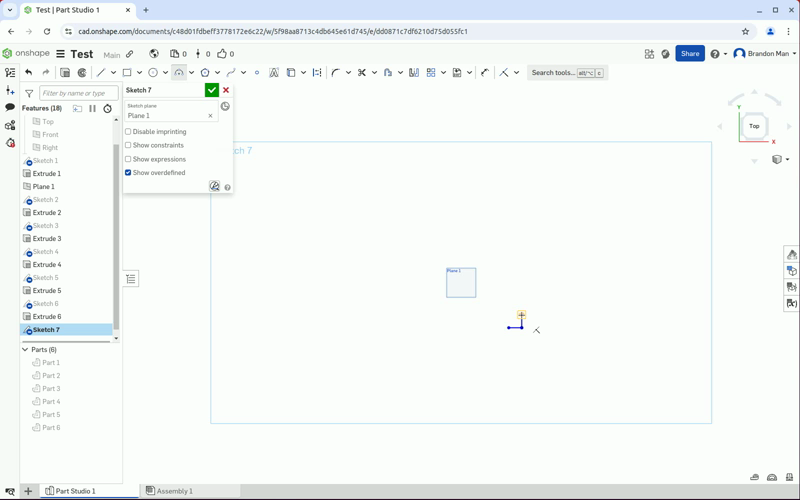
mouse_move(508, 327)
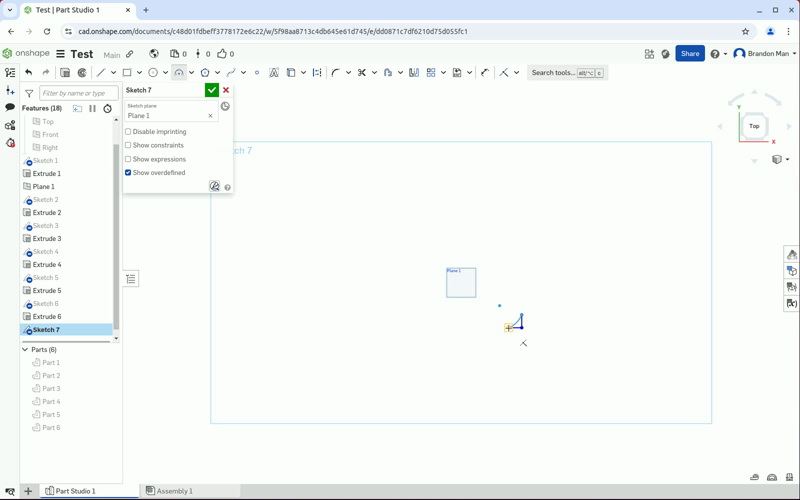
click(508, 327)
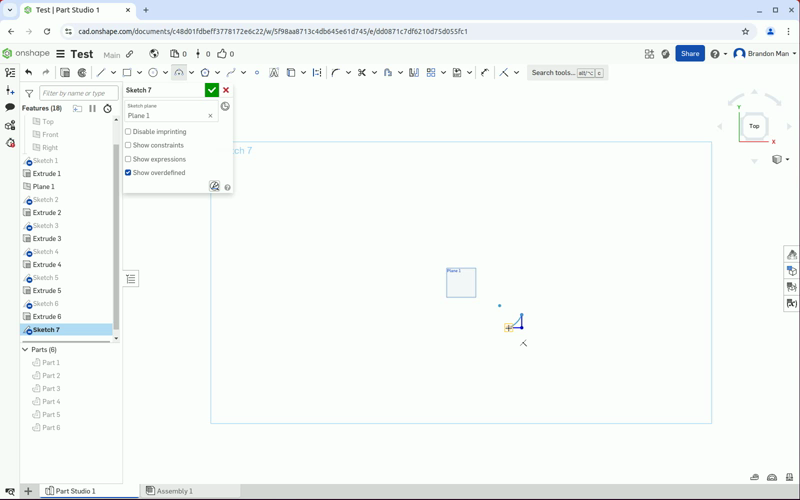
key_down(shift)
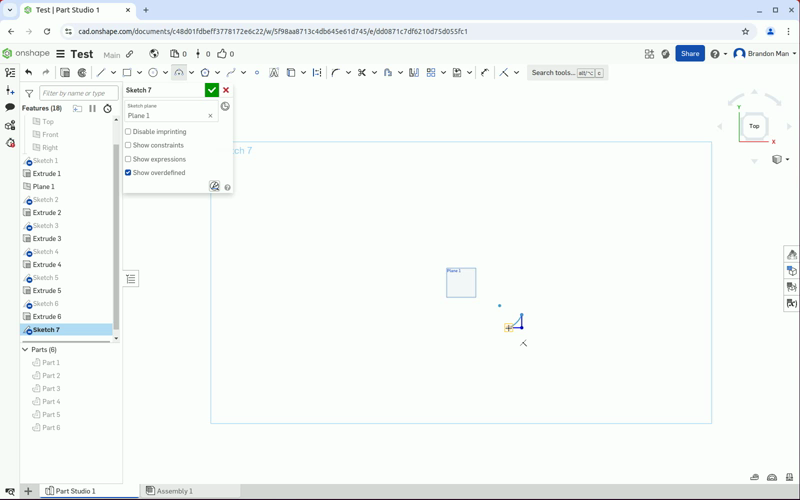
mouse_move(512, 318)
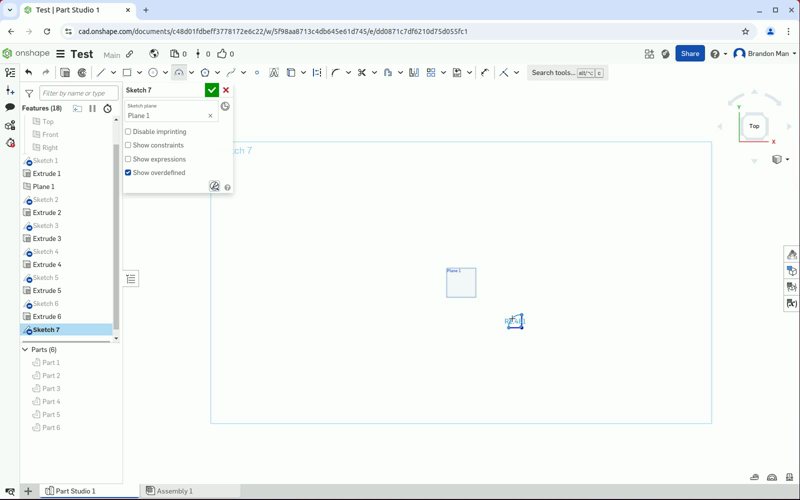
click(512, 318)
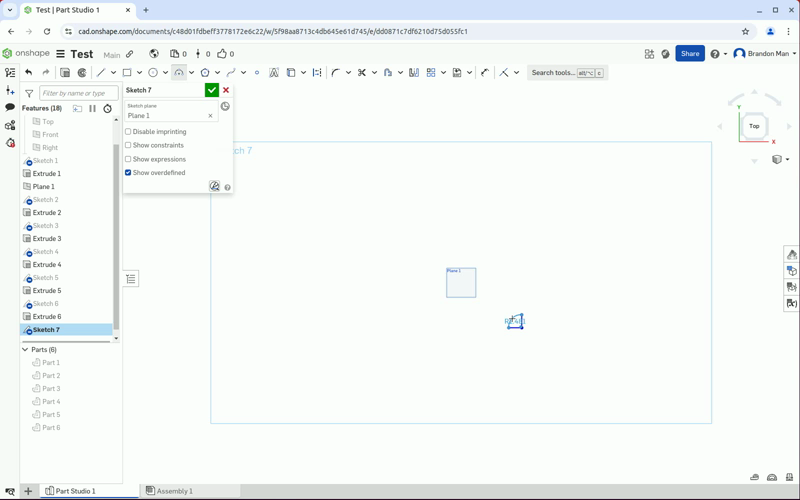
key_up(shift)
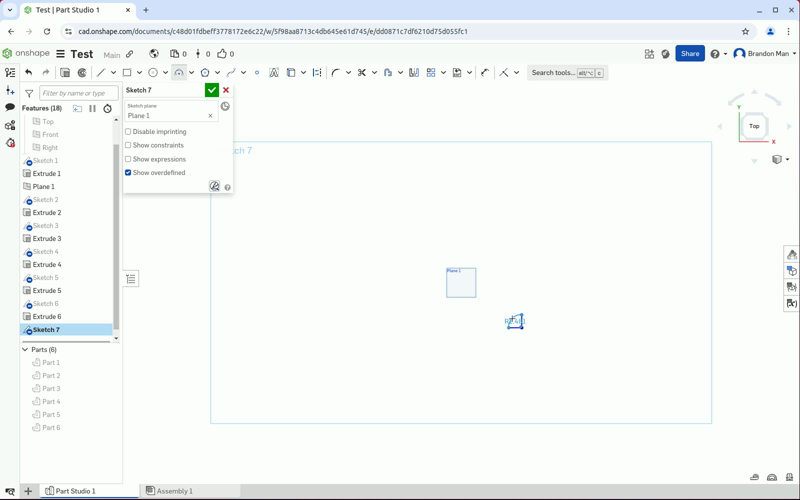
key(esc)
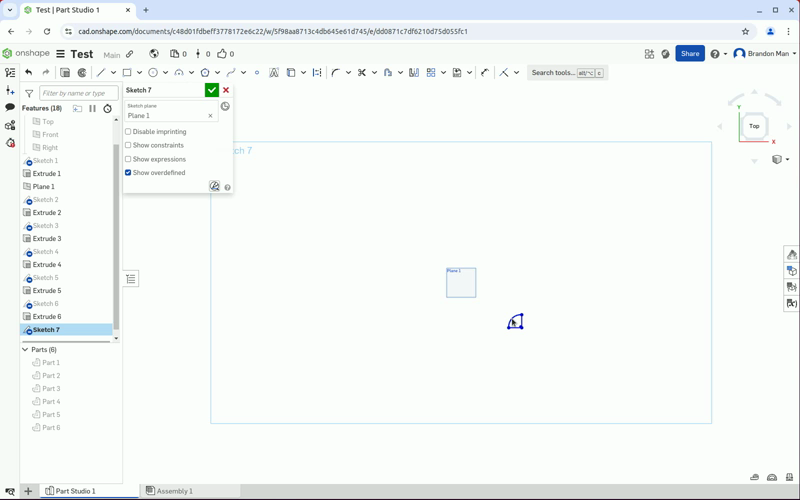
mouse_move(520, 323)
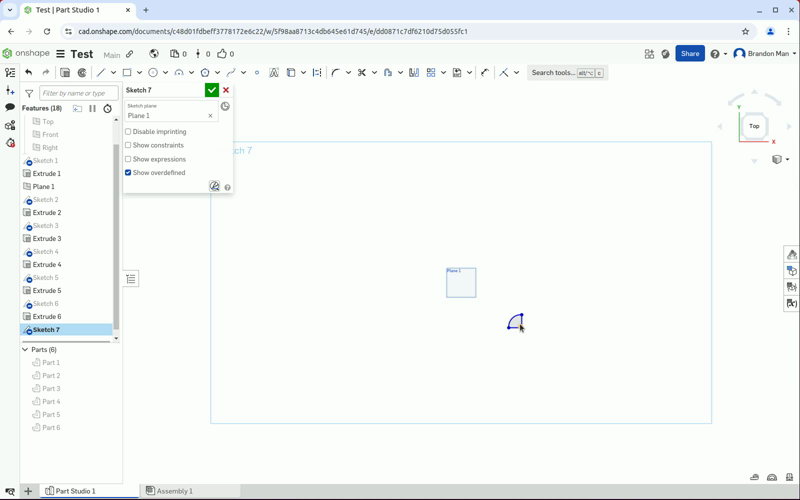
scroll(6)
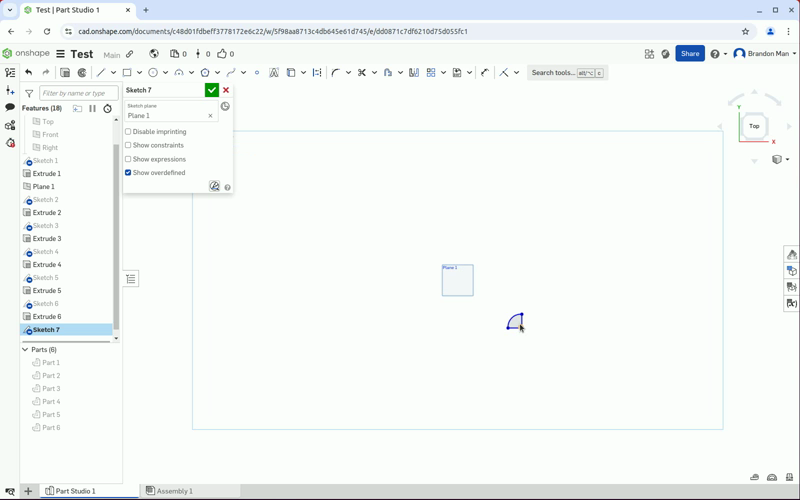
scroll(6)
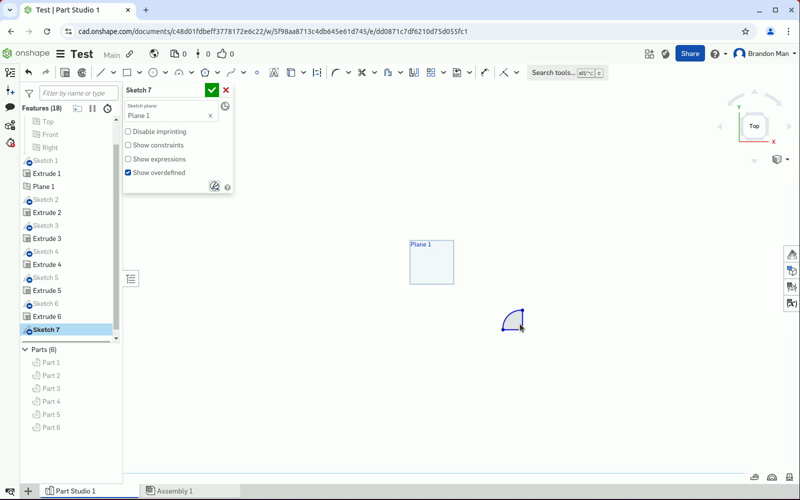
scroll(6)
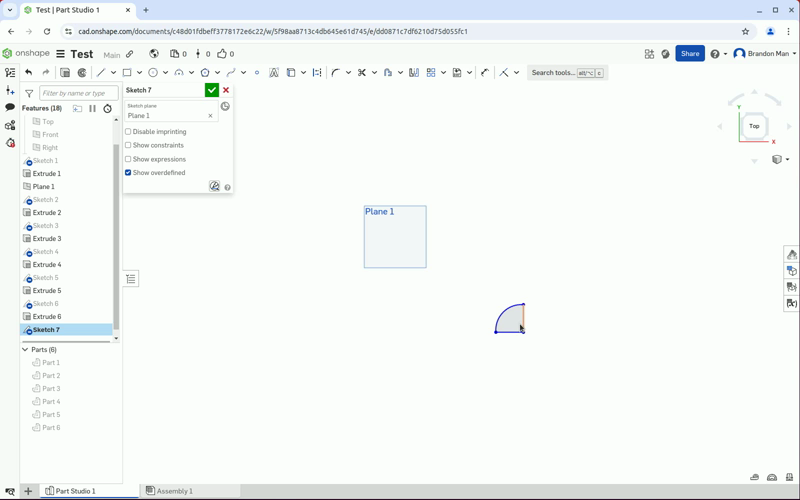
scroll(6)
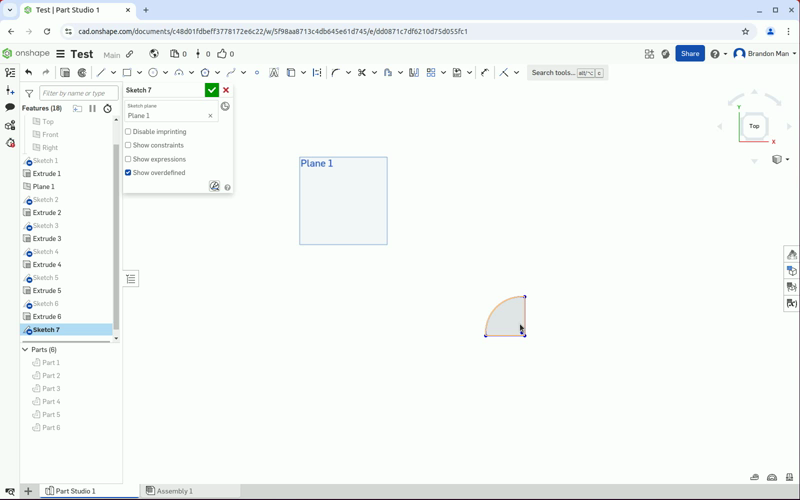
scroll(6)
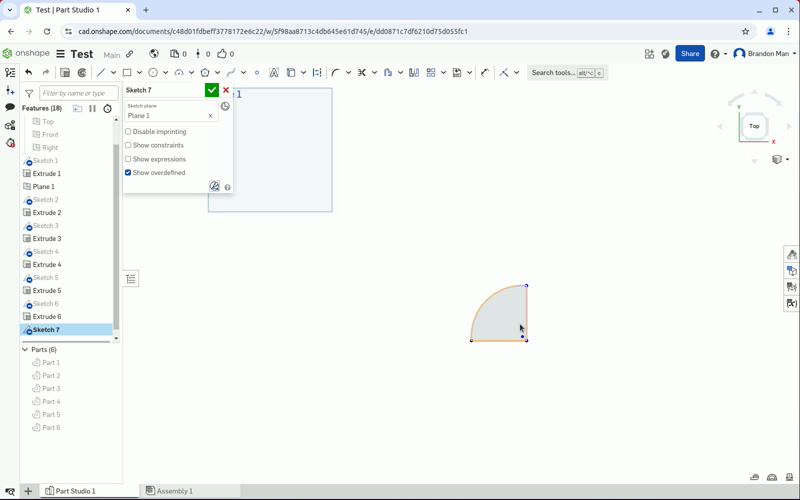
scroll(6)
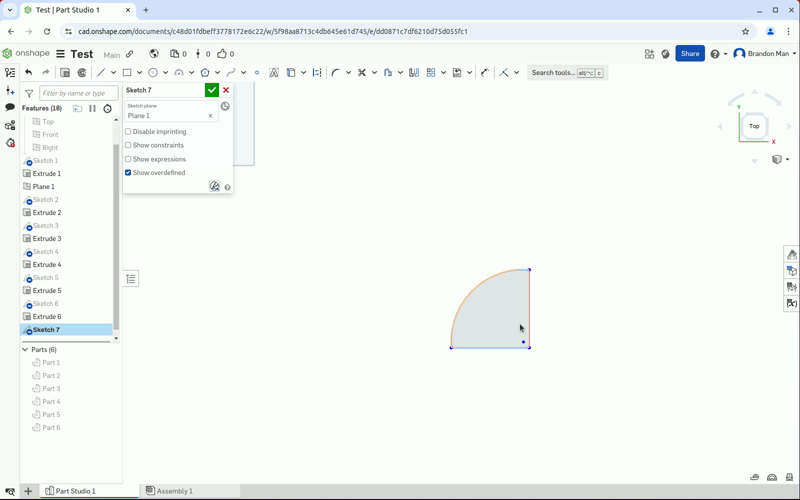
scroll(6)
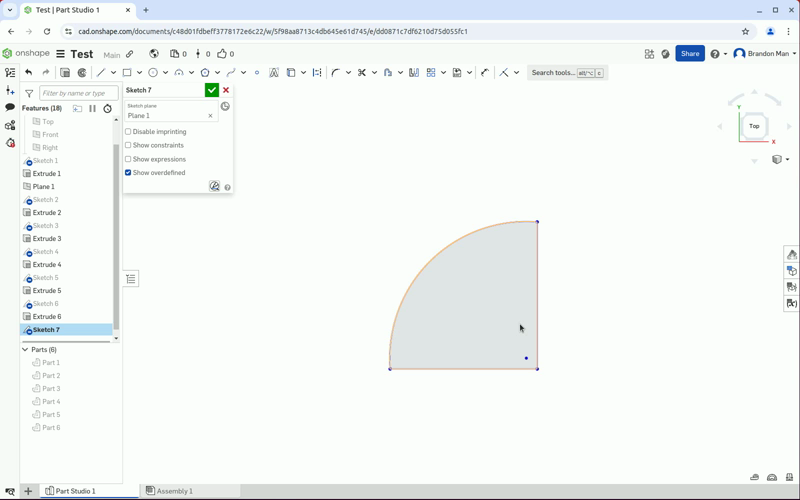
click(520, 323)
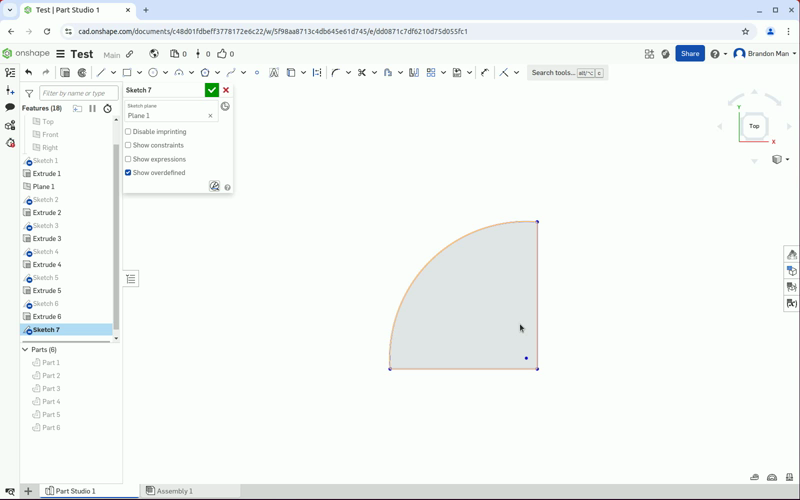
scroll(-6)
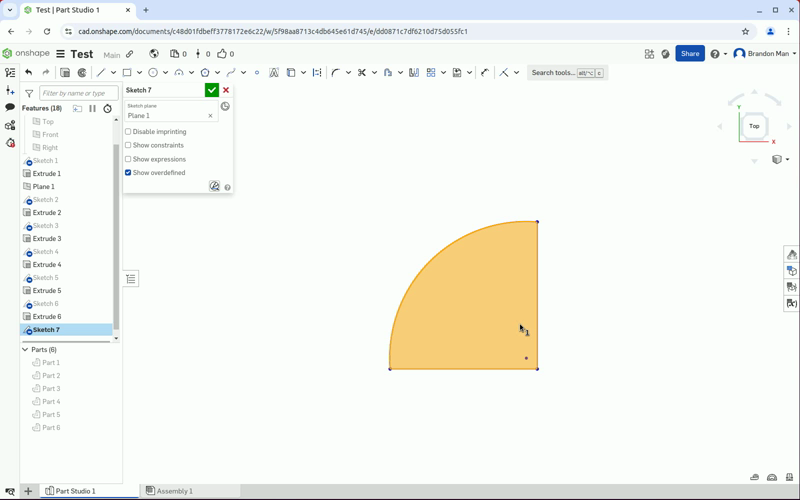
scroll(-6)
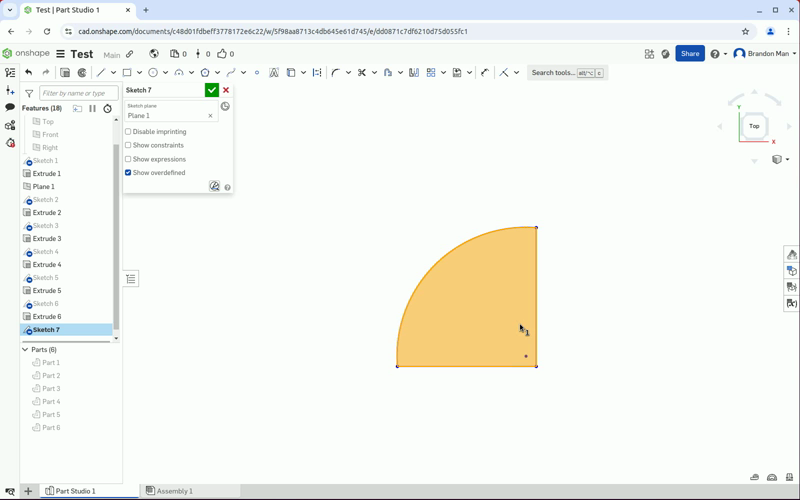
scroll(-6)
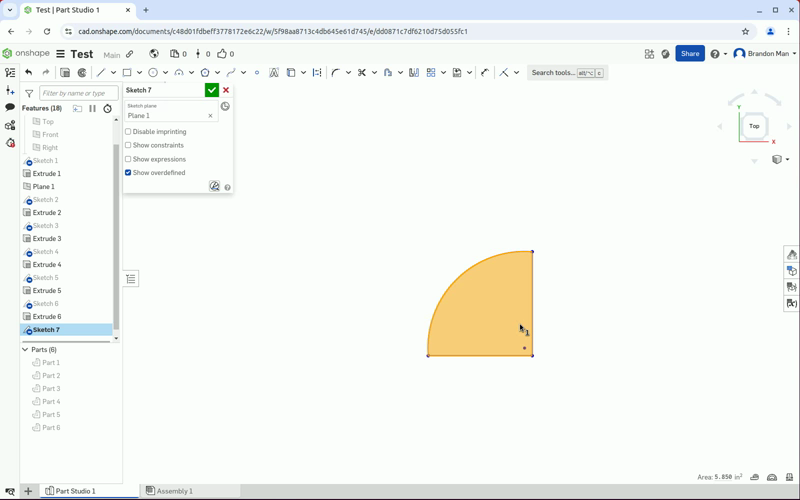
scroll(-6)
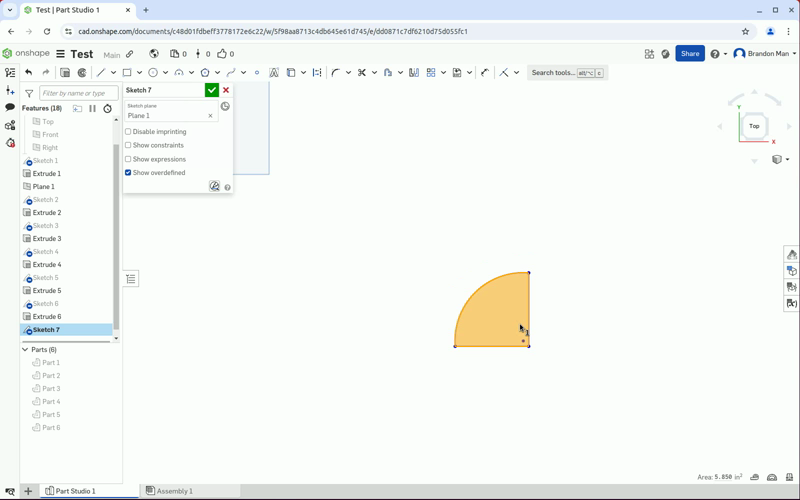
scroll(-6)
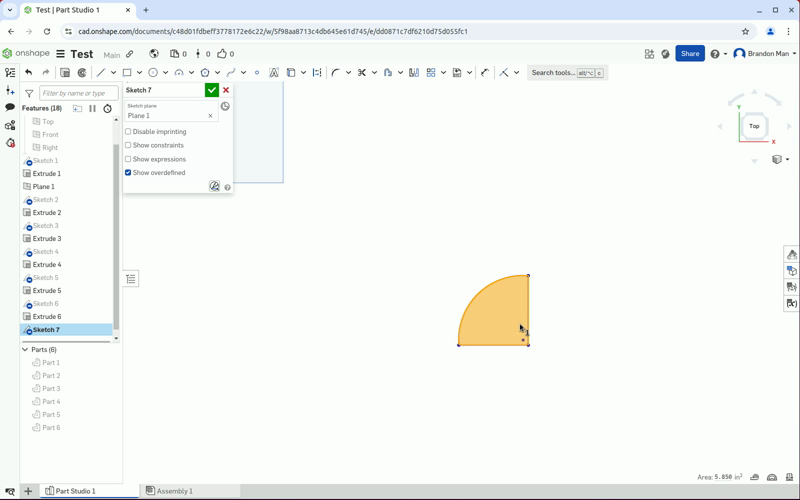
scroll(-6)
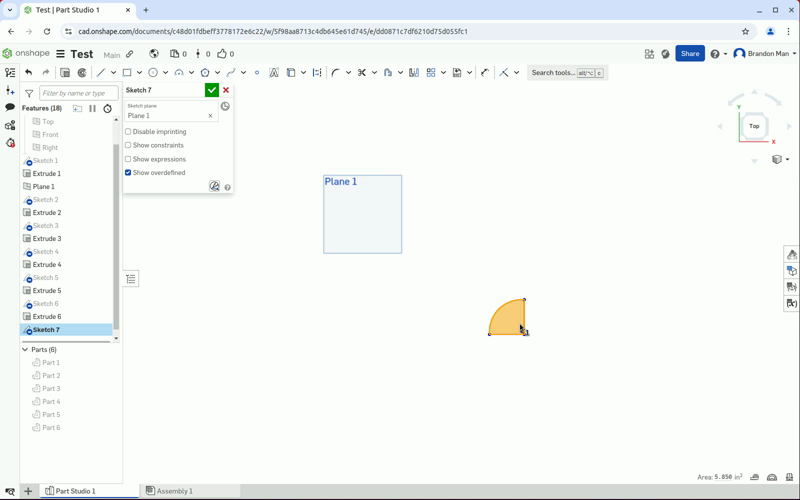
scroll(-6)
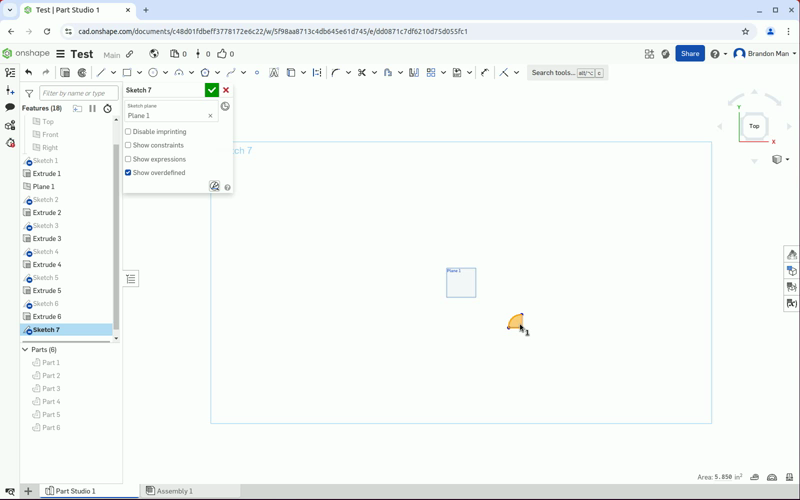
mouse_move(73, 352)
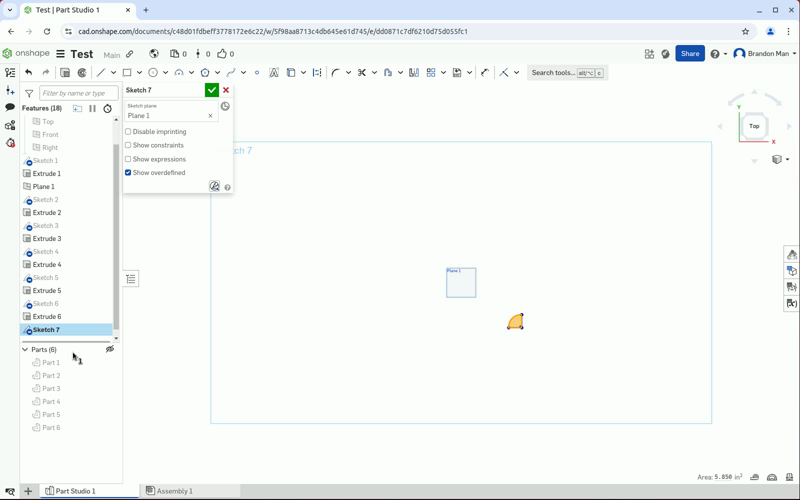
key(shift+y)
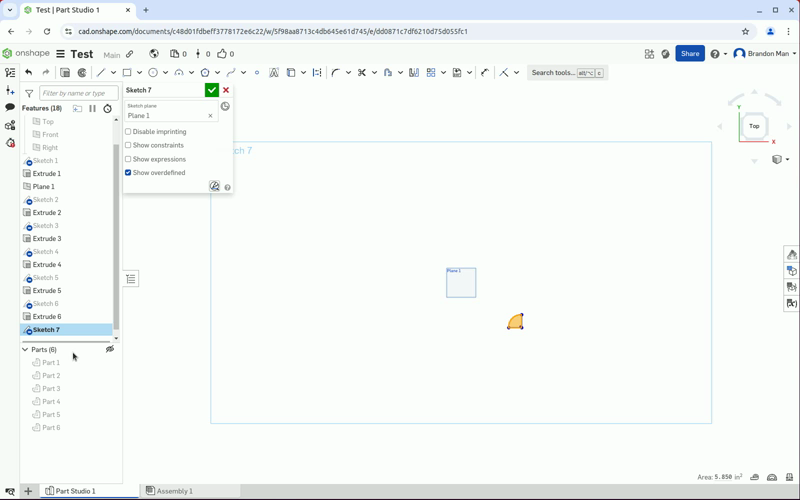
key(shift+e)
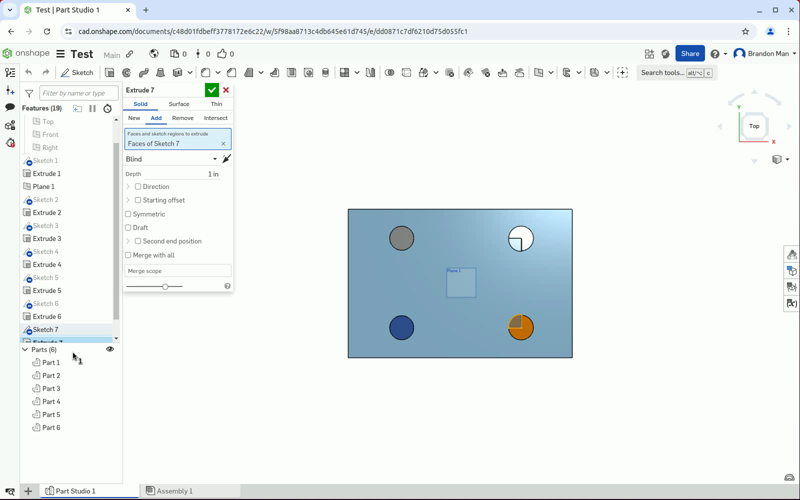
mouse_move(143, 106)
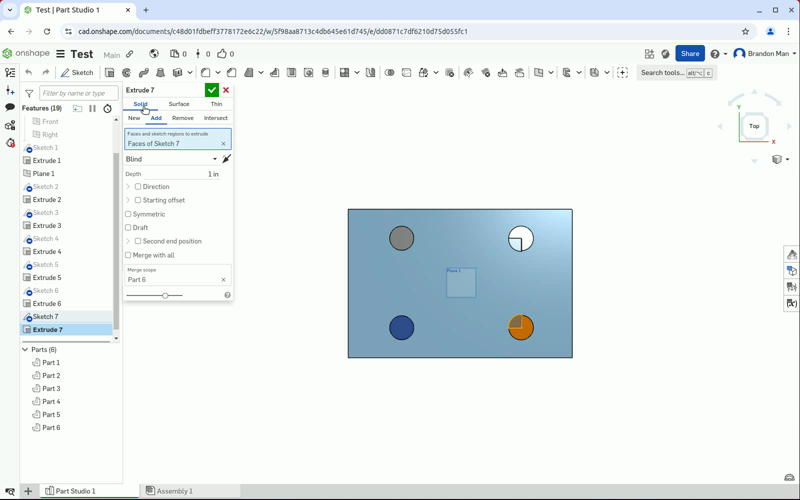
click(143, 106)
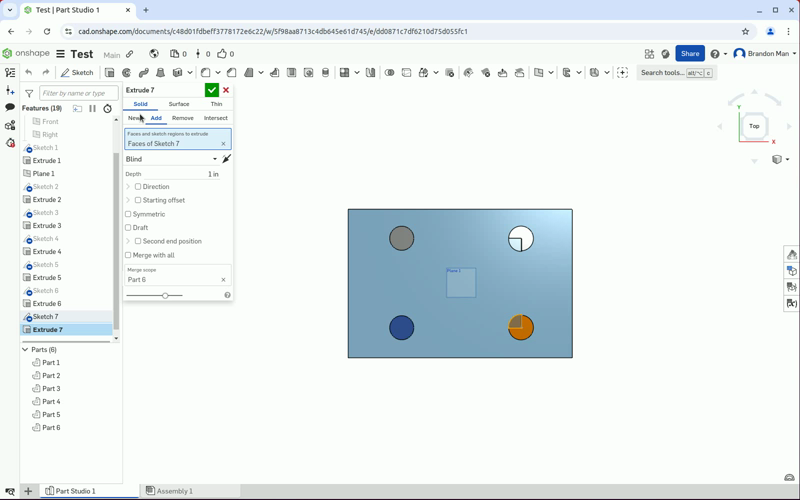
mouse_move(137, 120)
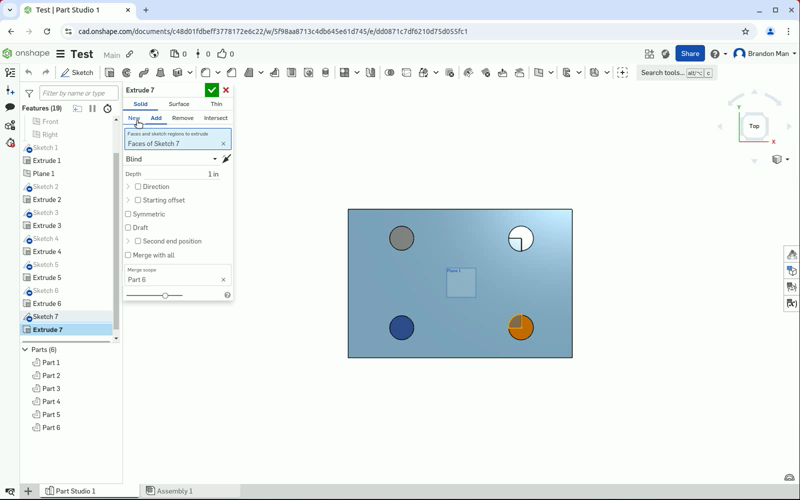
click(137, 120)
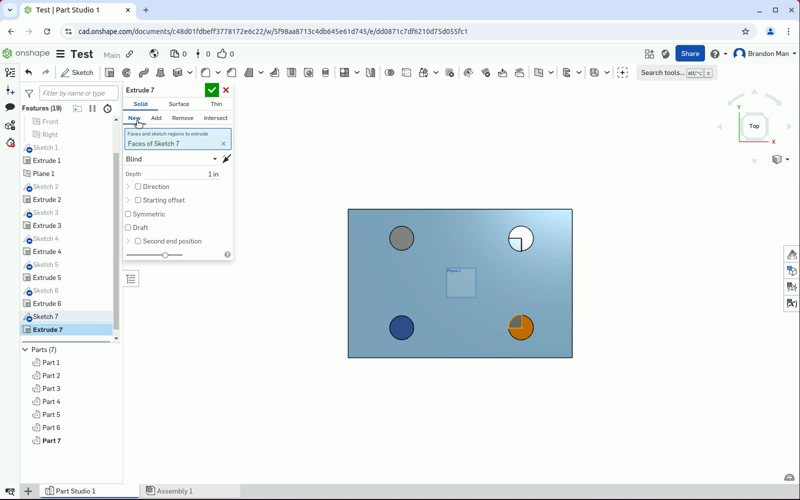
key(tab, 4)
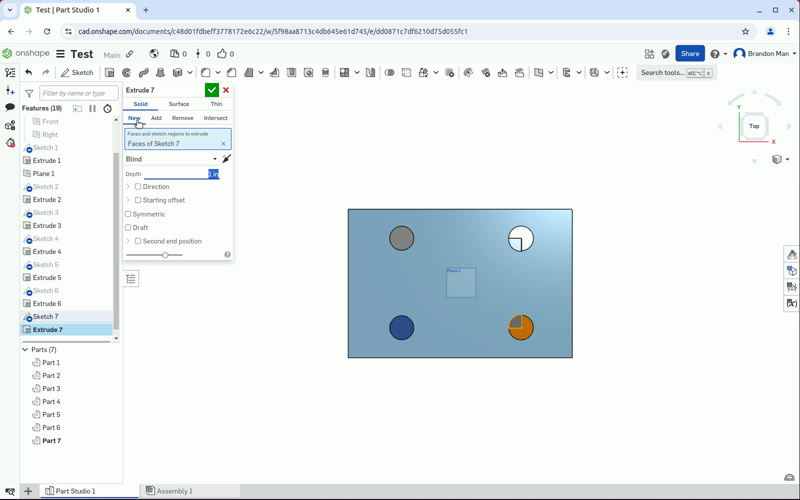
text(15.405)
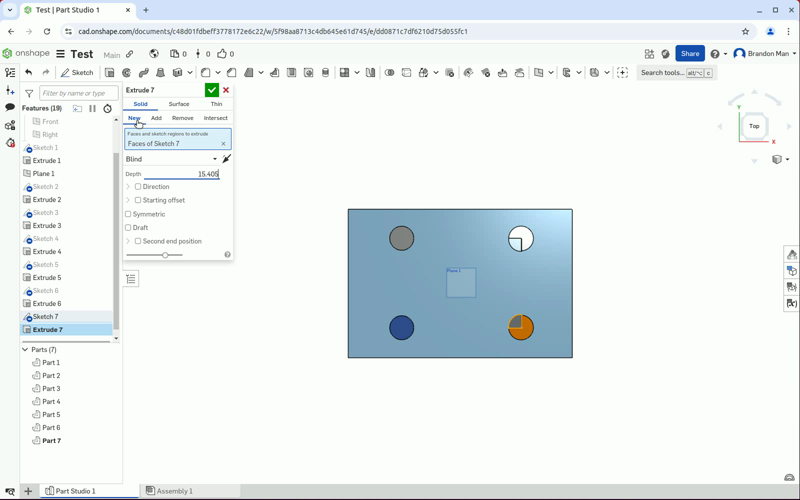
key(enter)
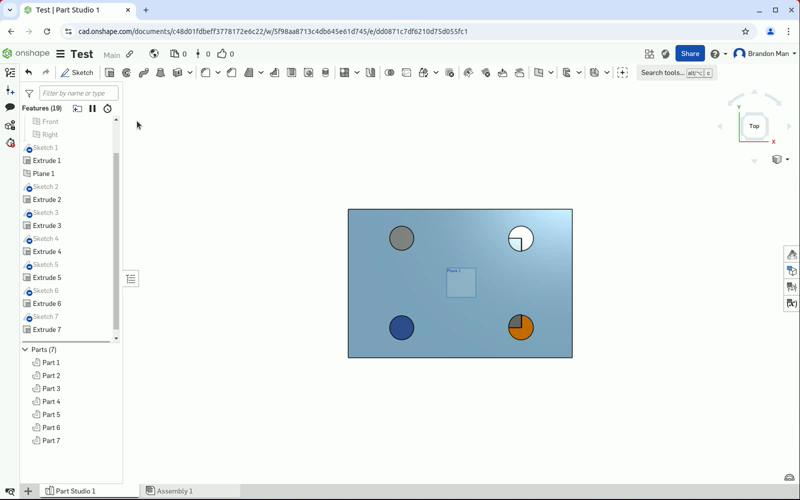
key(shift+h)
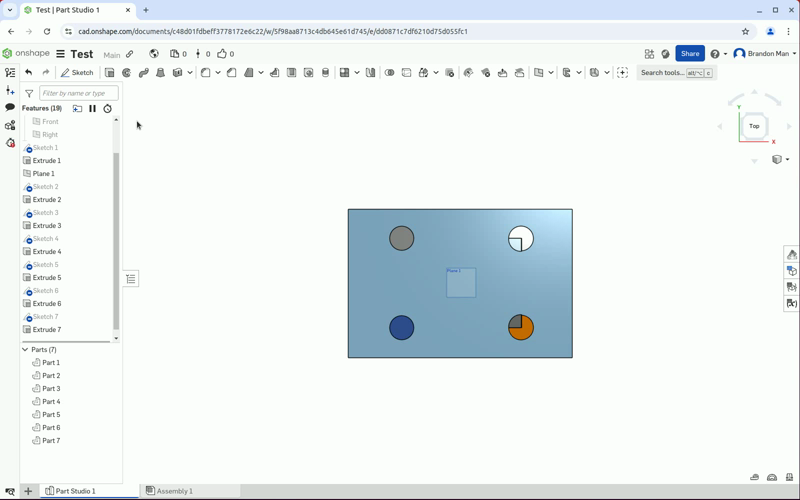
key(shift+h)
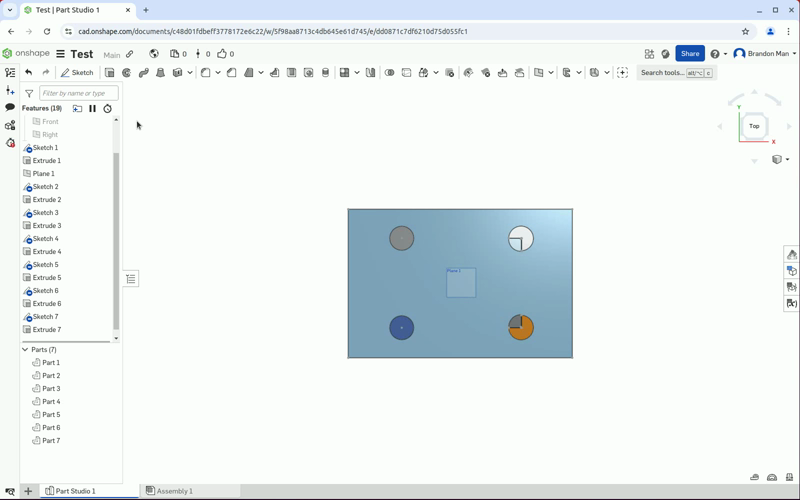
key(shift+7)
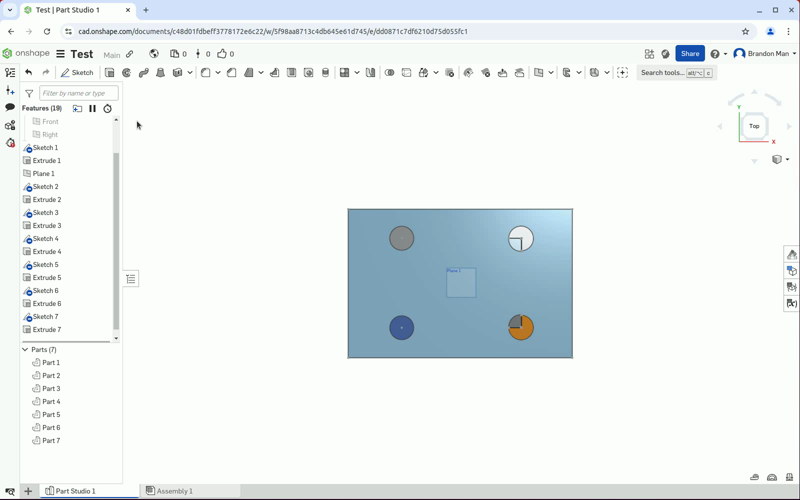
key(up, 3)
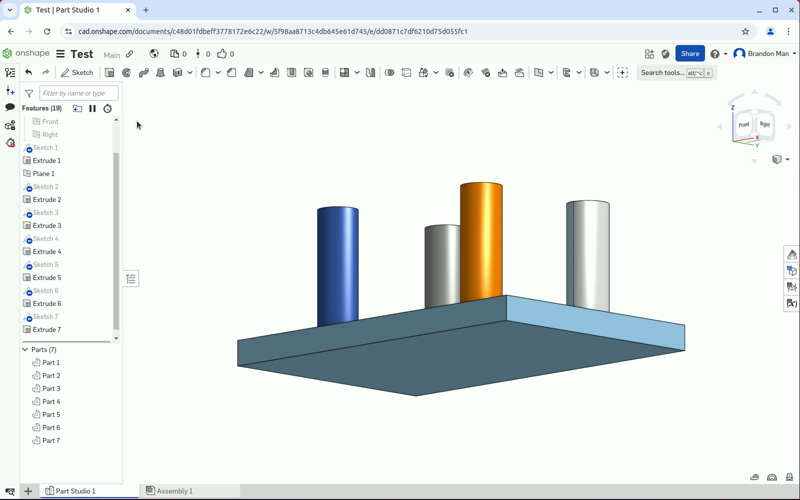
key(left, 3)
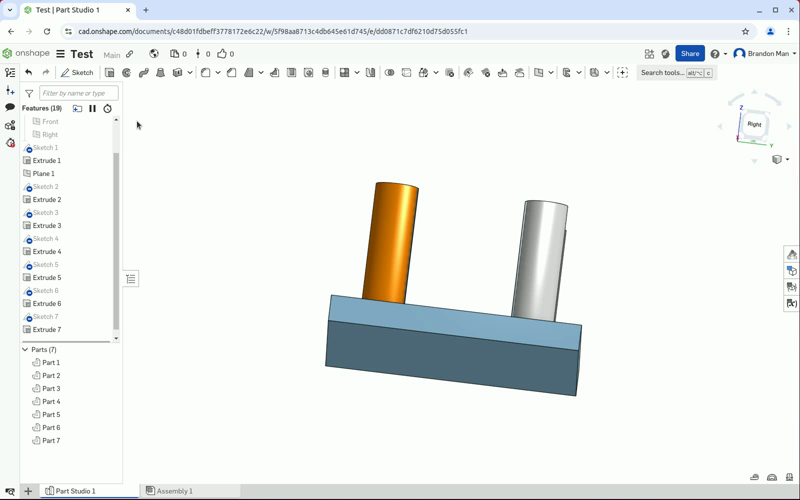
key(right, 3)
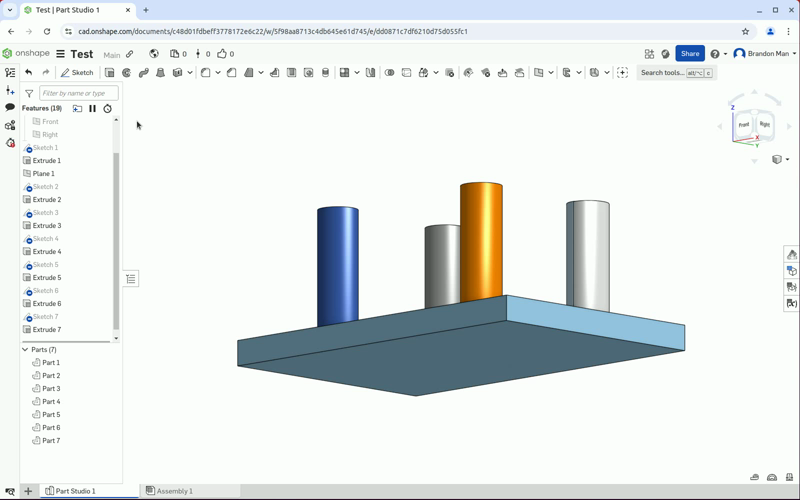
key(down, 3)
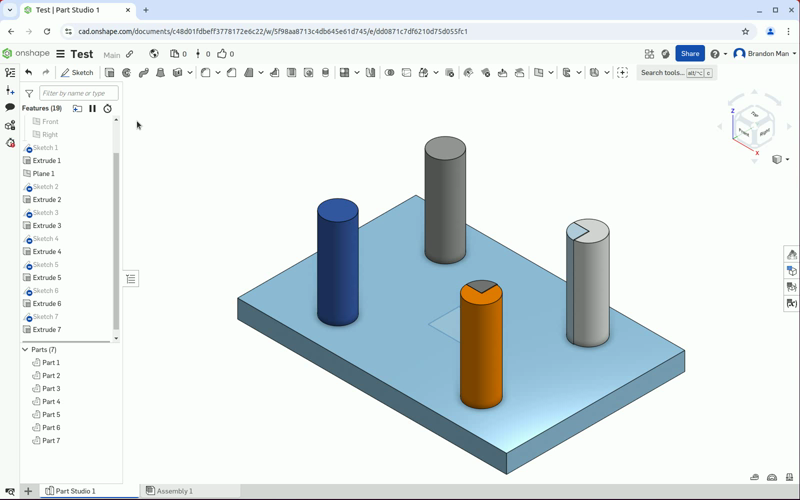
mouse_move(69, 150)
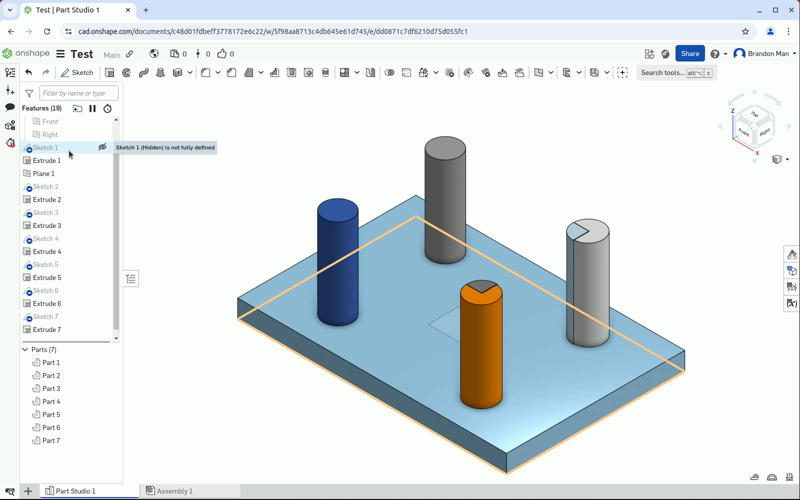
click(69, 150)